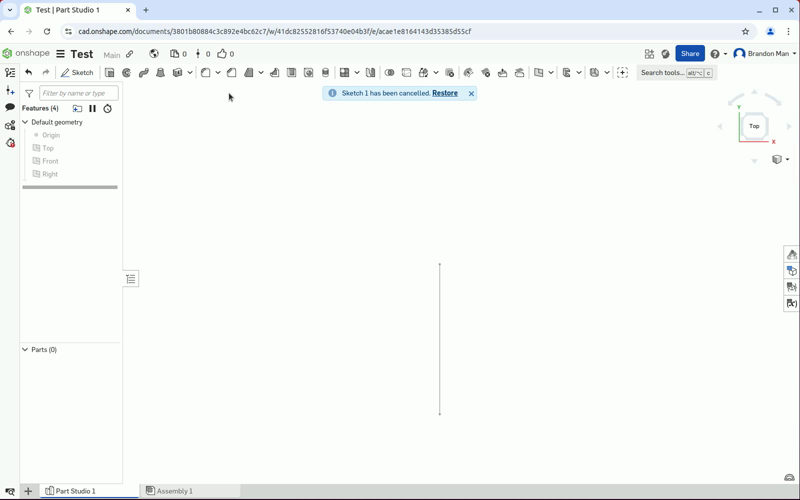
key(shift+h)
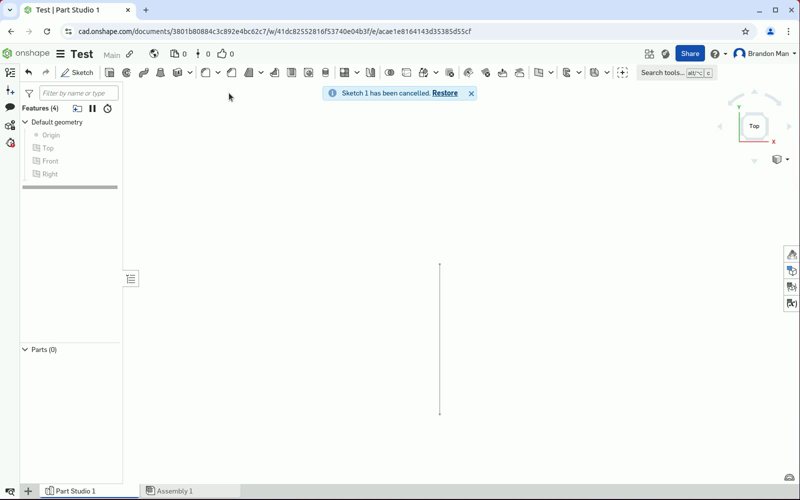
key(shift+s)
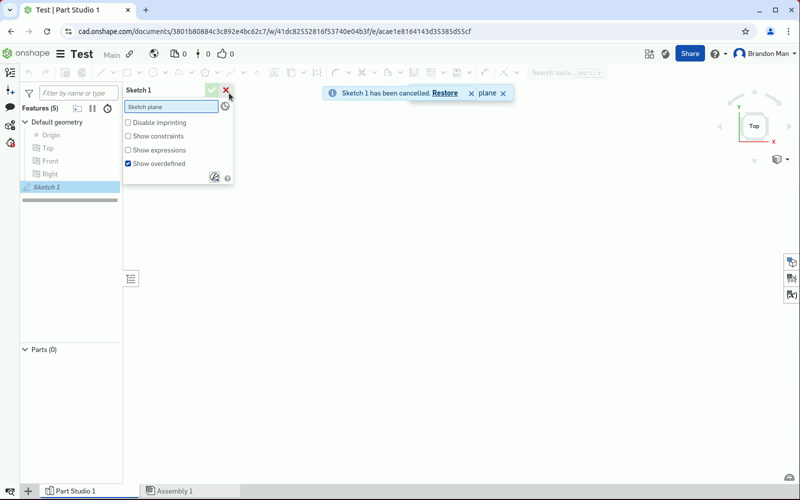
mouse_move(73, 150)
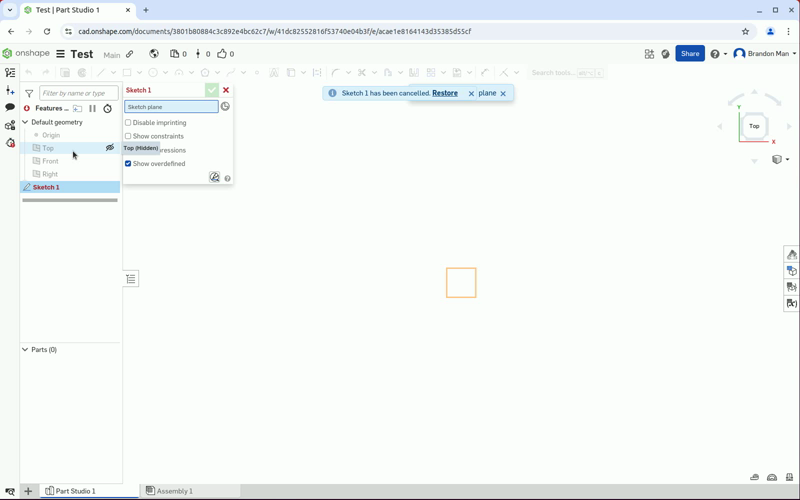
click(73, 150)
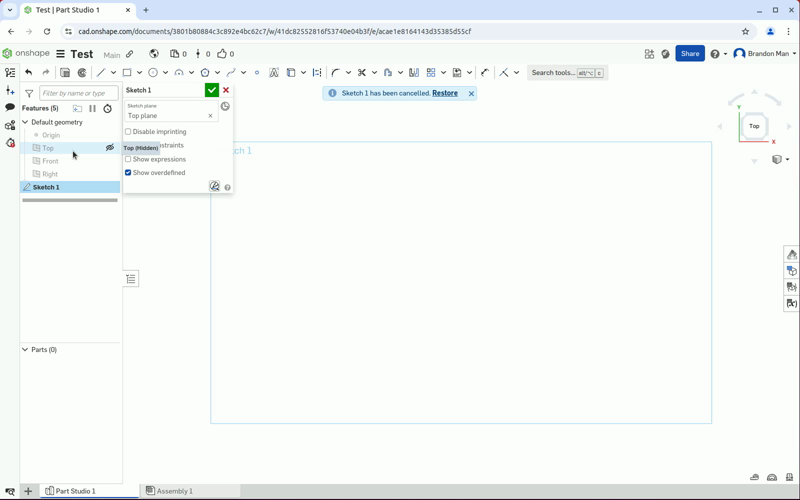
mouse_move(73, 352)
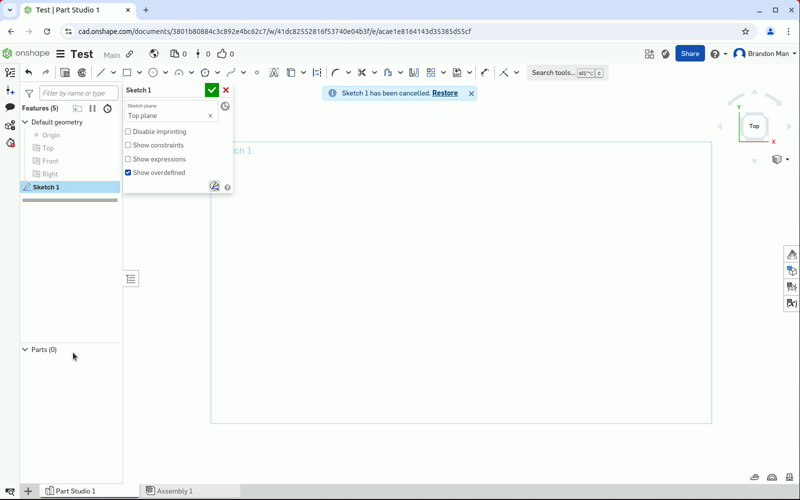
key(y)
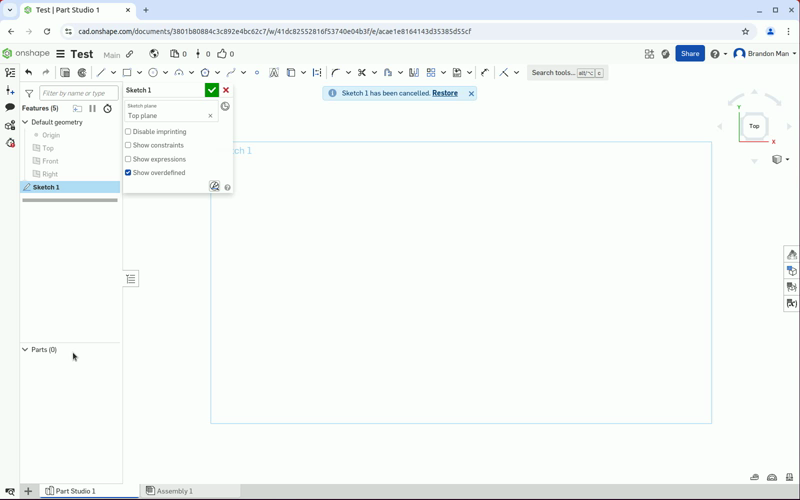
key(a)
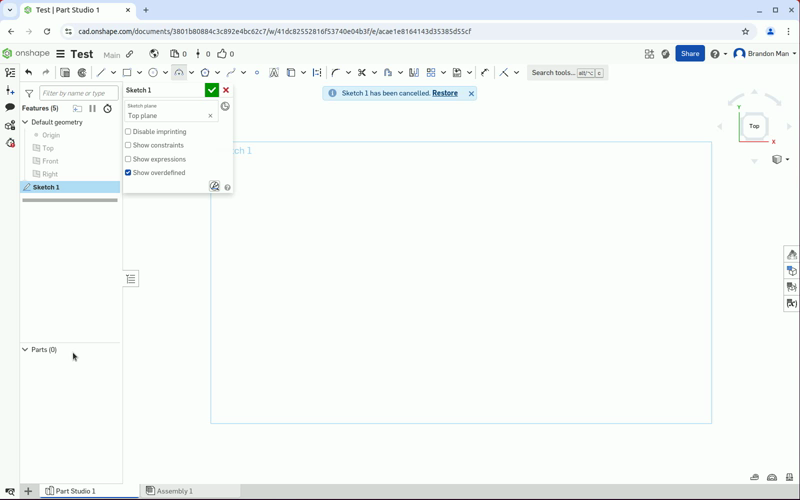
key_down(shift)
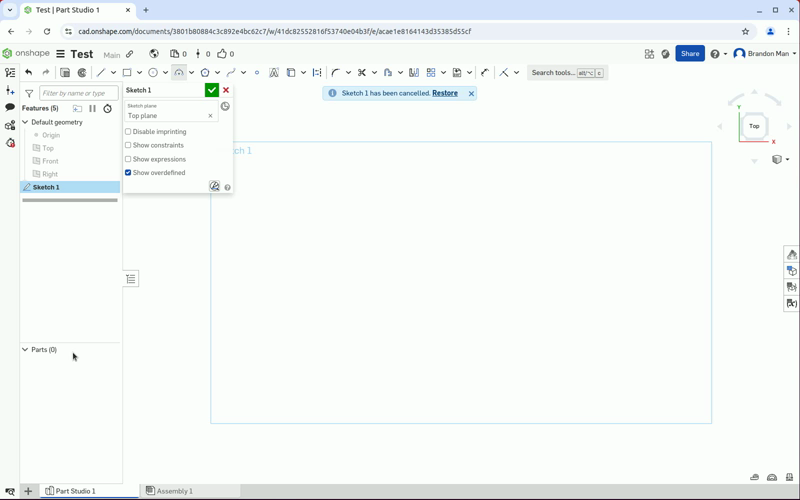
mouse_move(411, 245)
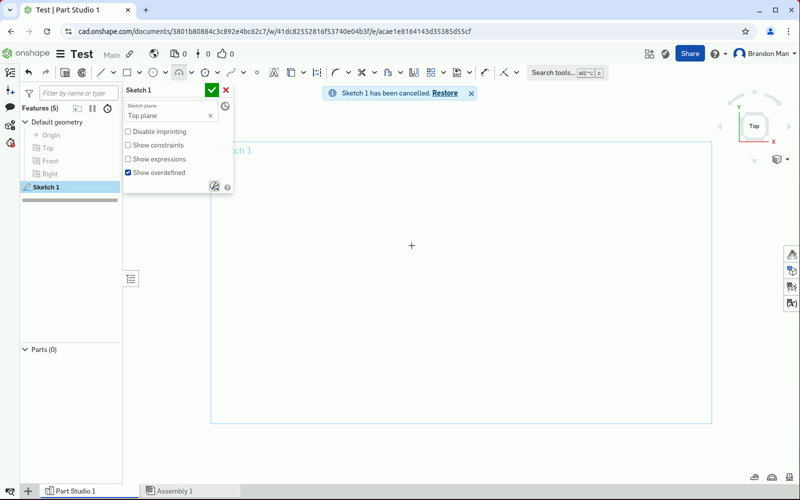
click(411, 245)
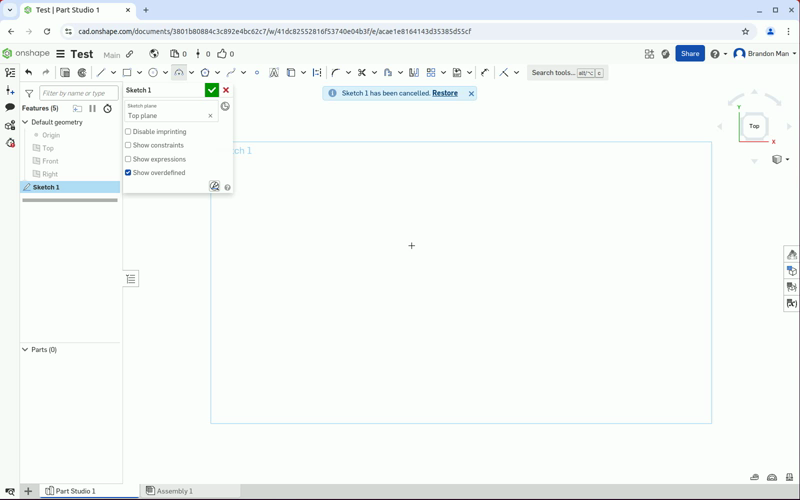
key_up(shift)
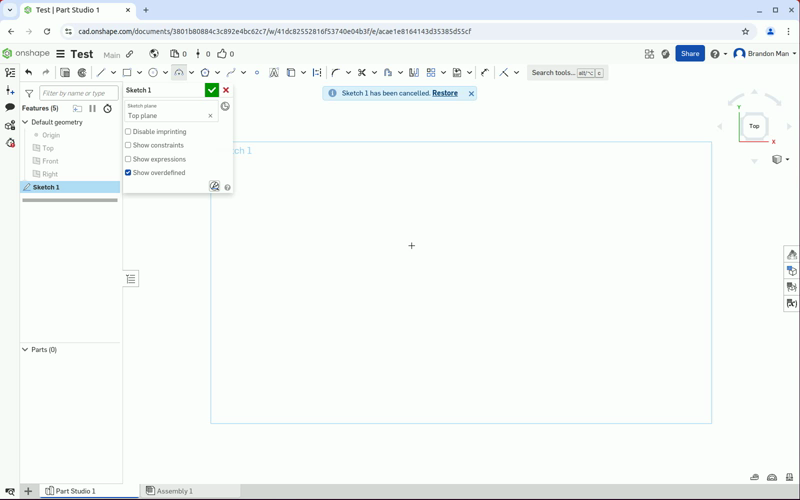
key_down(shift)
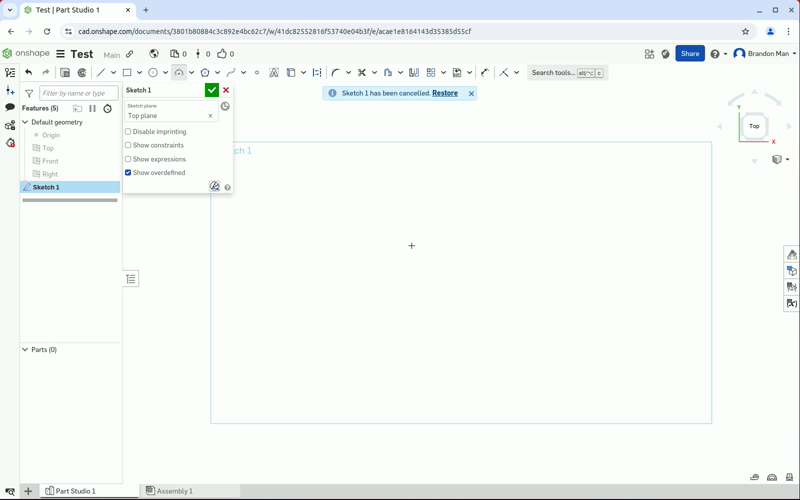
mouse_move(428, 274)
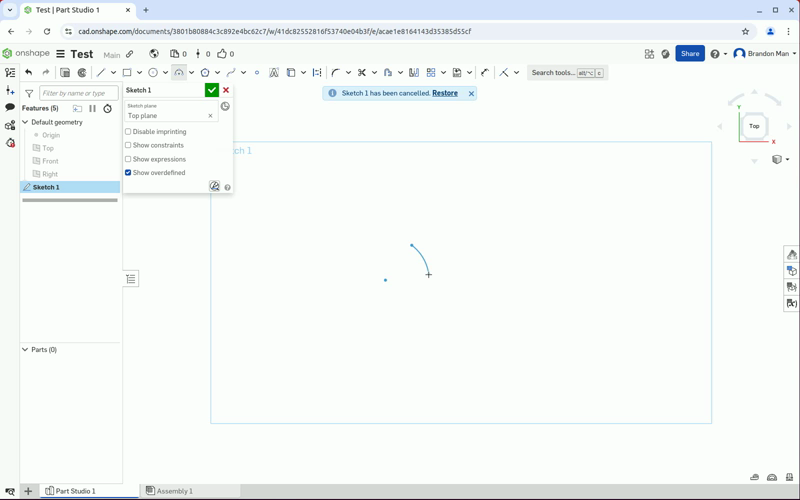
click(428, 274)
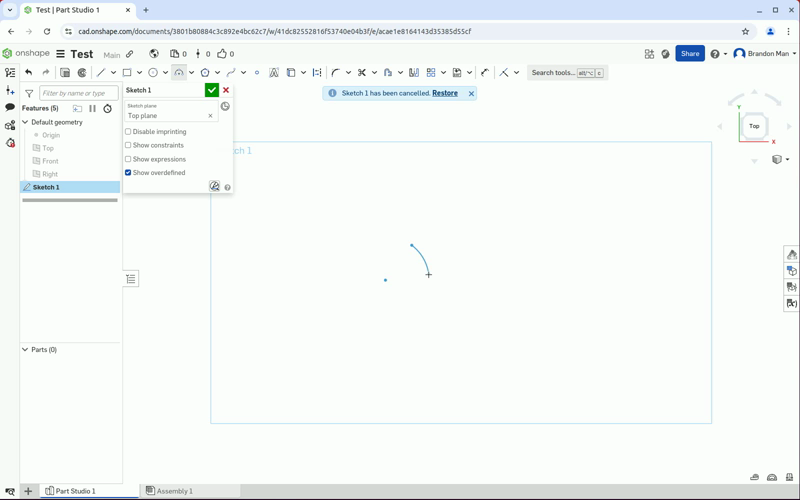
mouse_move(421, 258)
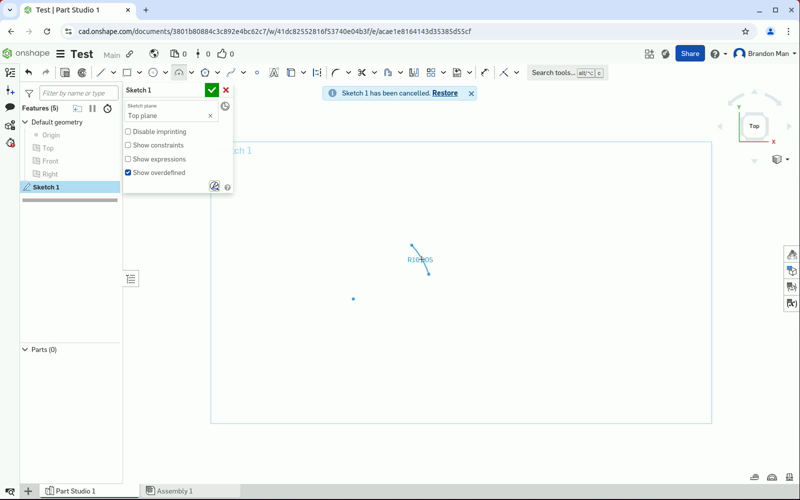
click(421, 258)
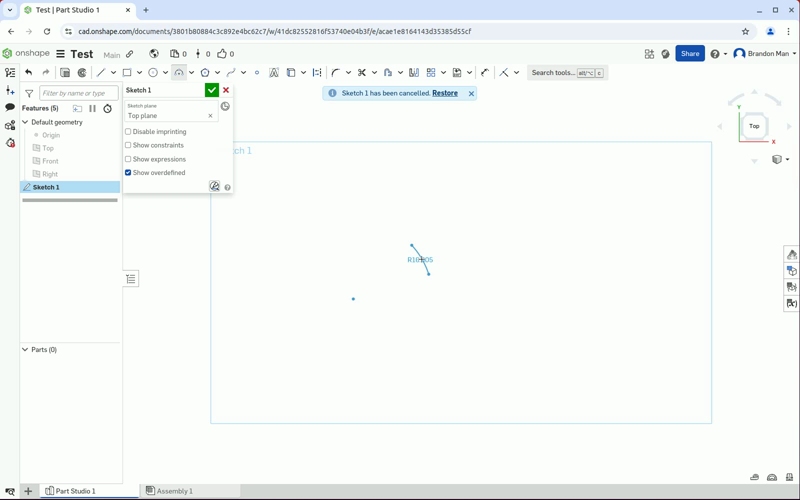
key_up(shift)
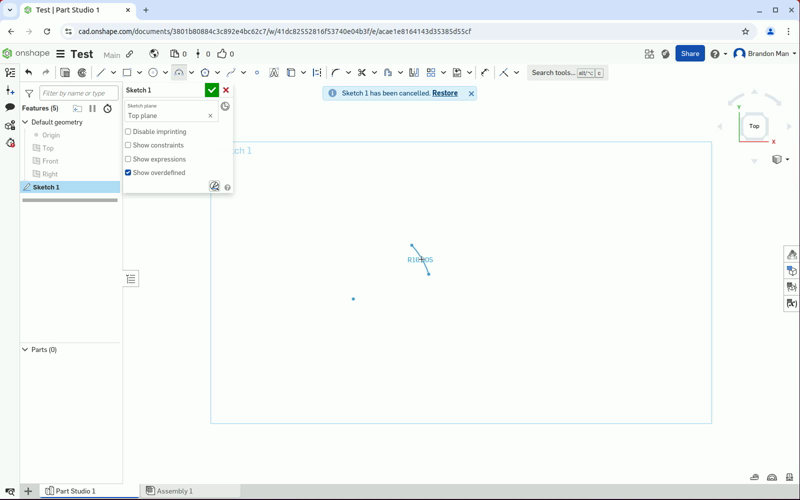
mouse_move(428, 274)
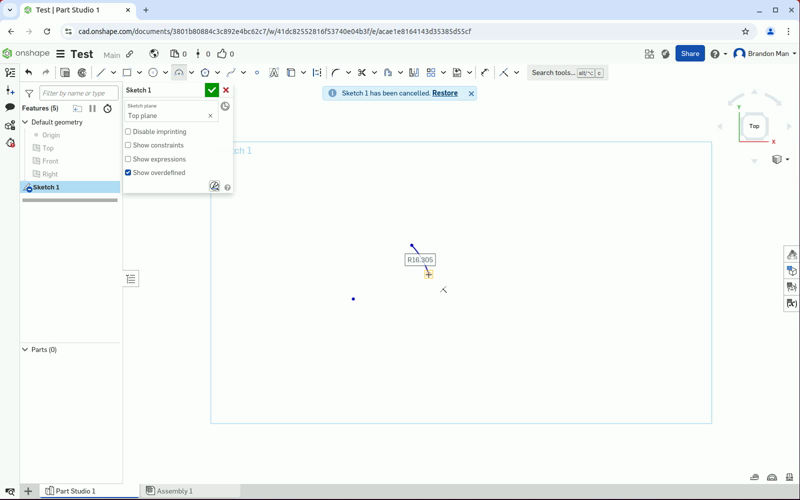
click(428, 274)
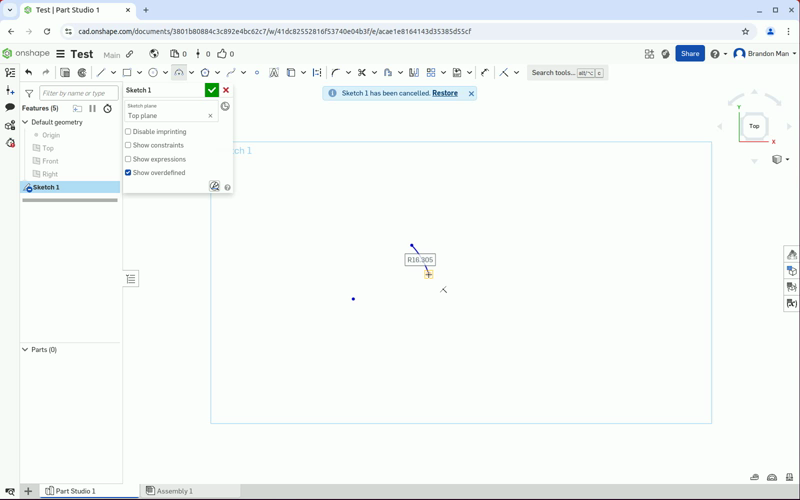
key_down(shift)
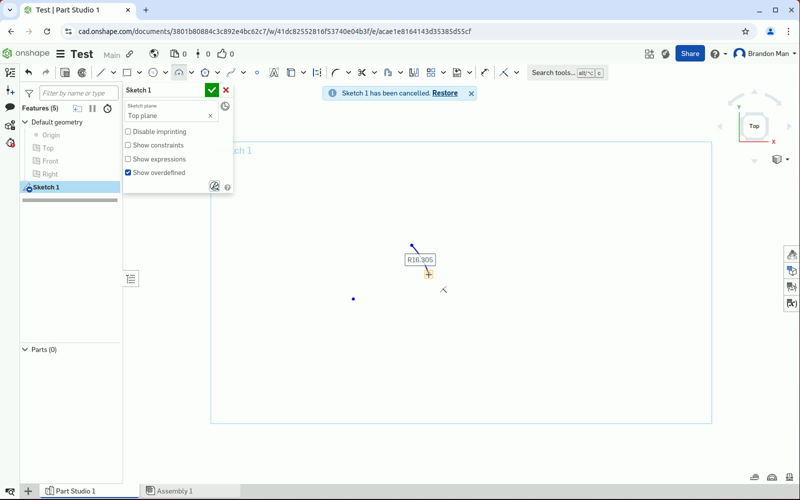
mouse_move(469, 250)
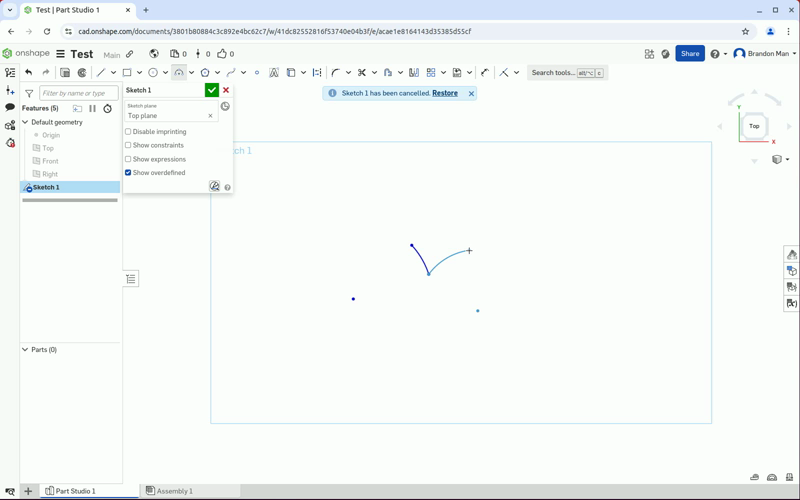
click(469, 250)
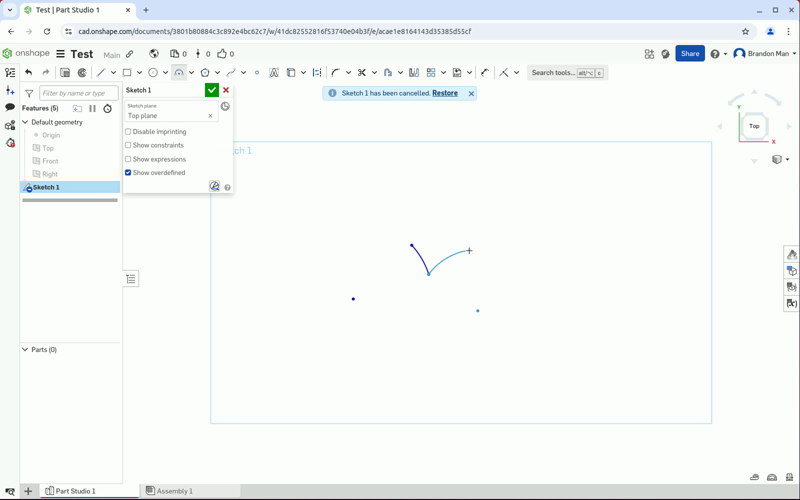
mouse_move(444, 253)
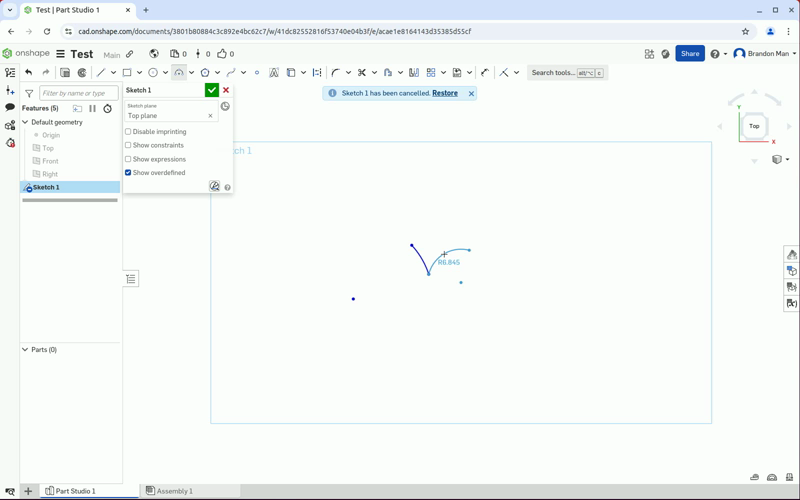
click(444, 253)
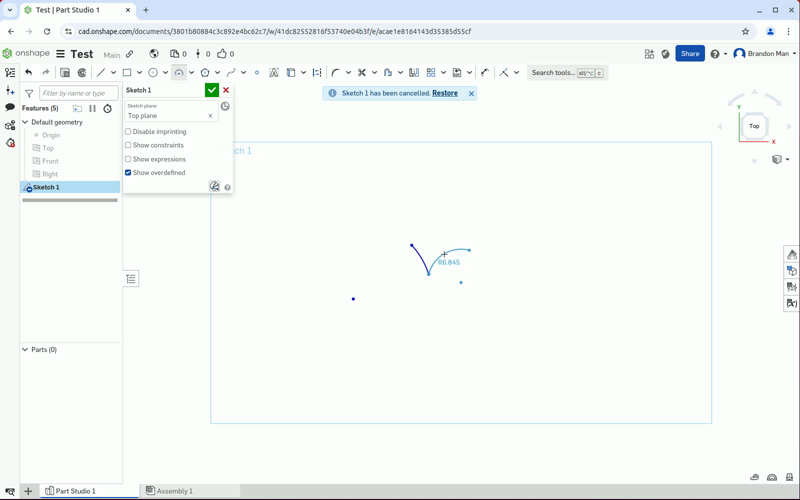
key_up(shift)
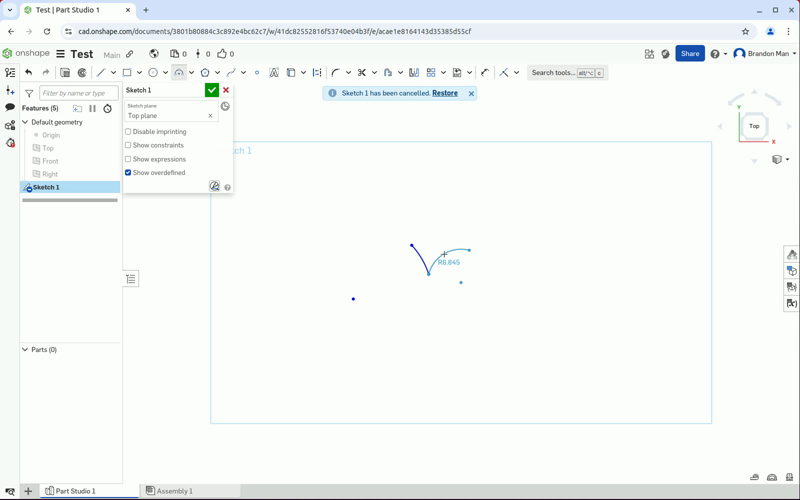
mouse_move(469, 250)
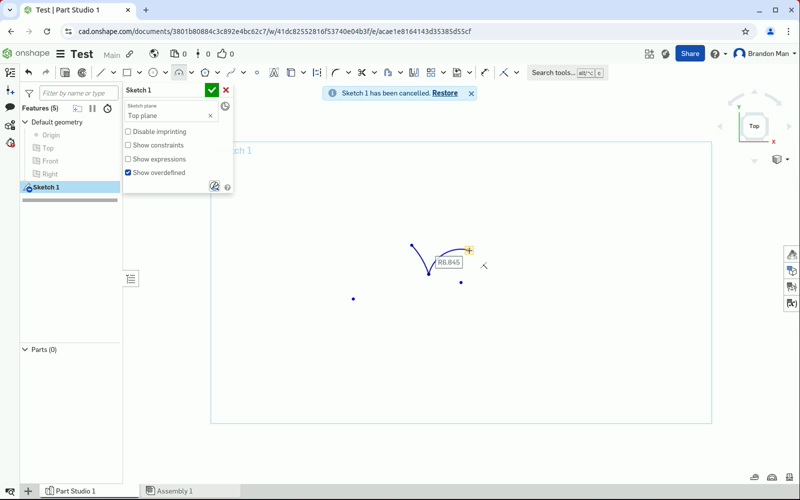
click(469, 250)
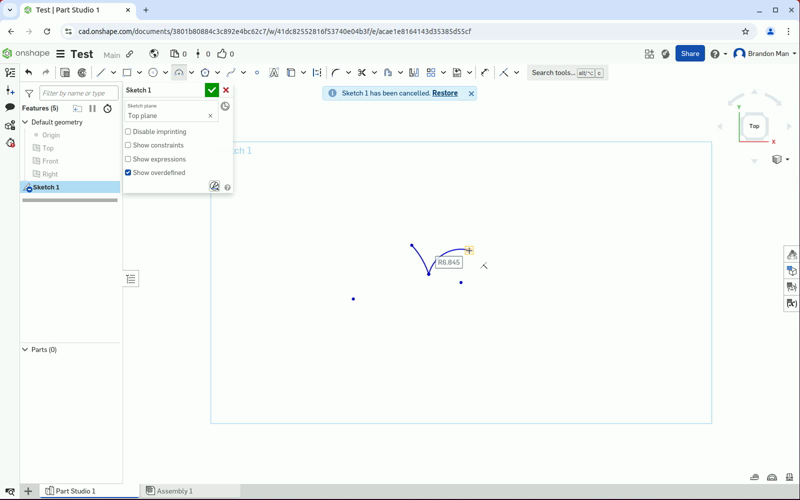
key_down(shift)
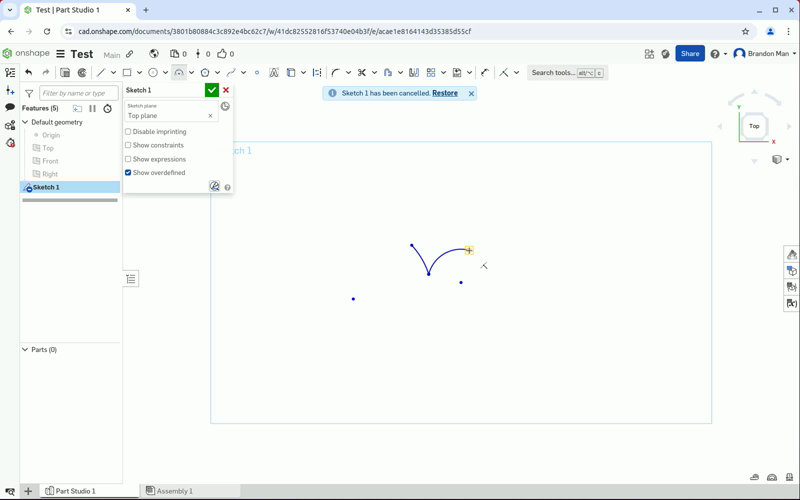
mouse_move(453, 221)
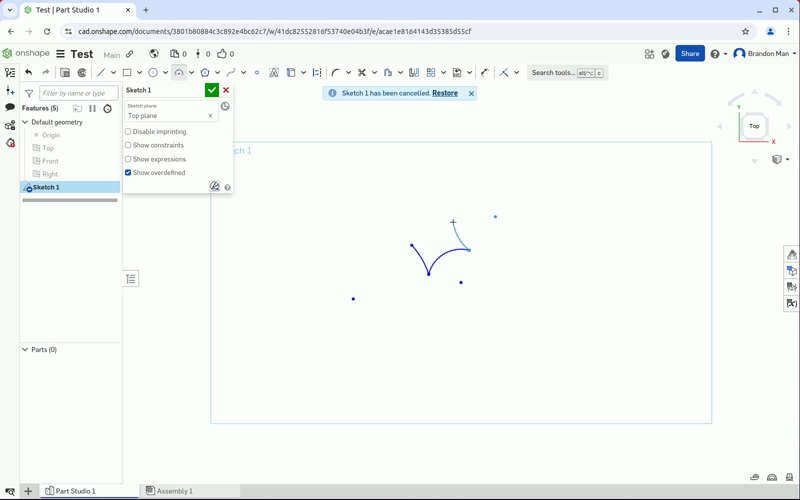
click(453, 221)
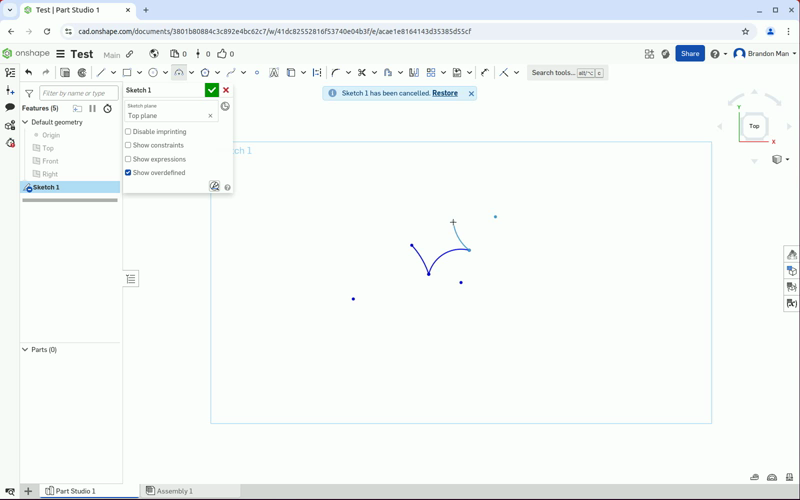
mouse_move(459, 237)
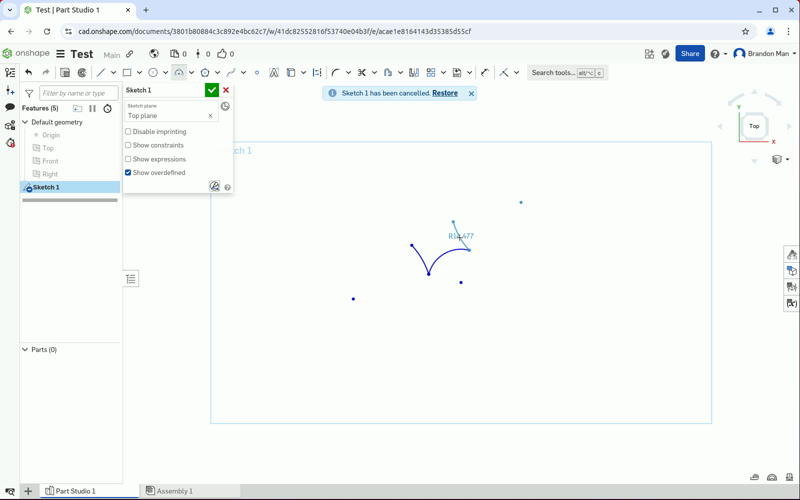
click(459, 237)
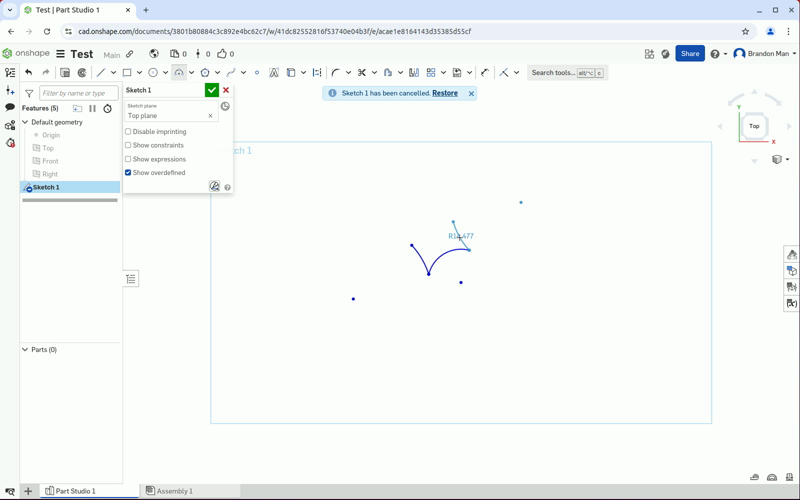
key_up(shift)
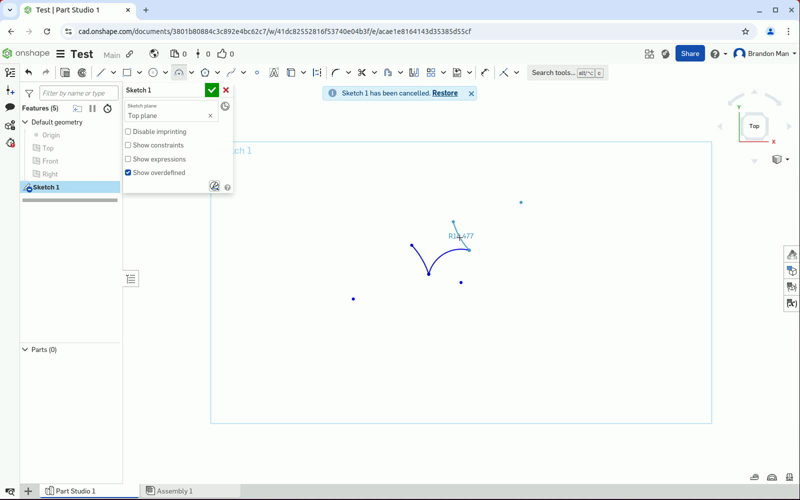
mouse_move(453, 221)
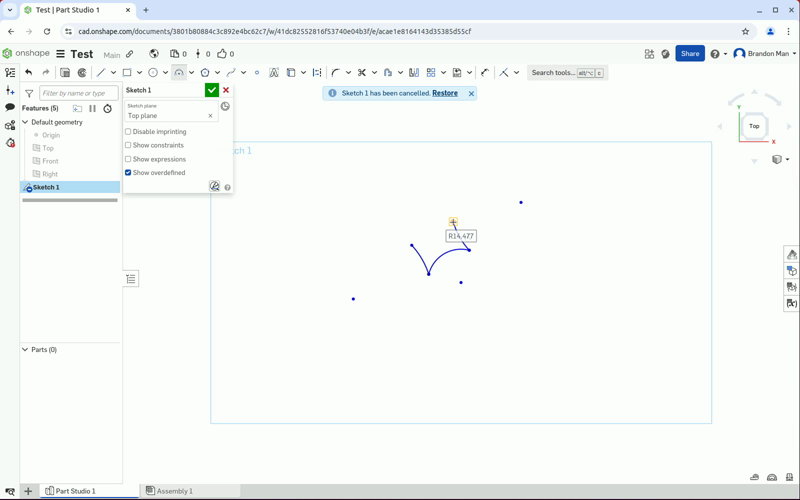
click(453, 221)
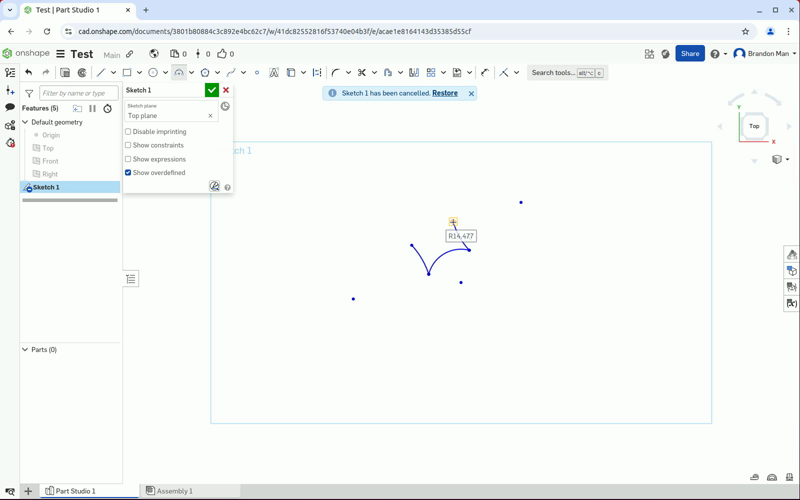
mouse_move(411, 245)
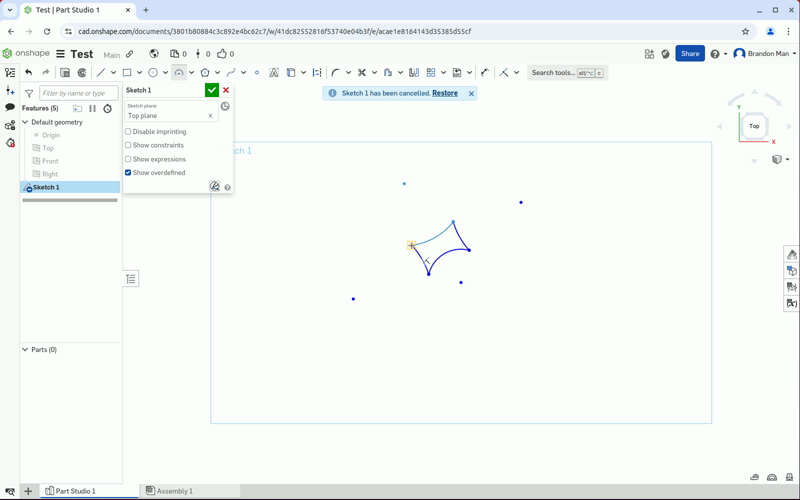
click(411, 245)
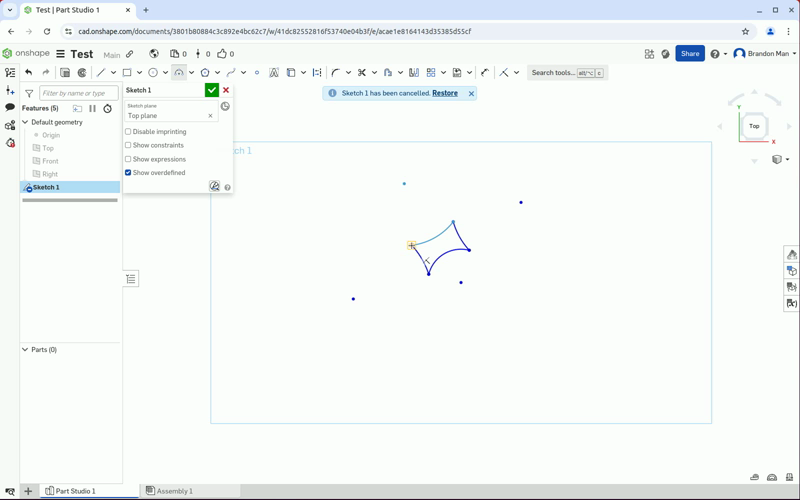
key_down(shift)
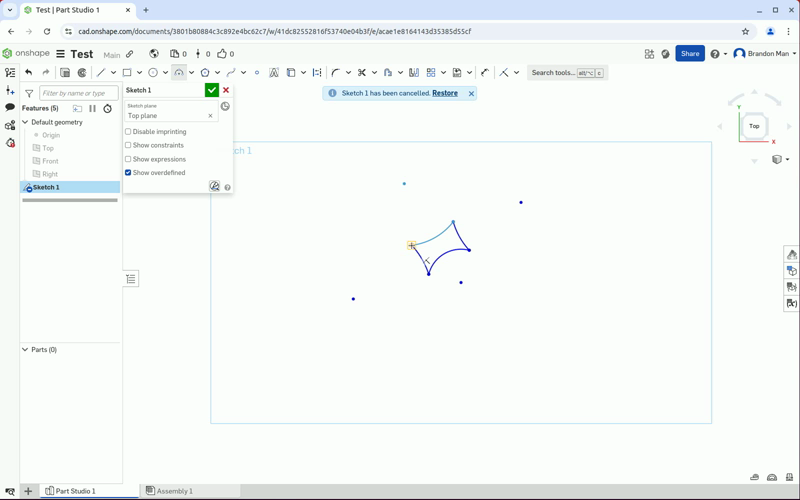
mouse_move(437, 242)
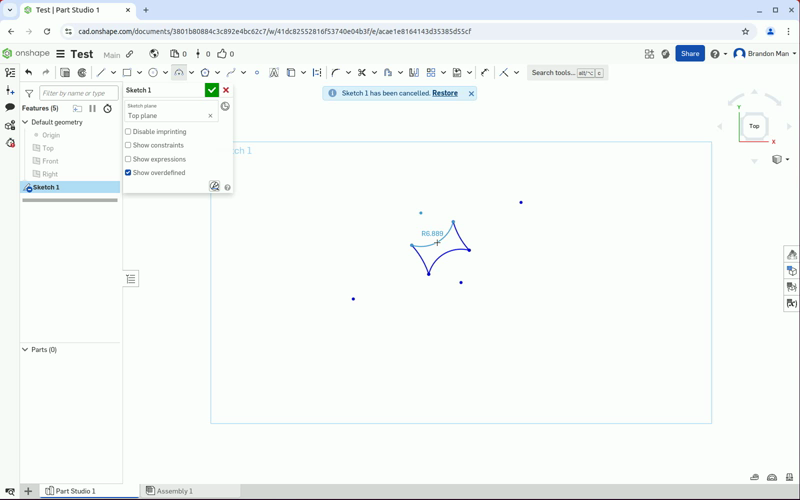
click(437, 242)
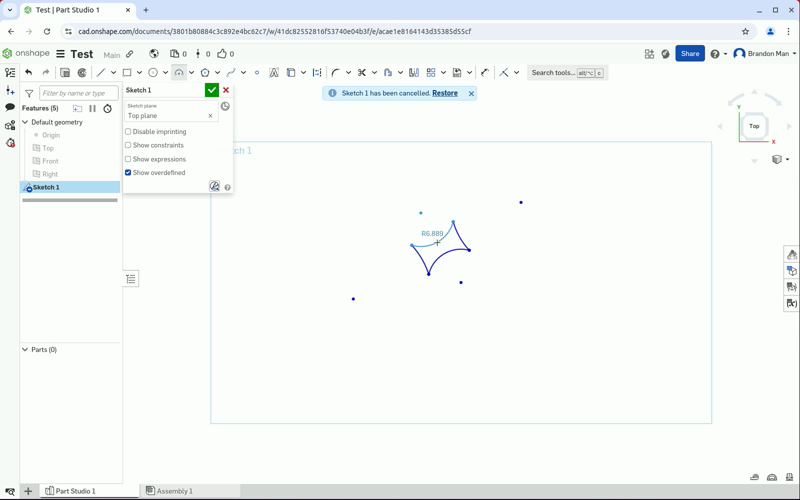
key_up(shift)
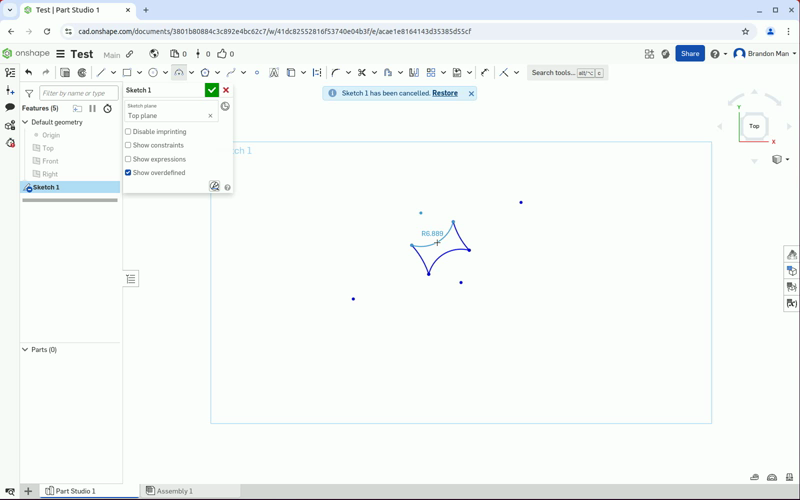
key(esc)
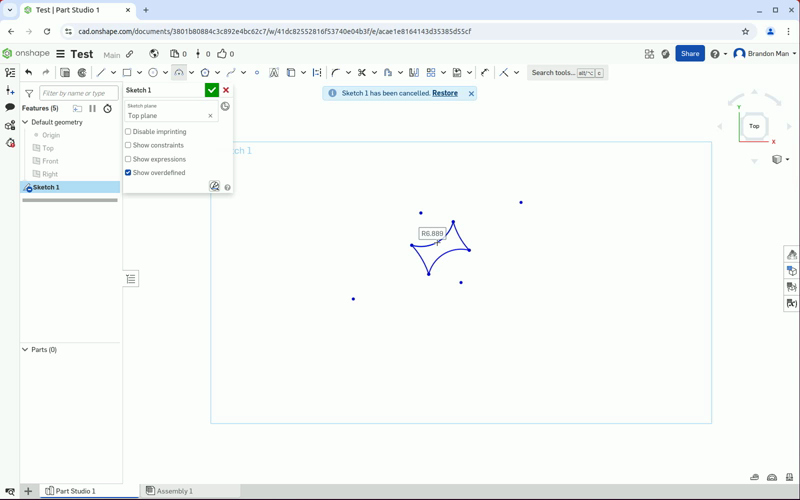
mouse_move(446, 240)
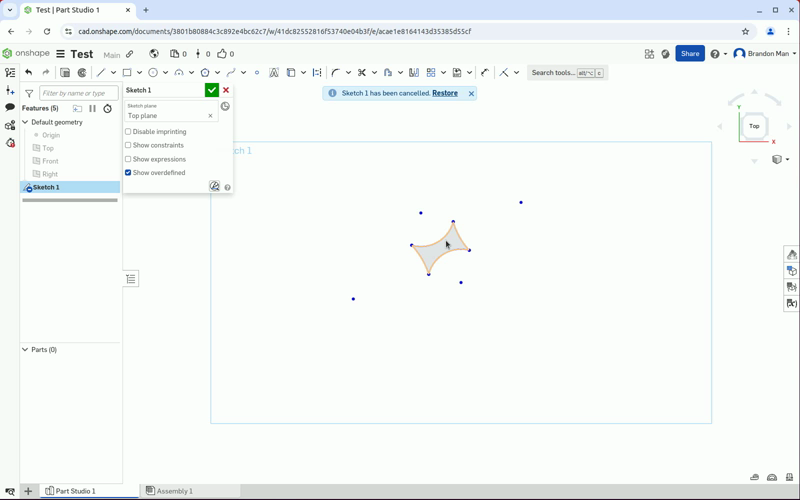
scroll(6)
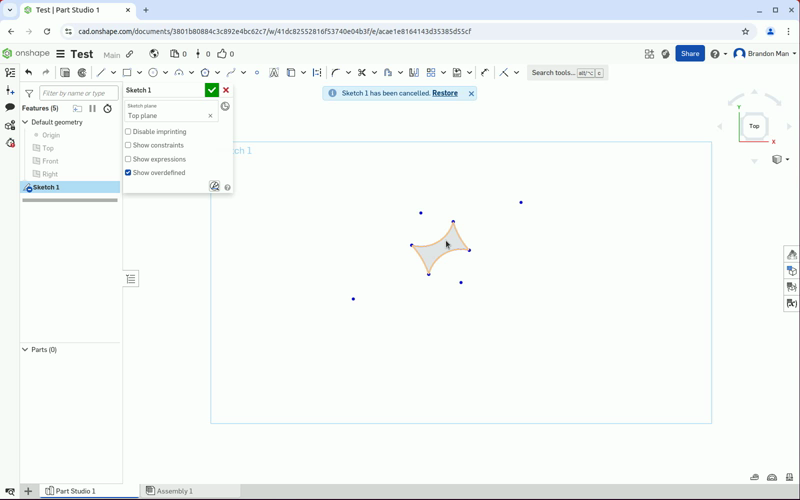
scroll(6)
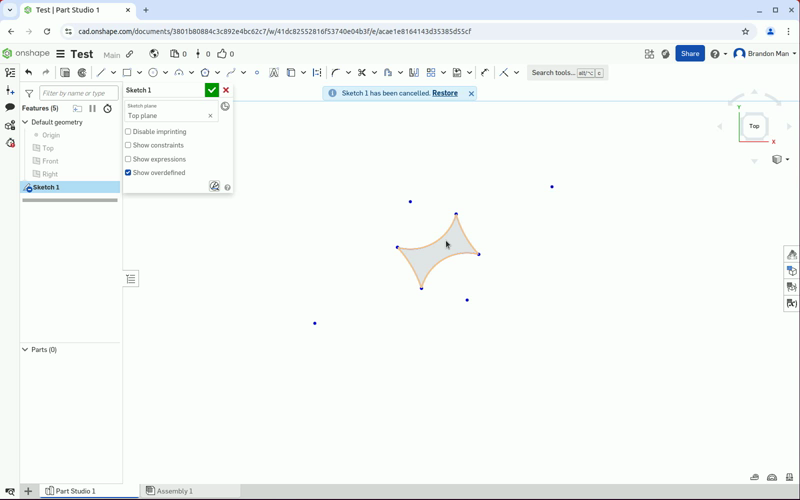
scroll(6)
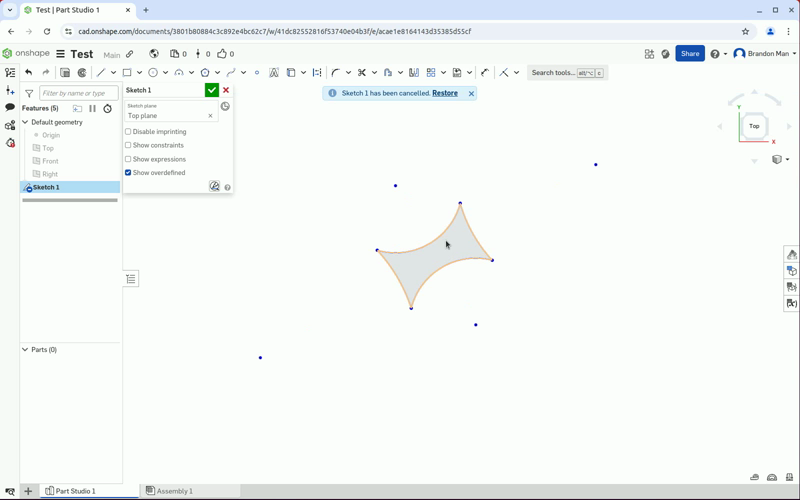
scroll(6)
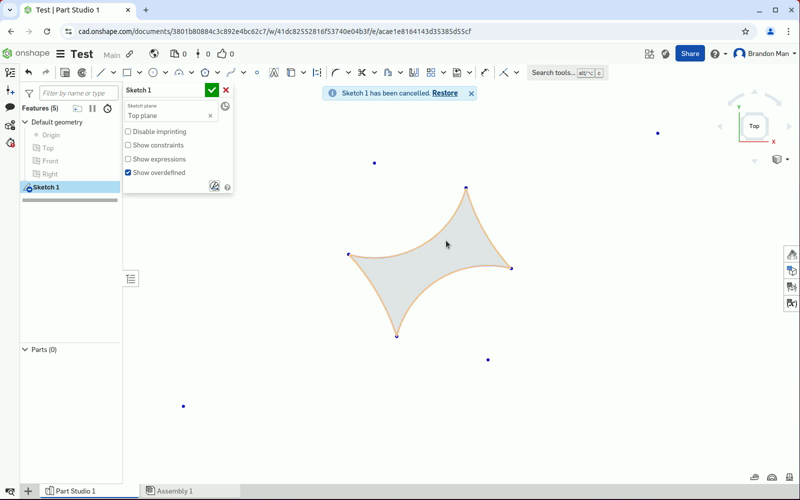
scroll(6)
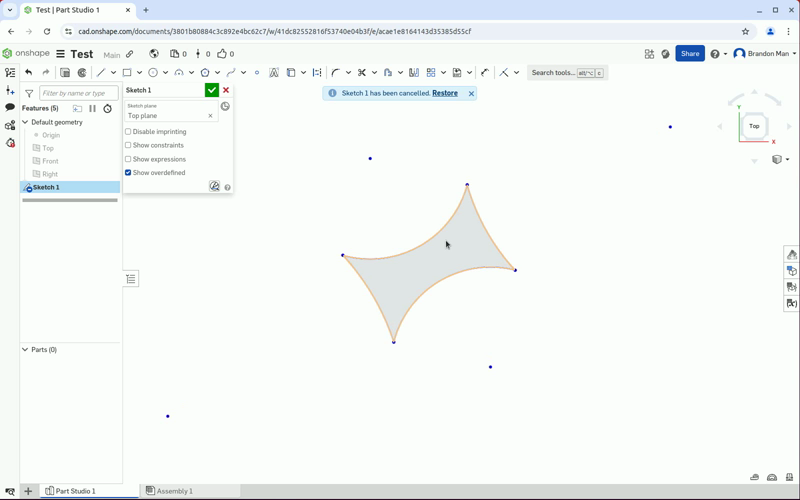
scroll(6)
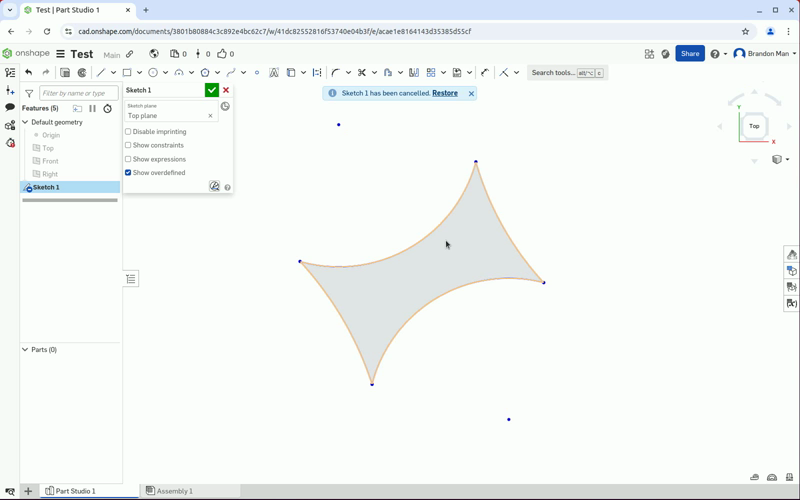
scroll(6)
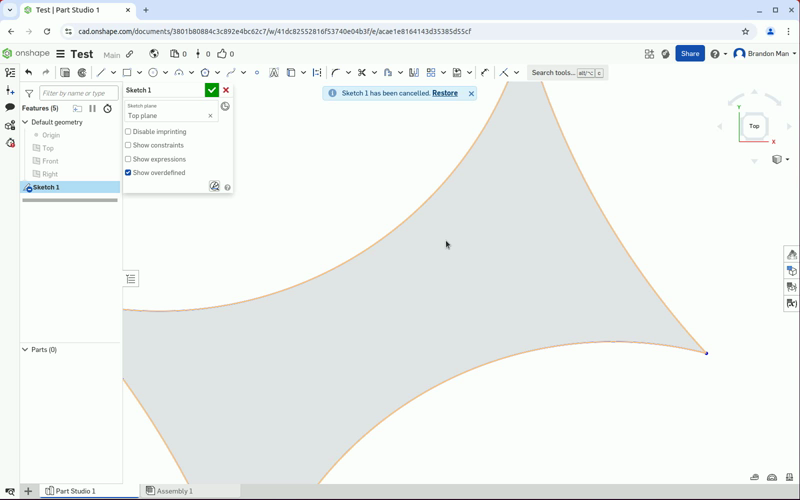
click(446, 240)
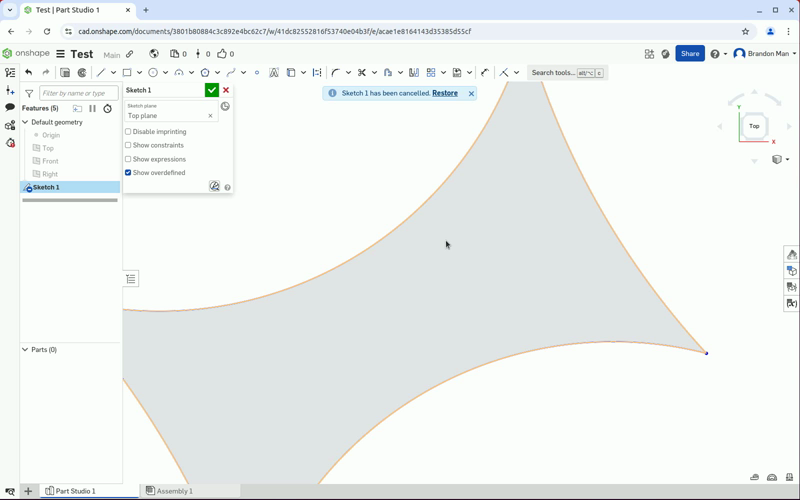
scroll(-6)
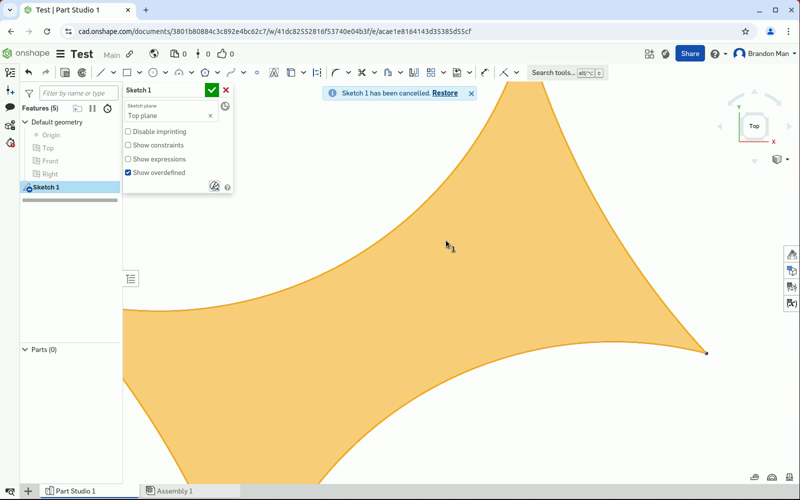
scroll(-6)
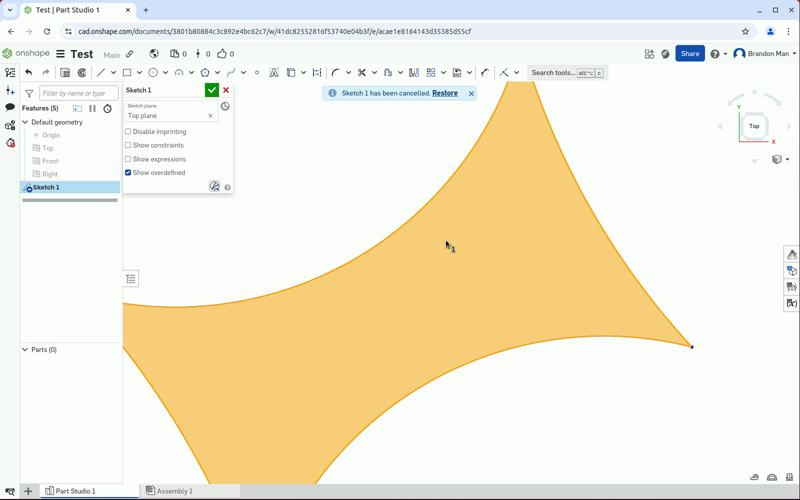
scroll(-6)
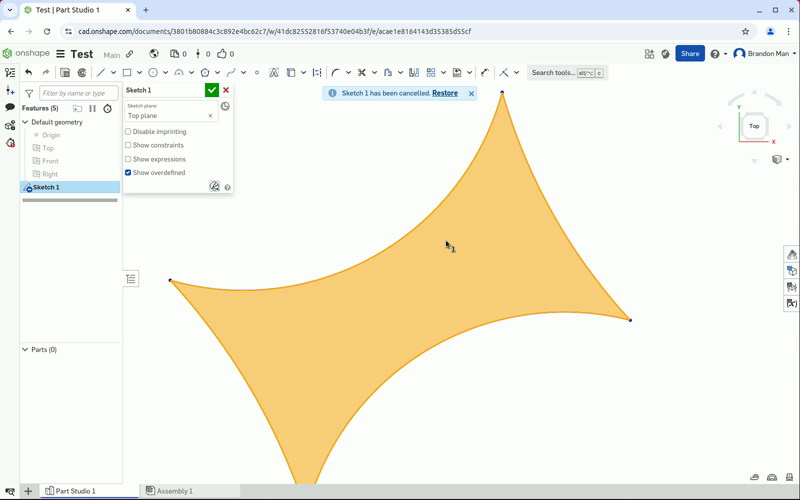
scroll(-6)
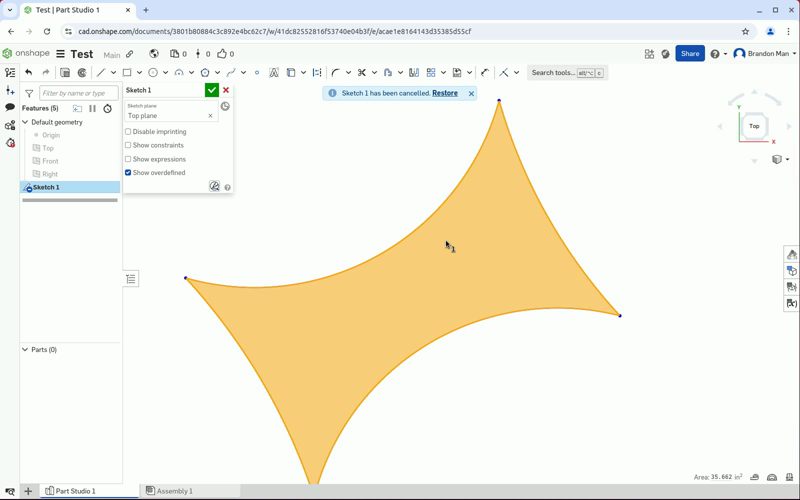
scroll(-6)
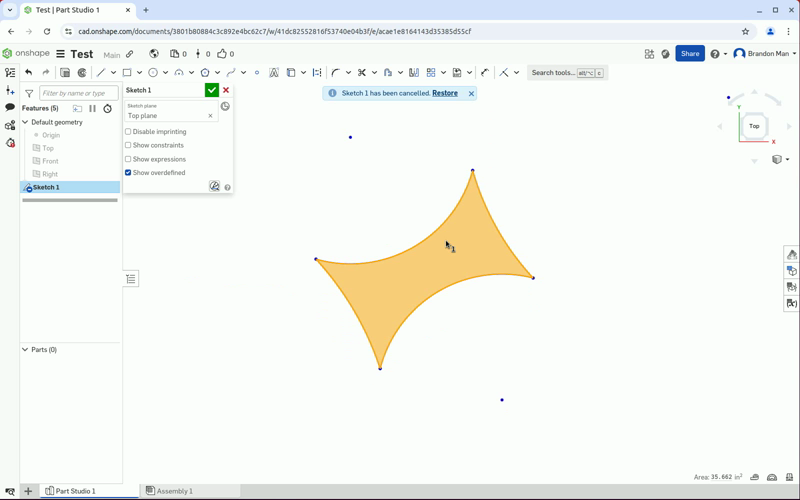
scroll(-6)
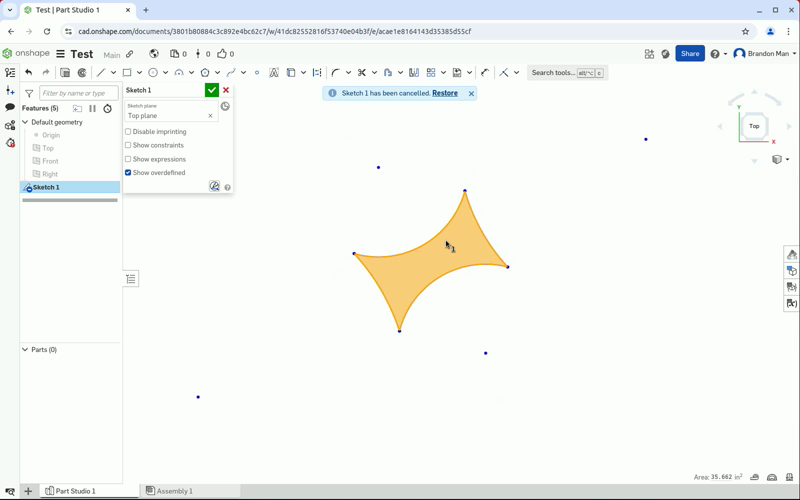
scroll(-6)
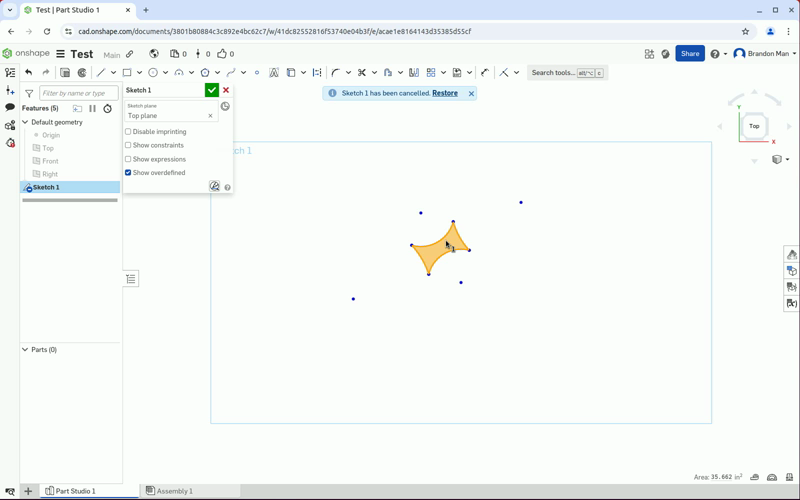
mouse_move(73, 352)
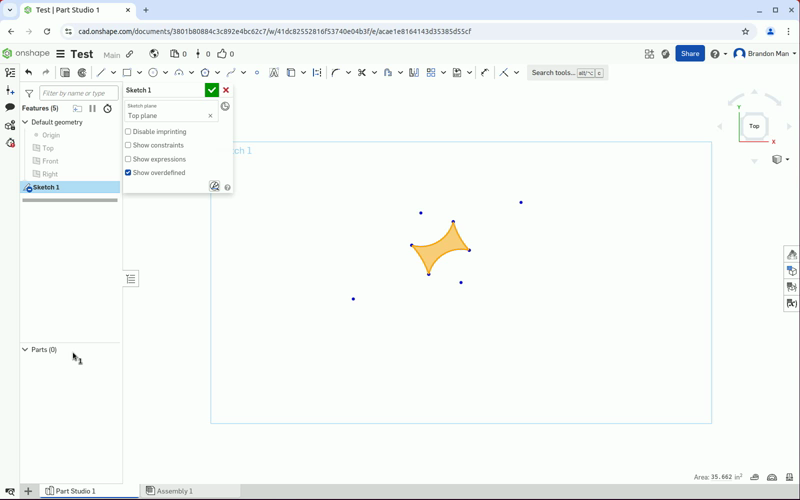
key(shift+y)
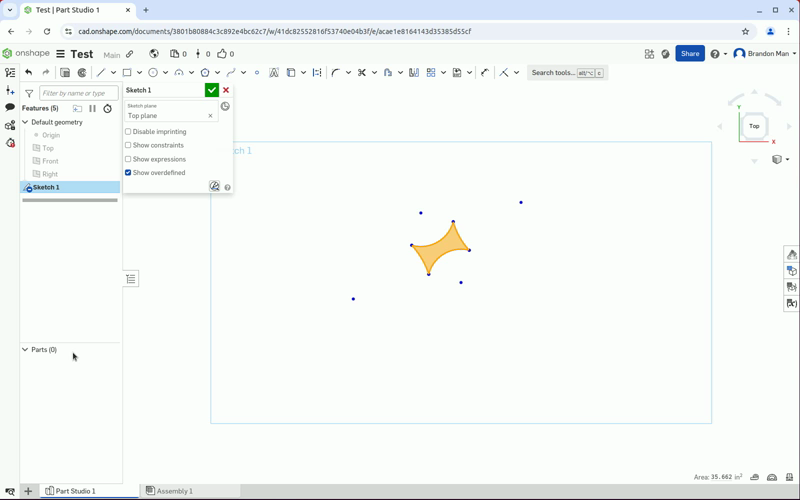
key(shift+e)
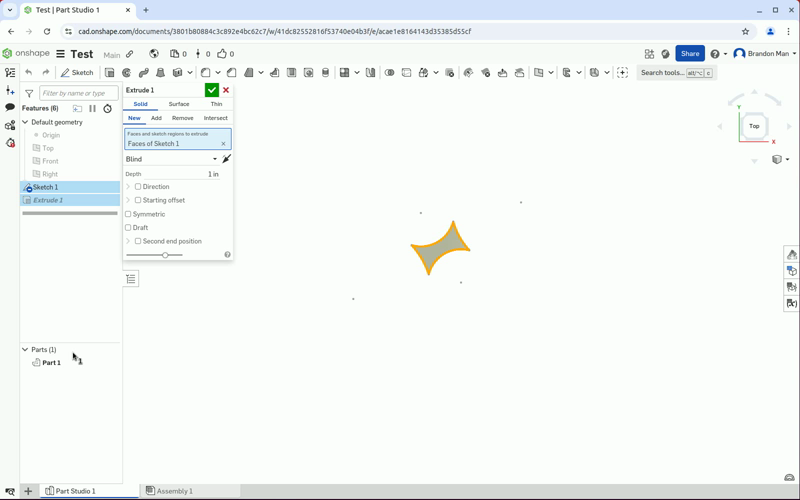
mouse_move(143, 106)
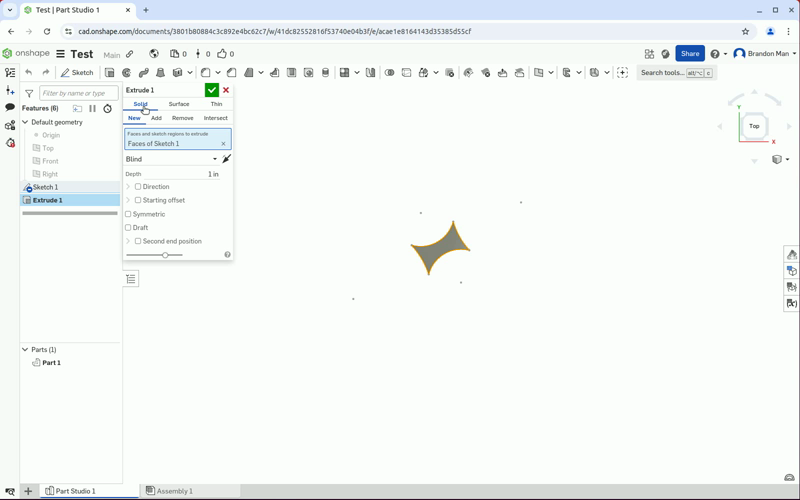
click(143, 106)
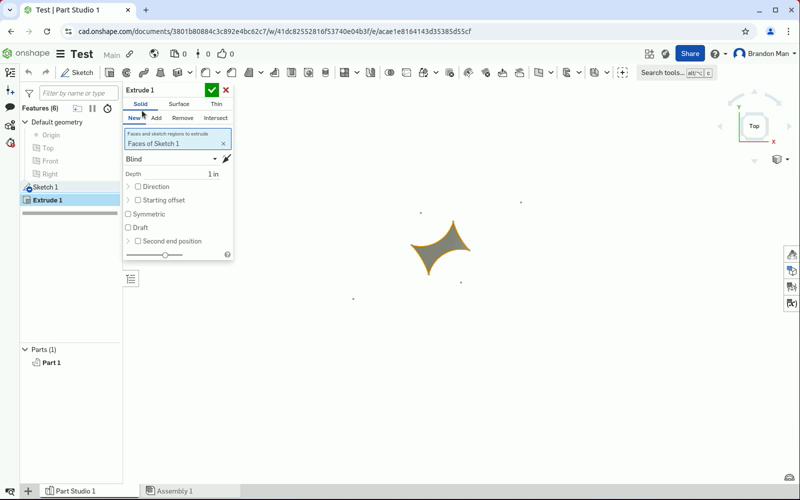
mouse_move(137, 120)
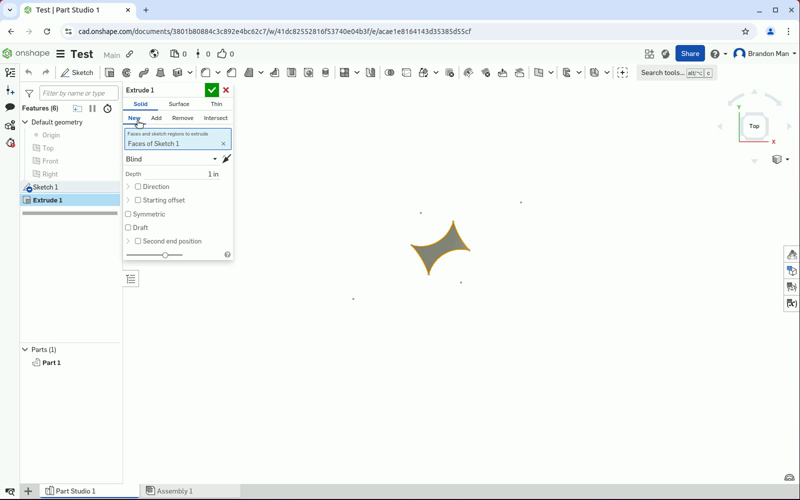
click(137, 120)
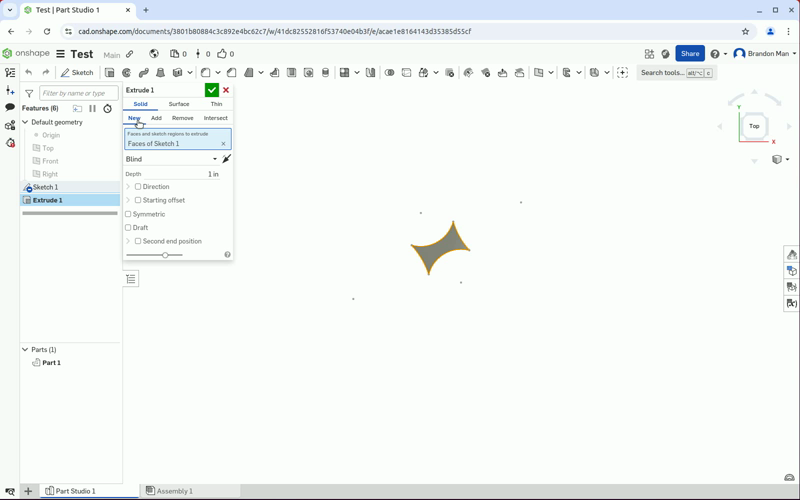
key(tab, 4)
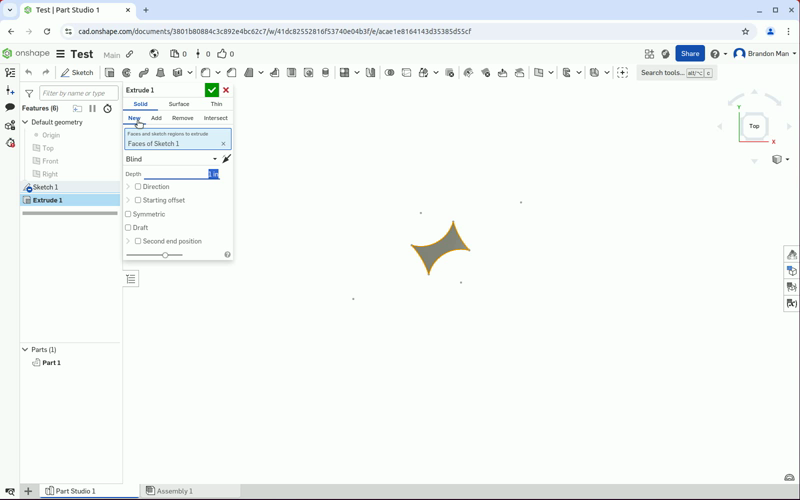
text(3.851)
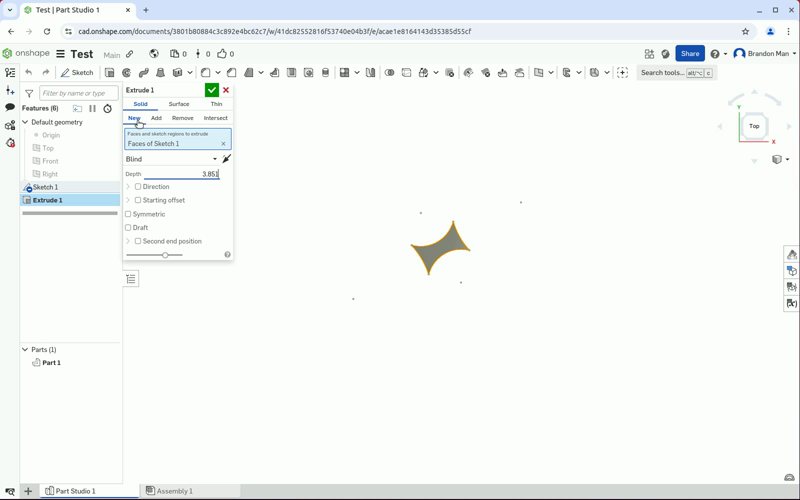
key(enter)
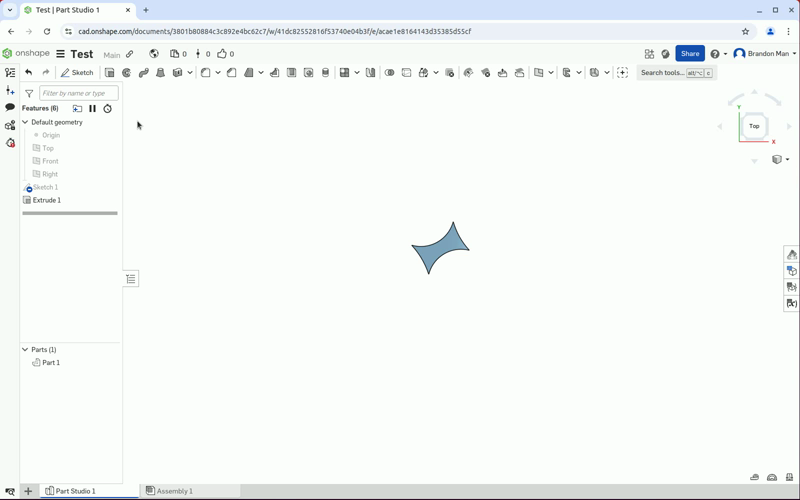
key(shift+h)
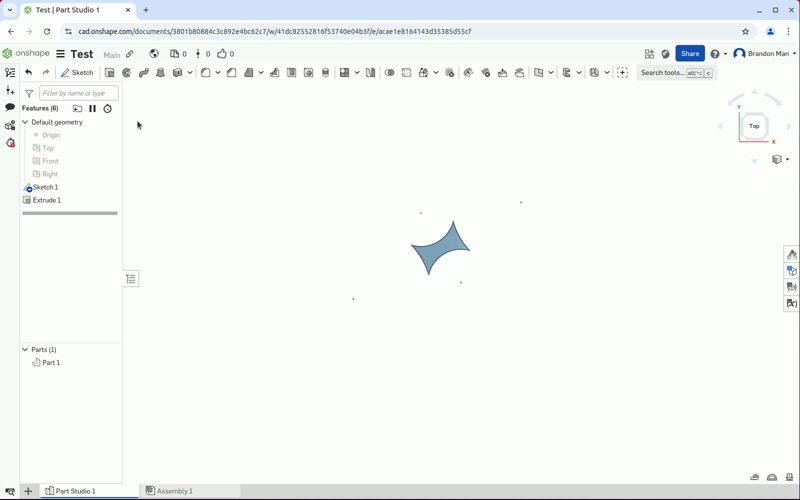
key(shift+h)
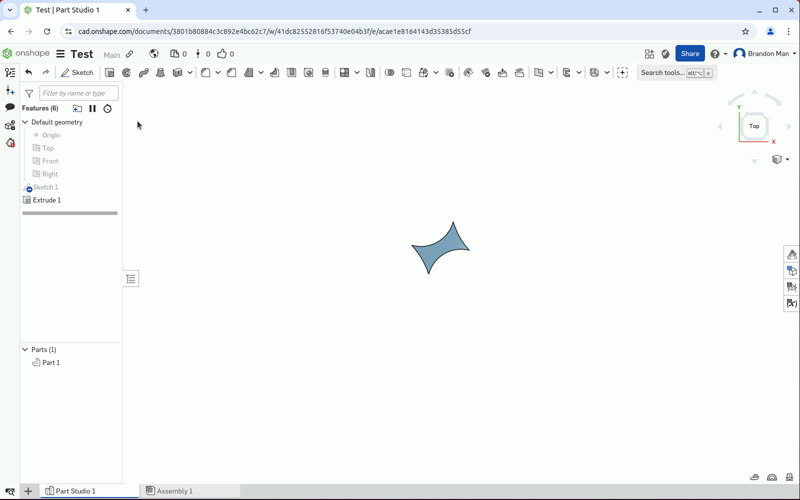
mouse_move(73, 189)
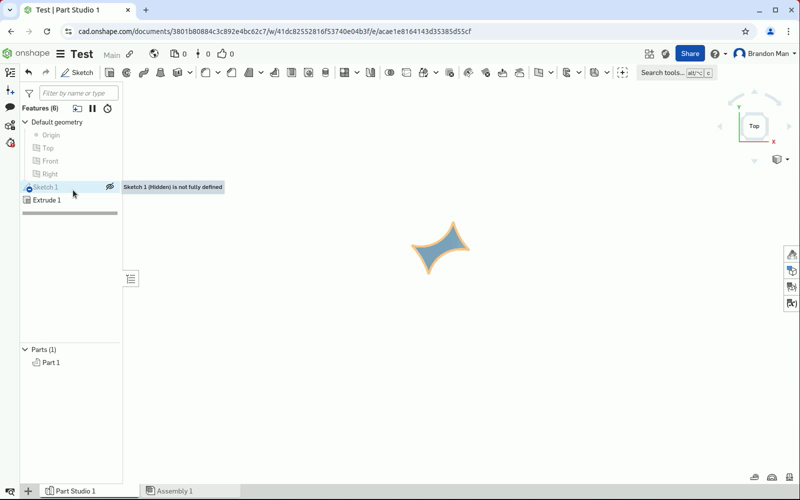
click(73, 189)
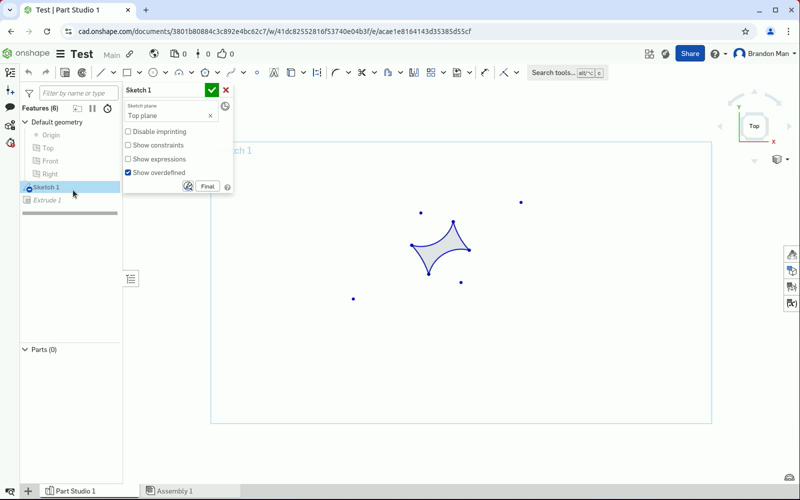
mouse_move(229, 92)
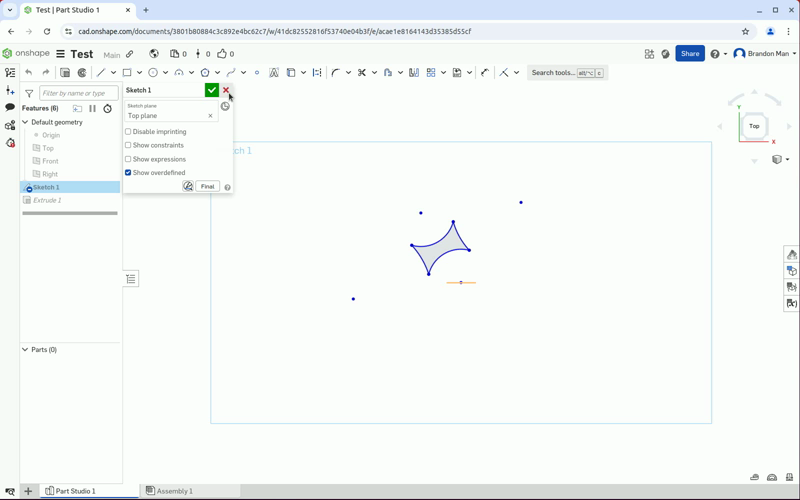
click(229, 92)
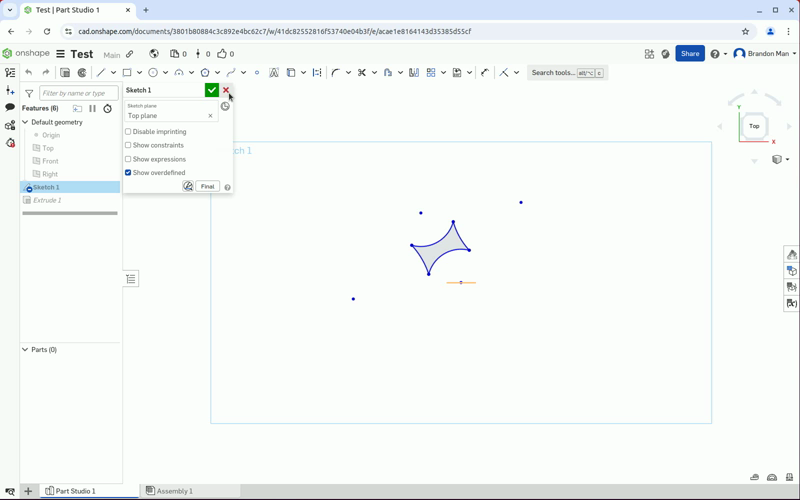
key(shift+s)
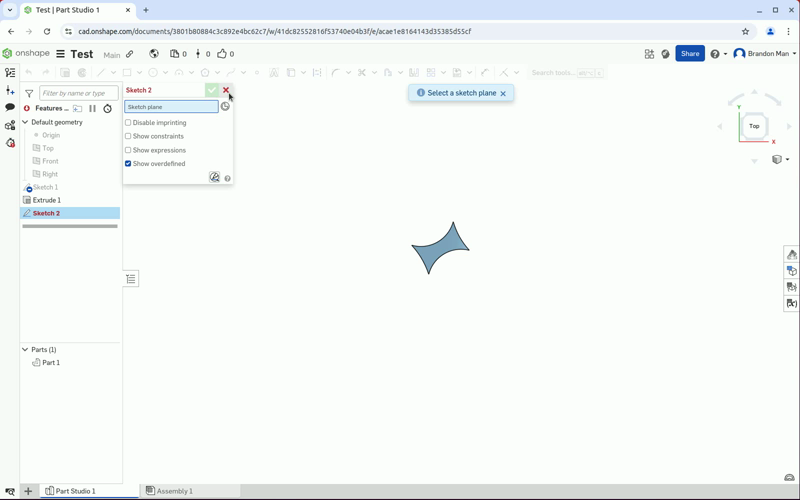
mouse_move(73, 150)
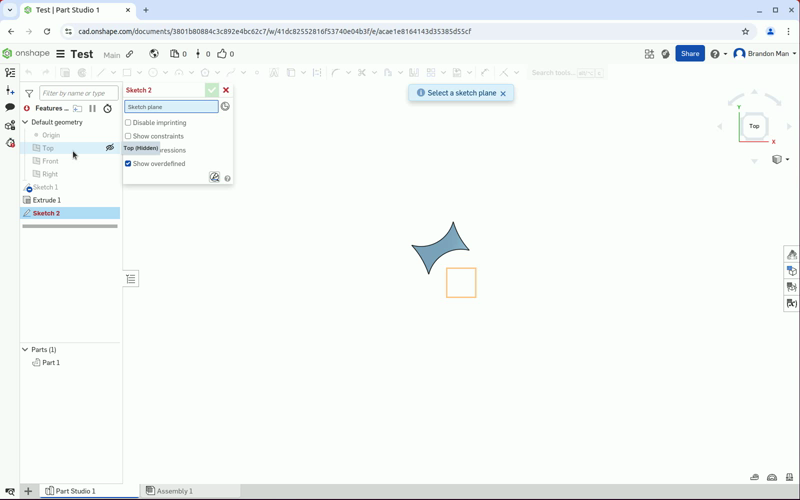
click(73, 150)
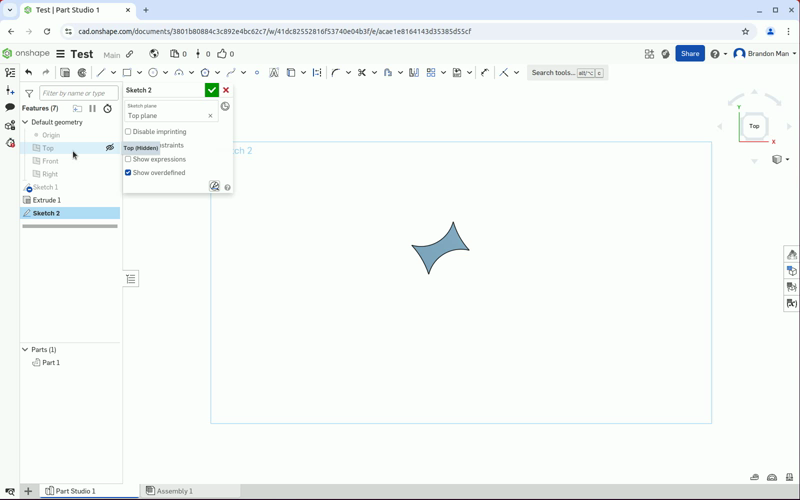
mouse_move(73, 352)
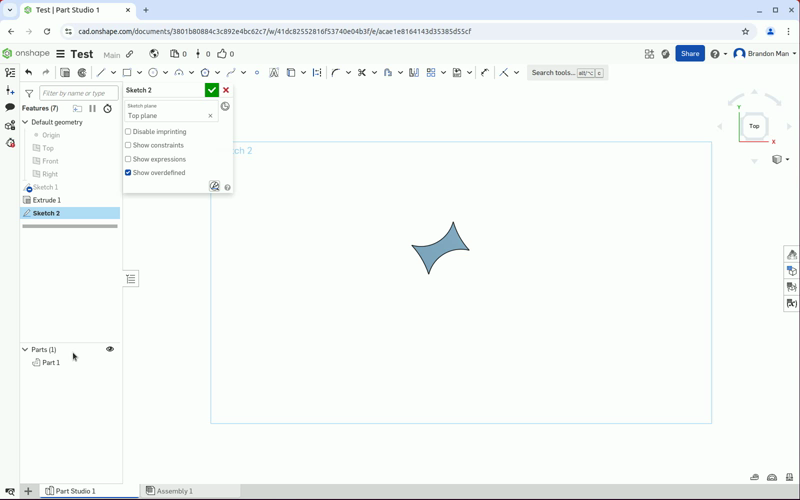
key(y)
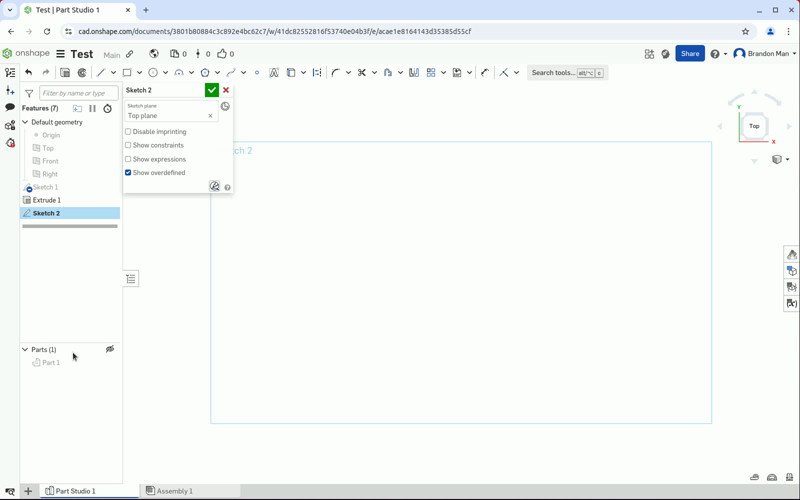
key(a)
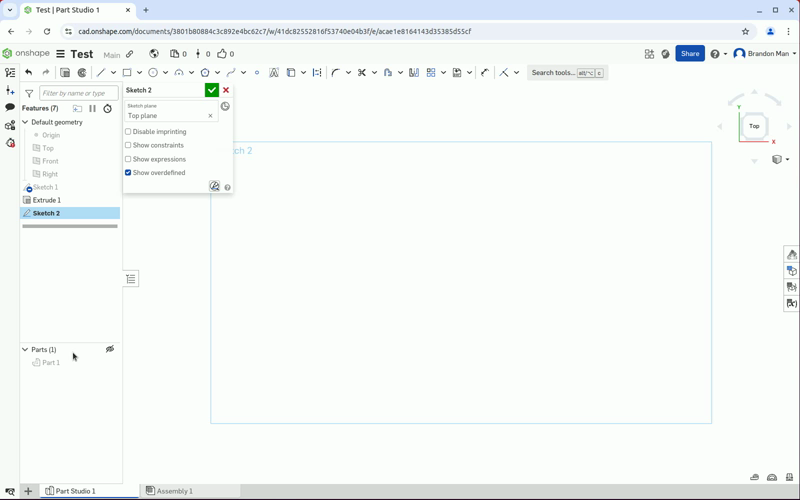
key_down(shift)
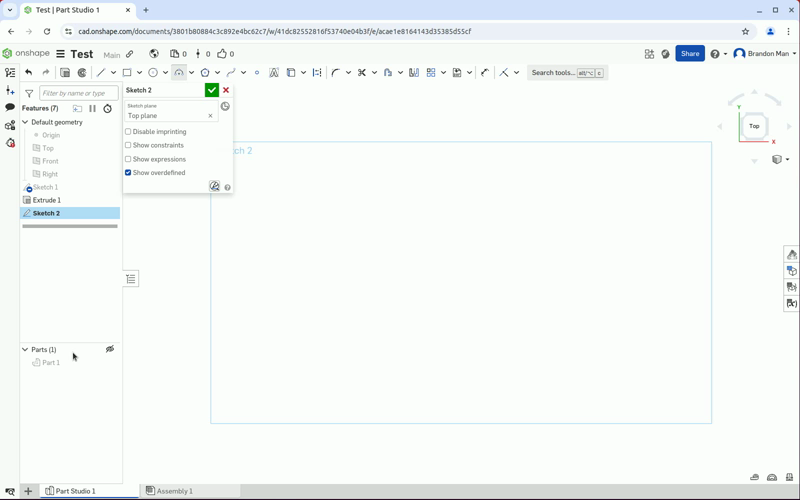
mouse_move(411, 320)
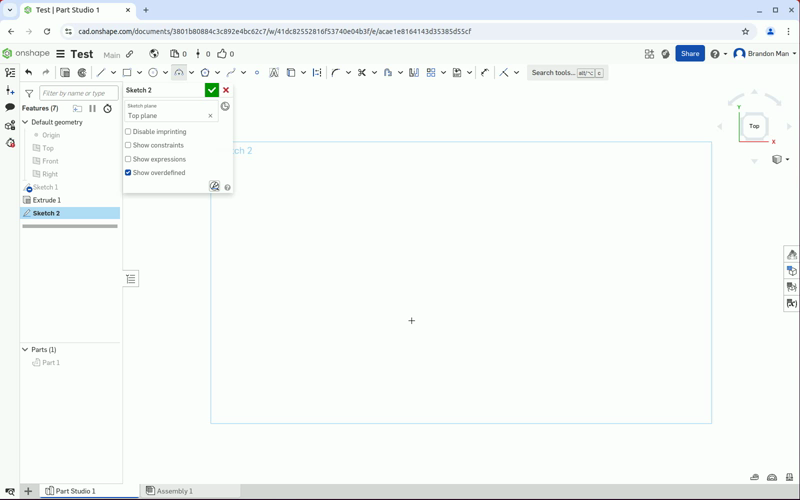
click(411, 320)
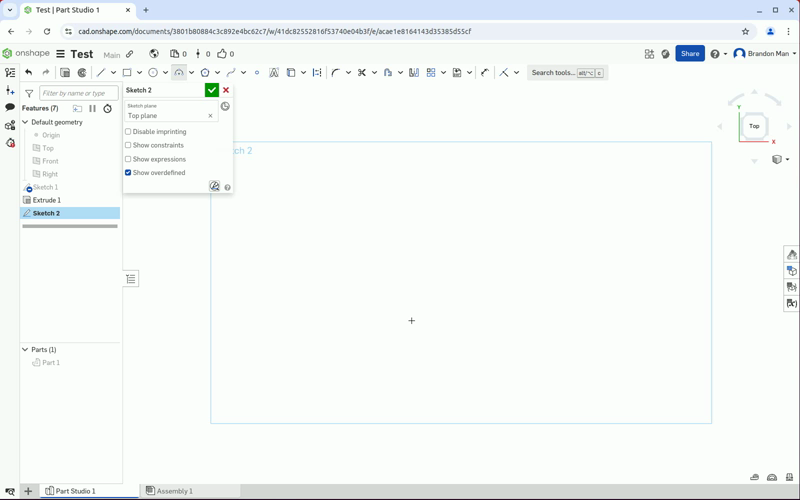
key_up(shift)
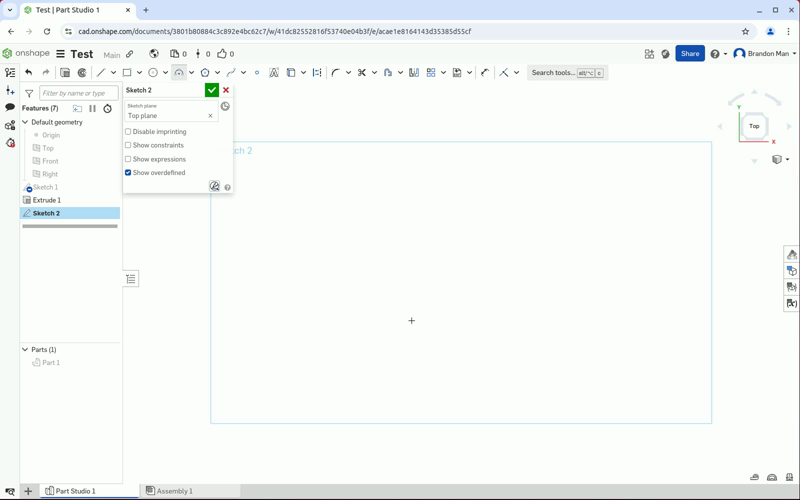
key_down(shift)
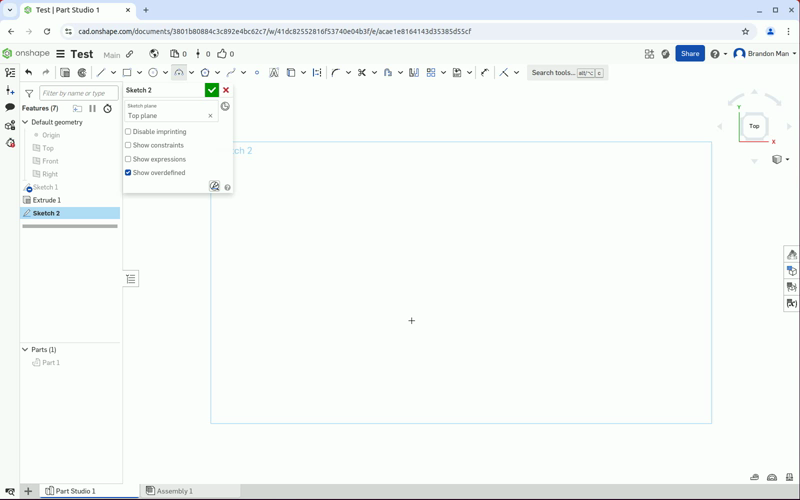
mouse_move(453, 344)
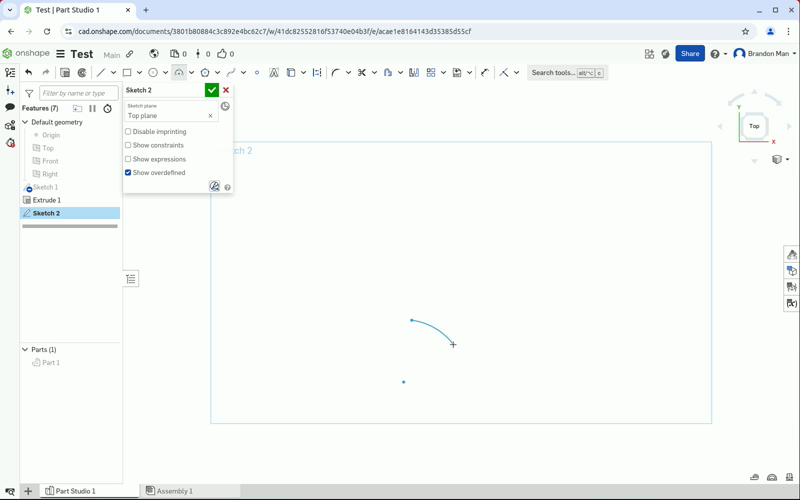
click(453, 344)
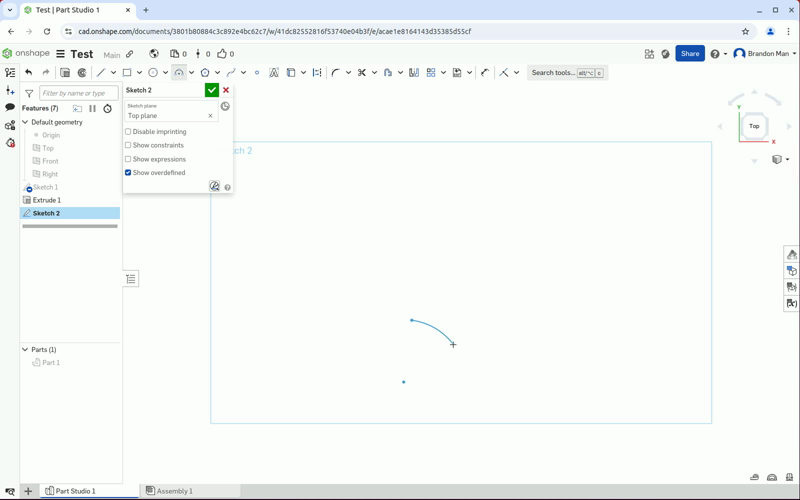
mouse_move(437, 323)
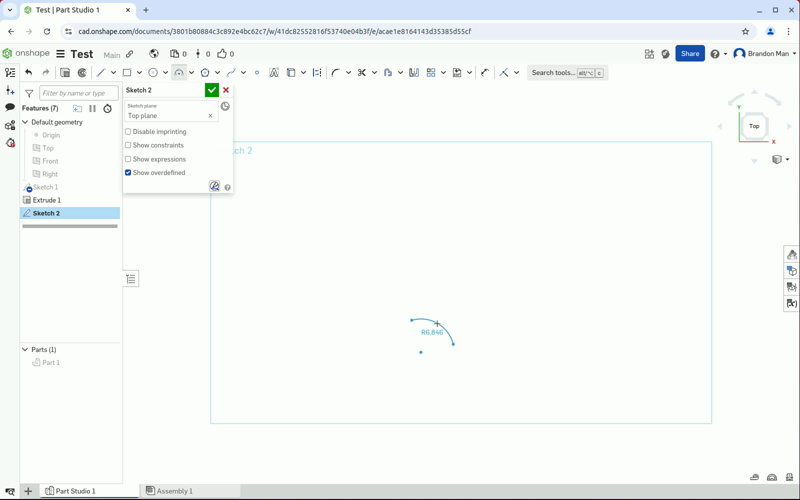
click(437, 323)
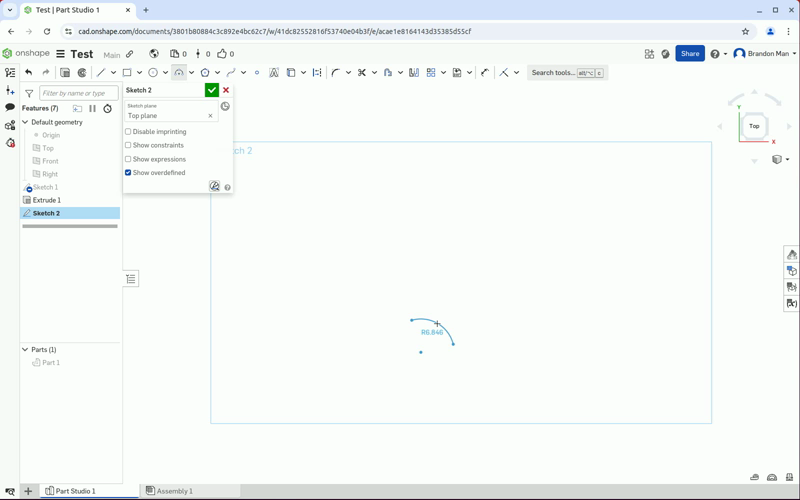
key_up(shift)
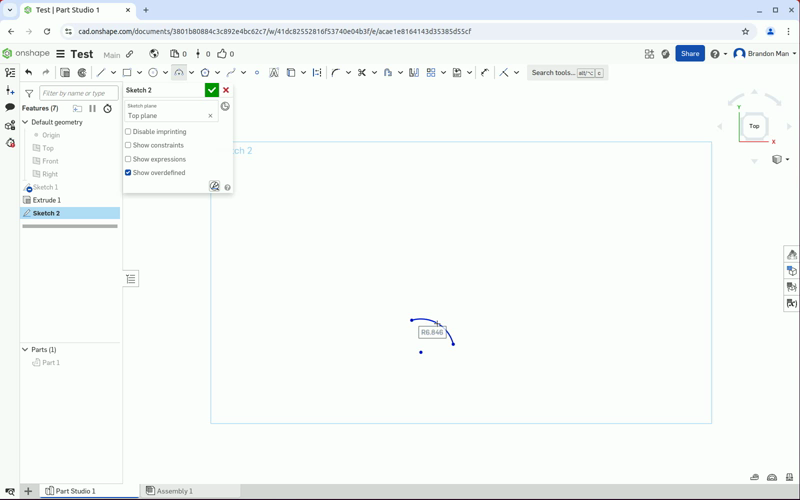
mouse_move(453, 344)
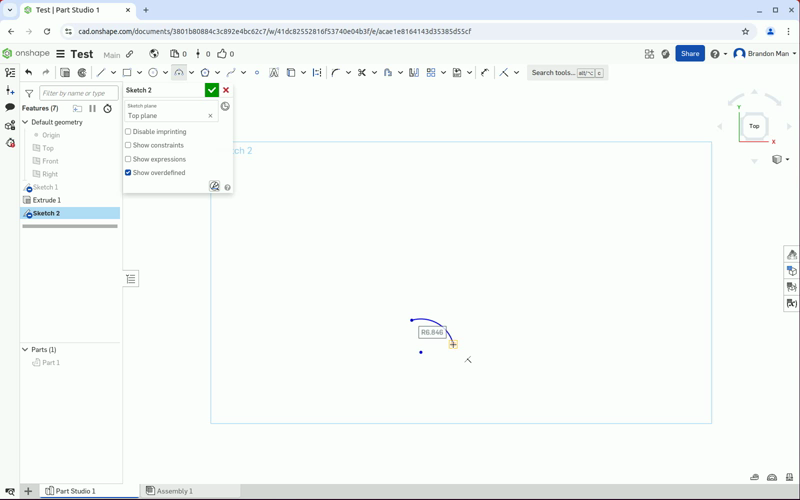
click(453, 344)
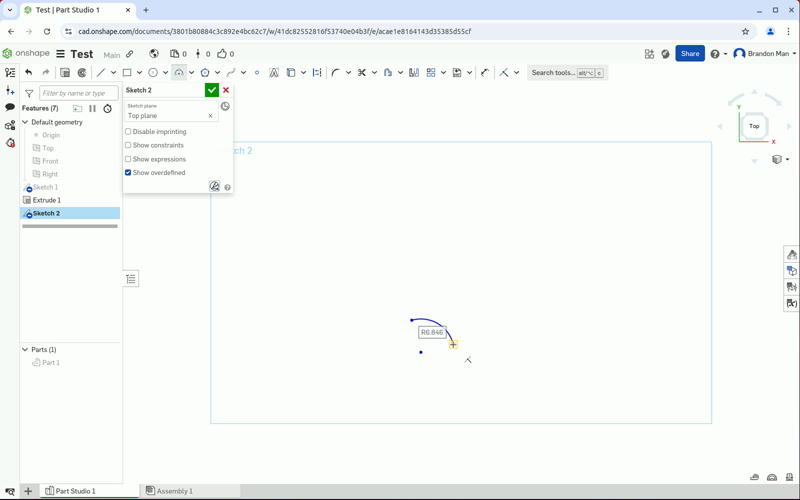
key_down(shift)
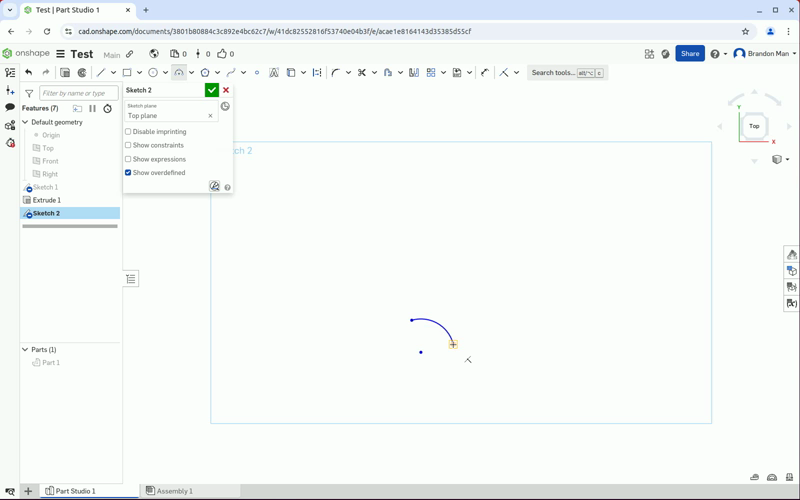
mouse_move(469, 315)
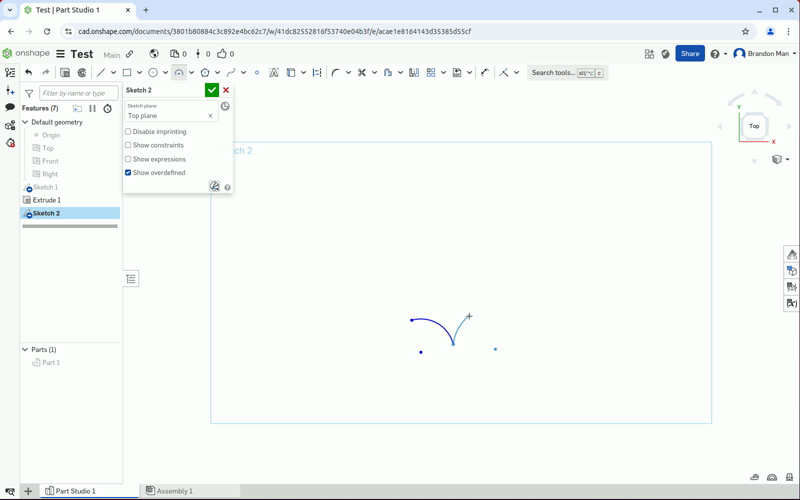
click(469, 315)
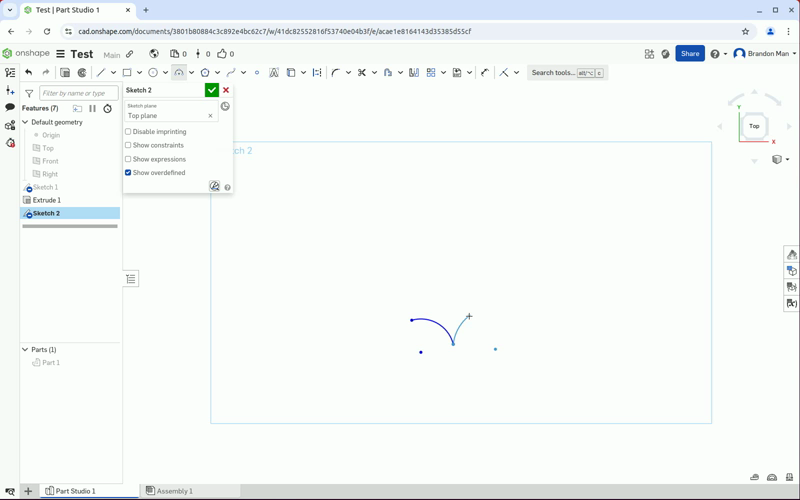
mouse_move(459, 328)
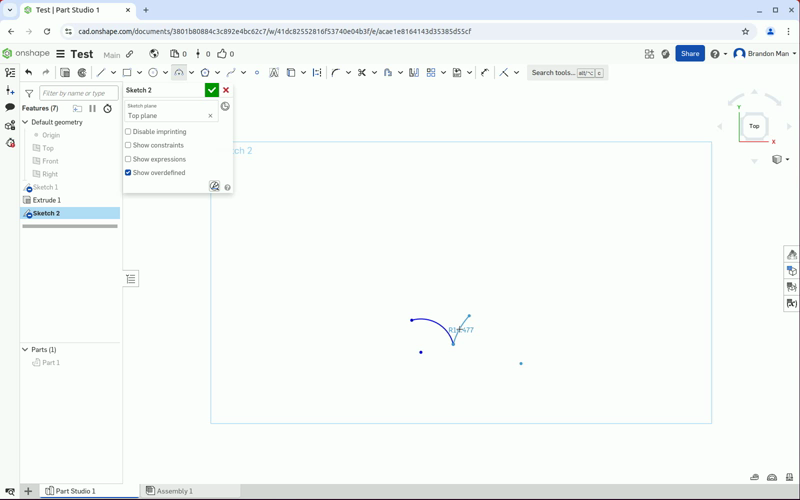
click(459, 328)
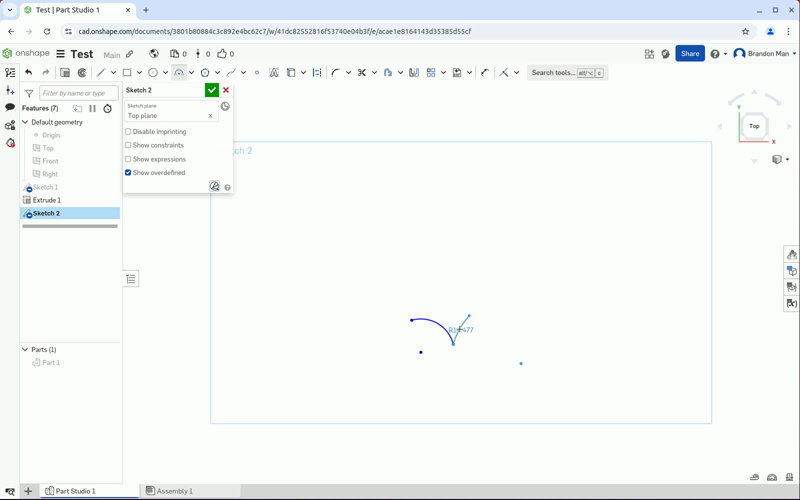
key_up(shift)
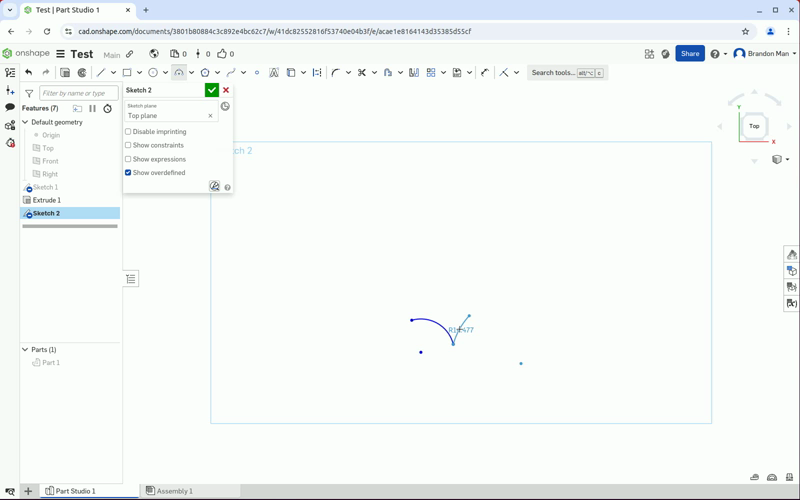
mouse_move(469, 315)
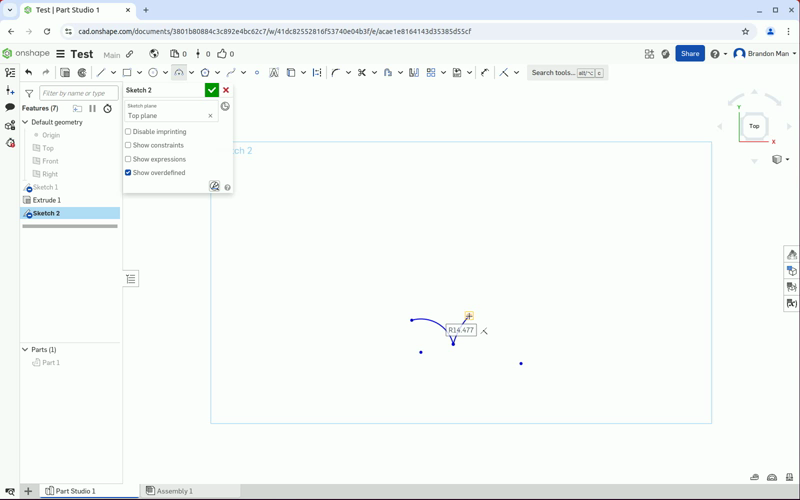
click(469, 315)
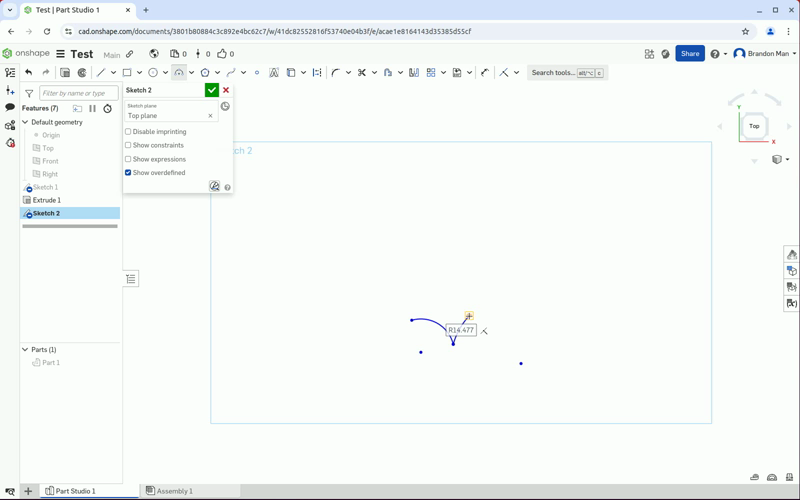
key_down(shift)
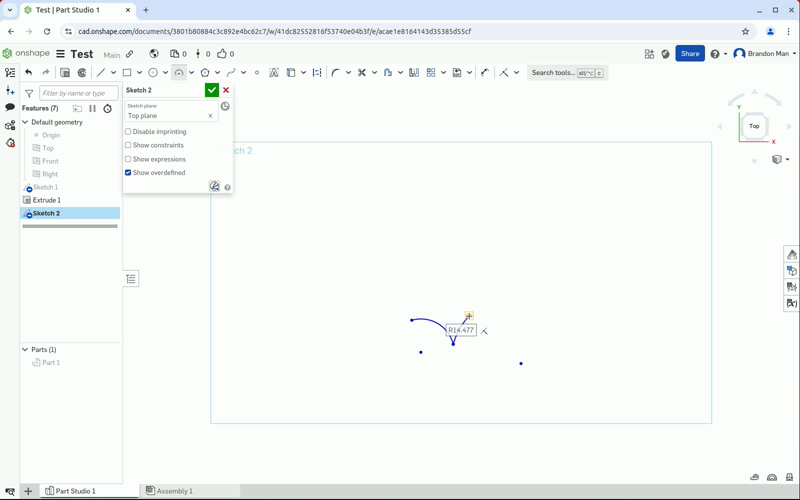
mouse_move(428, 291)
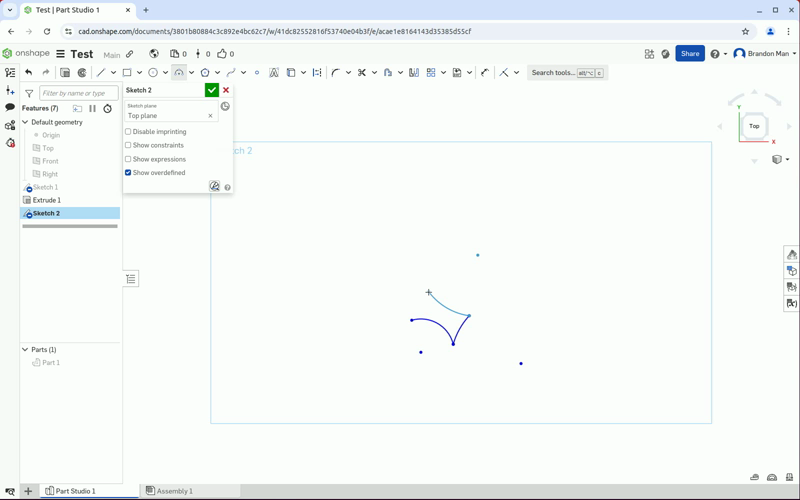
click(428, 291)
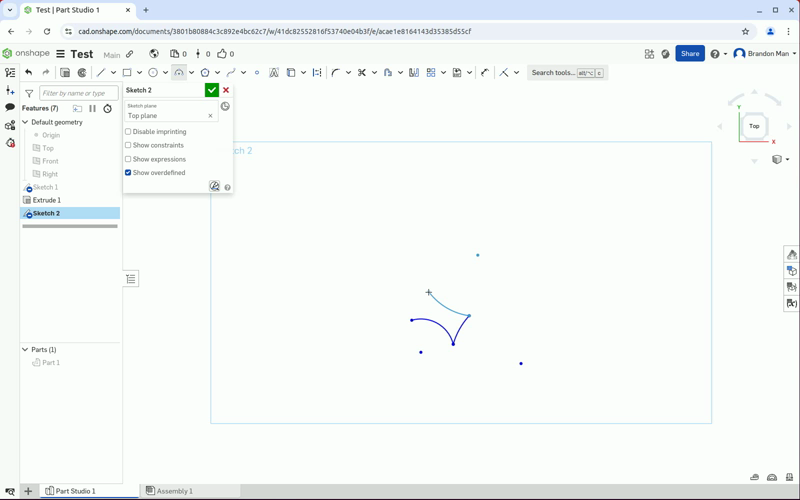
mouse_move(444, 312)
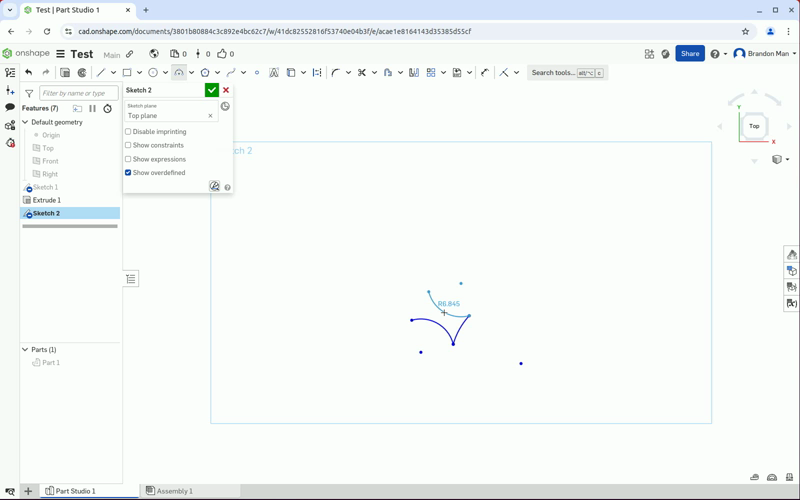
click(444, 312)
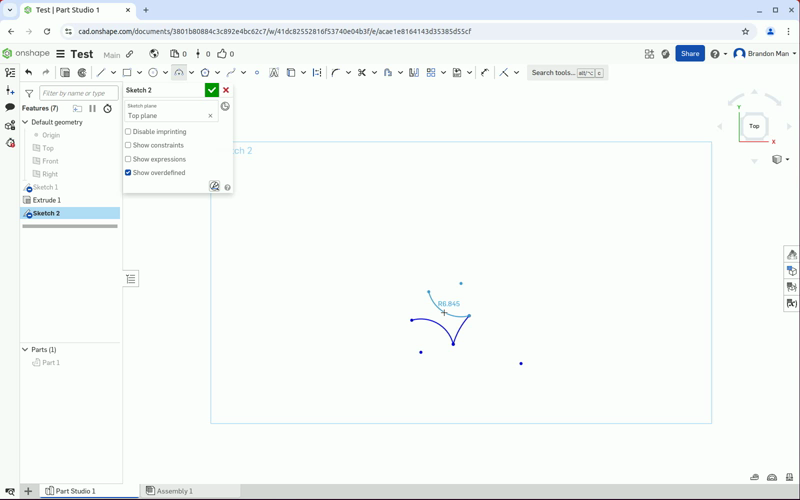
key_up(shift)
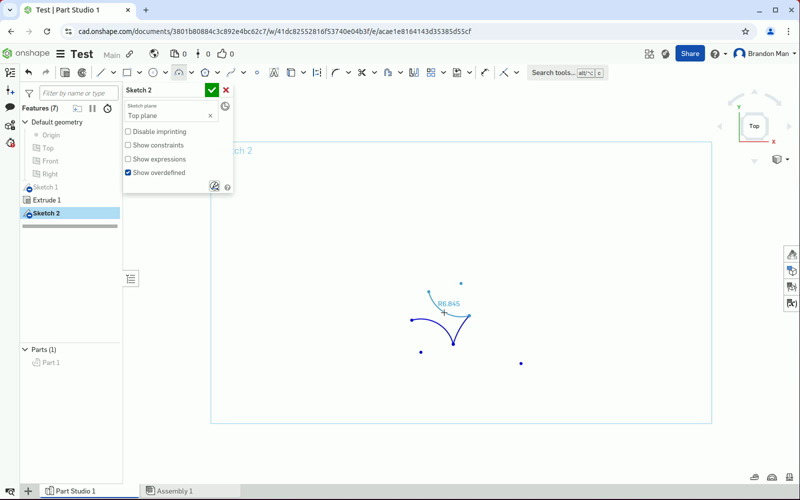
mouse_move(428, 291)
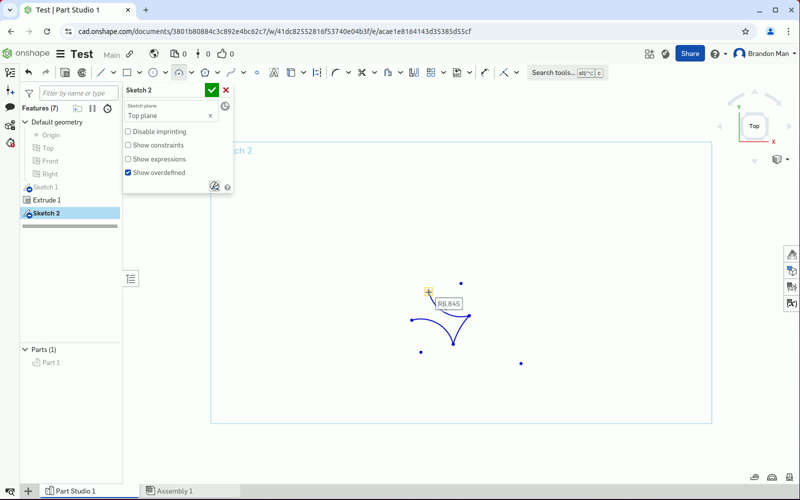
click(428, 291)
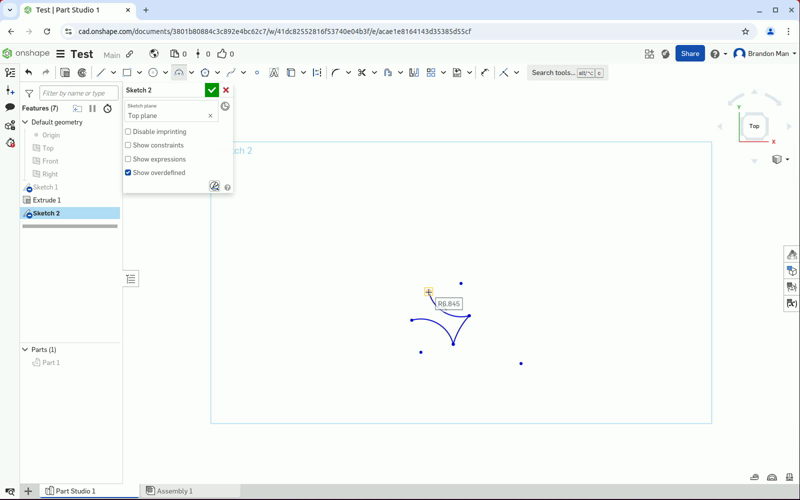
mouse_move(411, 320)
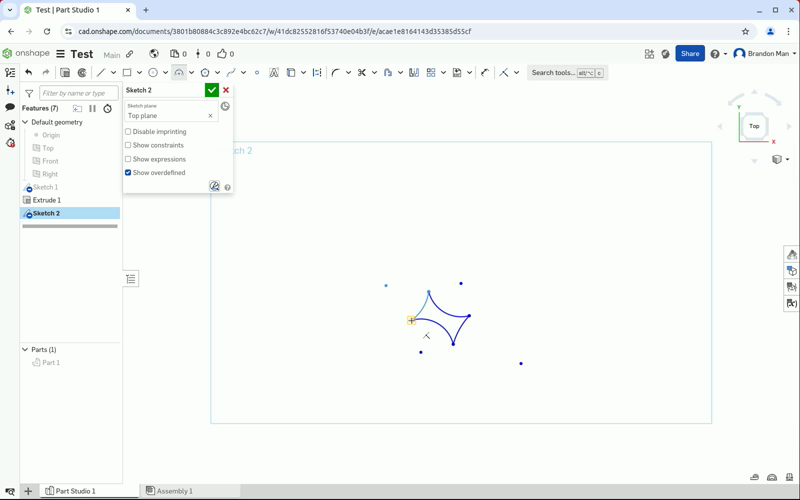
click(411, 320)
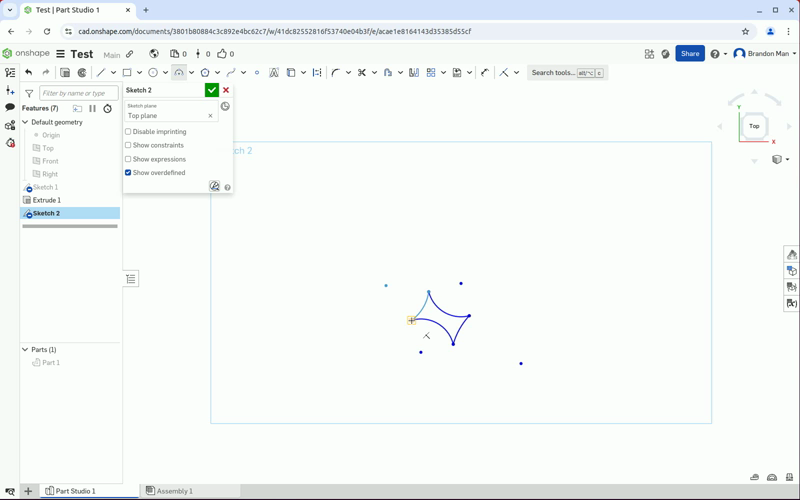
key_down(shift)
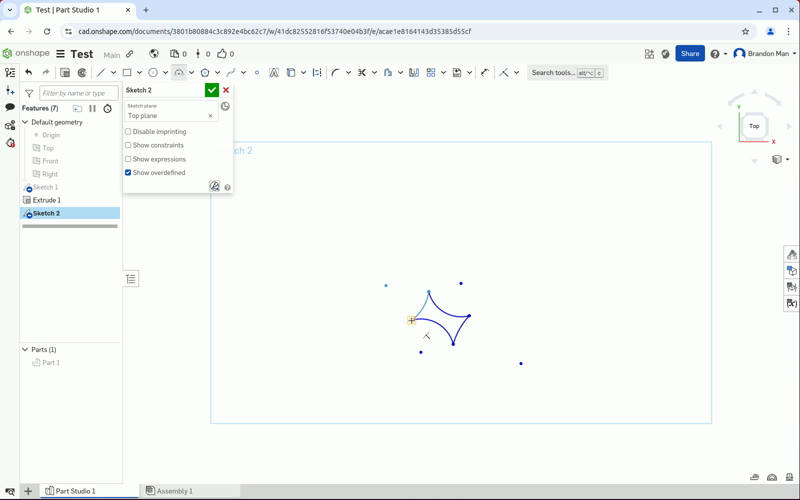
mouse_move(421, 307)
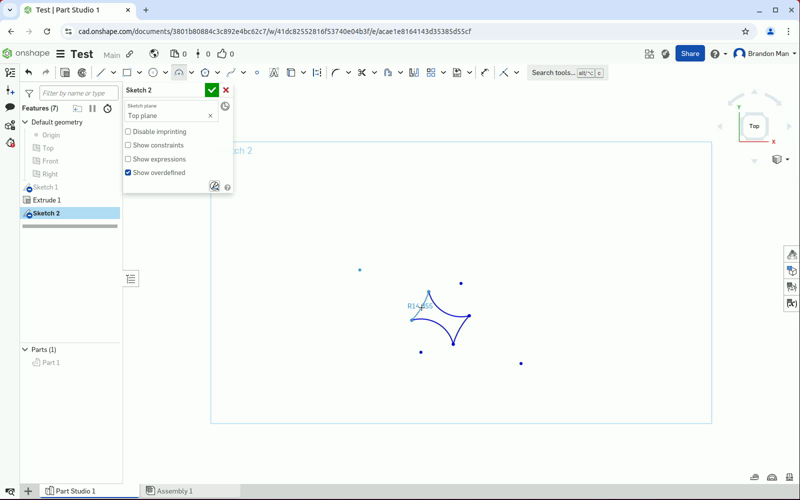
click(421, 307)
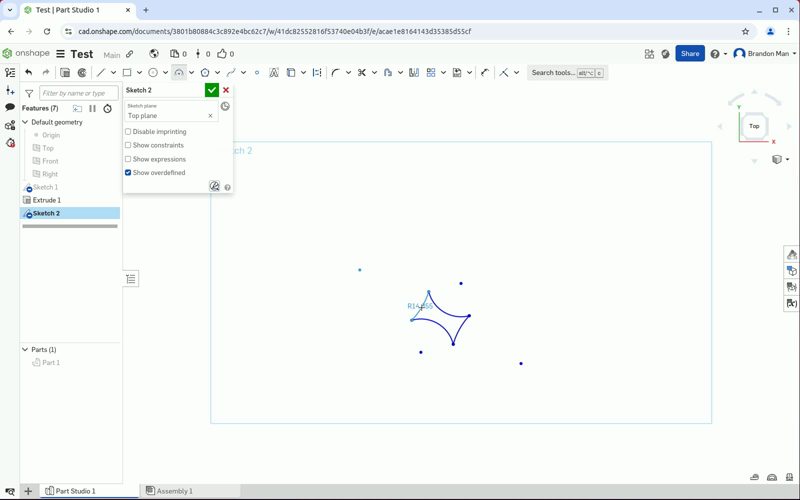
key_up(shift)
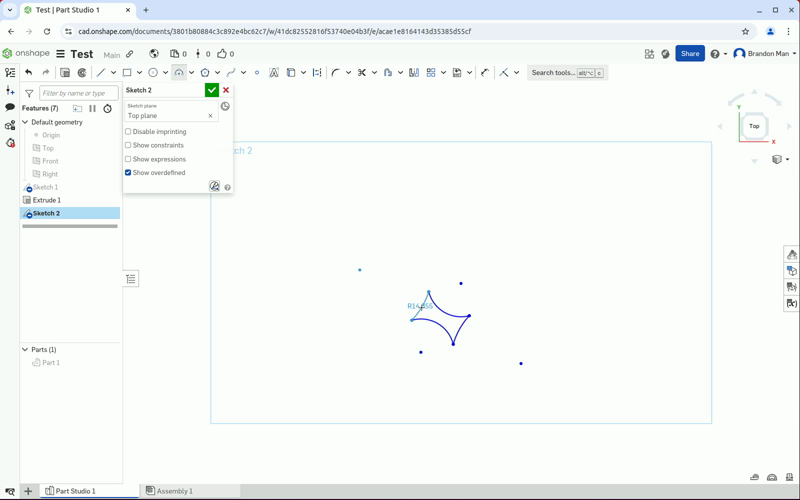
key(esc)
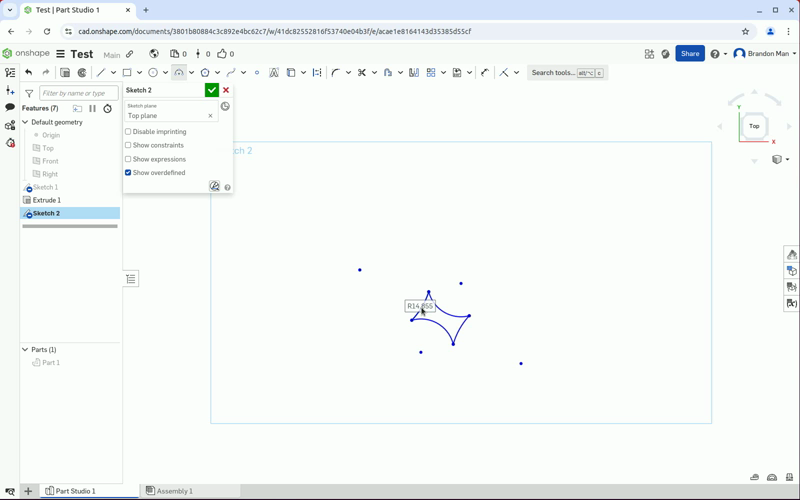
mouse_move(428, 301)
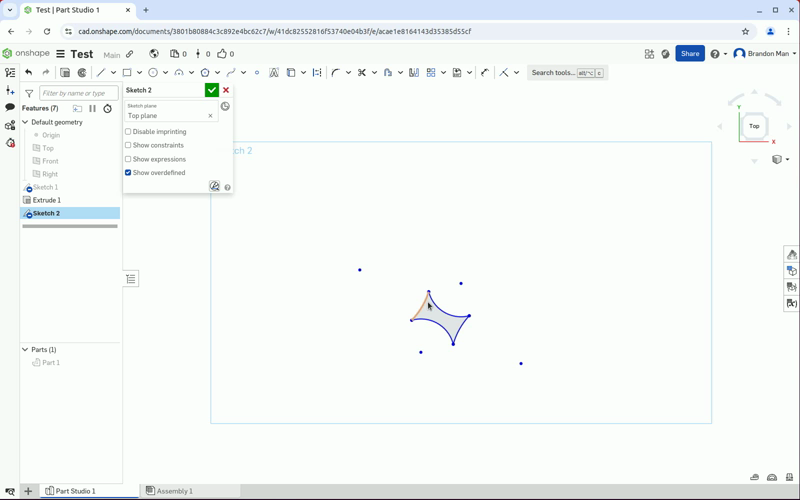
scroll(6)
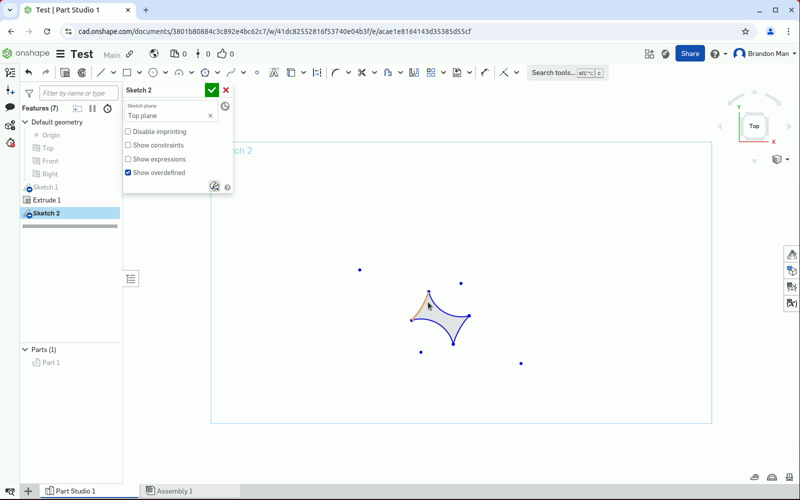
scroll(6)
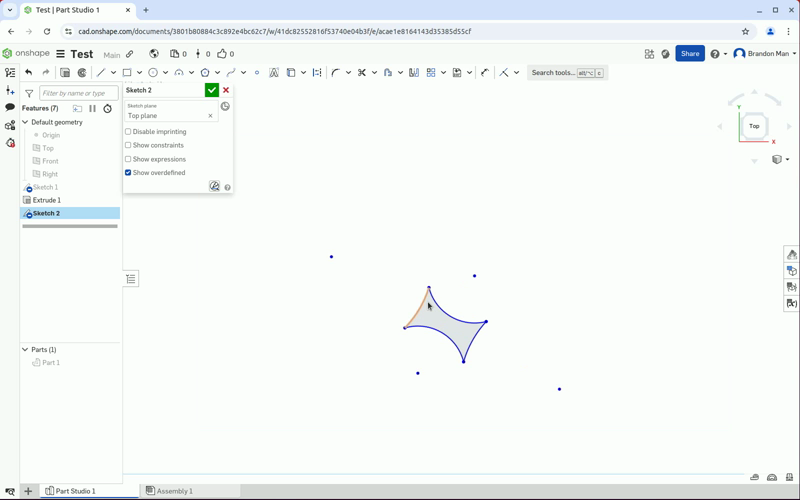
scroll(6)
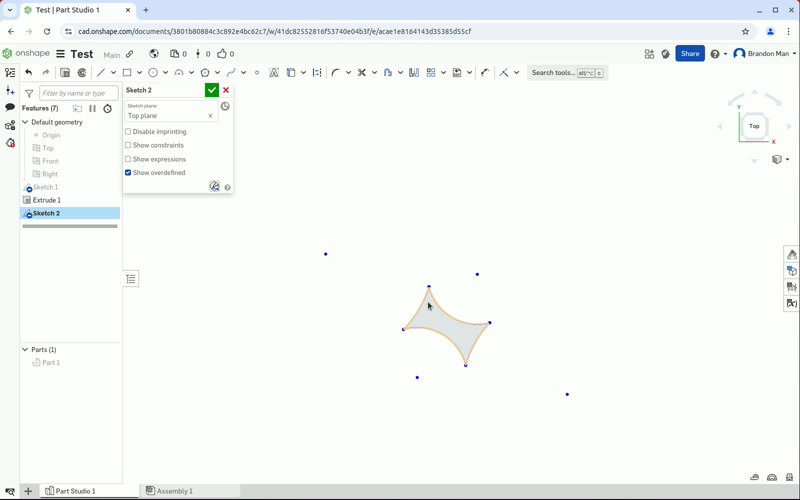
scroll(6)
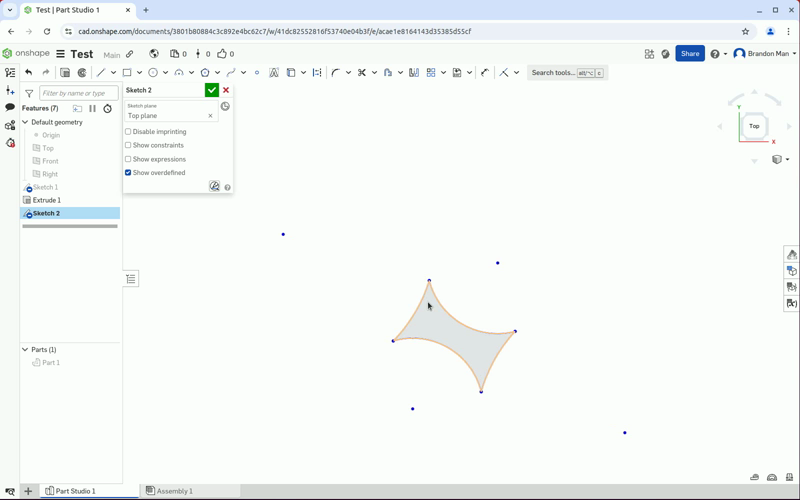
scroll(6)
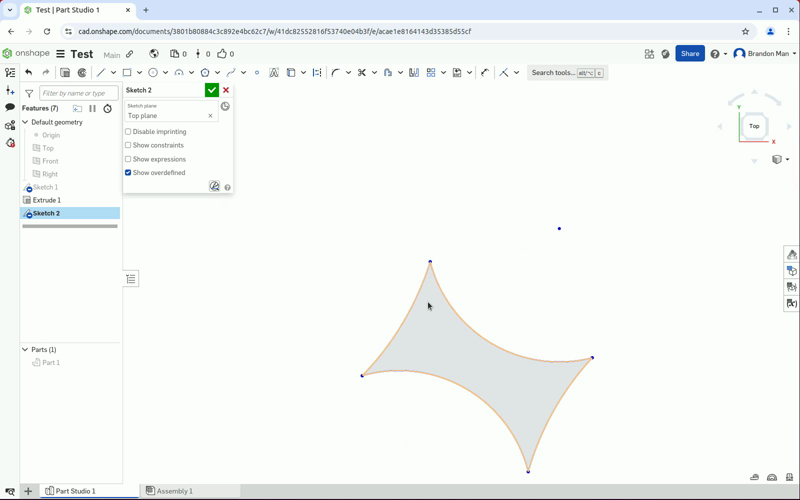
scroll(6)
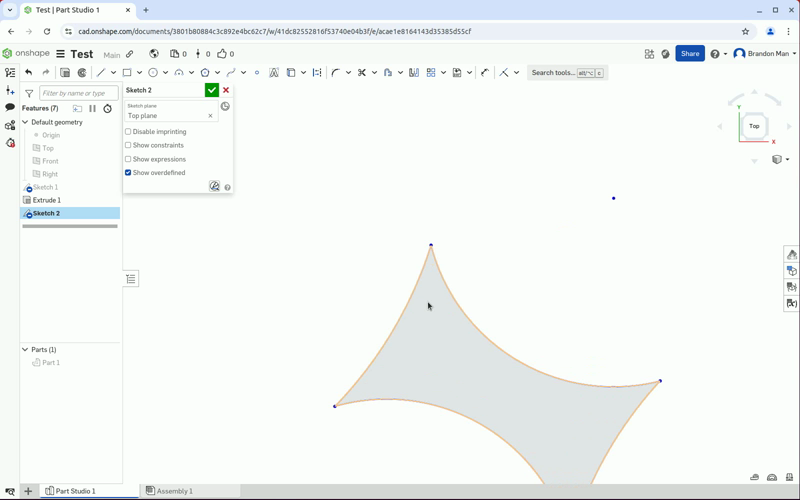
scroll(6)
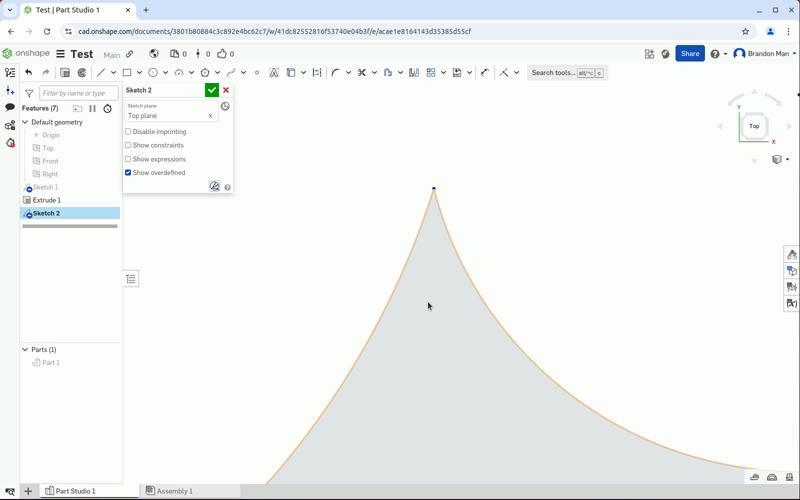
click(428, 301)
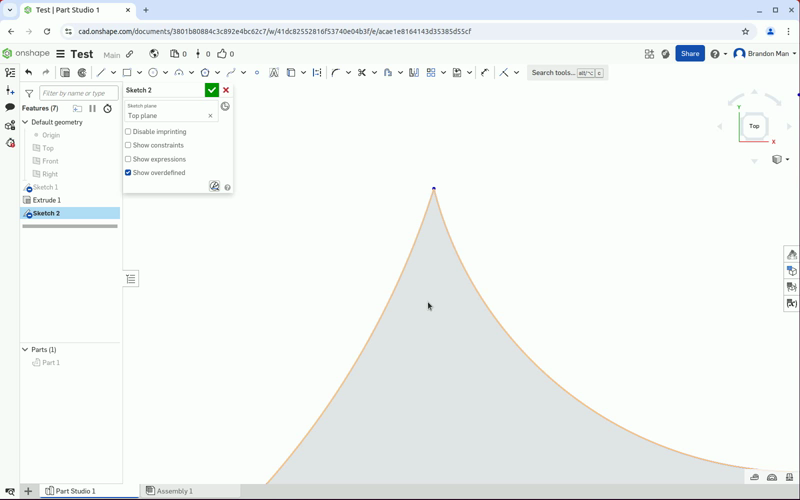
scroll(-6)
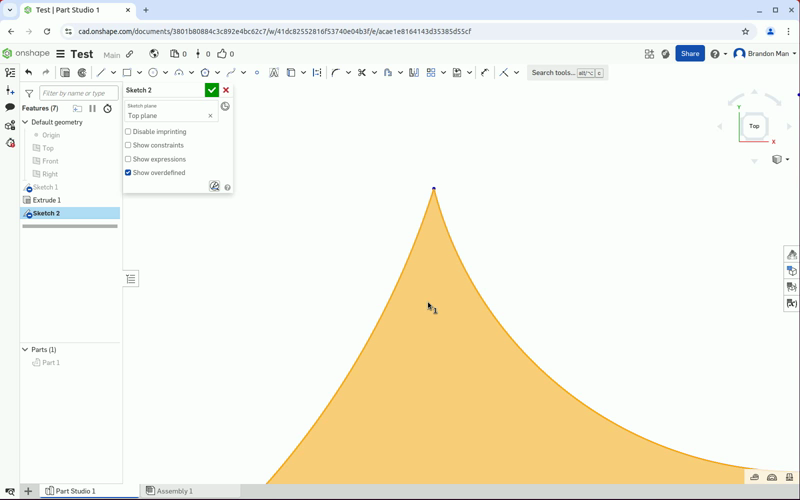
scroll(-6)
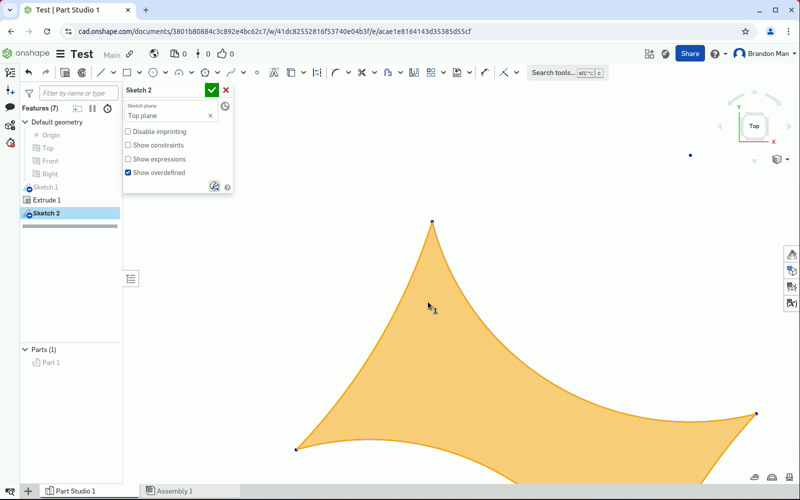
scroll(-6)
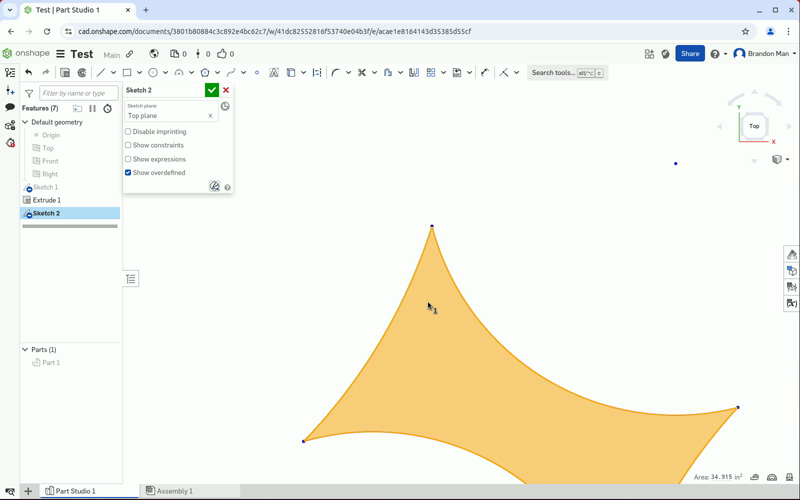
scroll(-6)
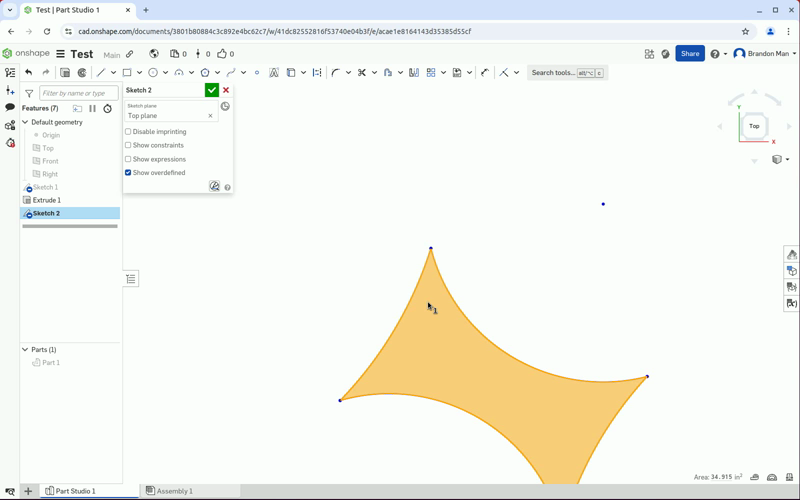
scroll(-6)
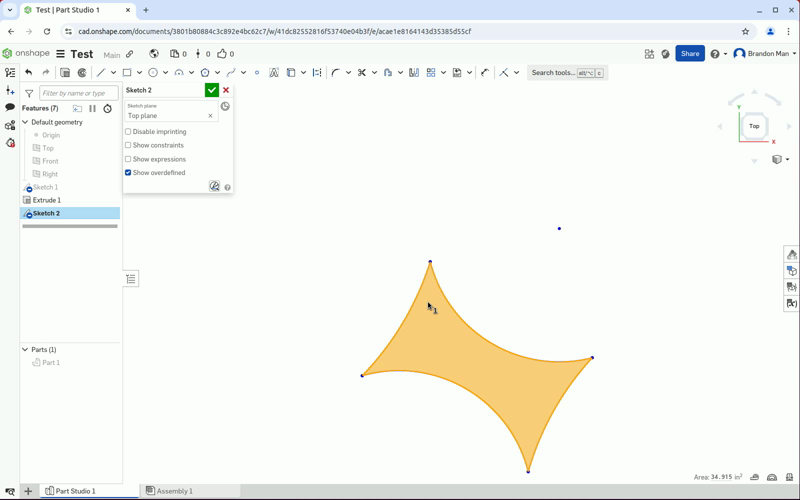
scroll(-6)
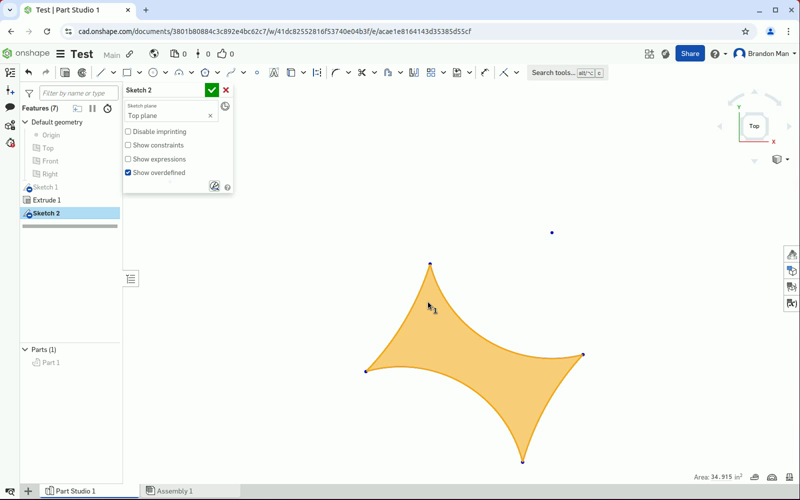
scroll(-6)
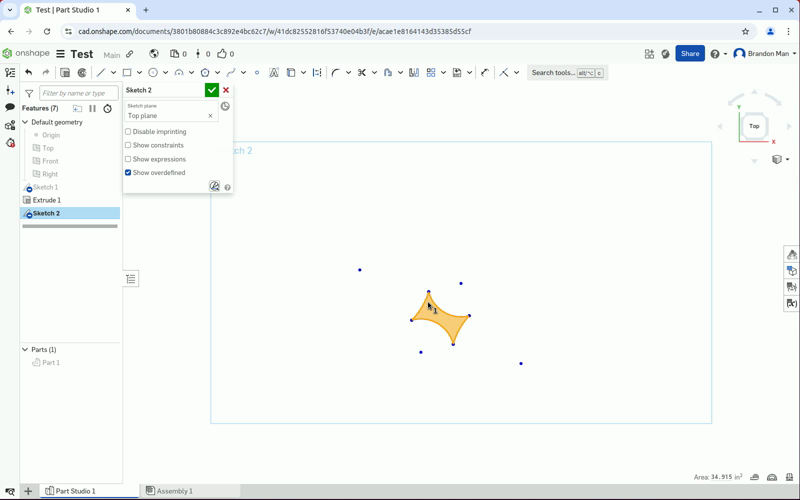
mouse_move(73, 352)
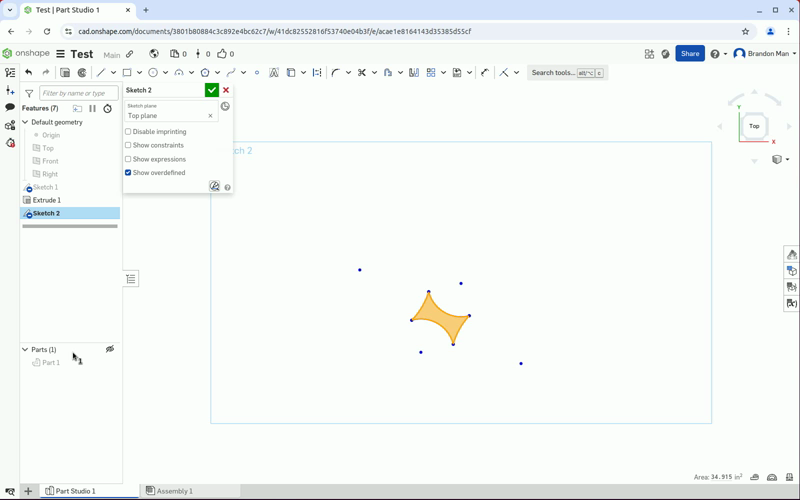
key(shift+y)
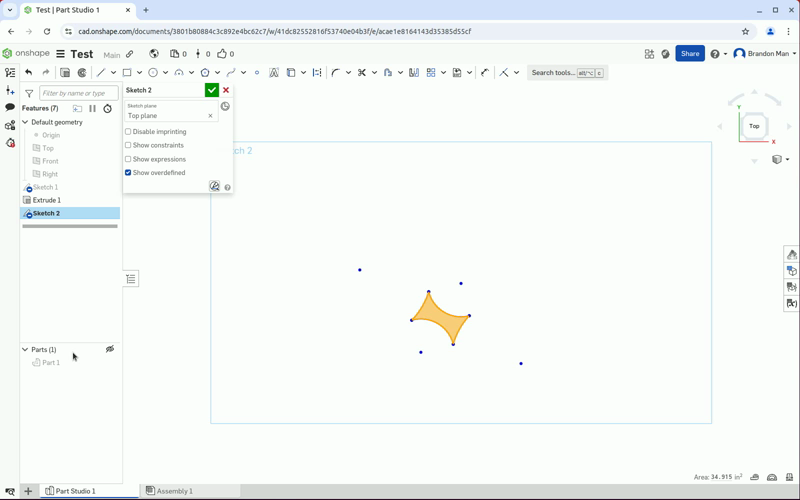
key(shift+e)
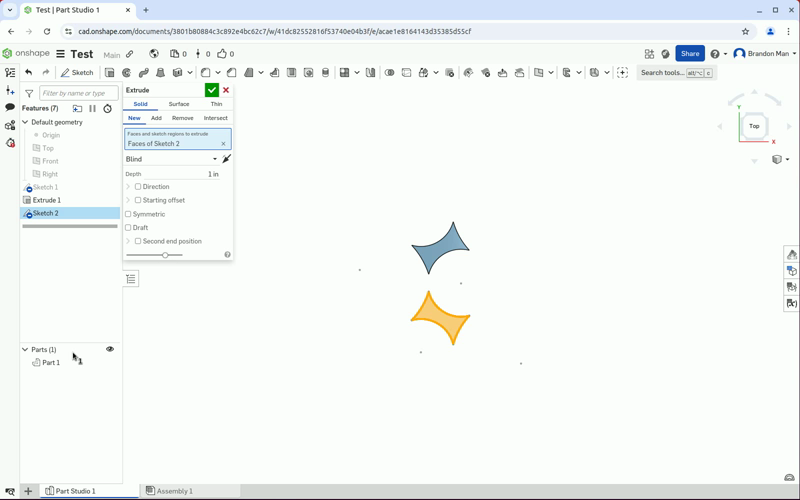
mouse_move(143, 106)
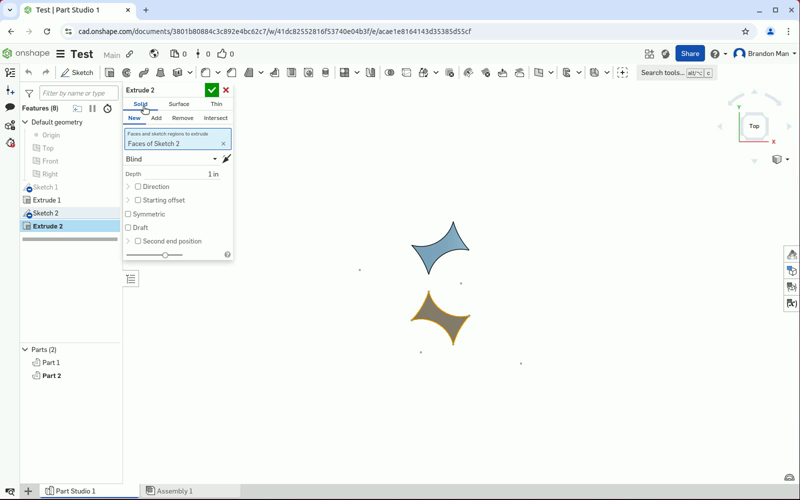
click(143, 106)
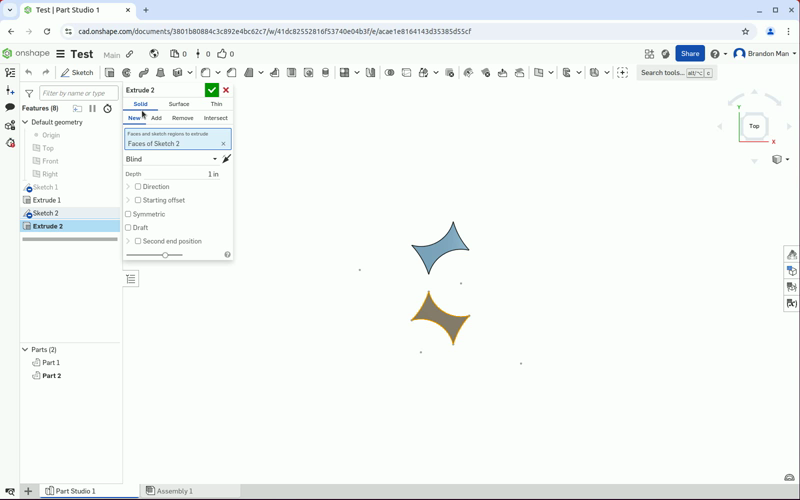
mouse_move(137, 120)
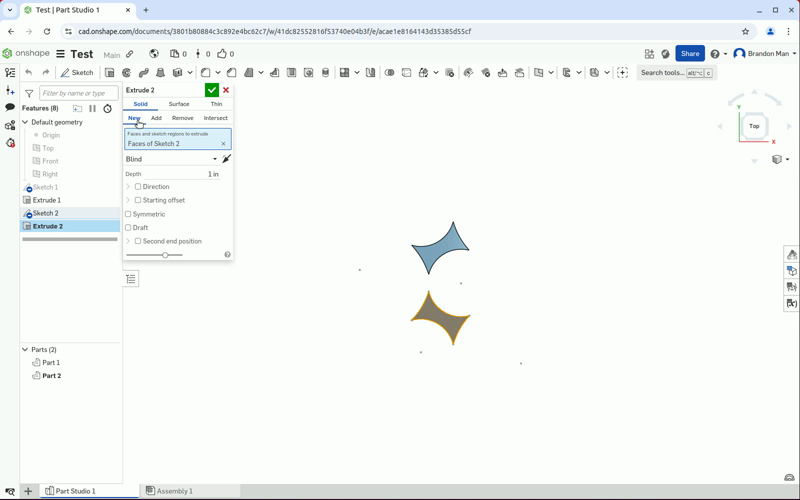
click(137, 120)
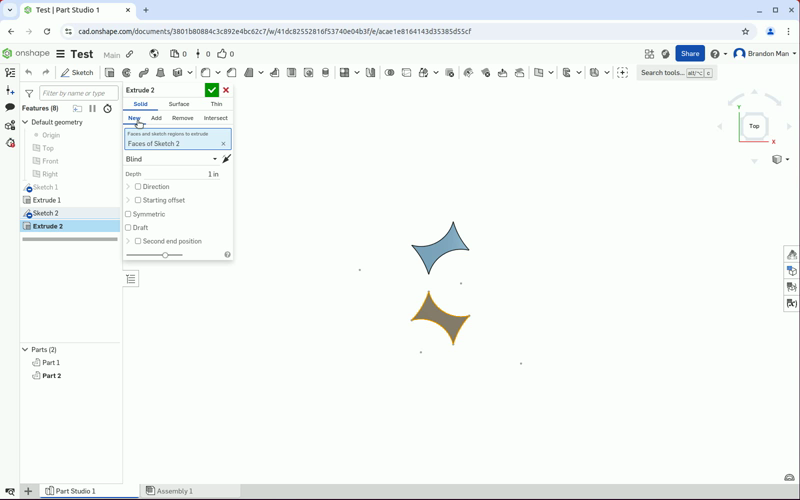
key(tab, 4)
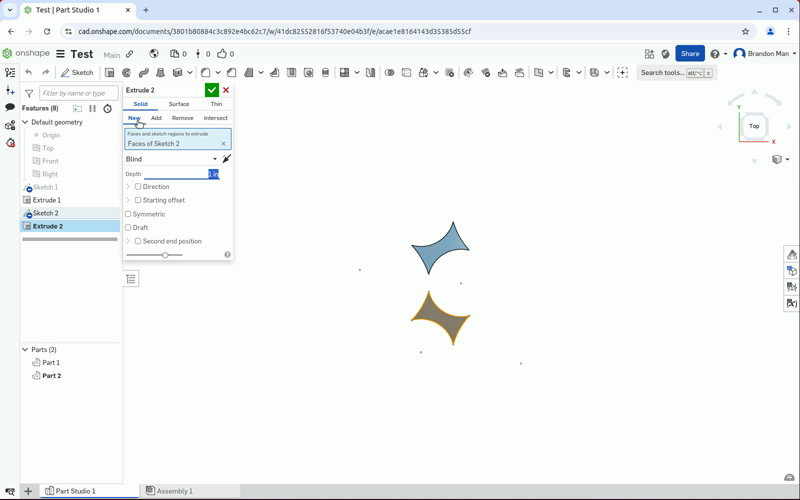
text(3.851)
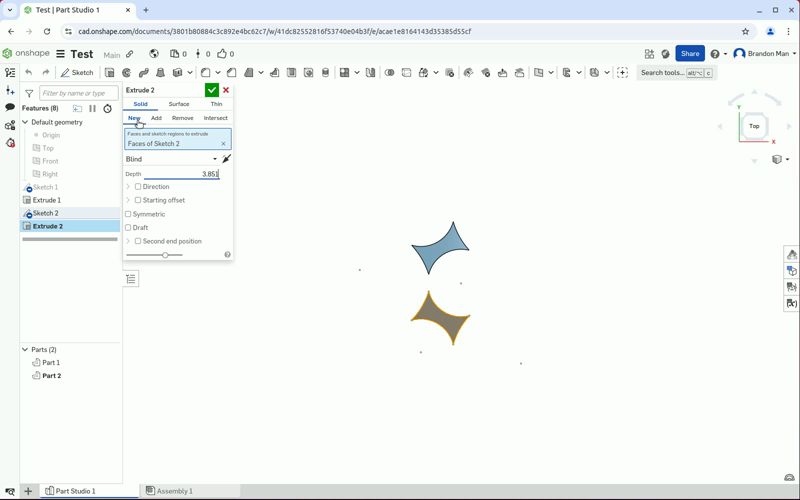
key(enter)
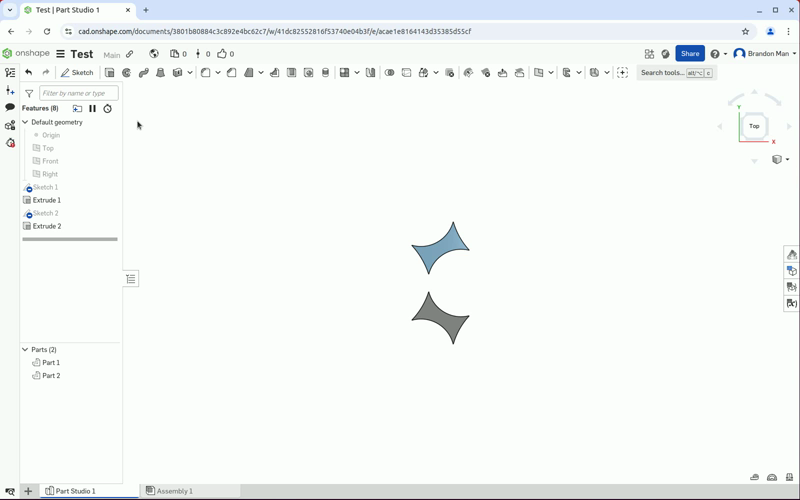
key(shift+h)
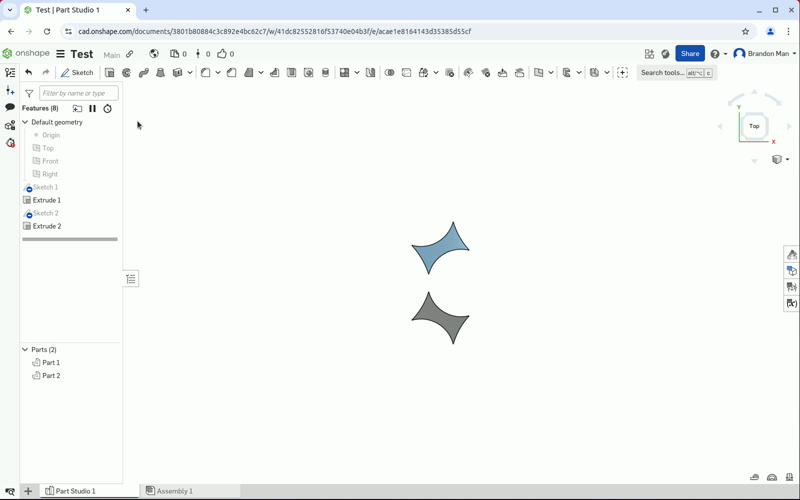
key(shift+h)
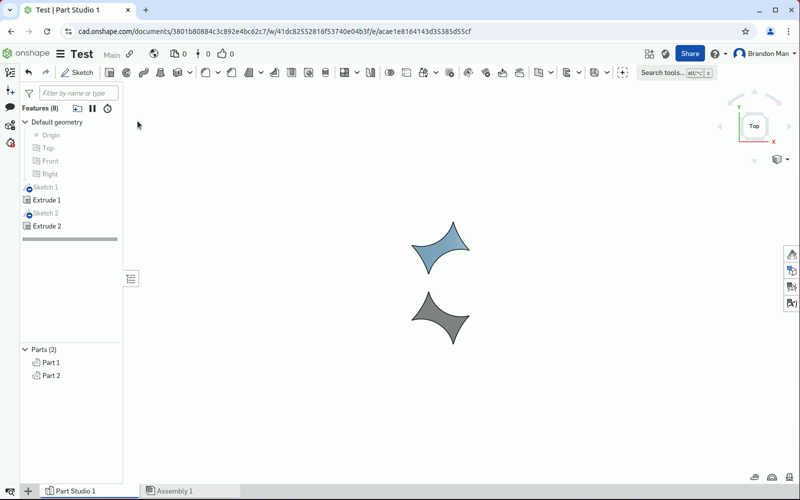
mouse_move(73, 189)
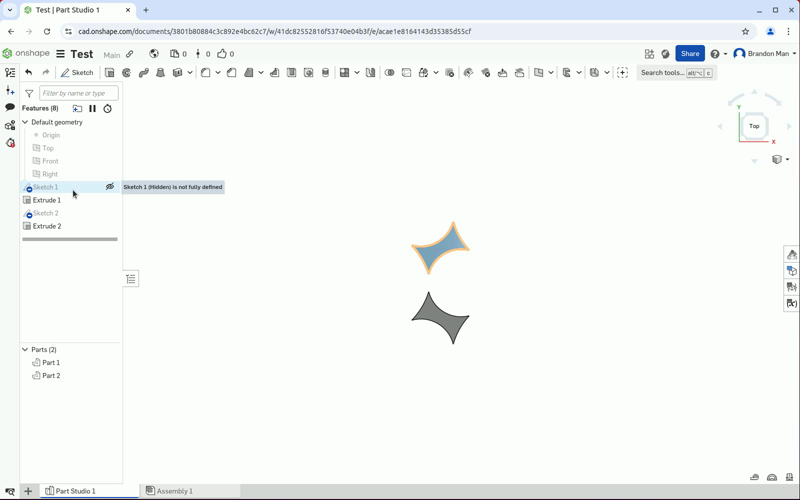
click(73, 189)
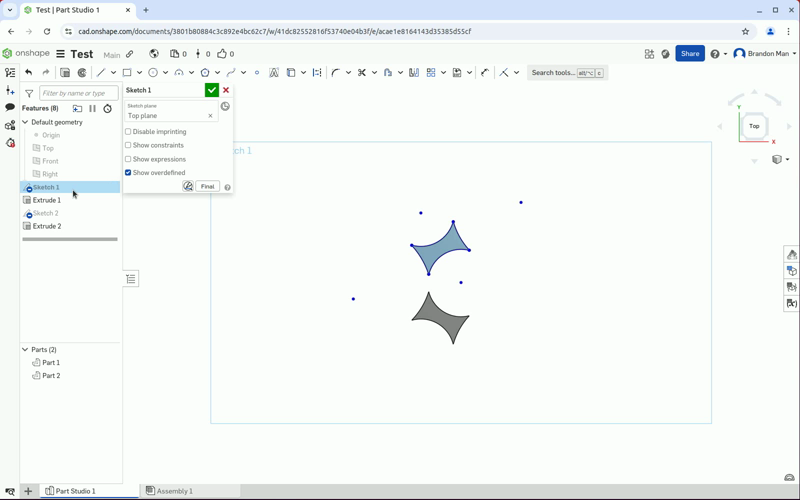
mouse_move(229, 92)
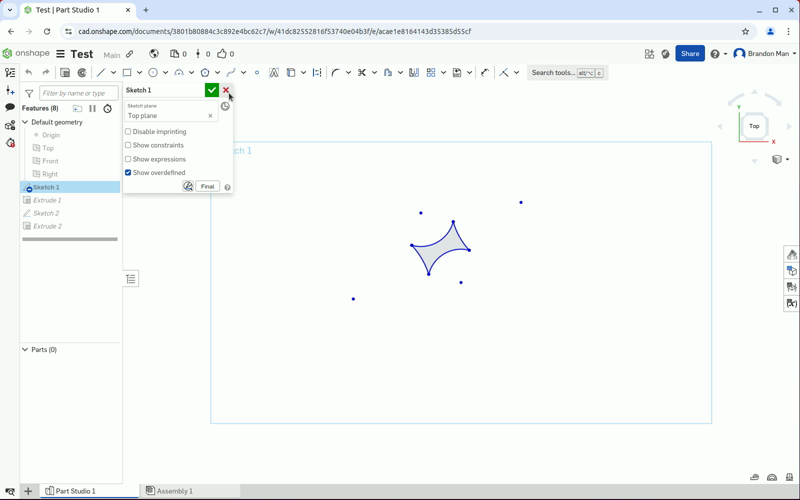
click(229, 92)
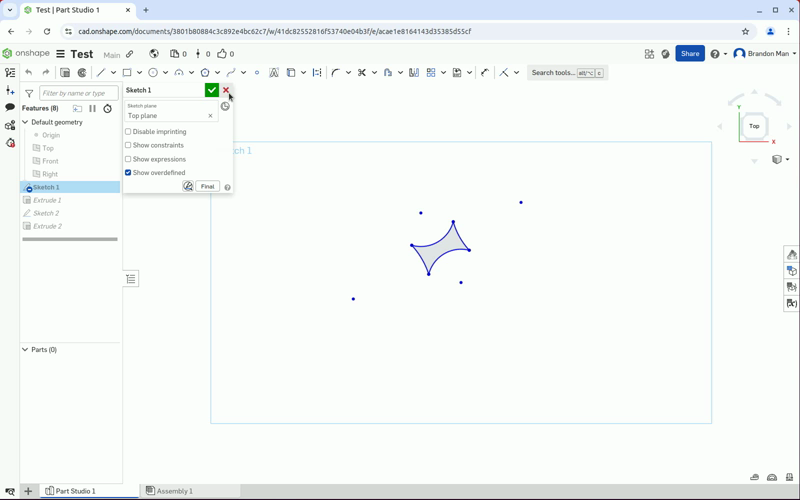
key(shift+s)
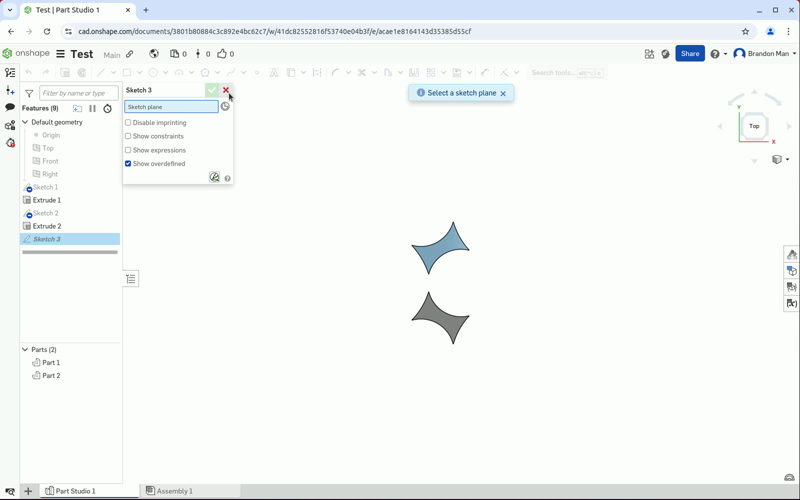
mouse_move(73, 150)
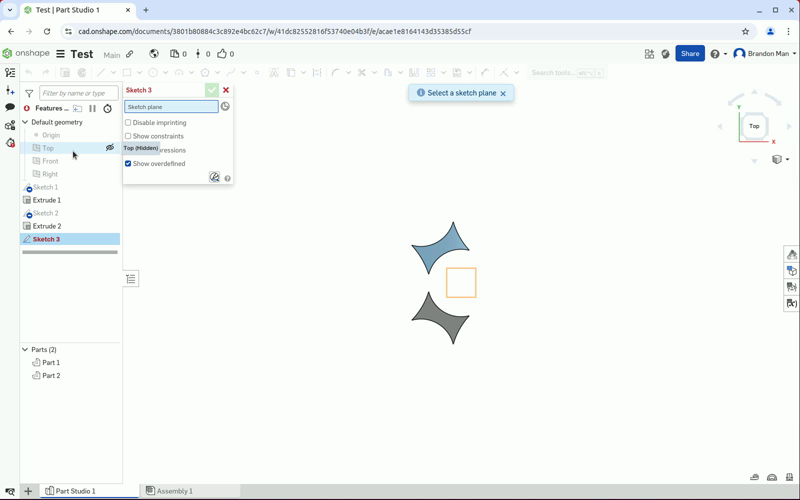
click(73, 150)
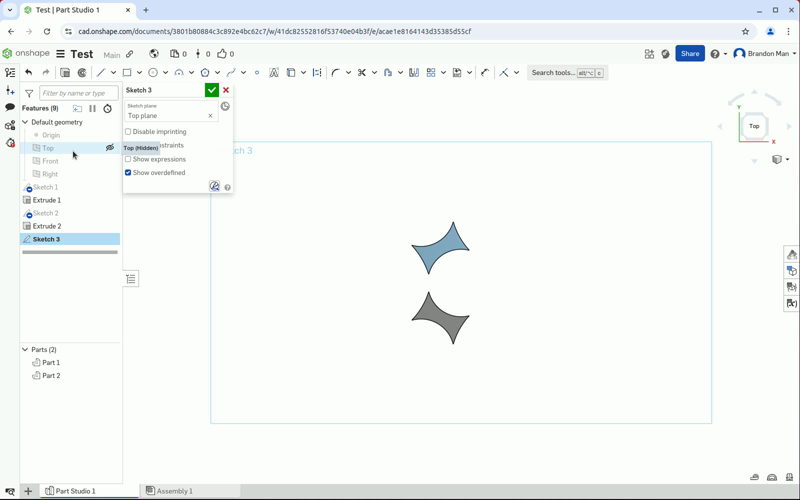
mouse_move(73, 352)
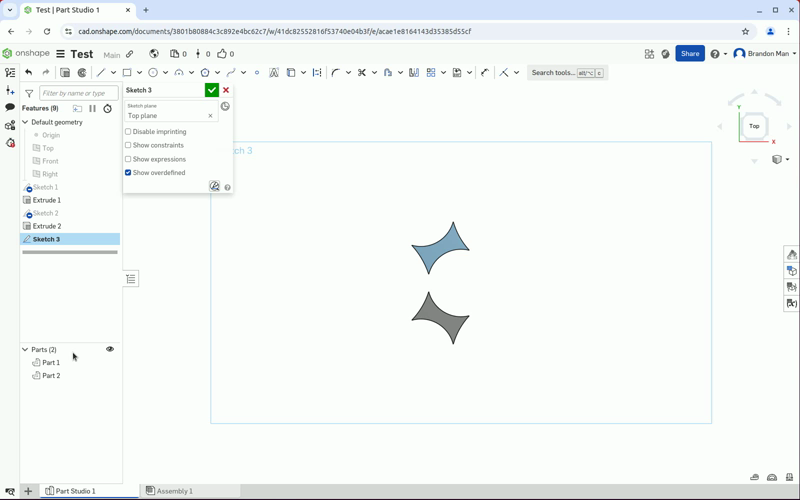
key(y)
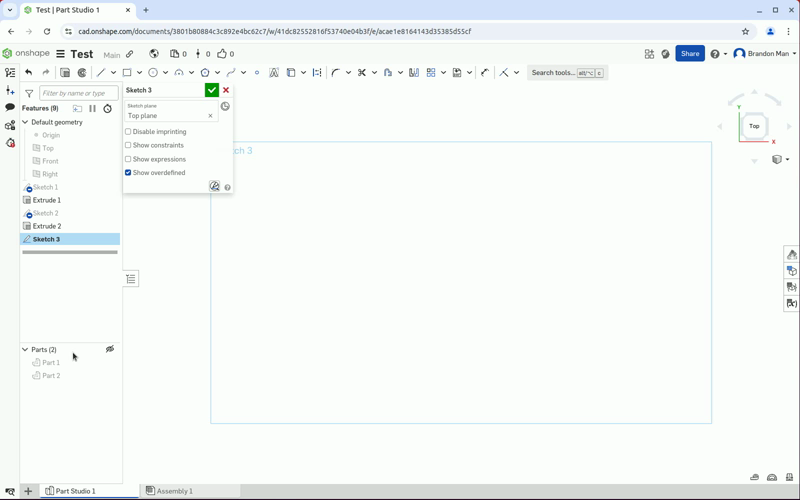
key(a)
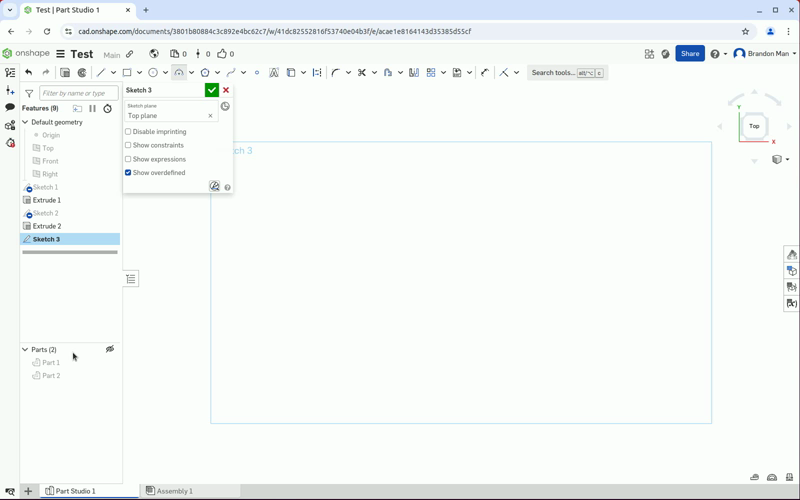
key_down(shift)
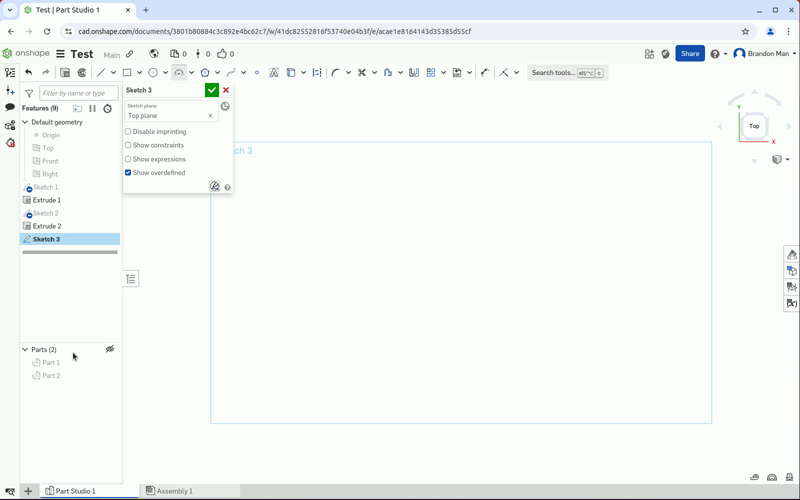
mouse_move(484, 307)
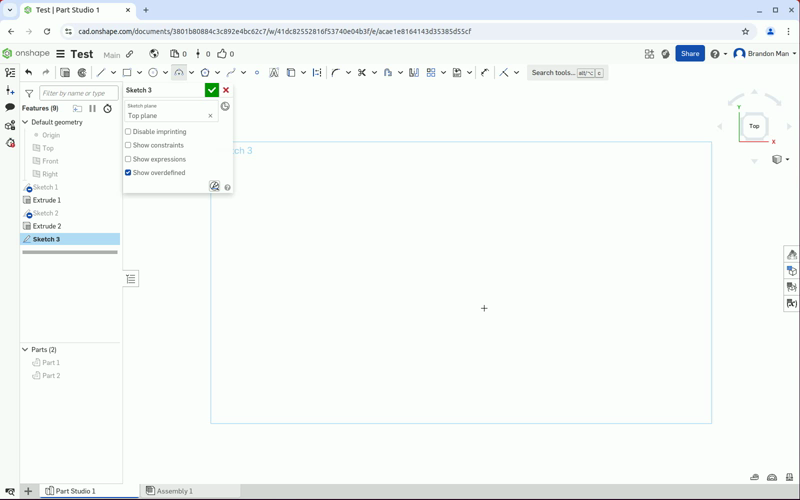
click(484, 307)
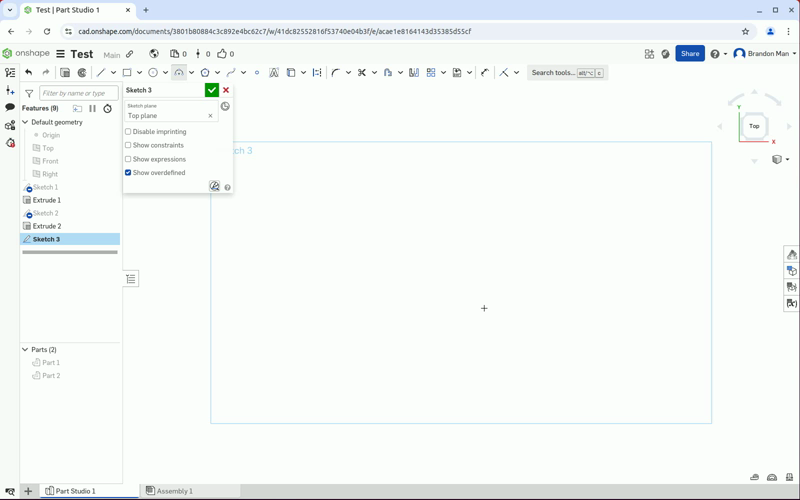
key_up(shift)
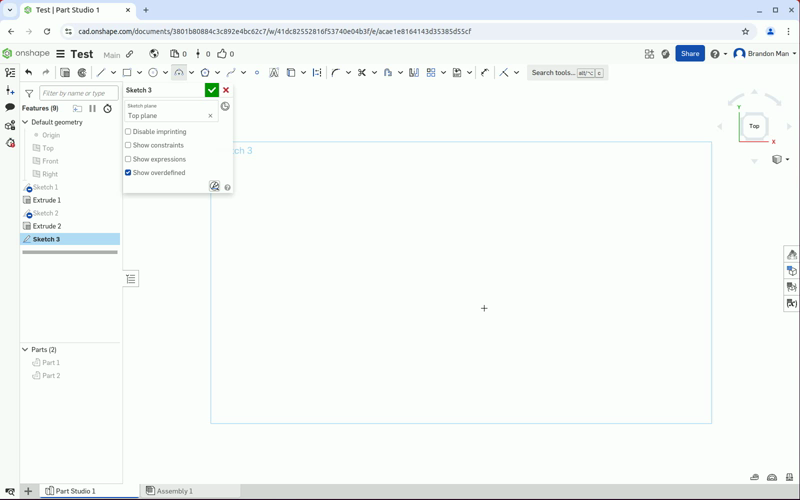
key_down(shift)
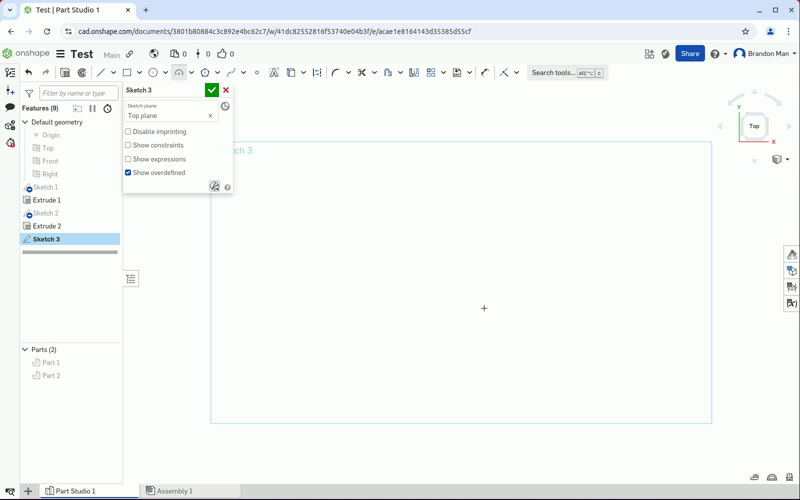
mouse_move(518, 308)
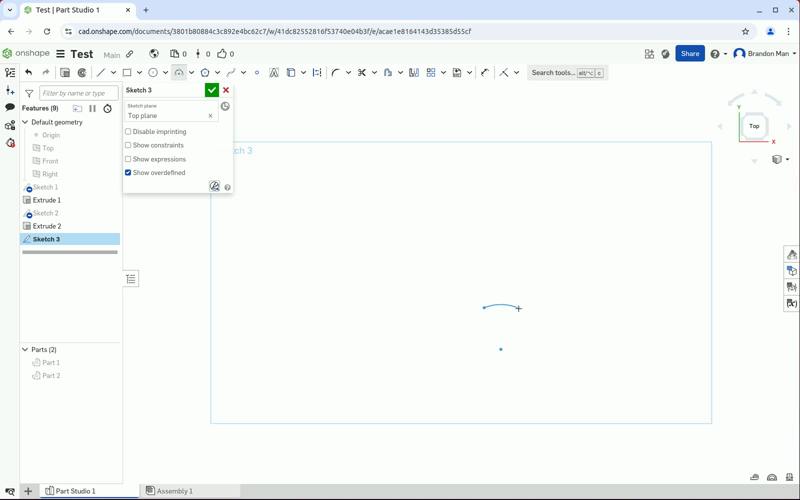
click(518, 308)
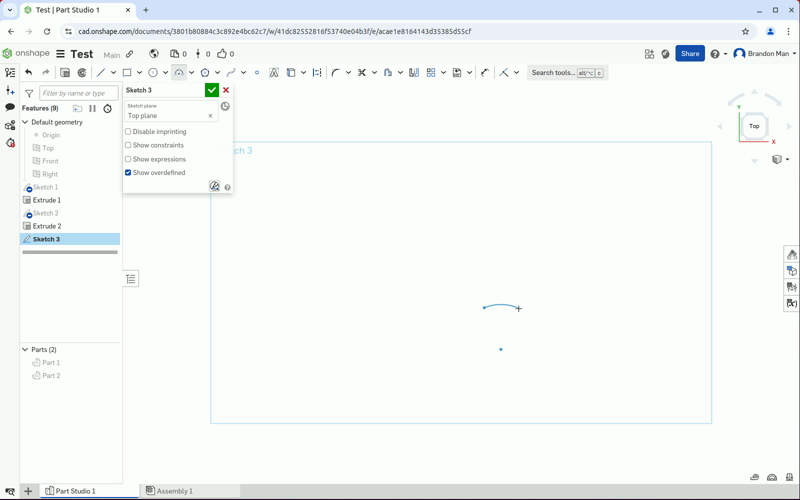
mouse_move(501, 306)
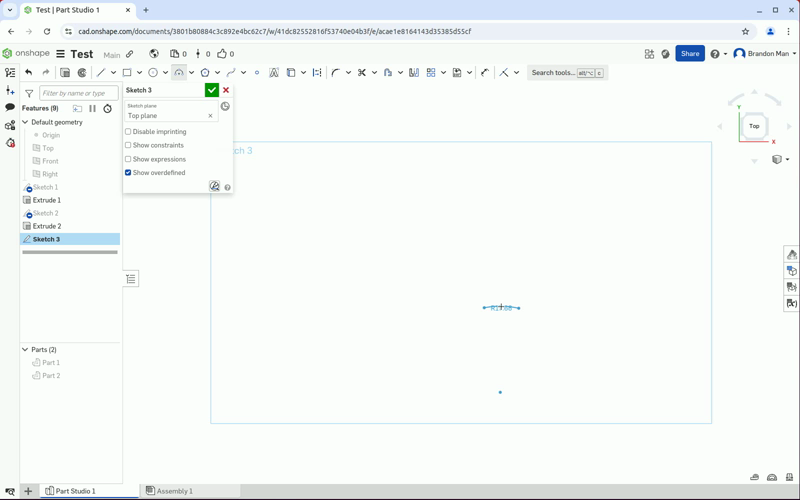
click(501, 306)
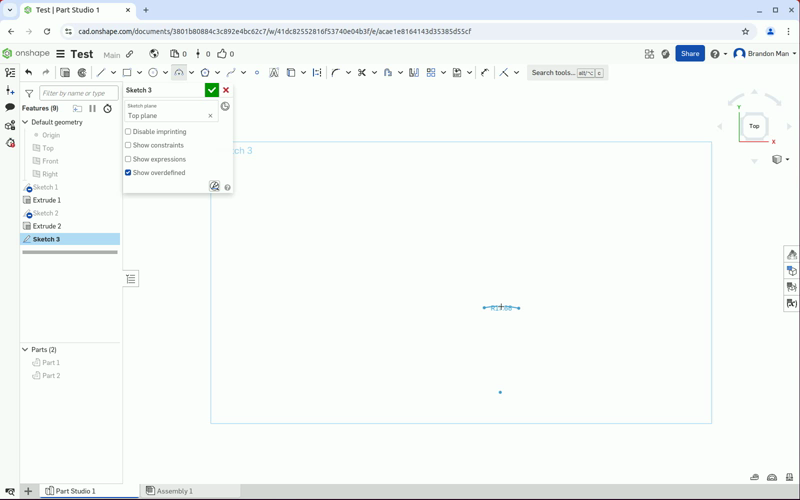
key_up(shift)
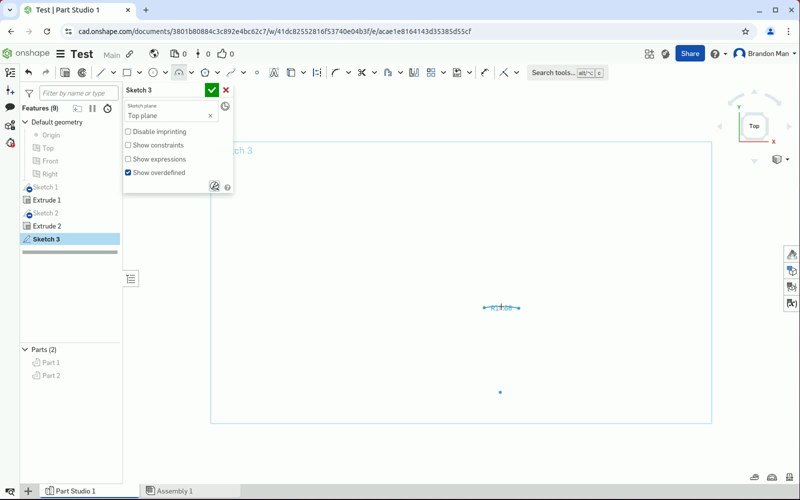
mouse_move(518, 308)
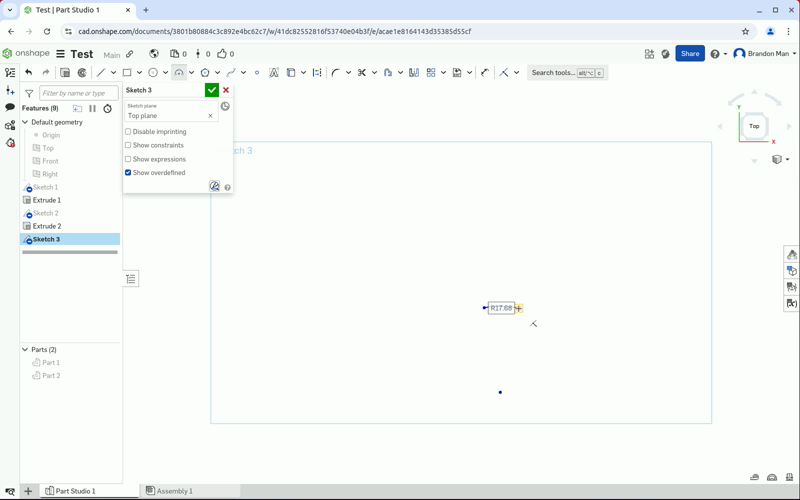
click(518, 308)
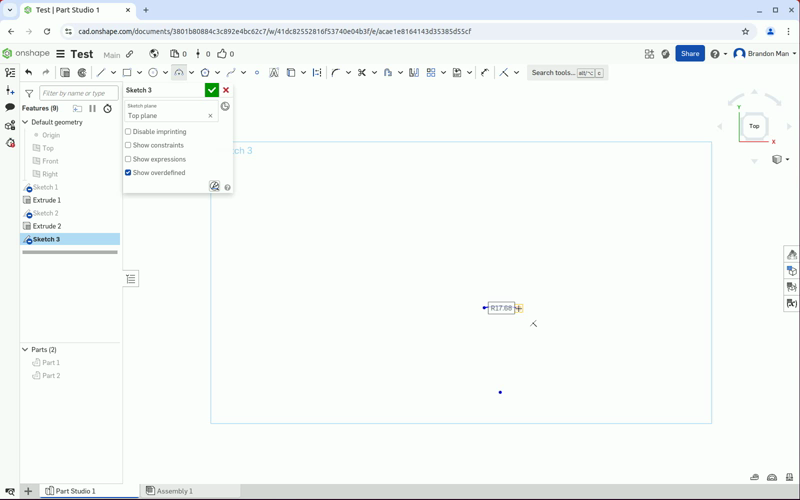
key_down(shift)
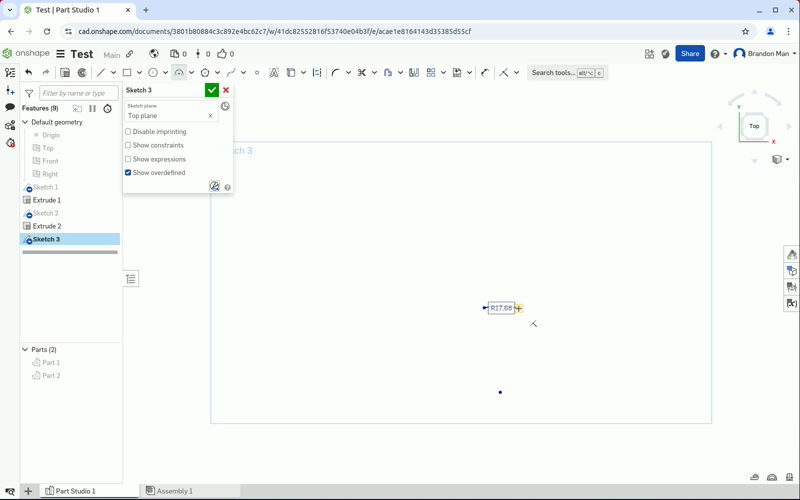
mouse_move(518, 258)
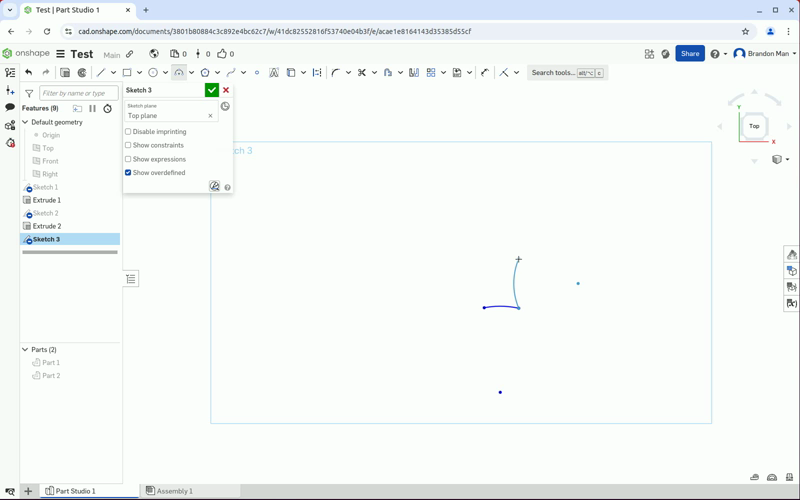
click(518, 258)
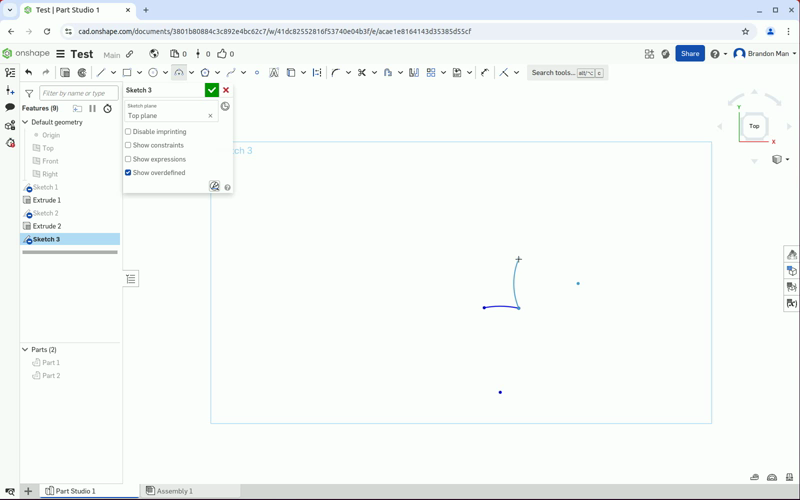
mouse_move(507, 283)
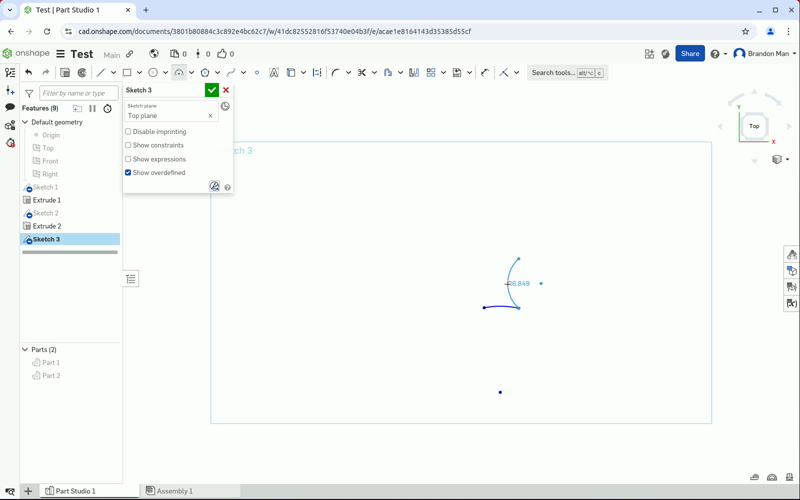
click(507, 283)
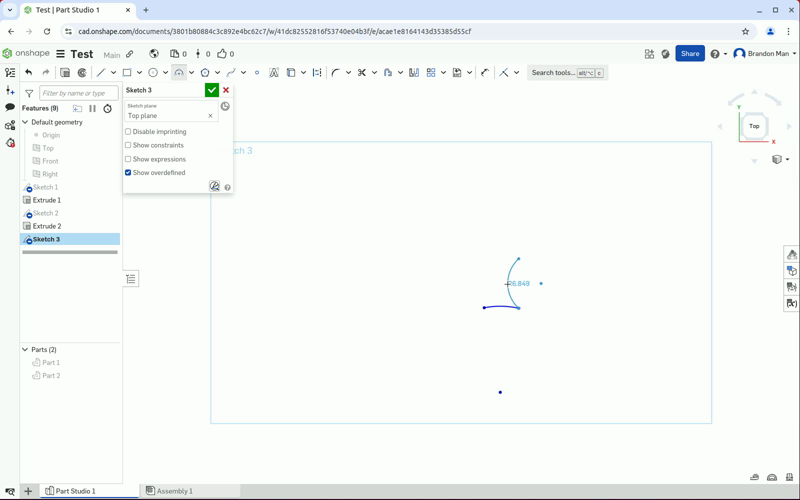
key_up(shift)
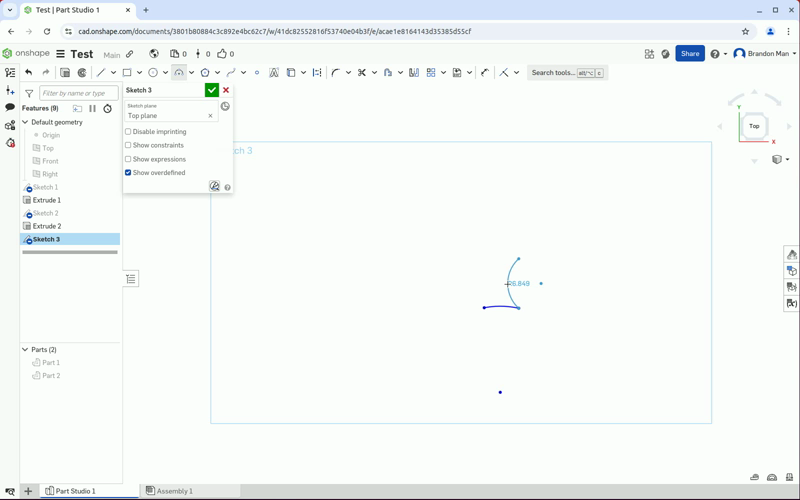
mouse_move(518, 258)
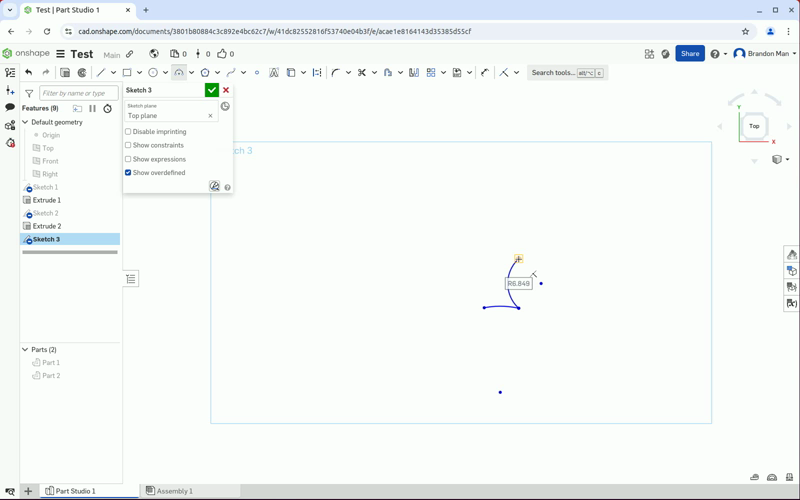
click(518, 258)
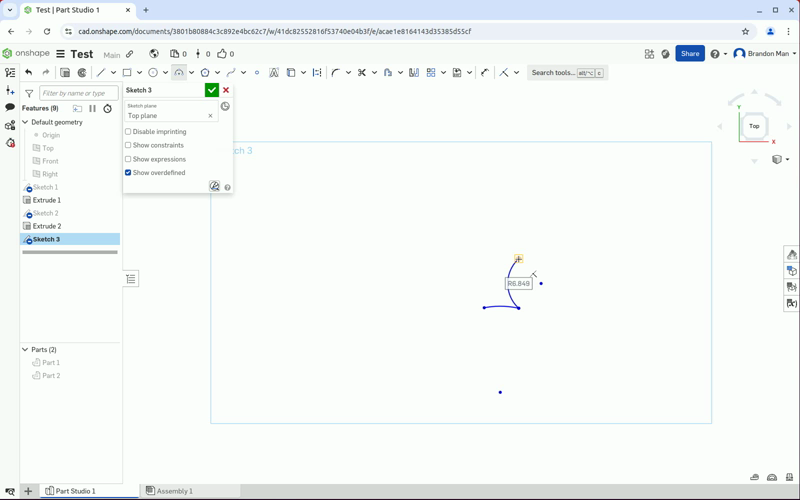
key_down(shift)
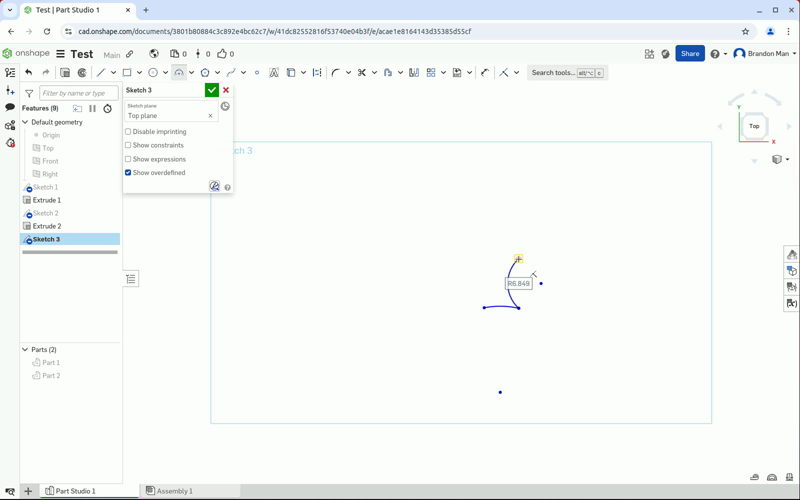
mouse_move(484, 259)
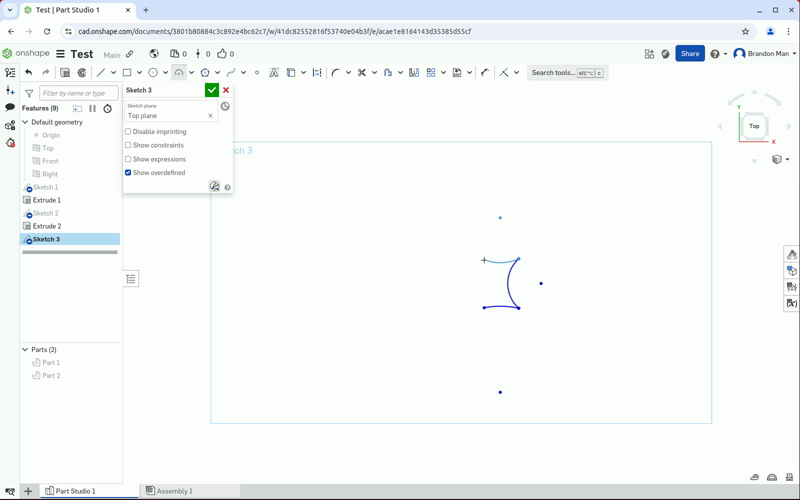
click(484, 259)
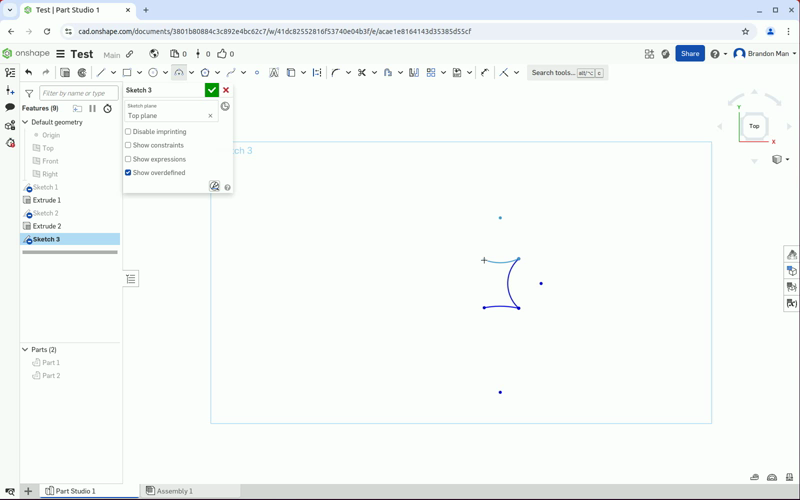
mouse_move(501, 261)
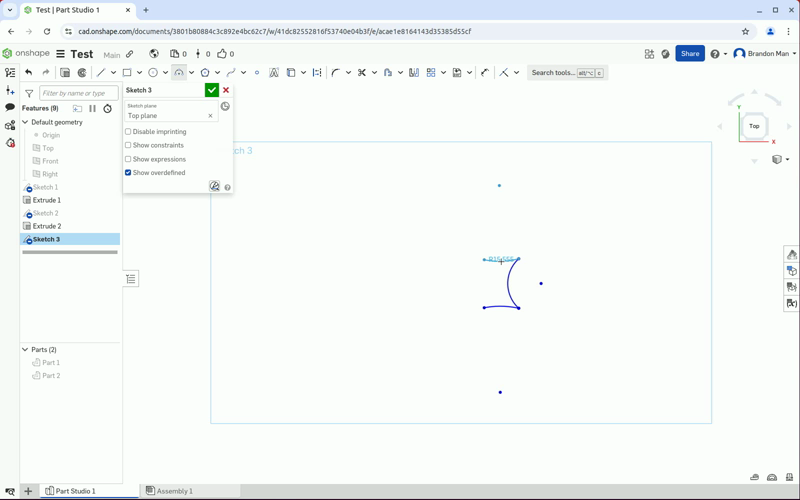
click(501, 261)
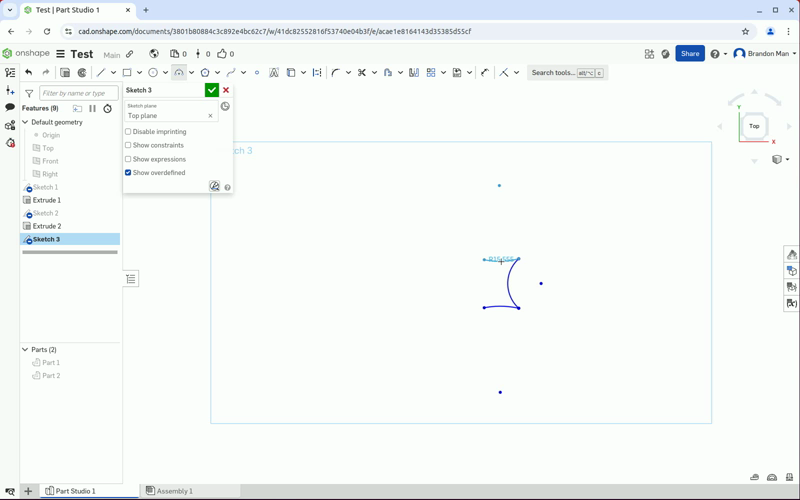
key_up(shift)
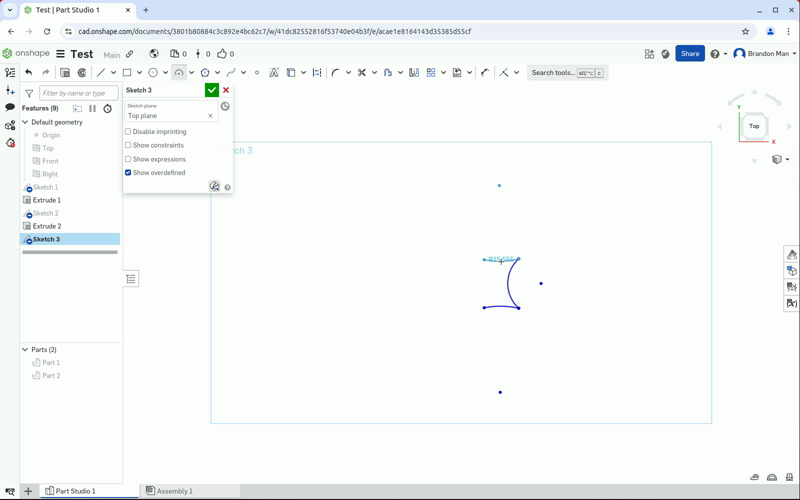
mouse_move(484, 259)
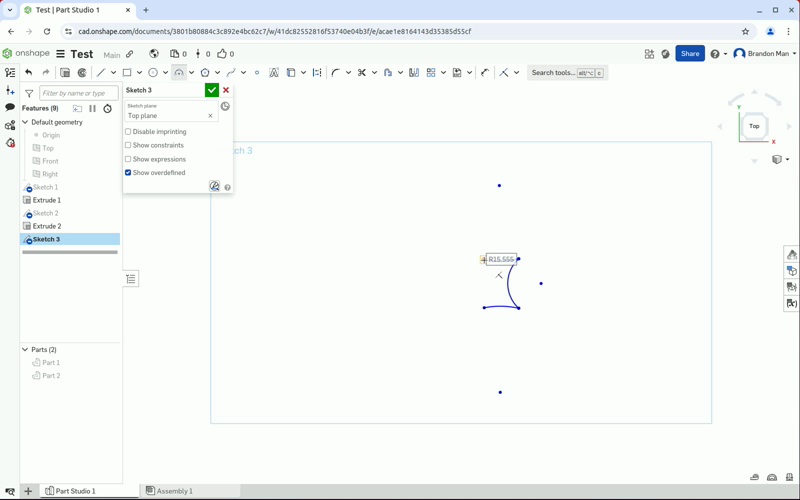
click(484, 259)
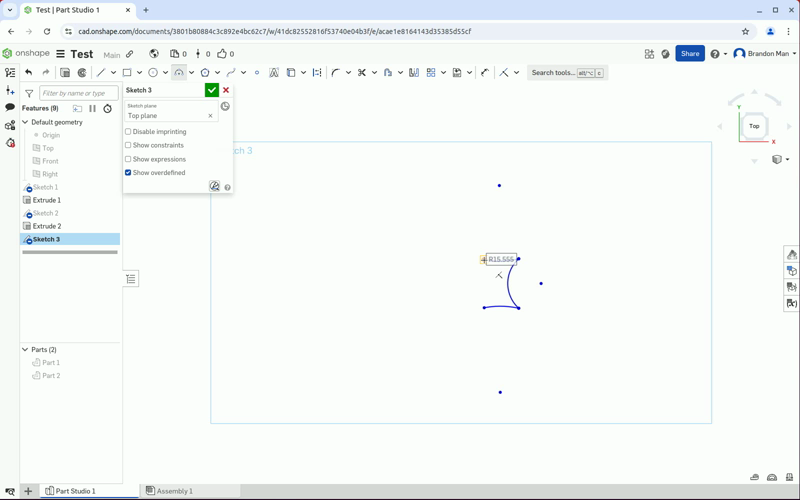
mouse_move(484, 307)
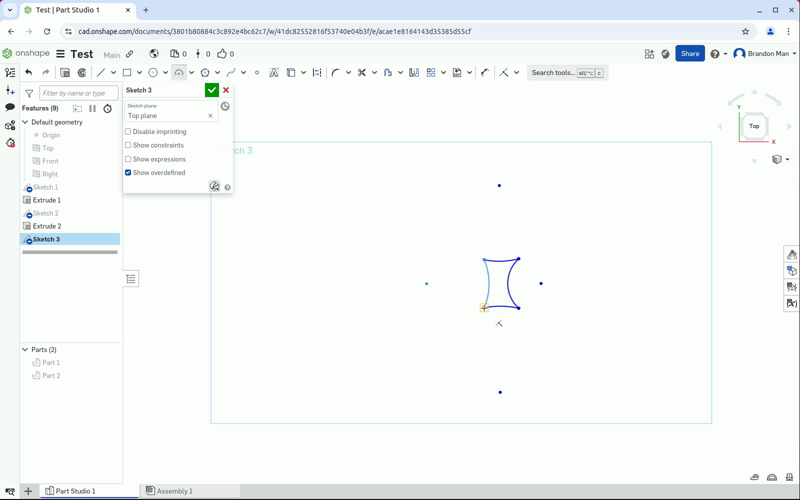
click(484, 307)
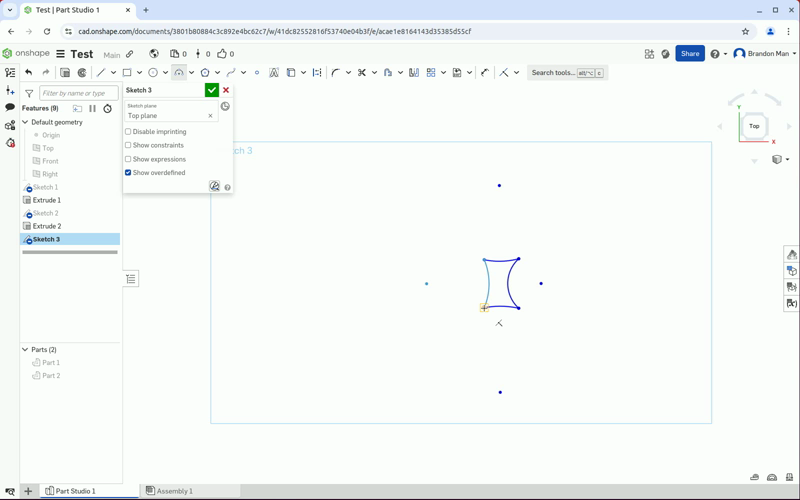
key_down(shift)
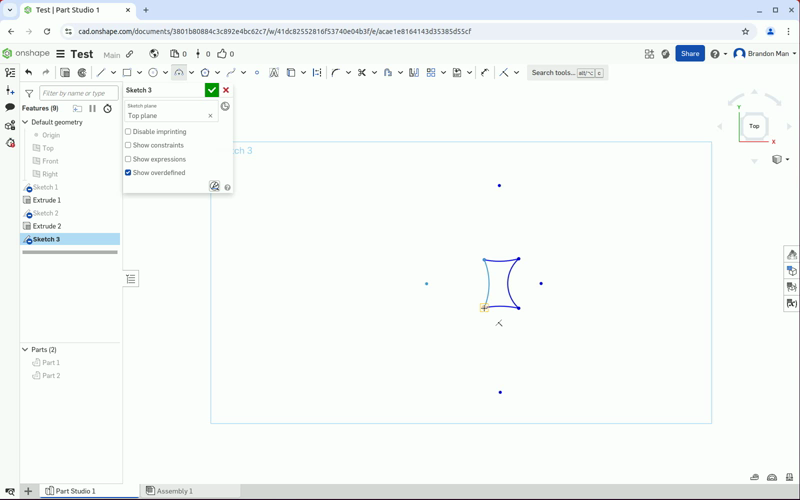
mouse_move(494, 283)
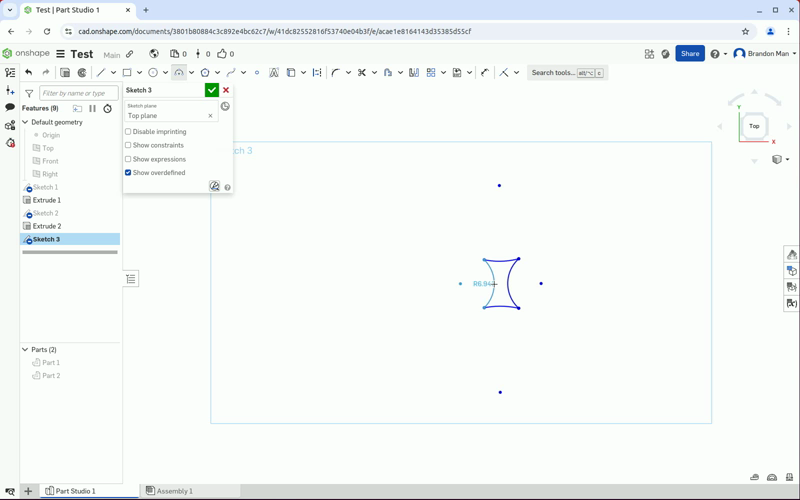
click(494, 283)
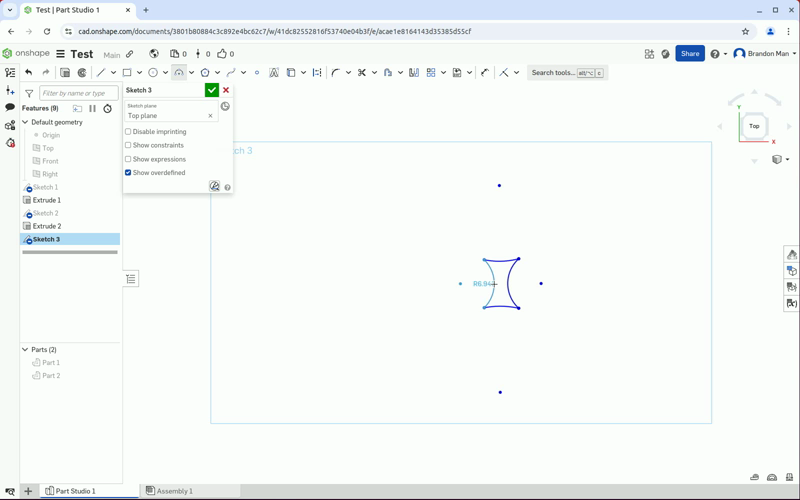
key_up(shift)
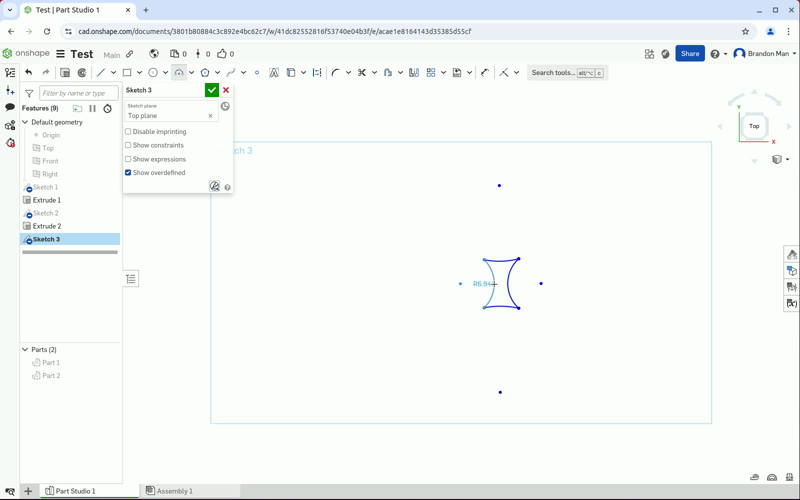
key(esc)
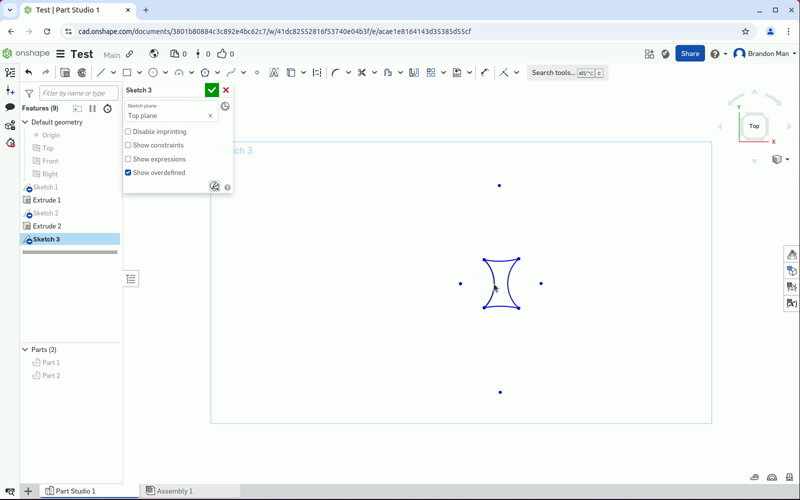
mouse_move(497, 292)
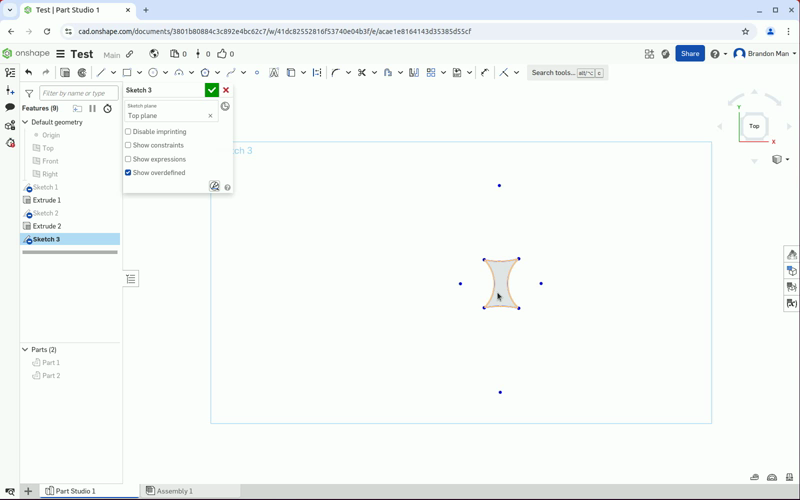
scroll(6)
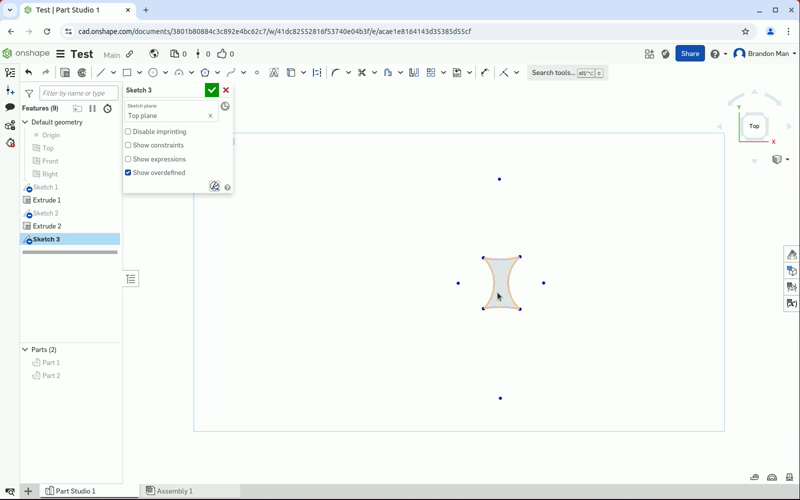
scroll(6)
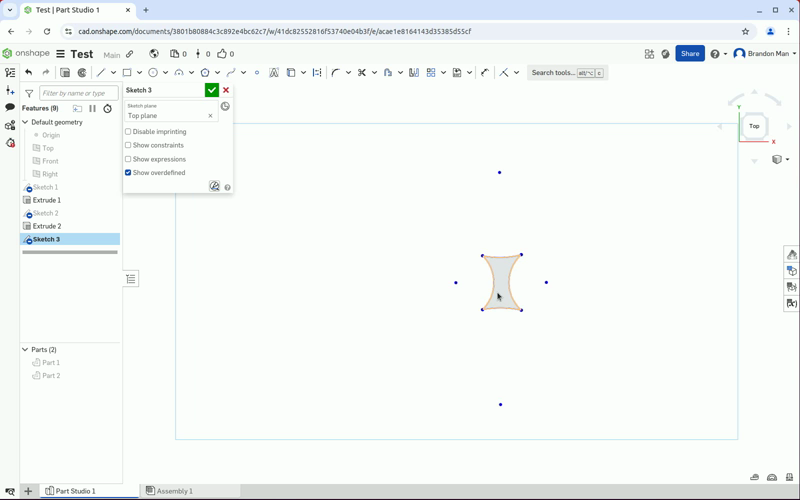
scroll(6)
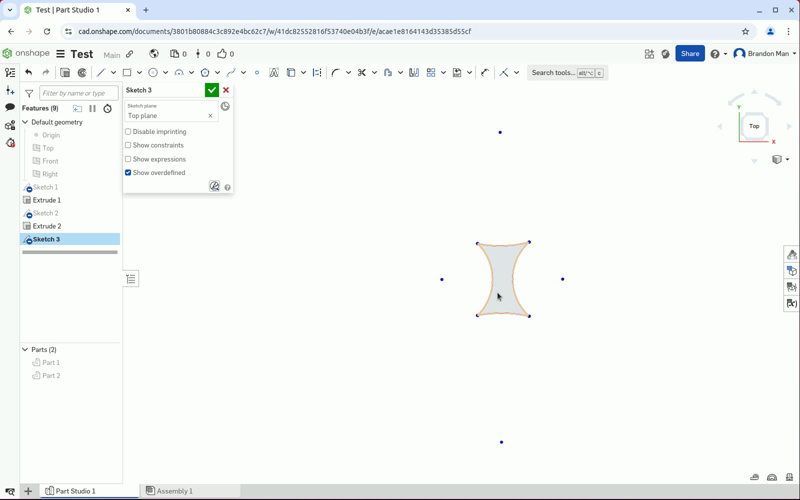
scroll(6)
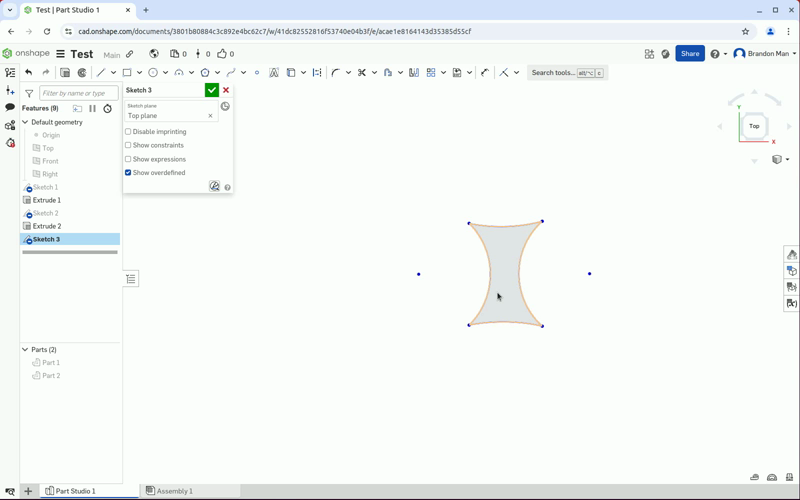
scroll(6)
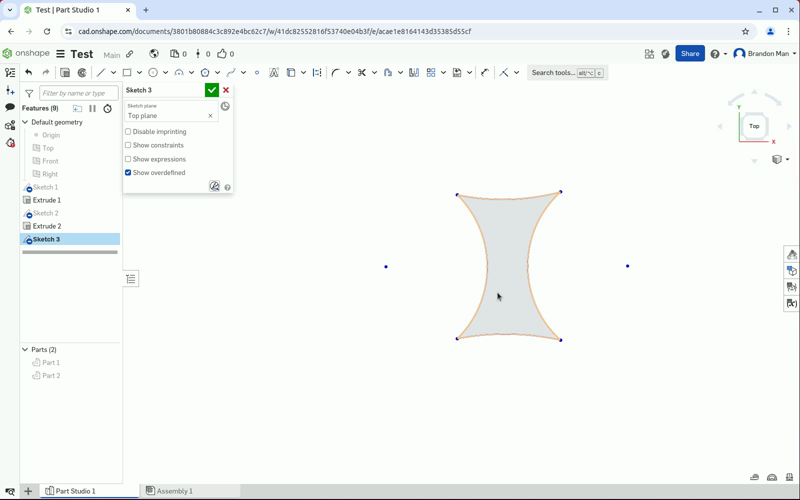
scroll(6)
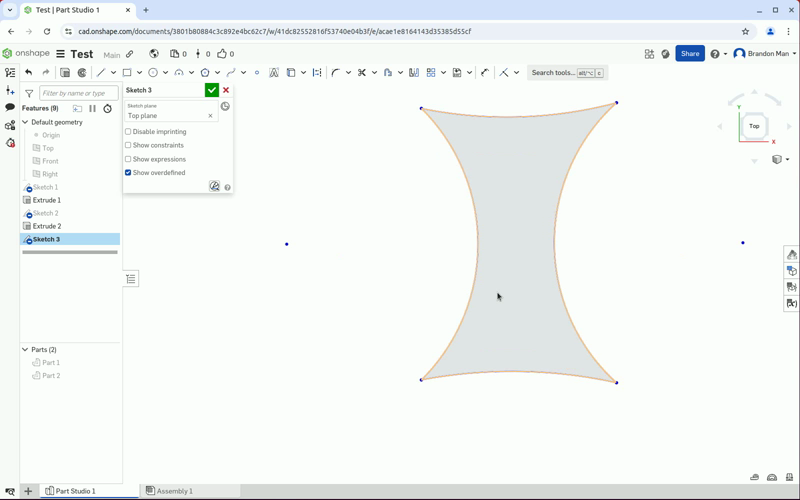
scroll(6)
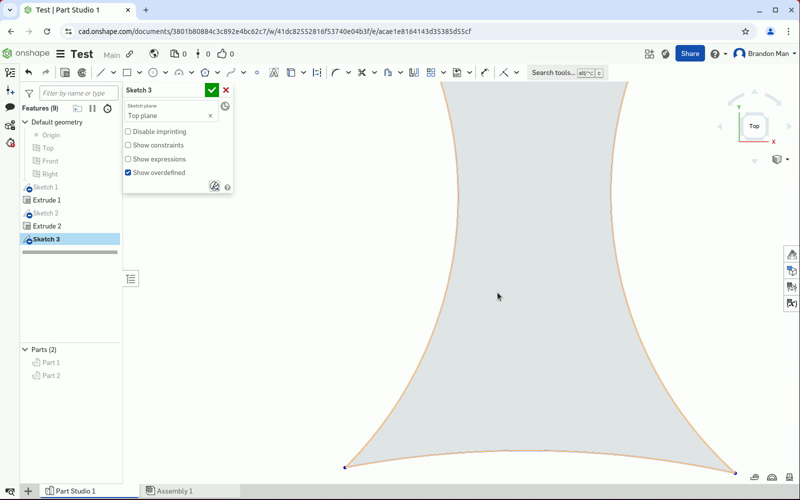
click(497, 292)
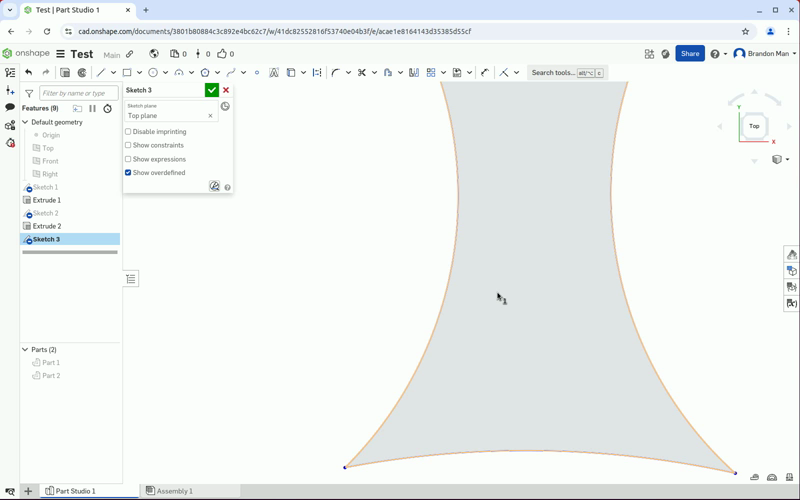
scroll(-6)
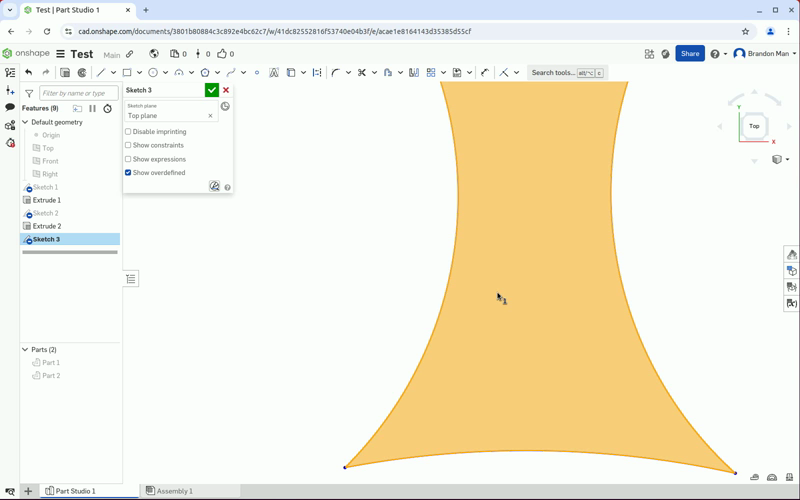
scroll(-6)
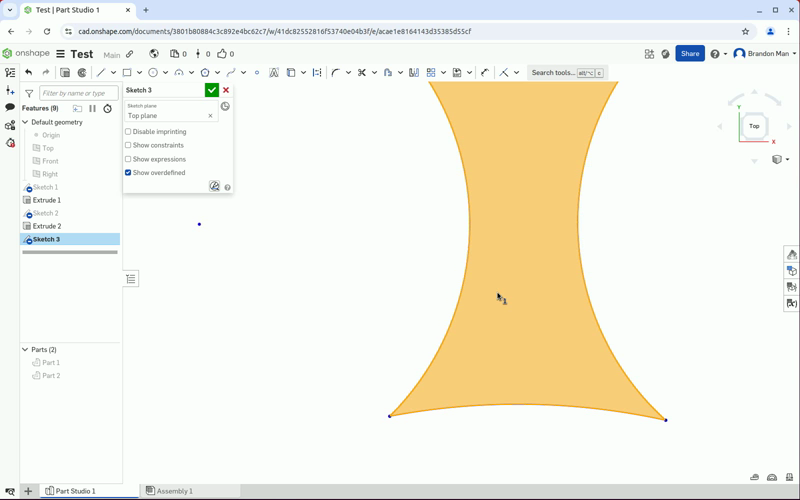
scroll(-6)
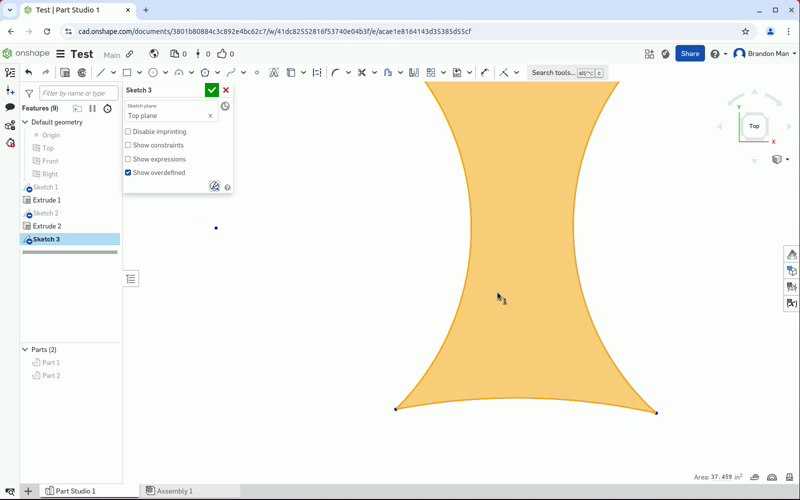
scroll(-6)
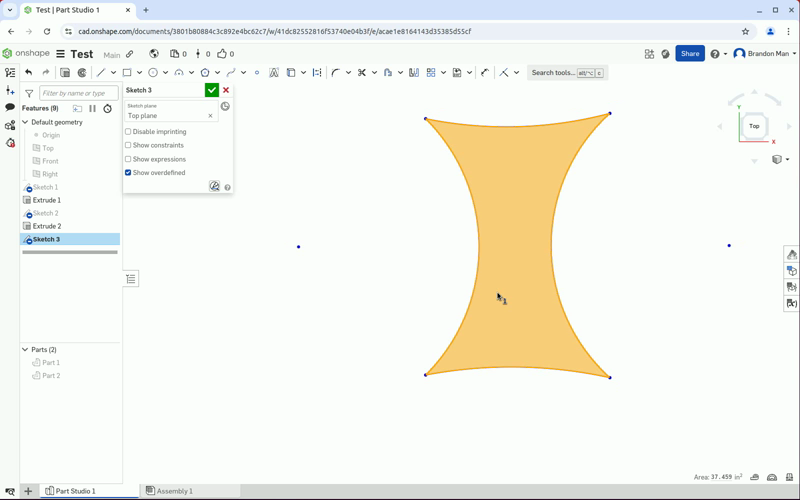
scroll(-6)
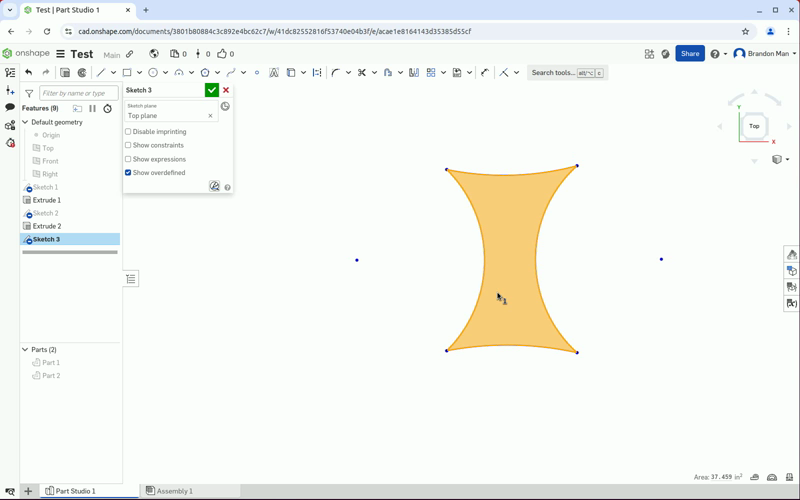
scroll(-6)
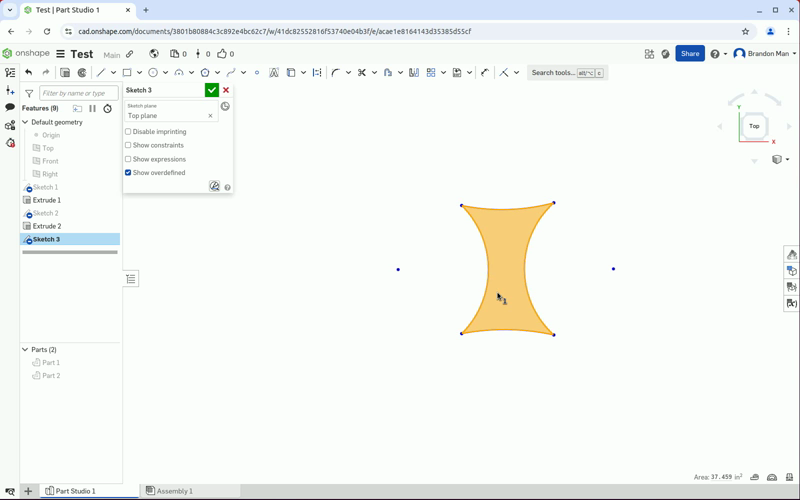
scroll(-6)
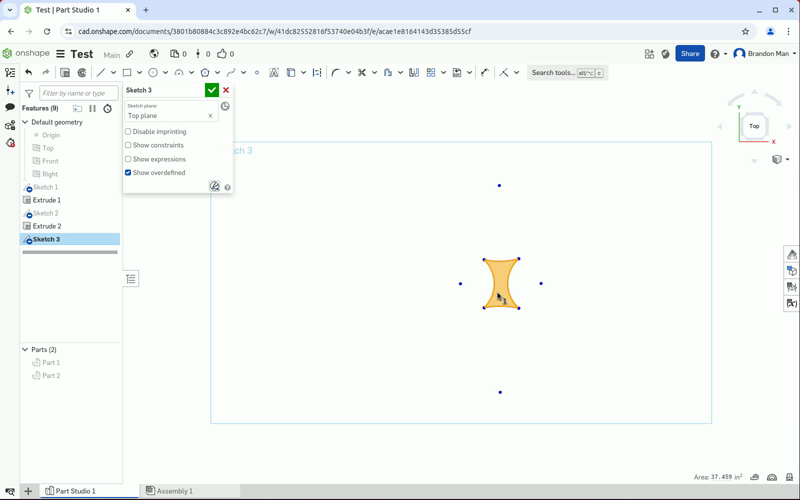
mouse_move(73, 352)
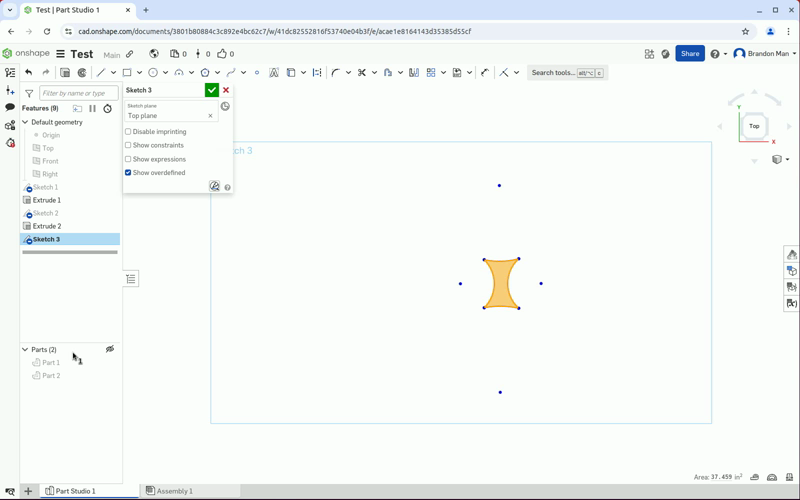
key(shift+y)
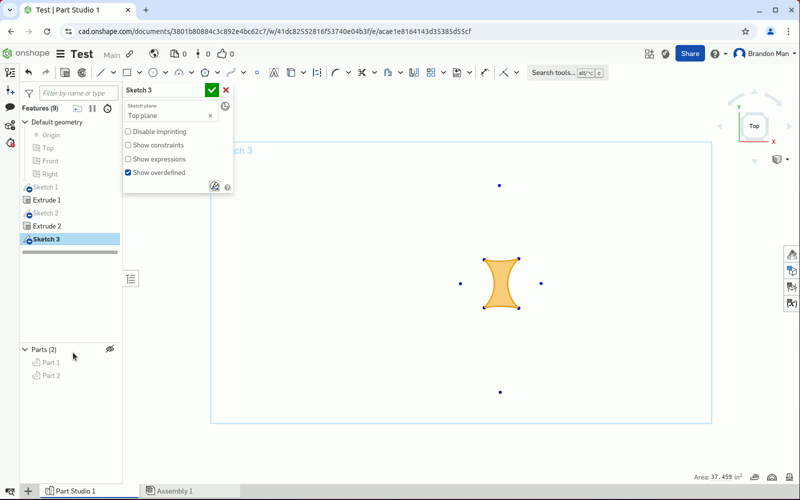
key(shift+e)
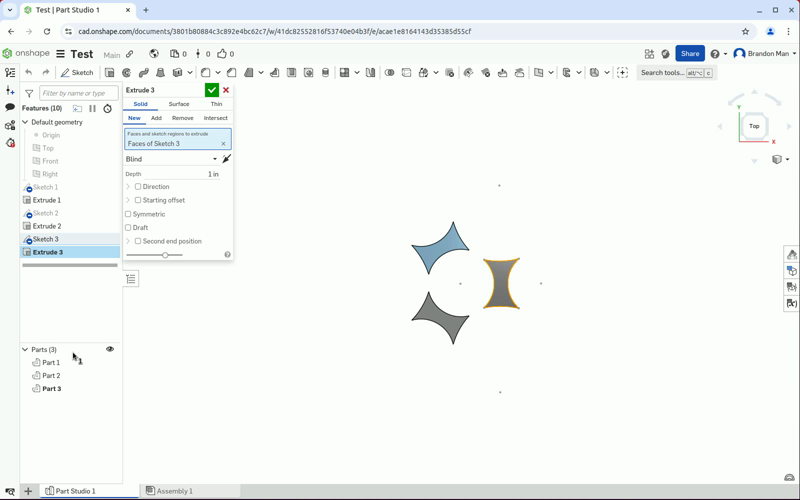
mouse_move(143, 106)
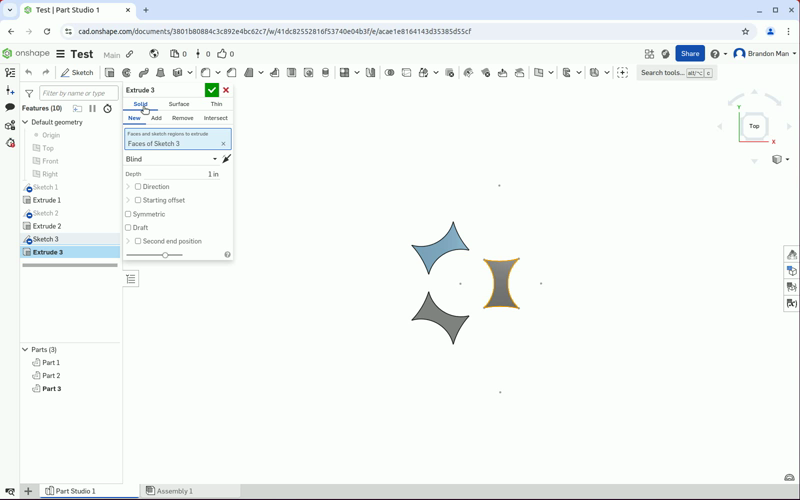
click(143, 106)
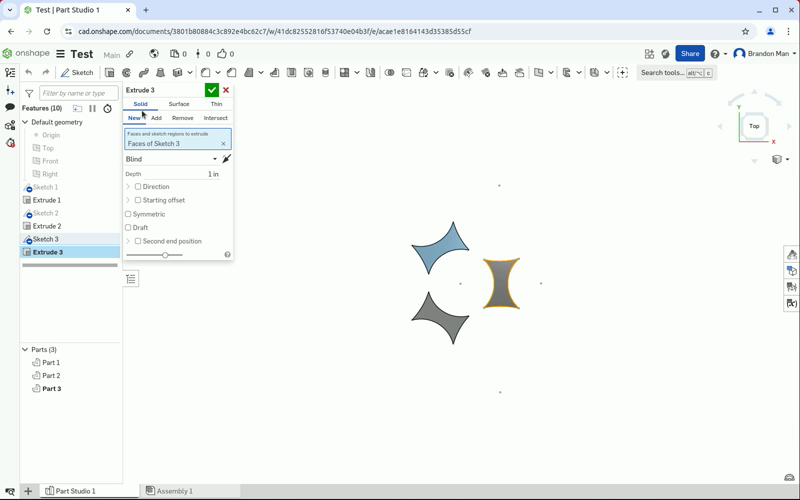
mouse_move(137, 120)
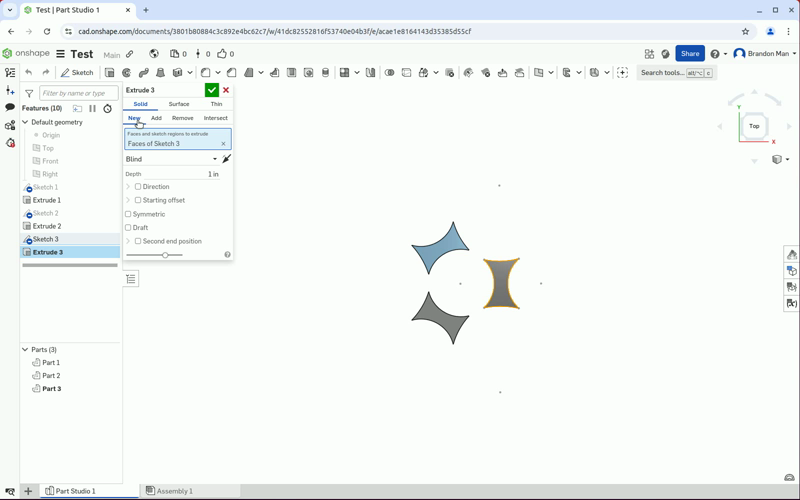
click(137, 120)
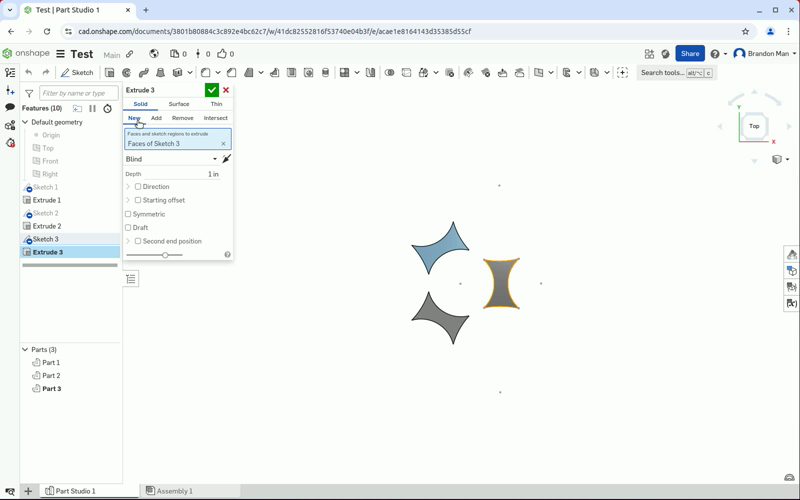
key(tab, 4)
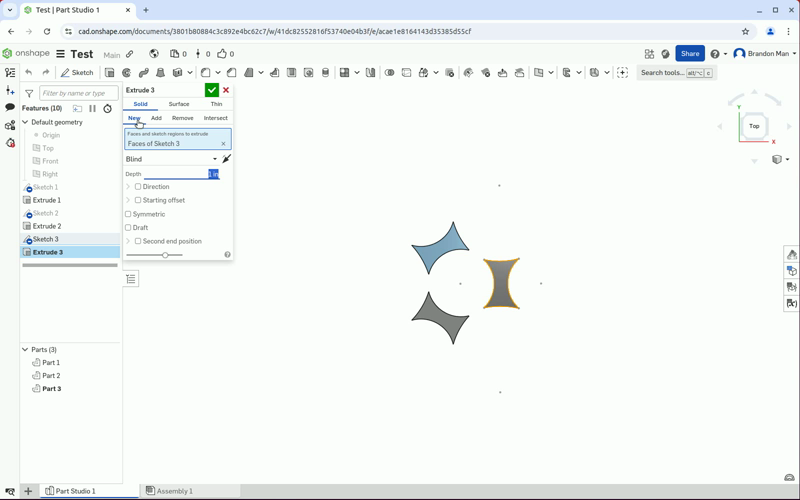
text(3.851)
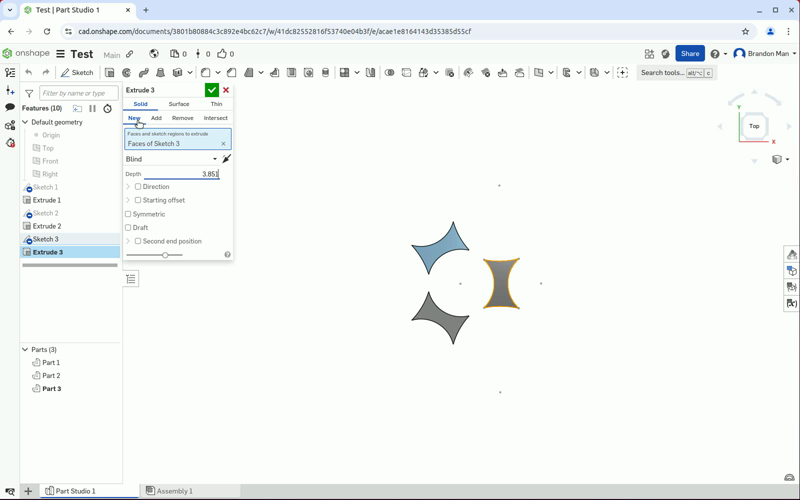
key(enter)
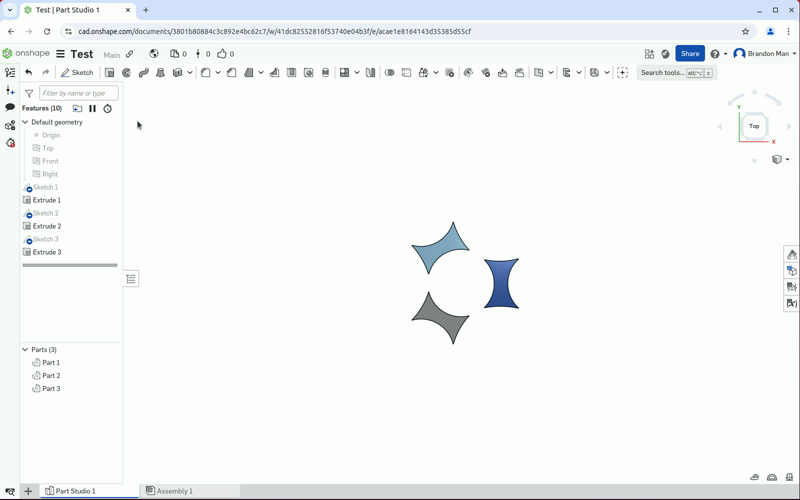
key(shift+h)
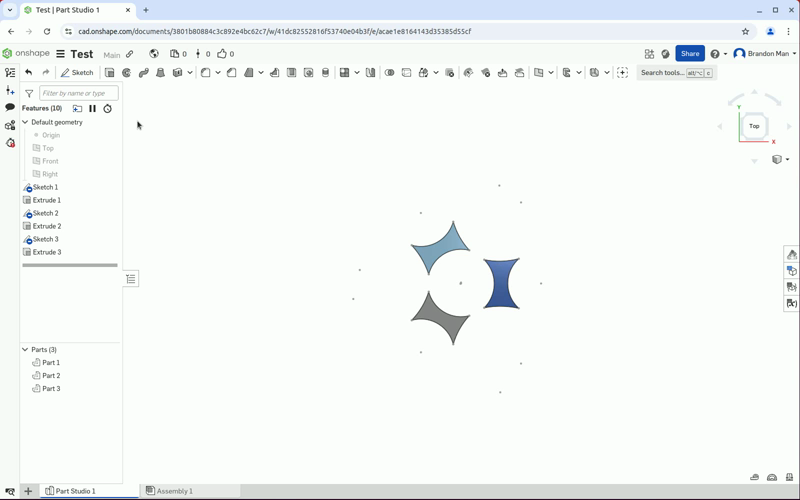
key(shift+h)
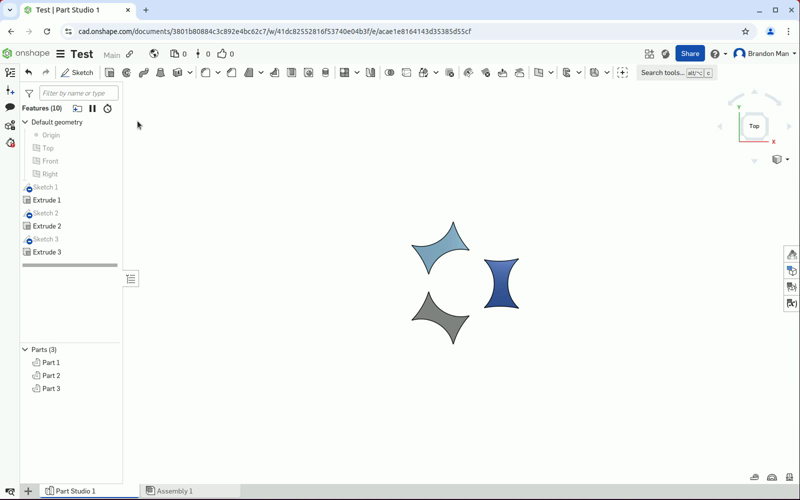
mouse_move(73, 189)
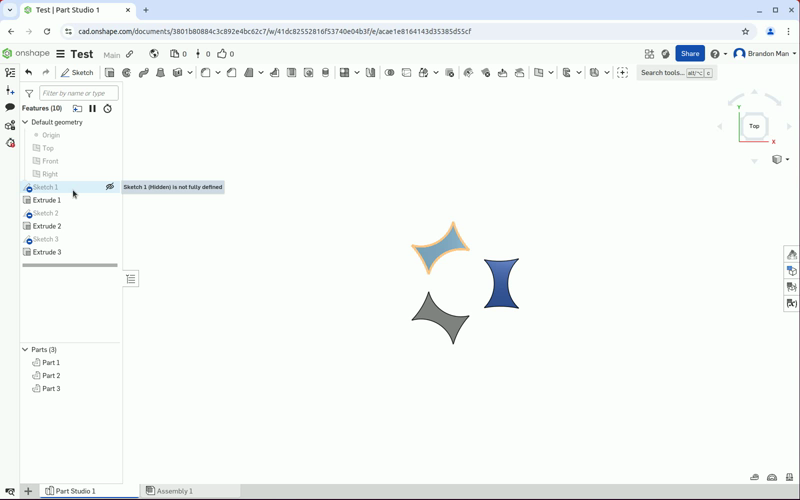
click(73, 189)
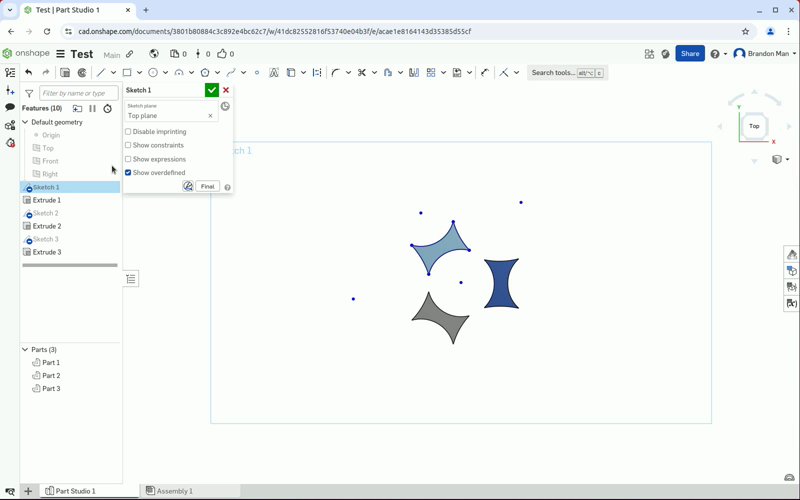
mouse_move(229, 92)
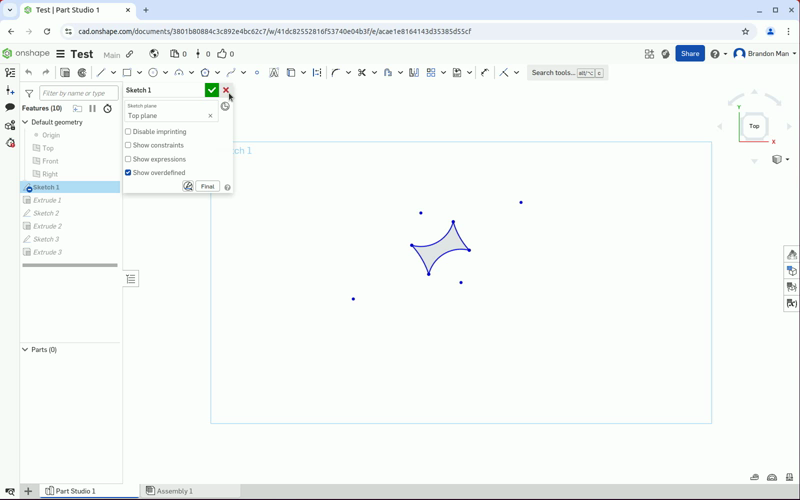
click(229, 92)
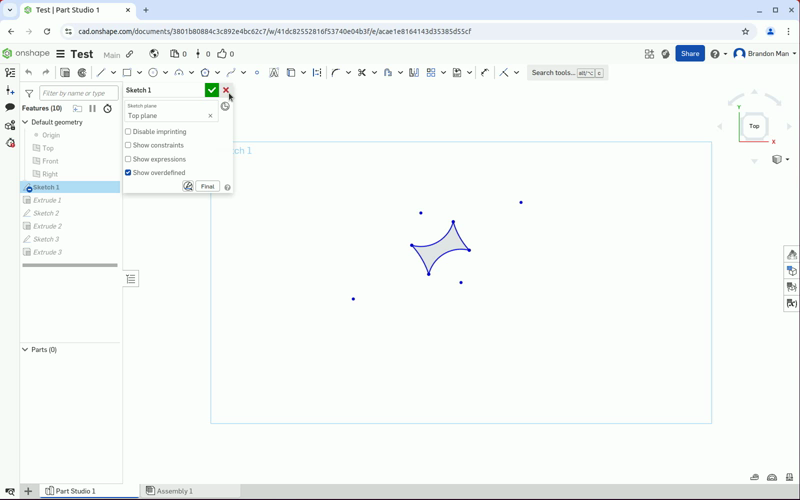
key(shift+s)
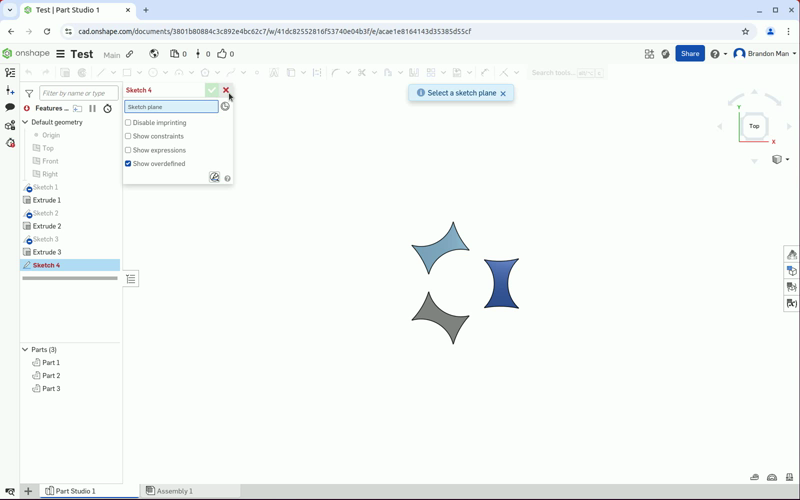
mouse_move(73, 150)
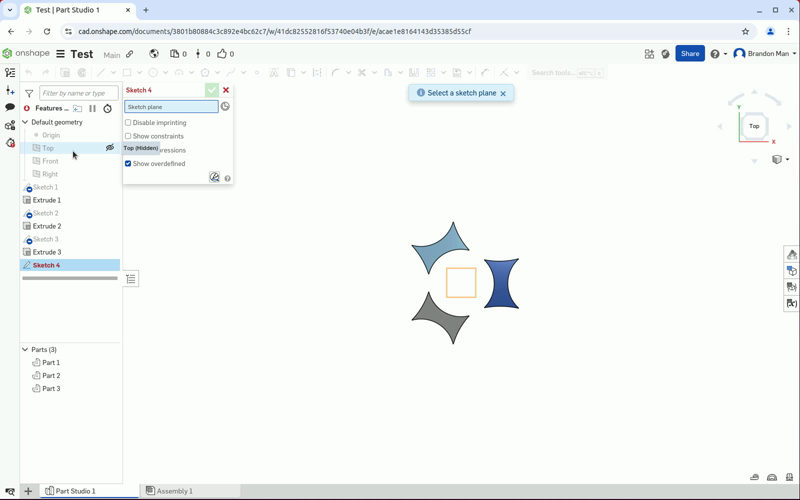
click(73, 150)
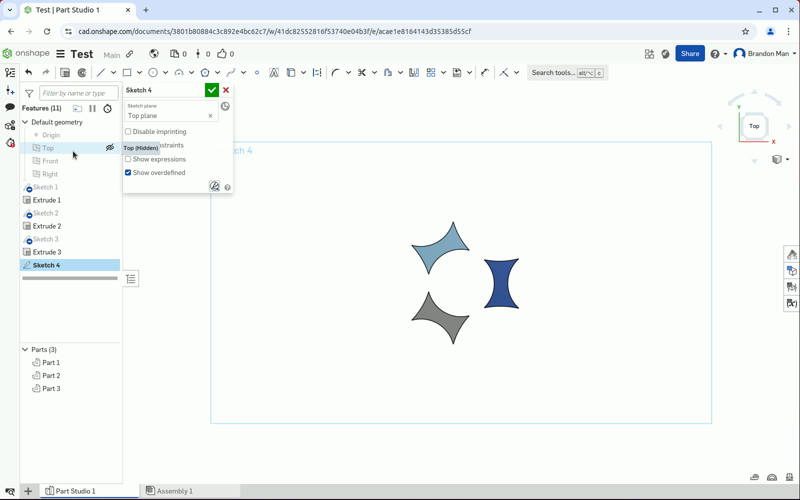
mouse_move(73, 352)
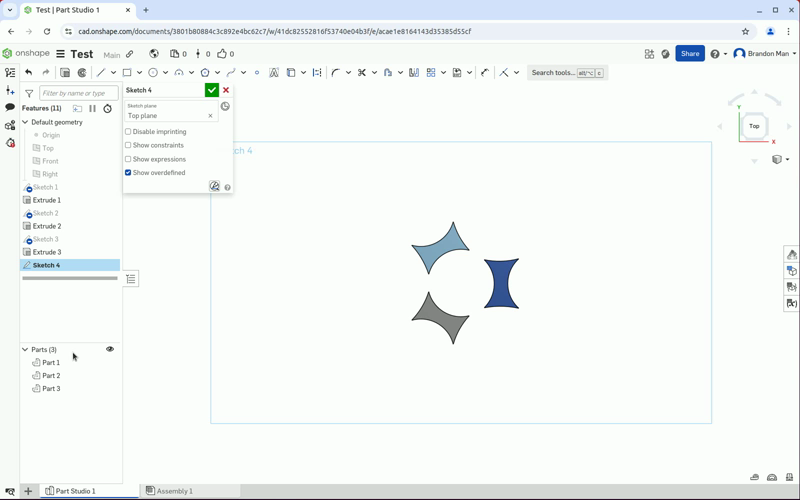
key(y)
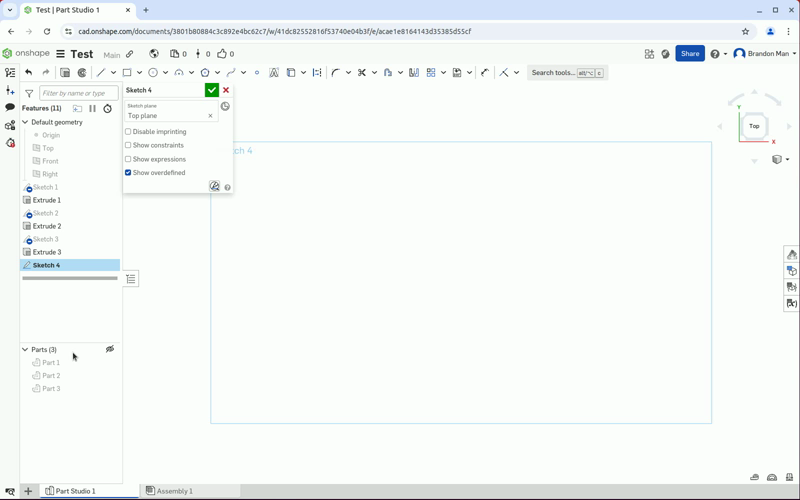
key(c)
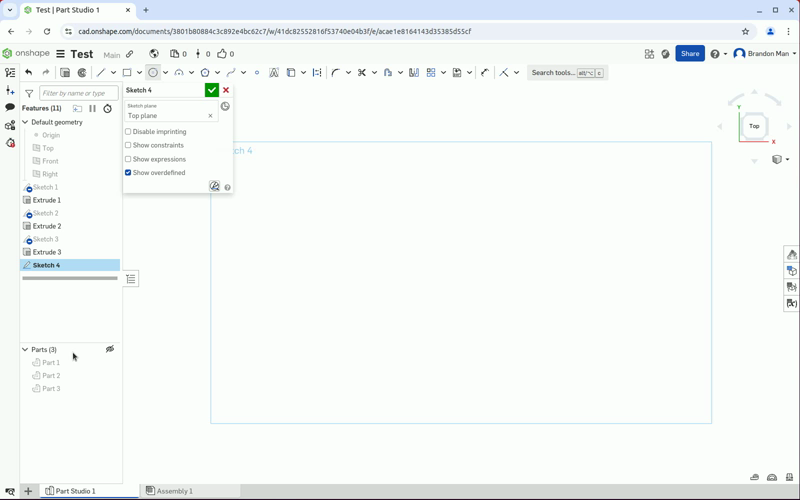
key_down(shift)
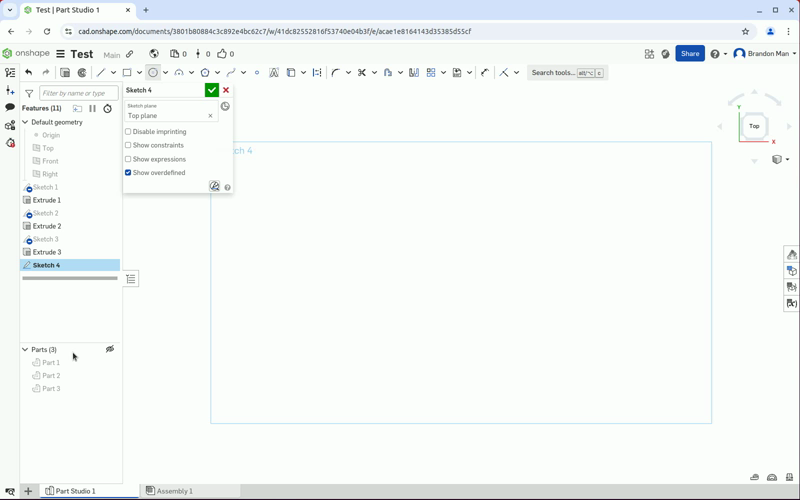
mouse_move(540, 282)
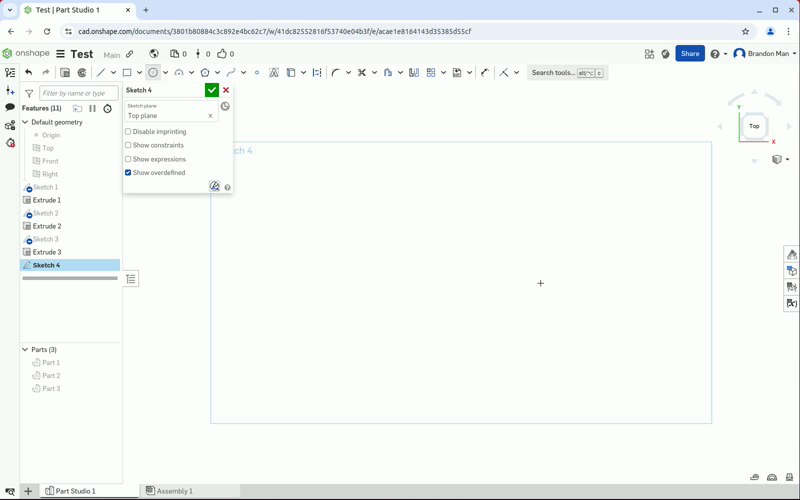
click(540, 282)
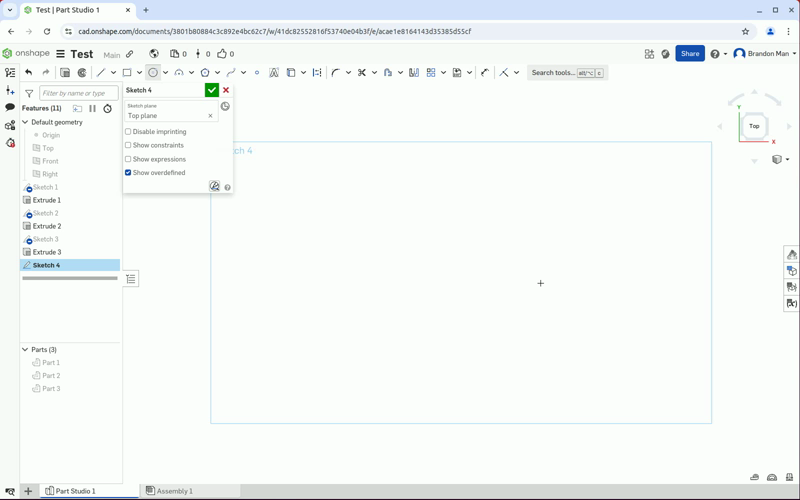
key_up(shift)
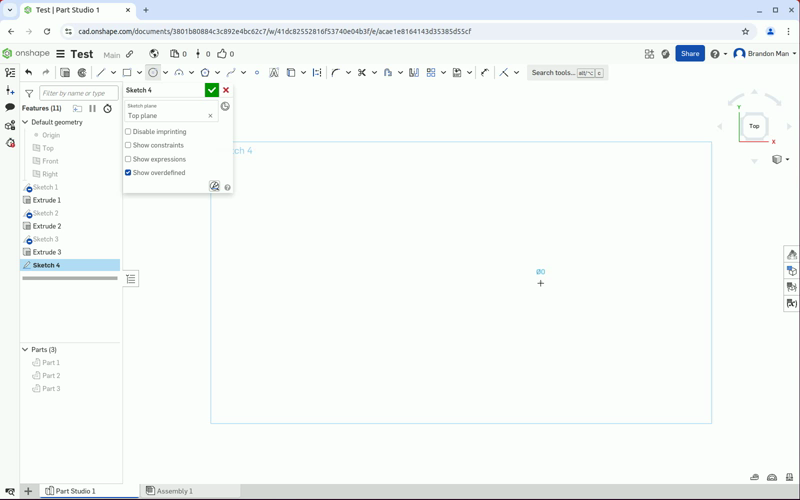
mouse_move(574, 282)
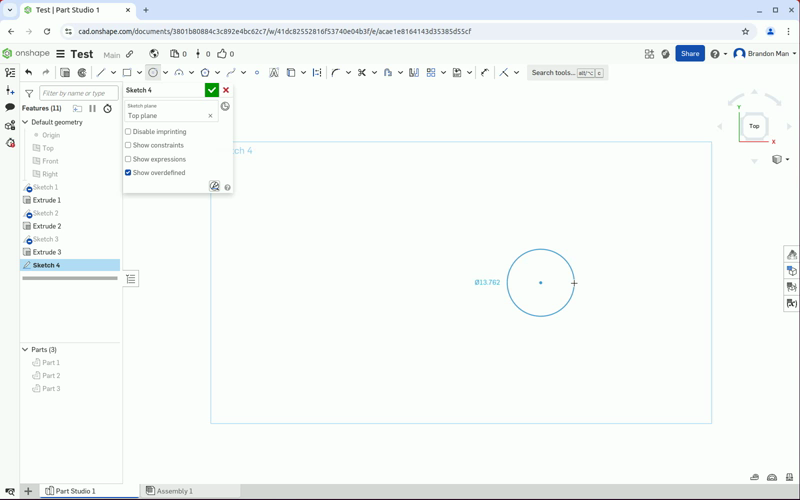
click(574, 282)
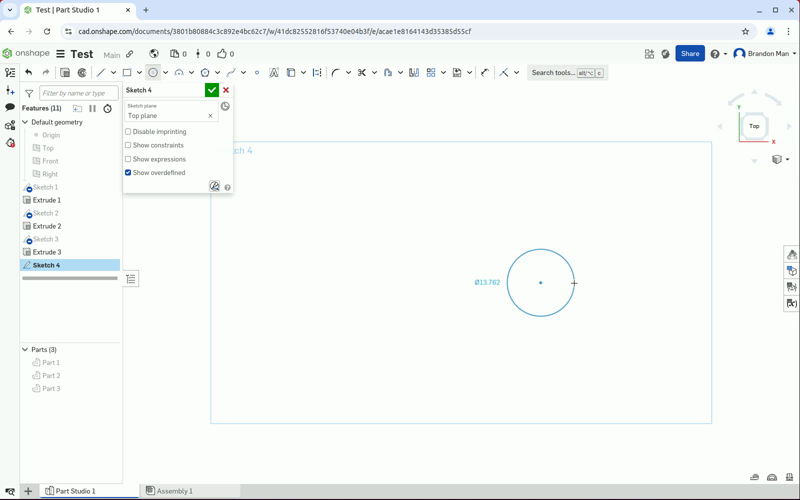
key(esc)
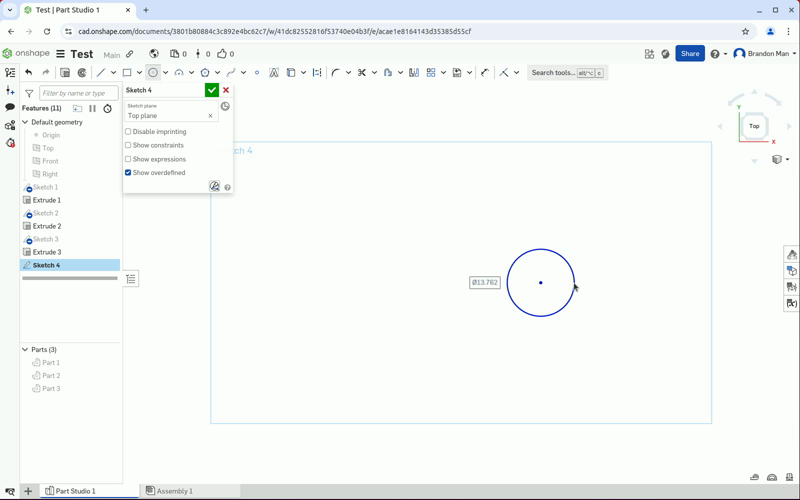
key(c)
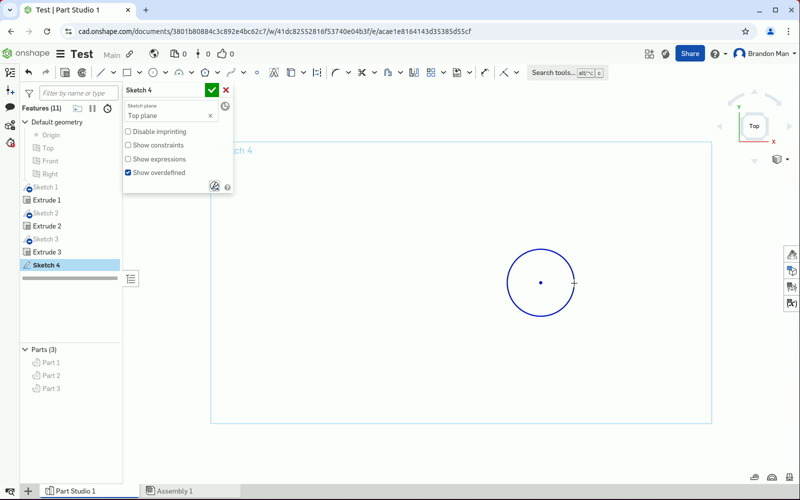
key_down(shift)
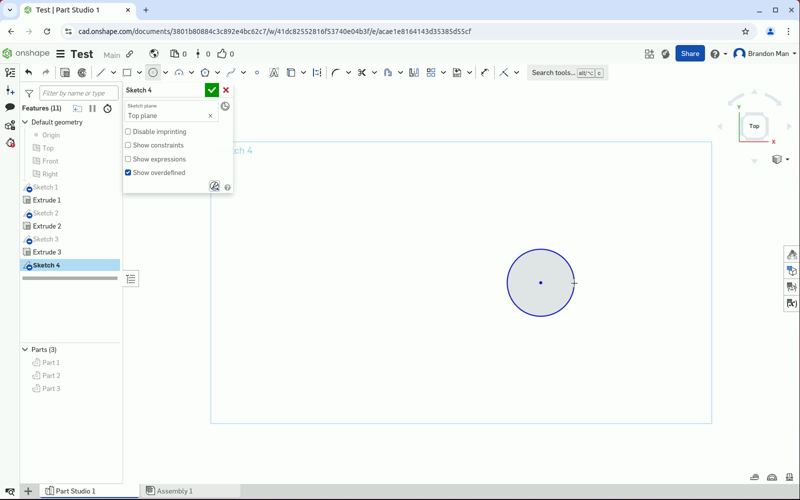
mouse_move(540, 282)
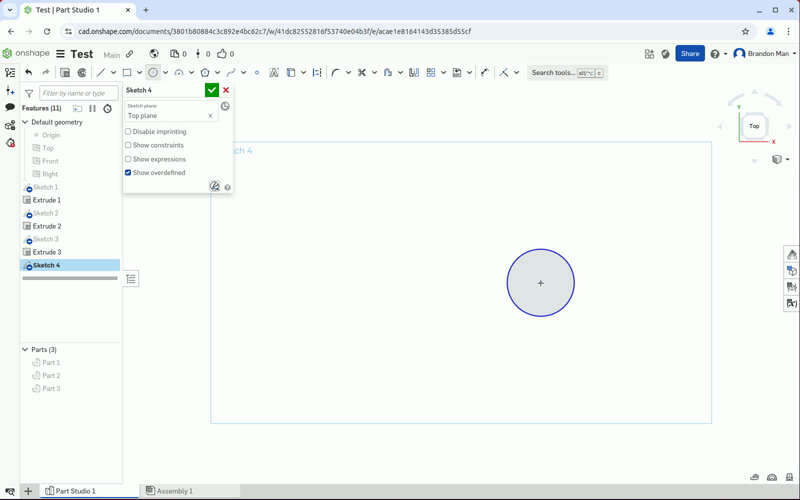
click(540, 282)
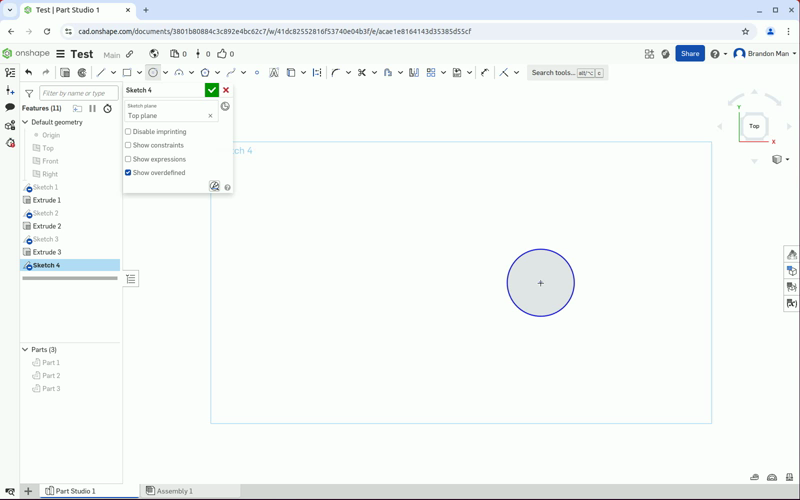
key_up(shift)
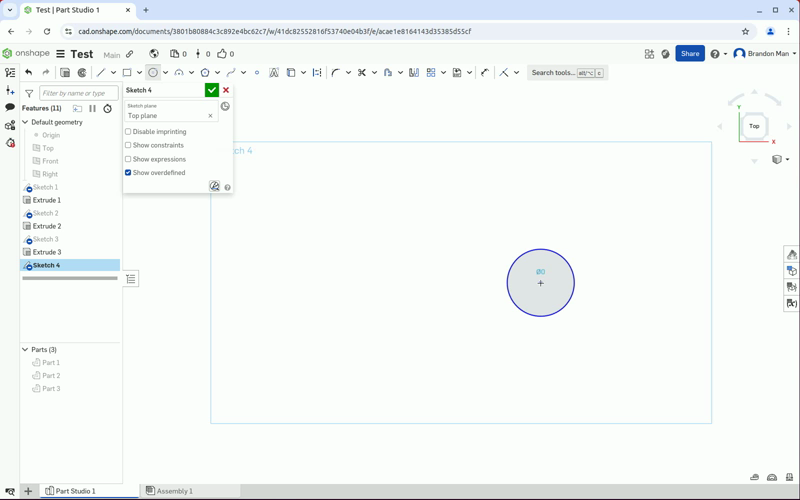
mouse_move(570, 282)
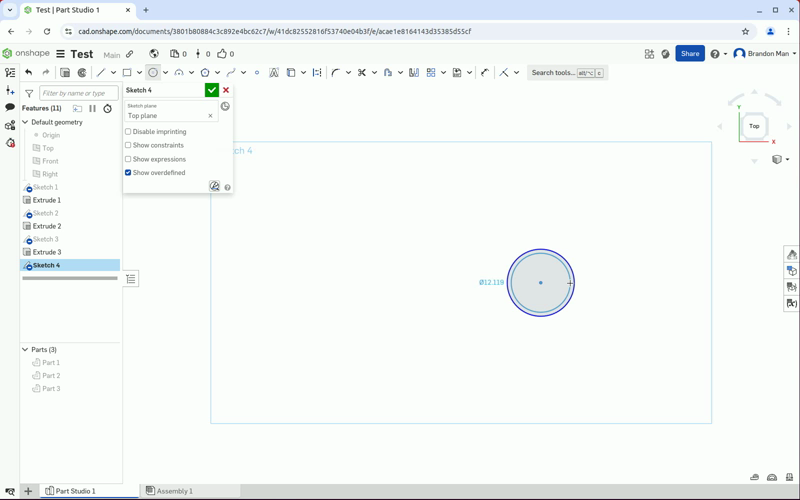
scroll(6)
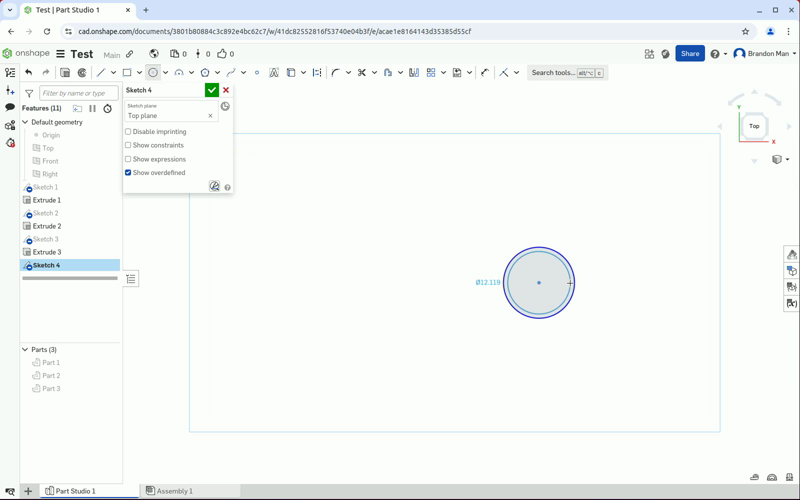
scroll(6)
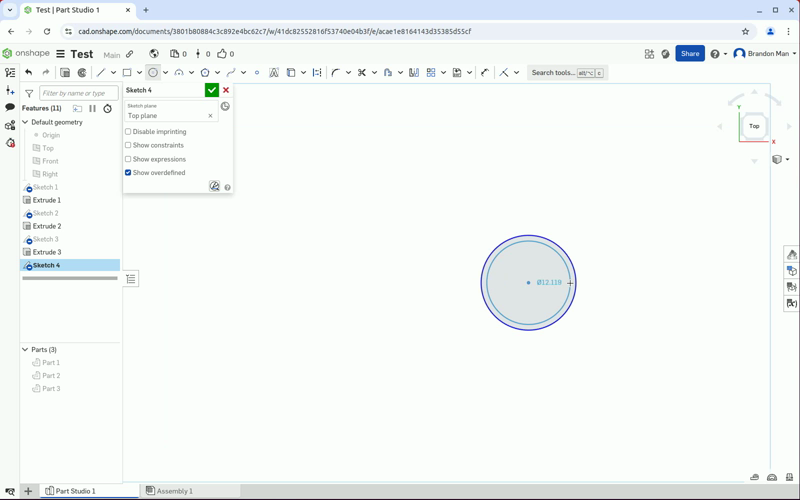
scroll(6)
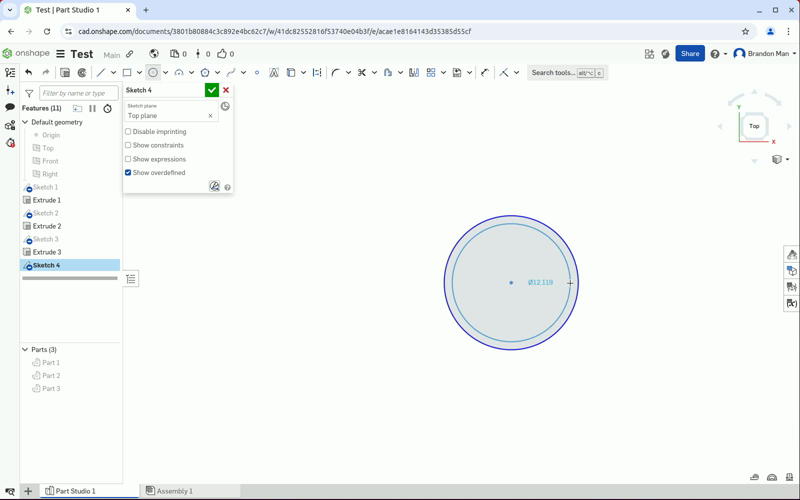
scroll(6)
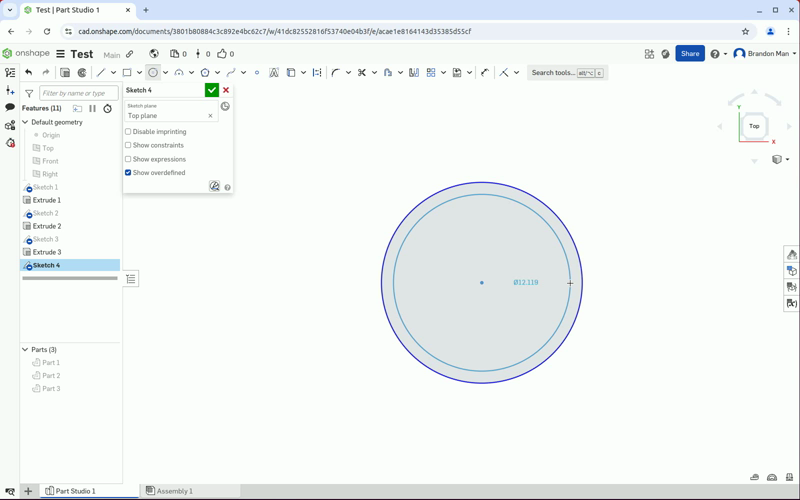
scroll(6)
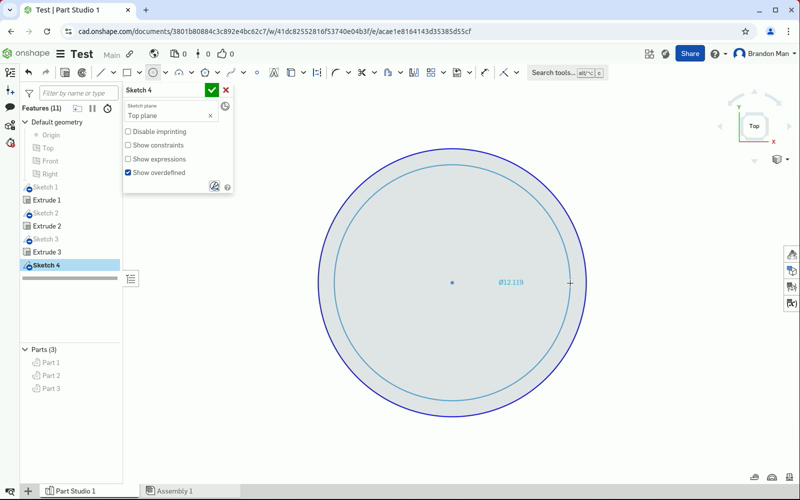
scroll(6)
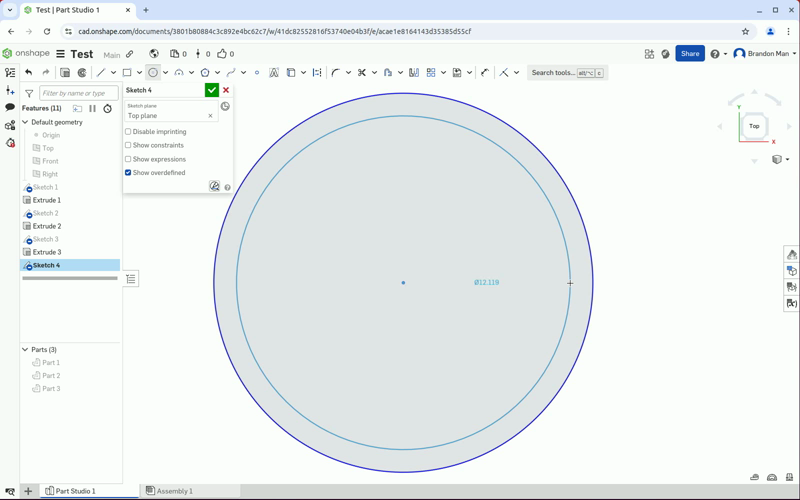
scroll(6)
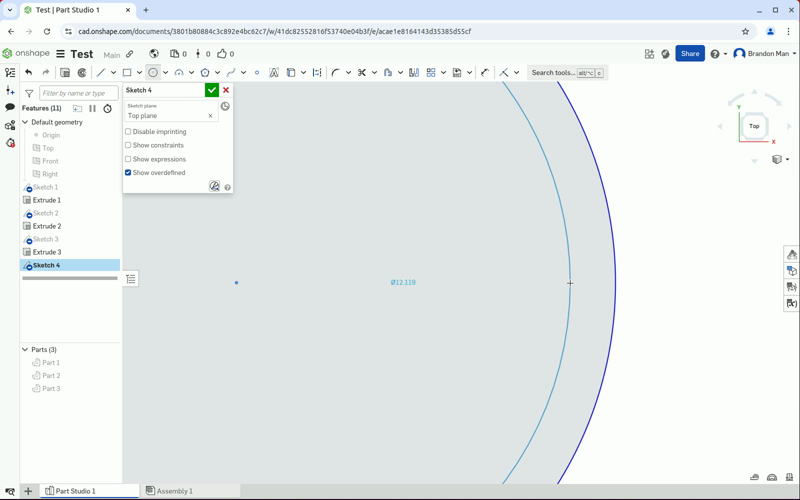
click(570, 282)
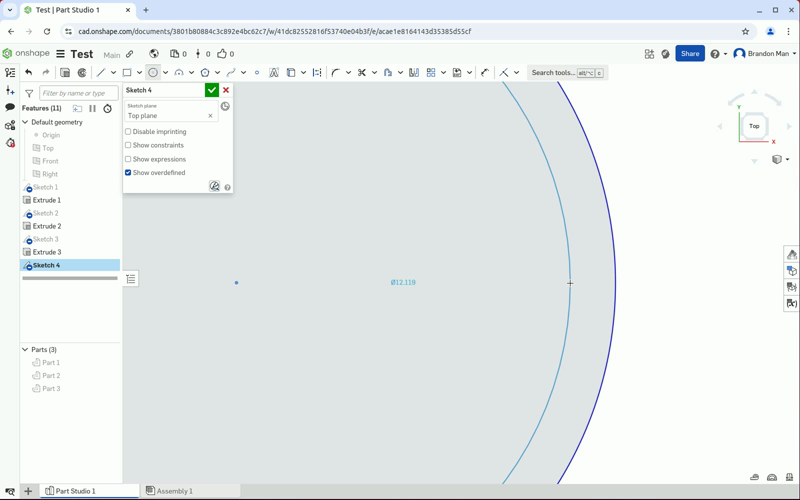
scroll(-6)
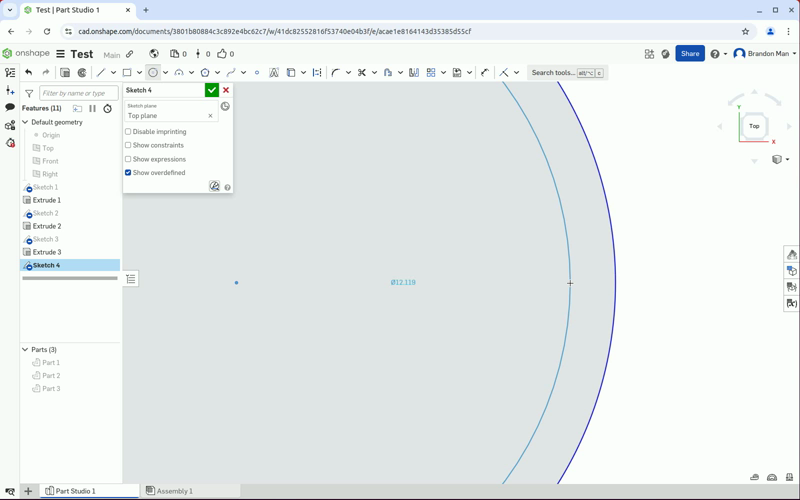
scroll(-6)
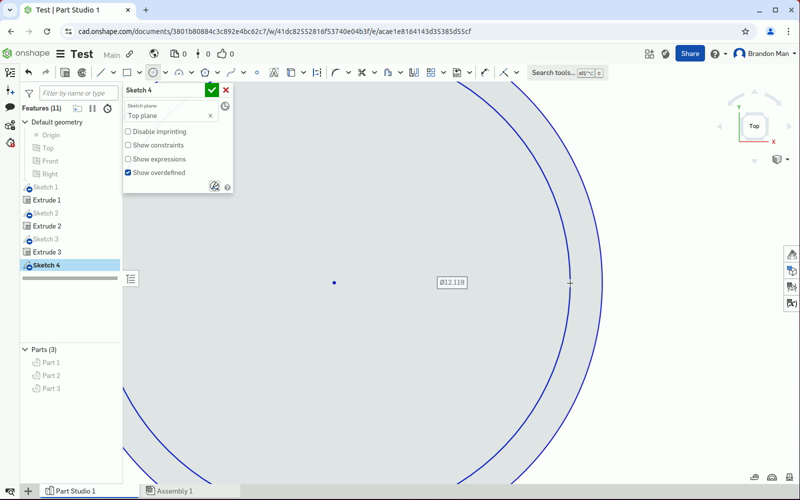
scroll(-6)
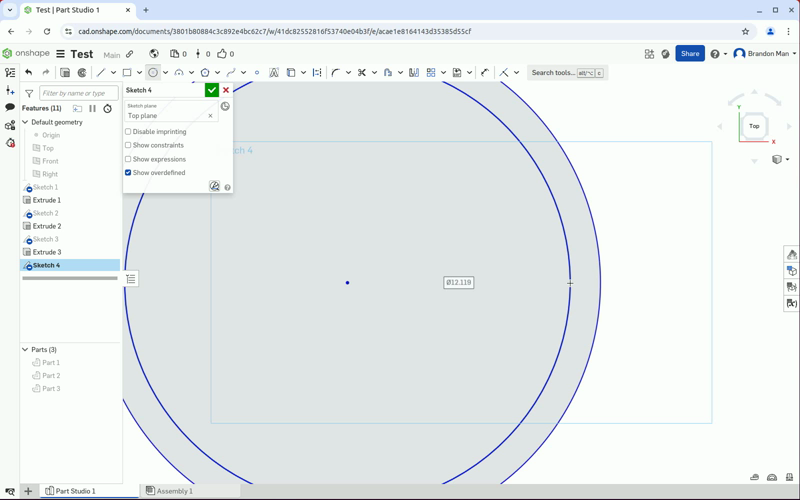
scroll(-6)
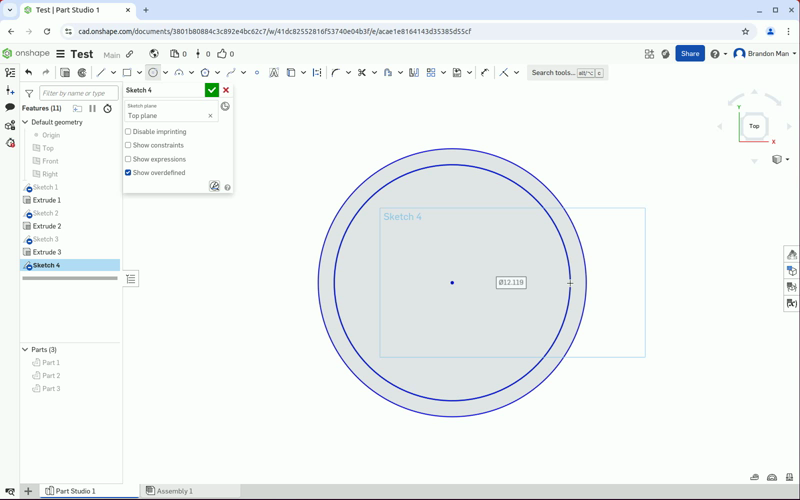
scroll(-6)
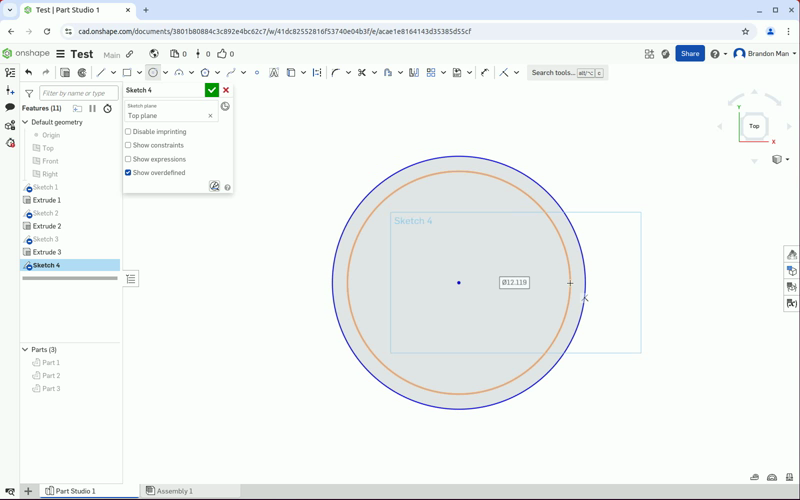
scroll(-6)
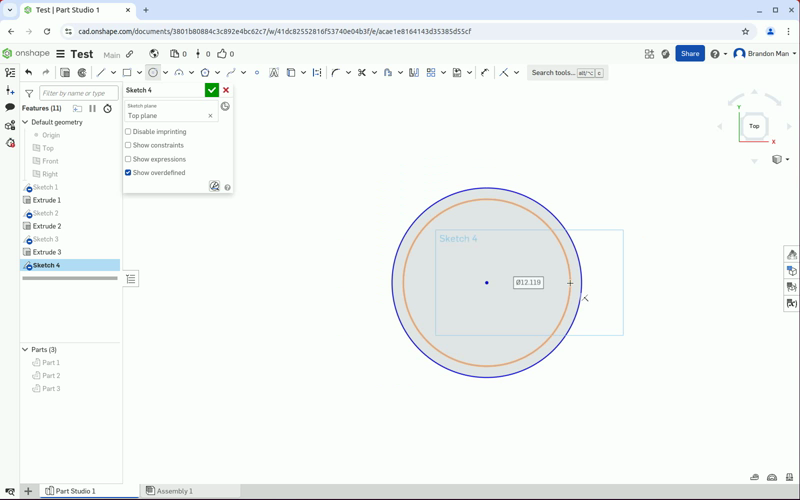
scroll(-6)
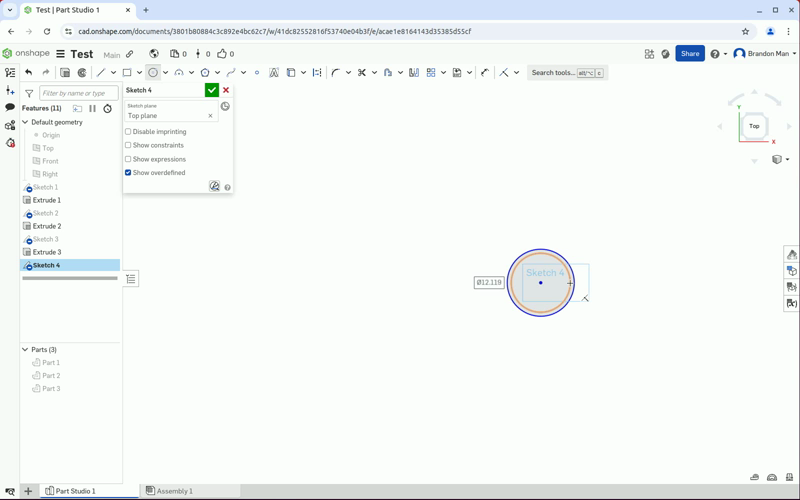
key(esc)
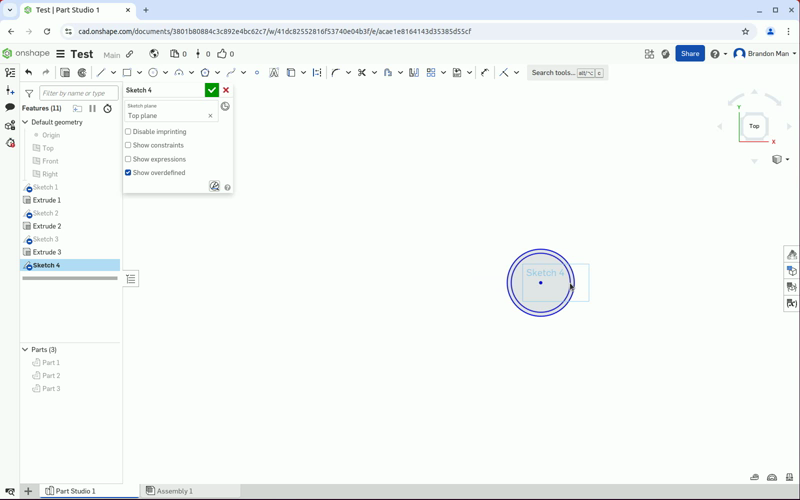
mouse_move(511, 292)
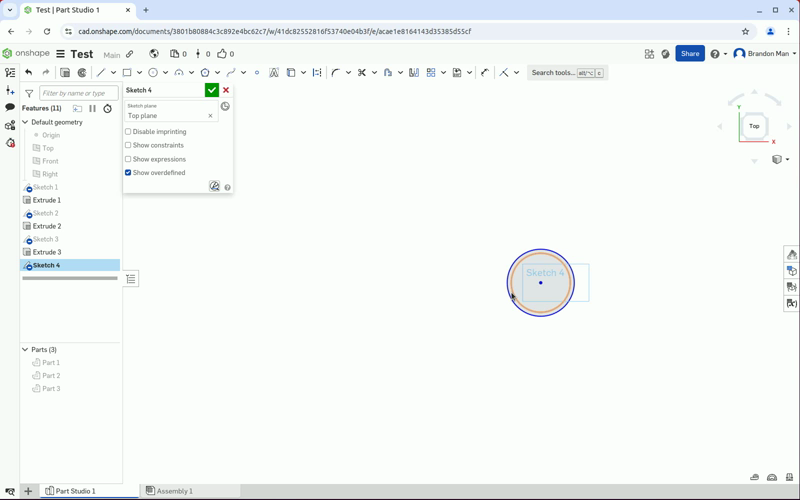
scroll(6)
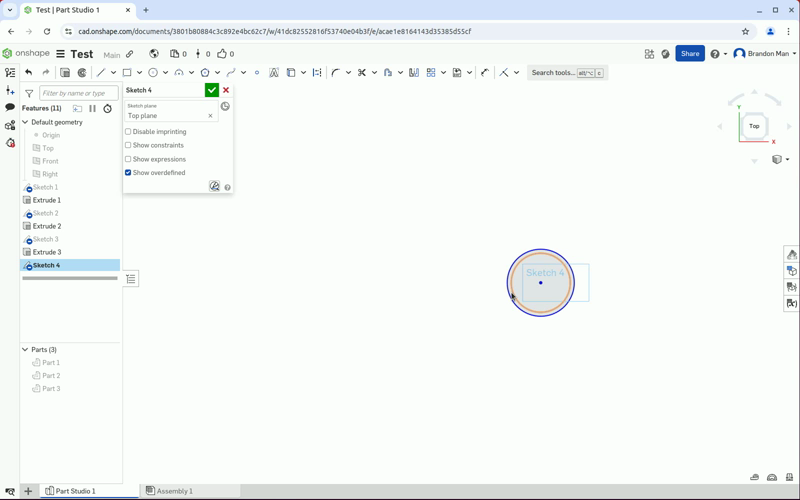
scroll(6)
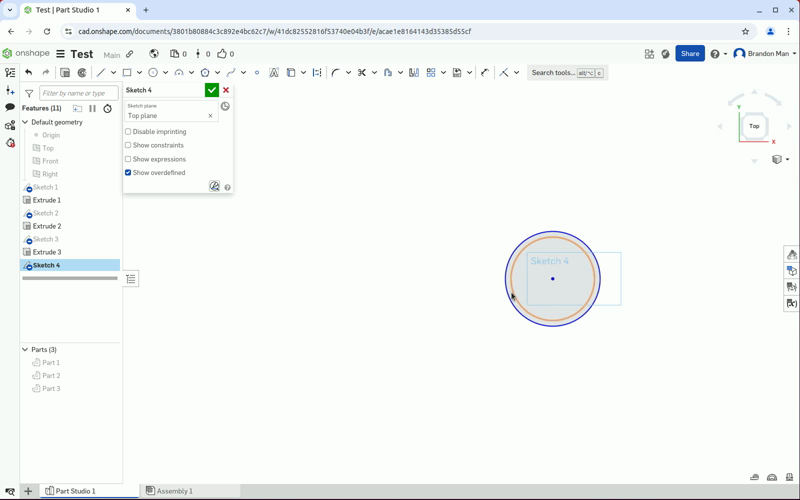
scroll(6)
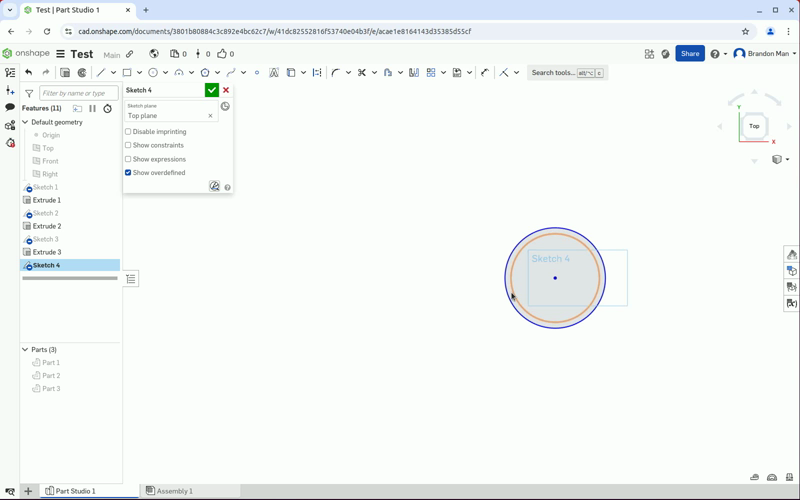
scroll(6)
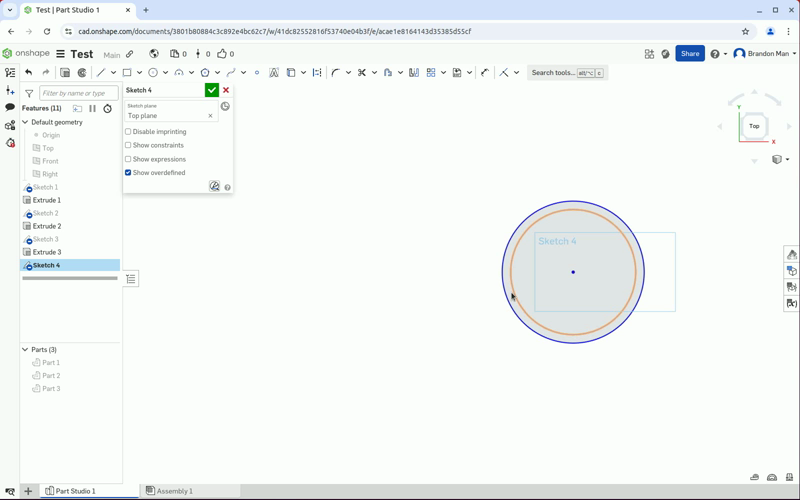
scroll(6)
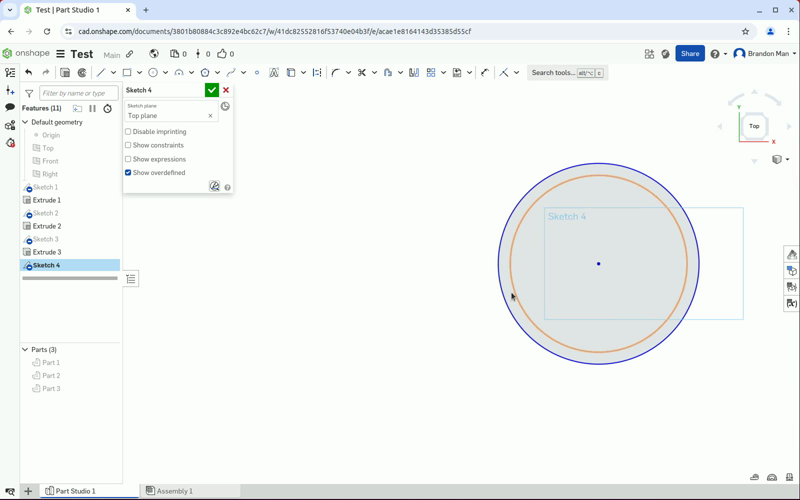
scroll(6)
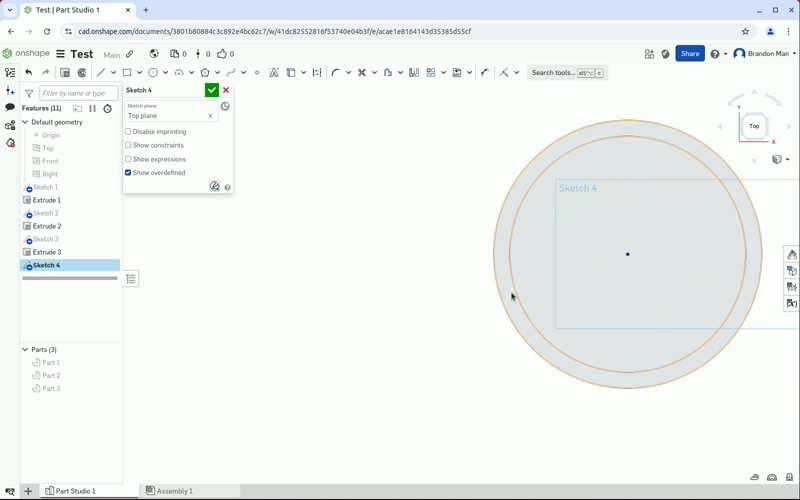
scroll(6)
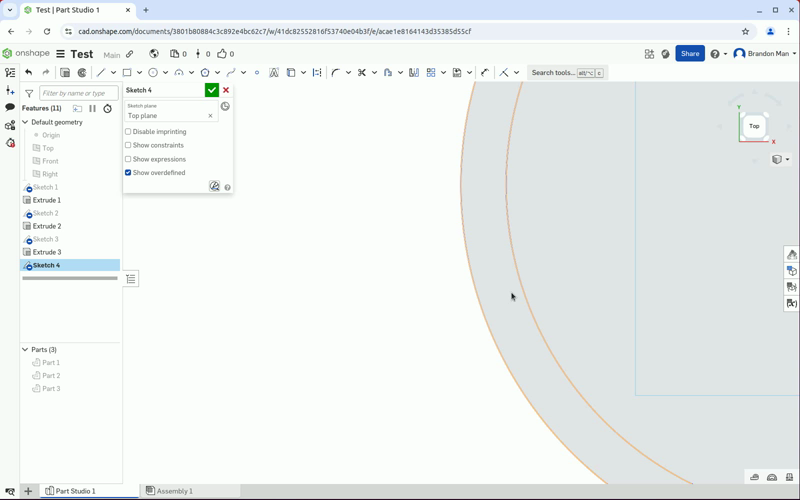
click(511, 292)
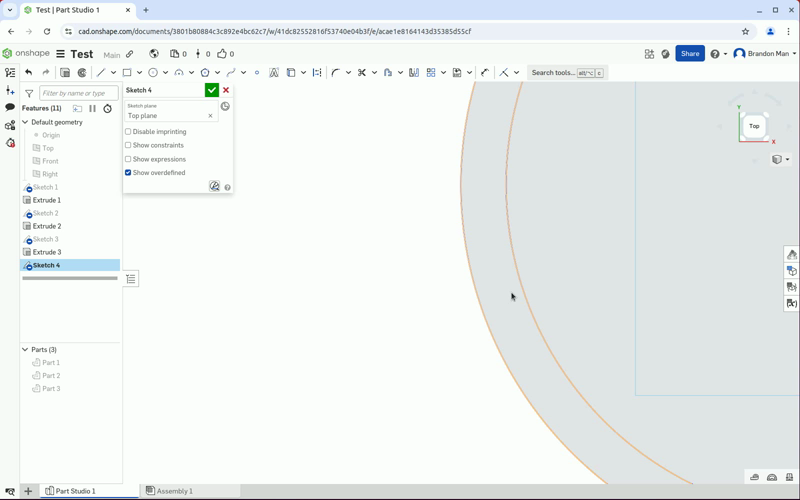
scroll(-6)
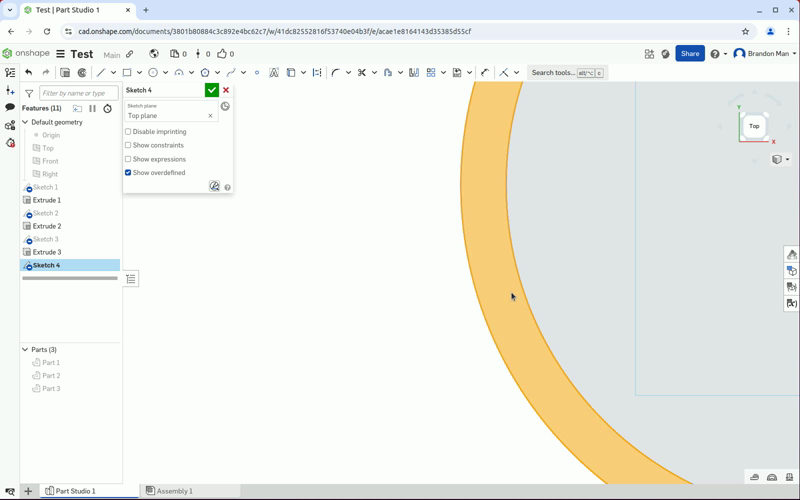
scroll(-6)
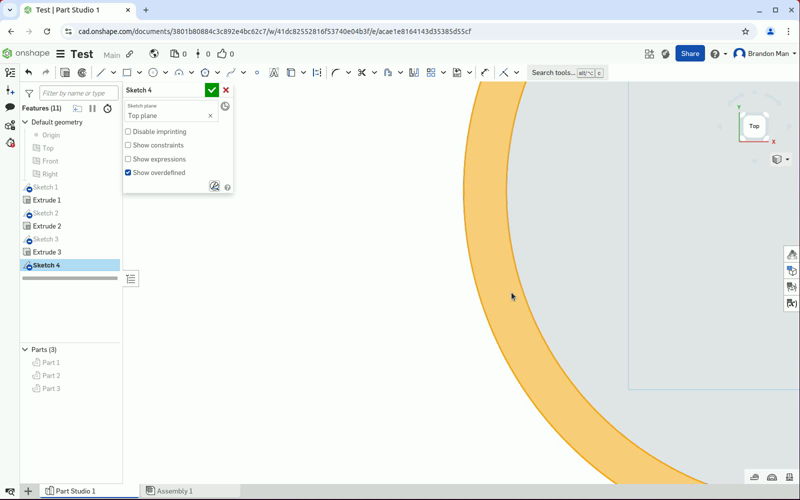
scroll(-6)
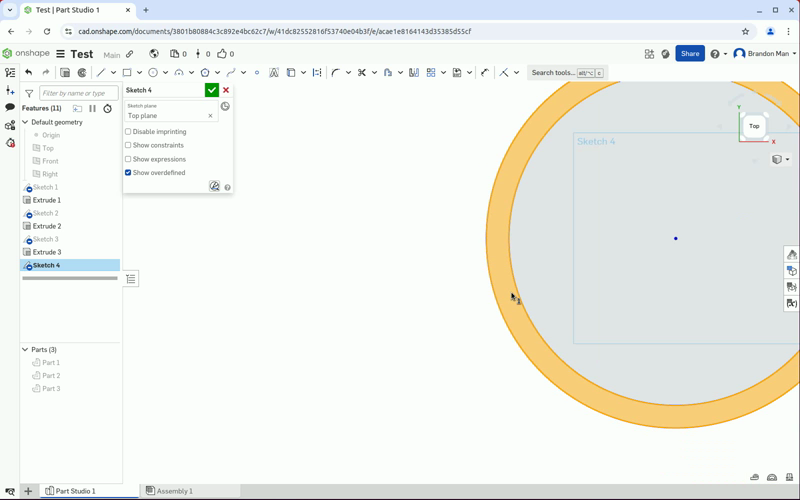
scroll(-6)
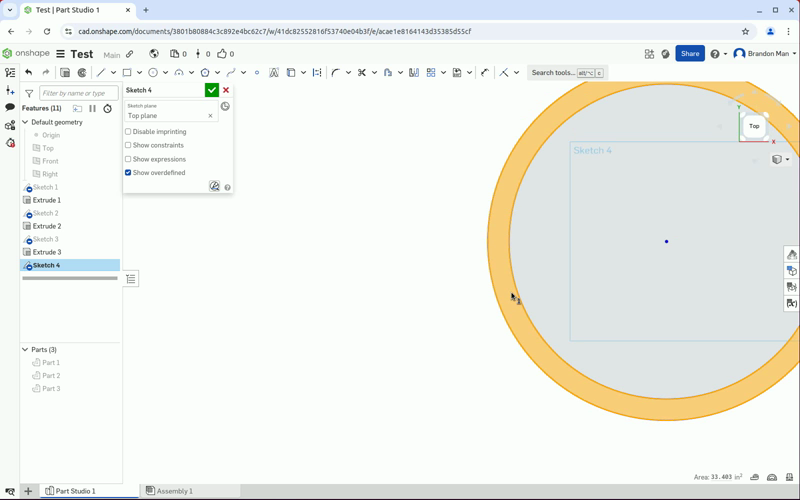
scroll(-6)
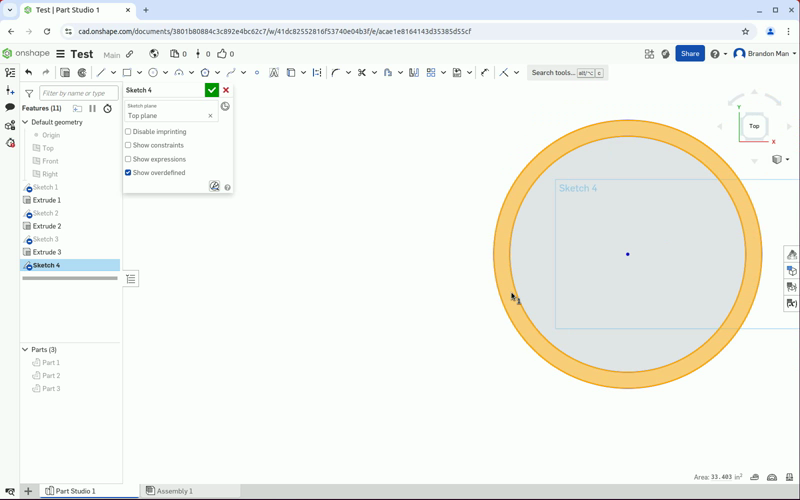
scroll(-6)
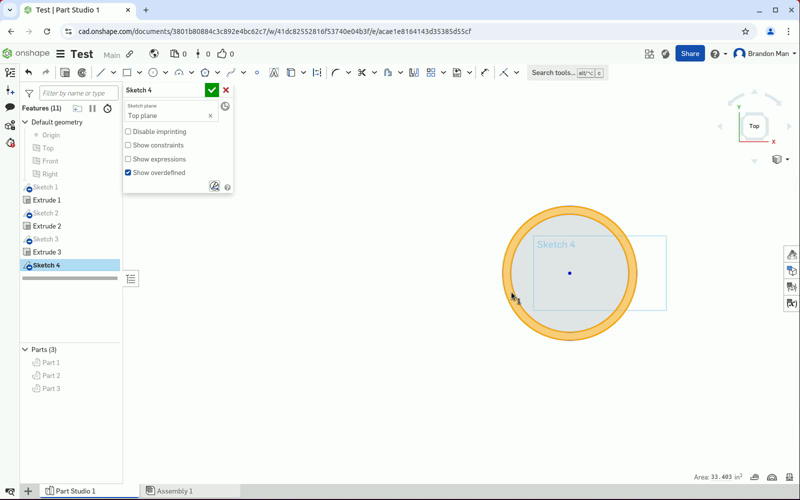
scroll(-6)
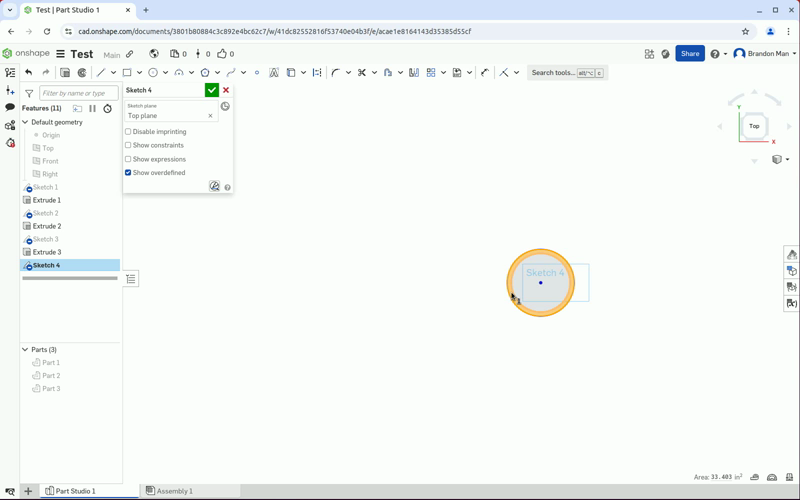
mouse_move(73, 352)
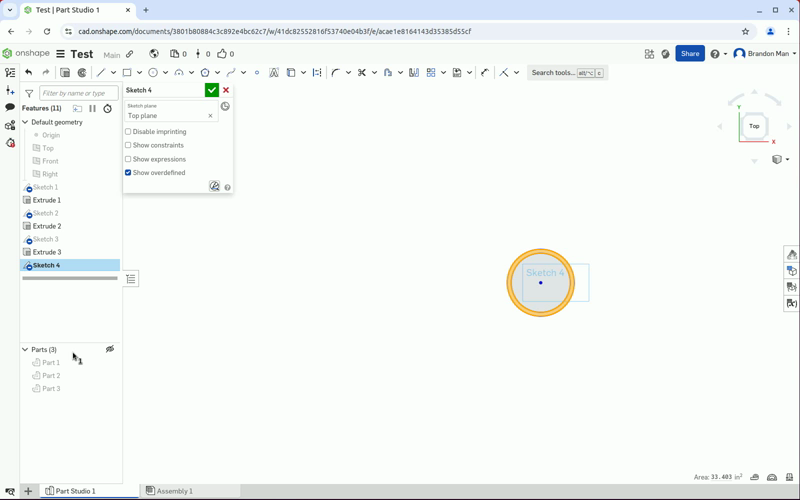
key(shift+y)
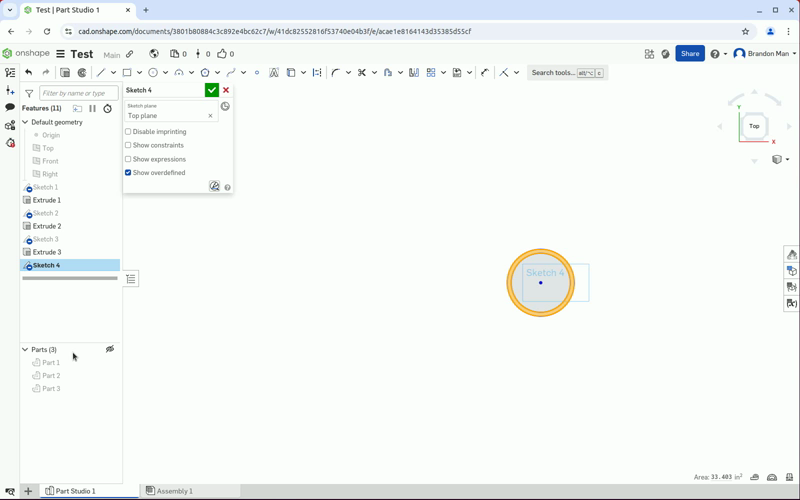
key(shift+e)
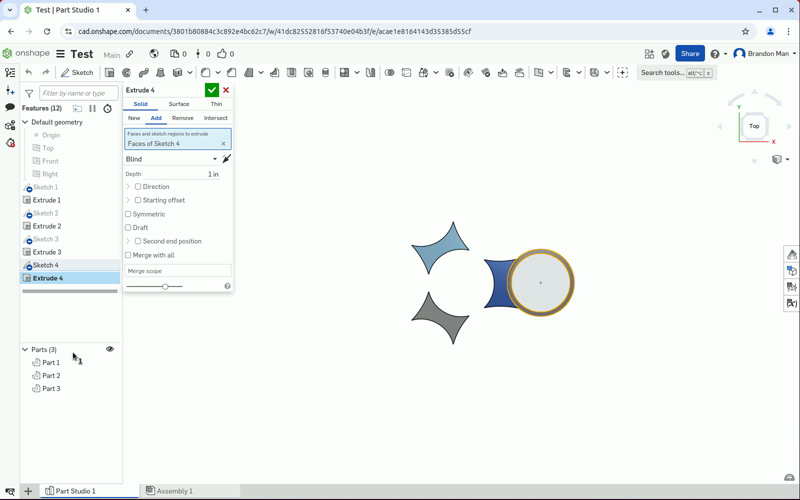
mouse_move(143, 106)
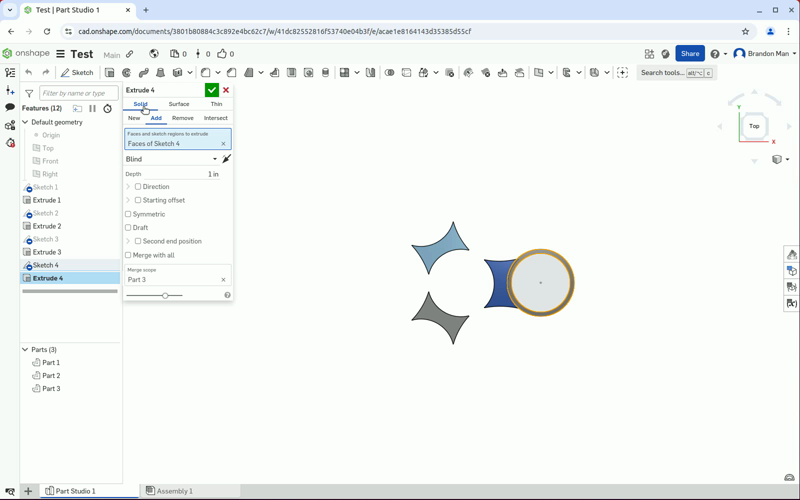
click(143, 106)
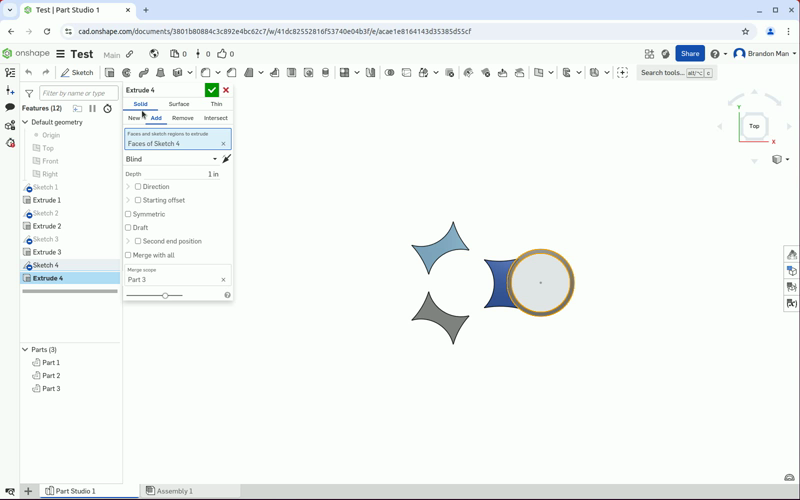
mouse_move(137, 120)
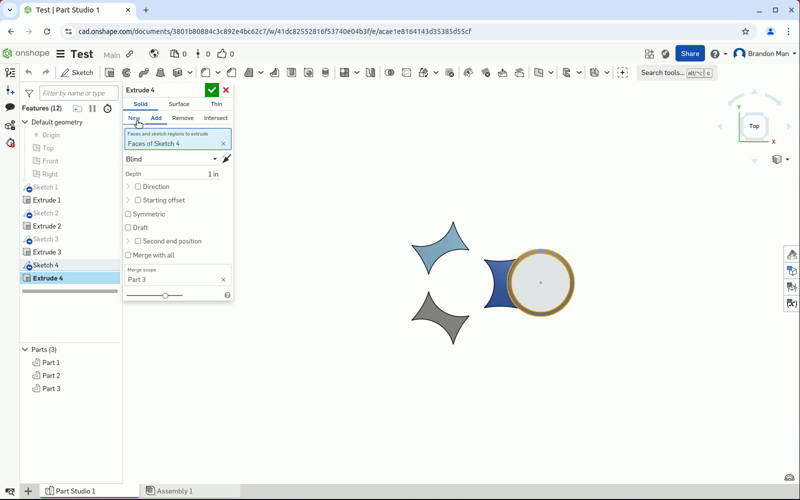
click(137, 120)
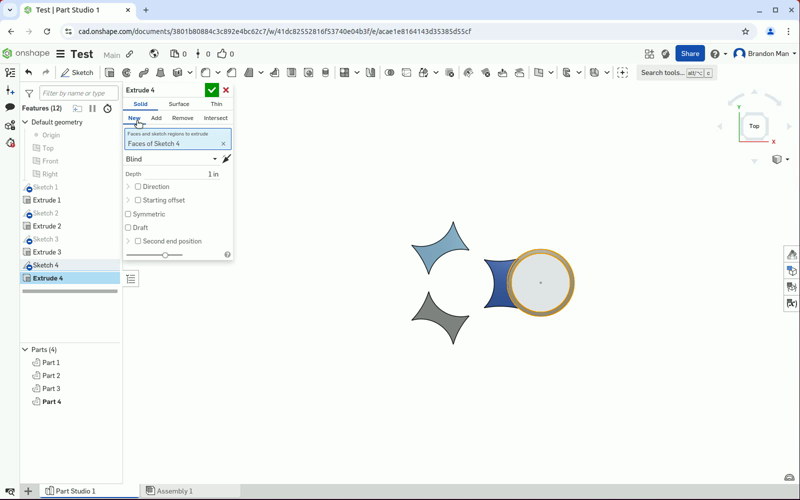
key(tab, 4)
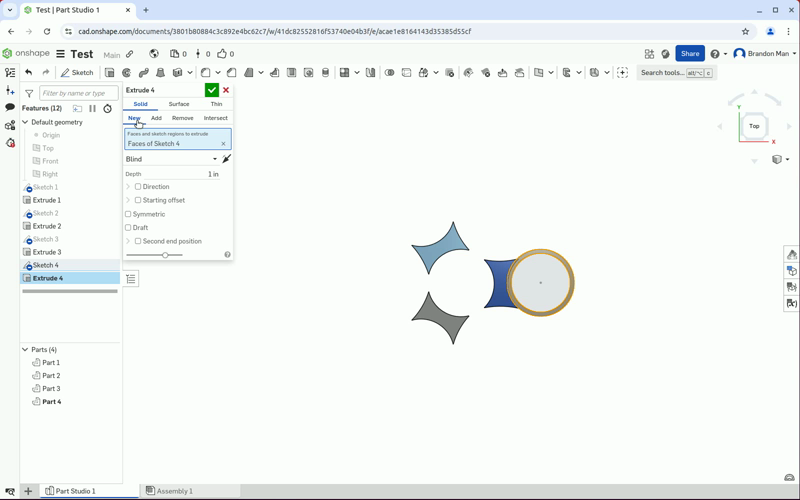
text(3.851)
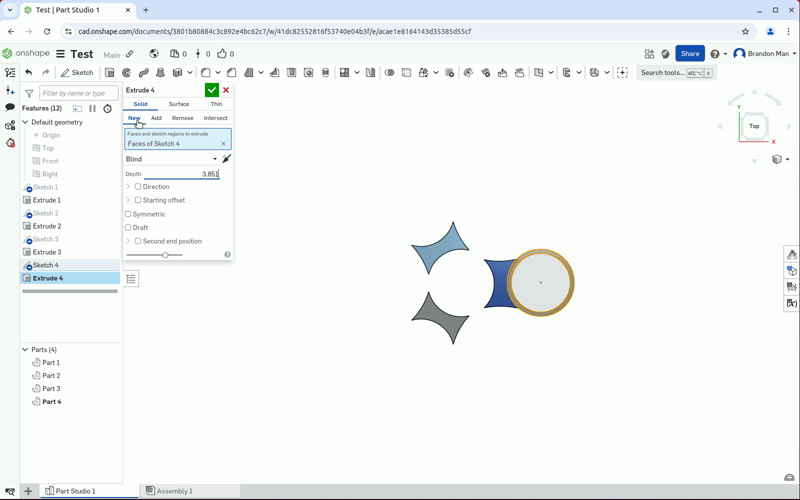
key(enter)
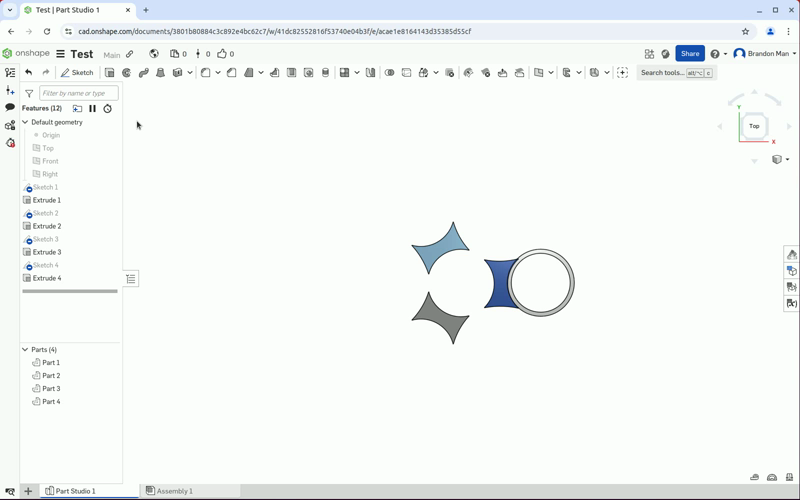
key(shift+h)
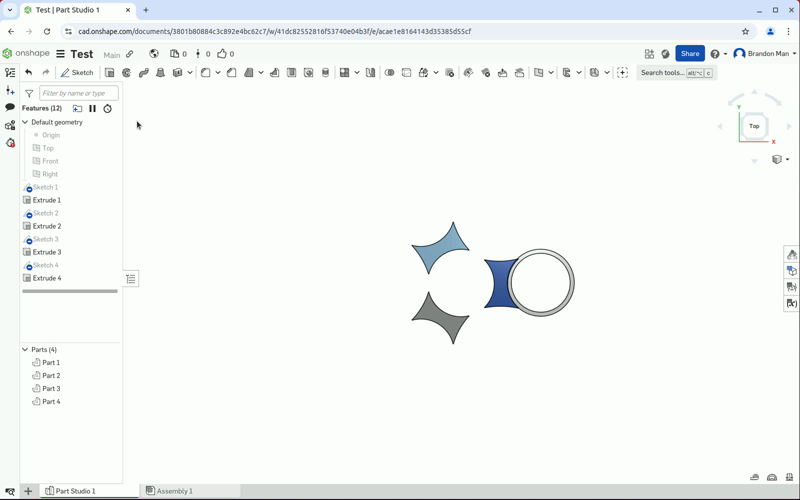
key(shift+h)
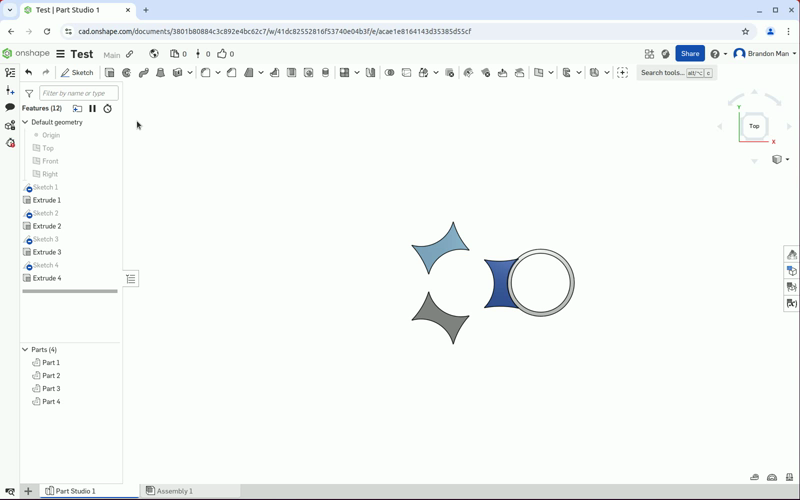
mouse_move(73, 189)
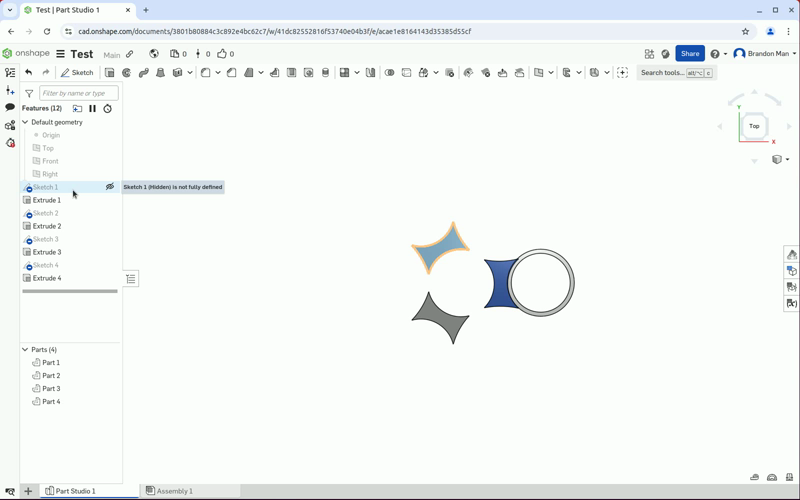
click(73, 189)
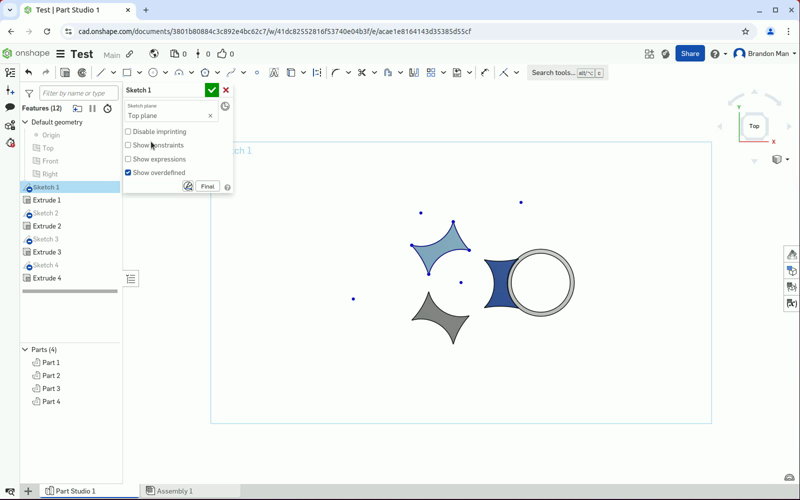
mouse_move(229, 92)
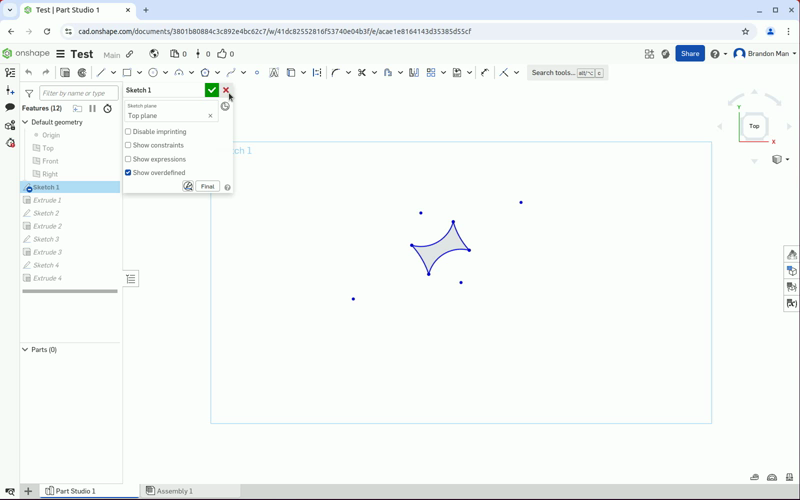
click(229, 92)
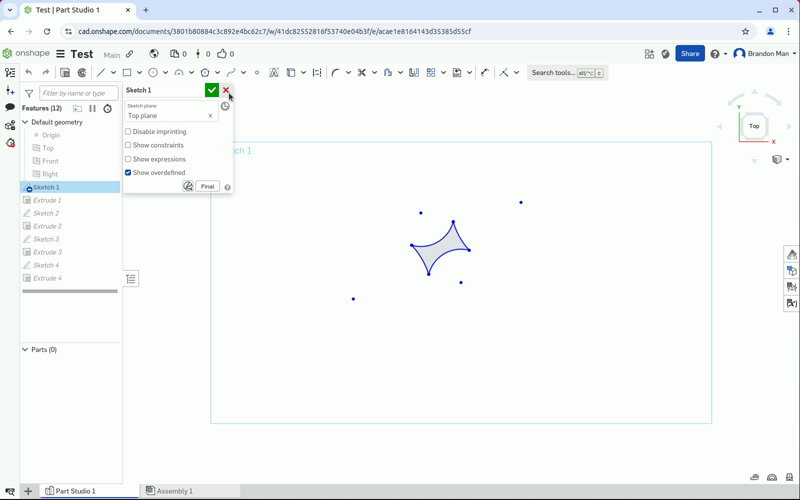
key(shift+s)
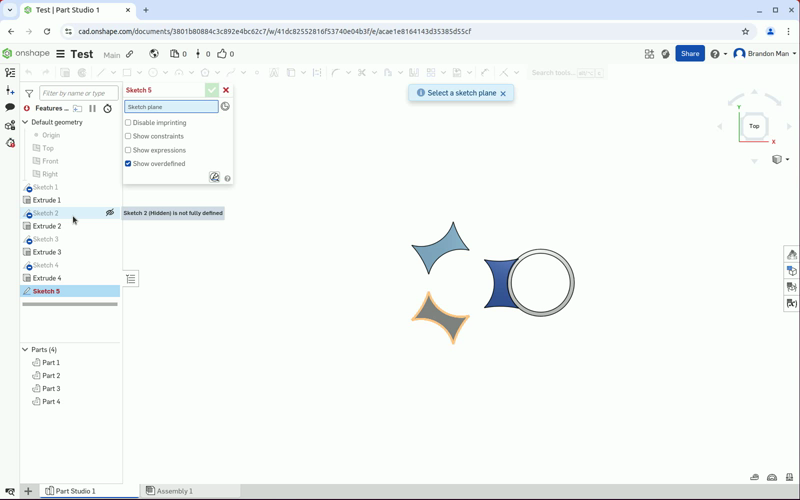
scroll(3)
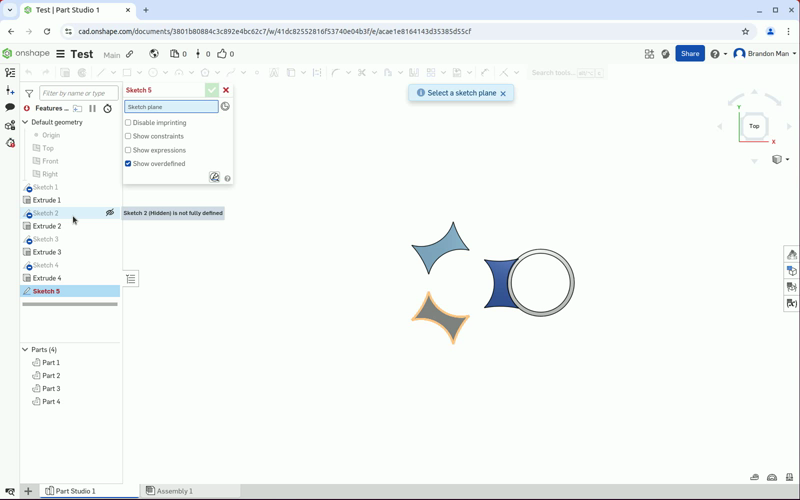
mouse_move(73, 150)
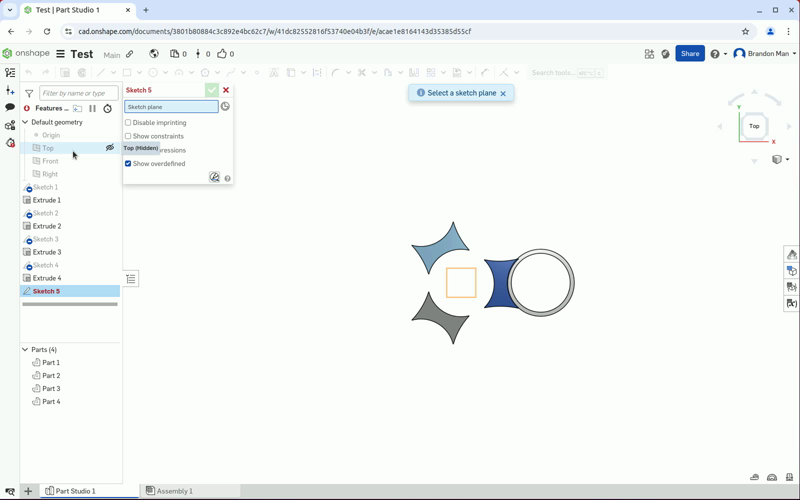
click(73, 150)
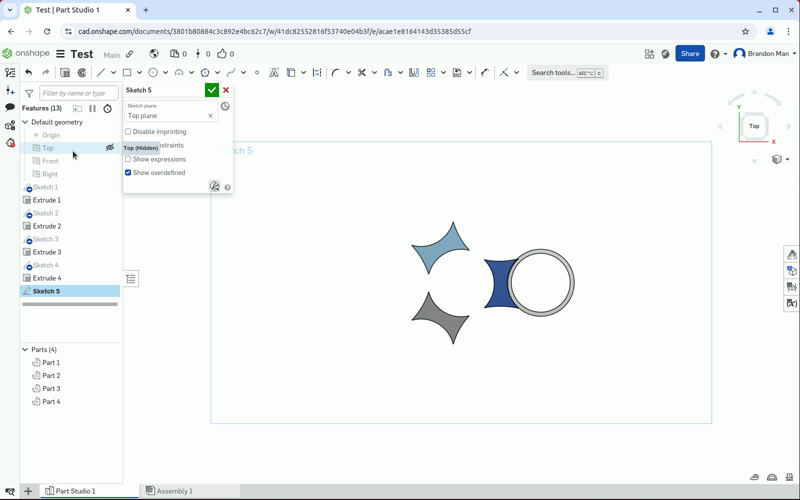
mouse_move(73, 352)
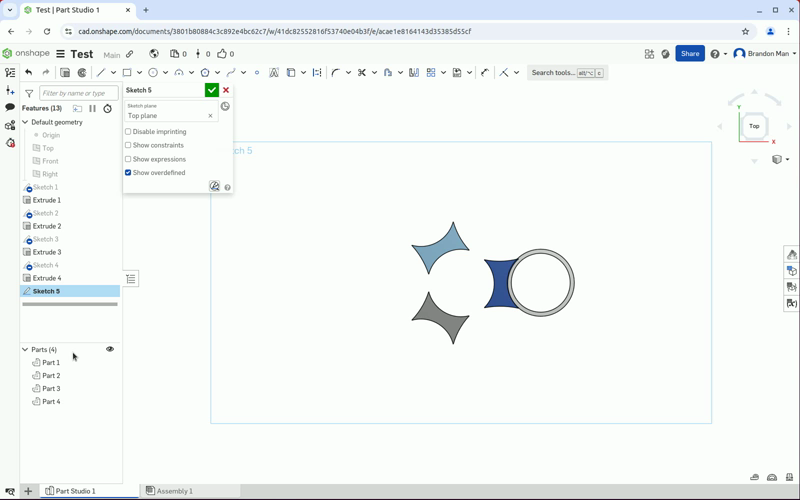
key(y)
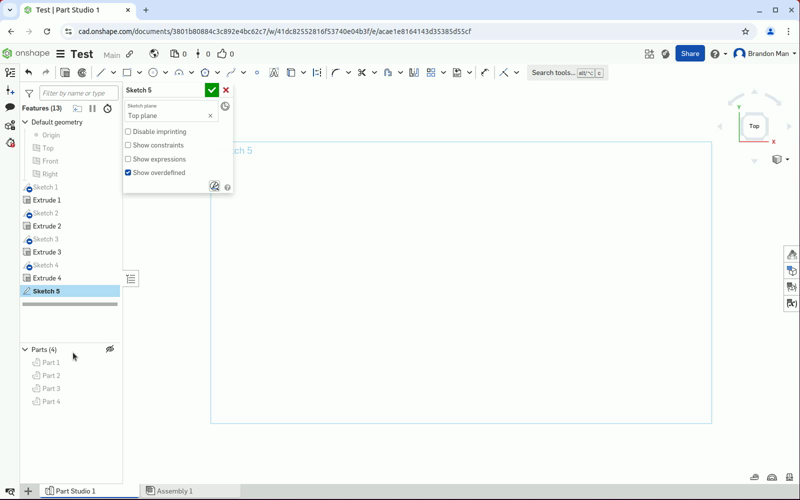
key(c)
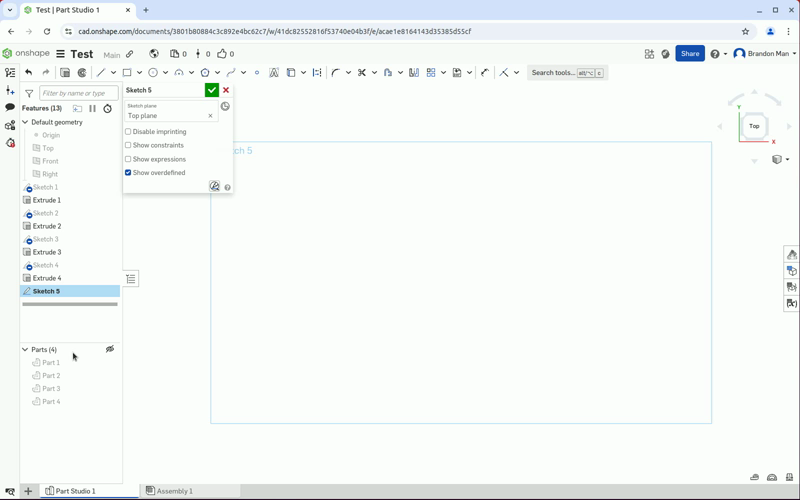
key_down(shift)
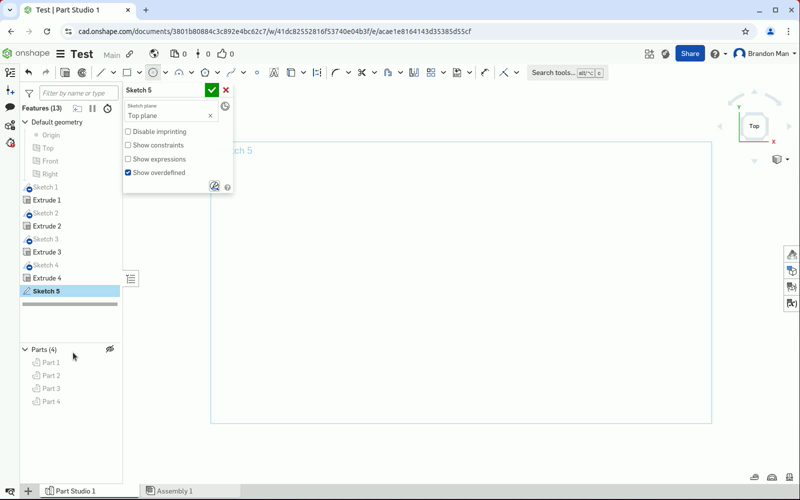
mouse_move(421, 213)
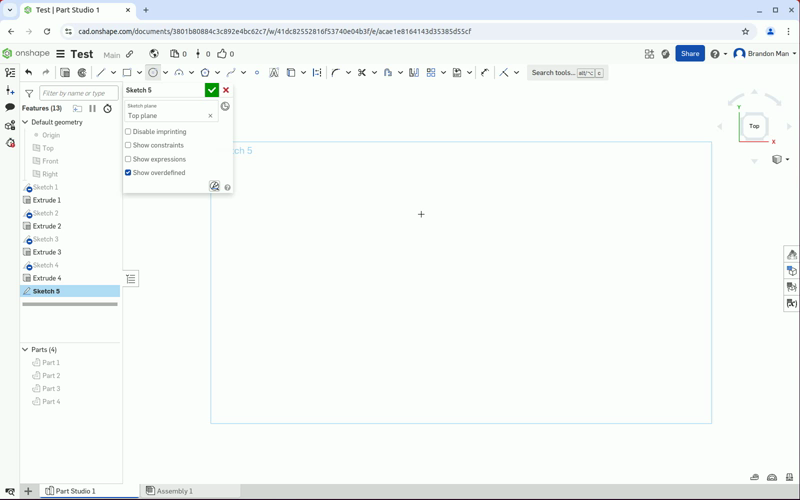
click(421, 213)
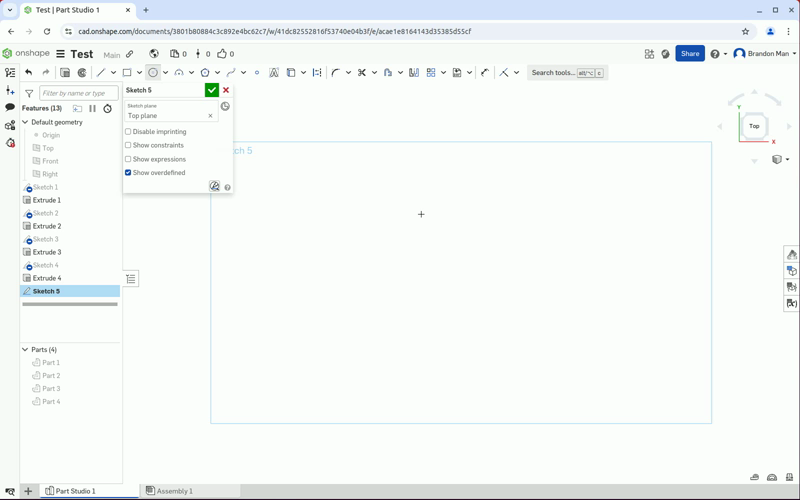
key_up(shift)
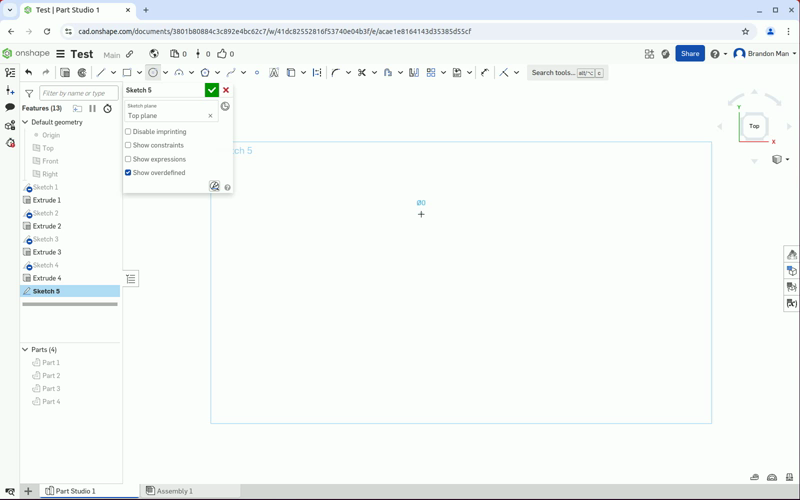
mouse_move(454, 213)
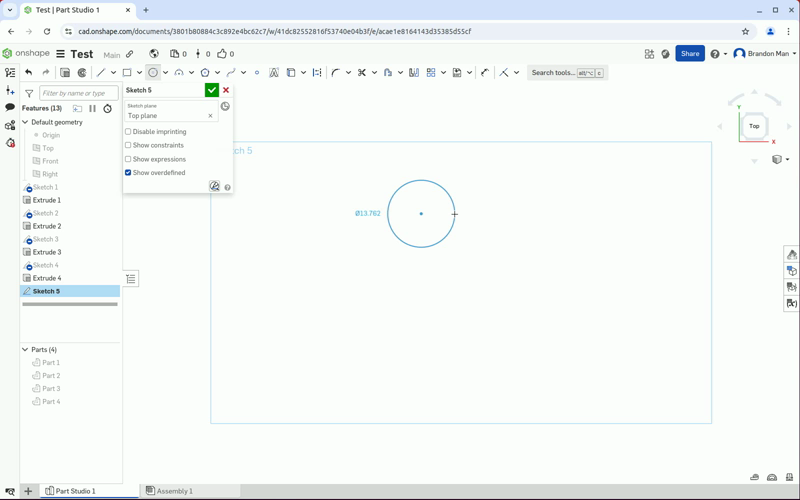
click(454, 213)
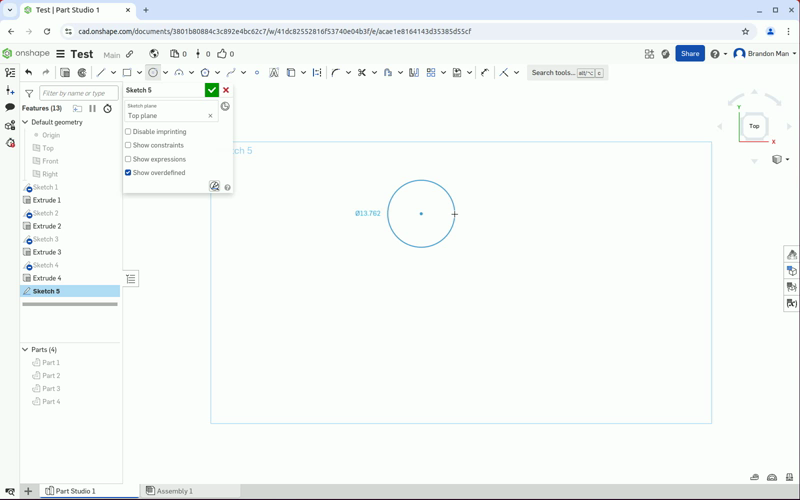
key(esc)
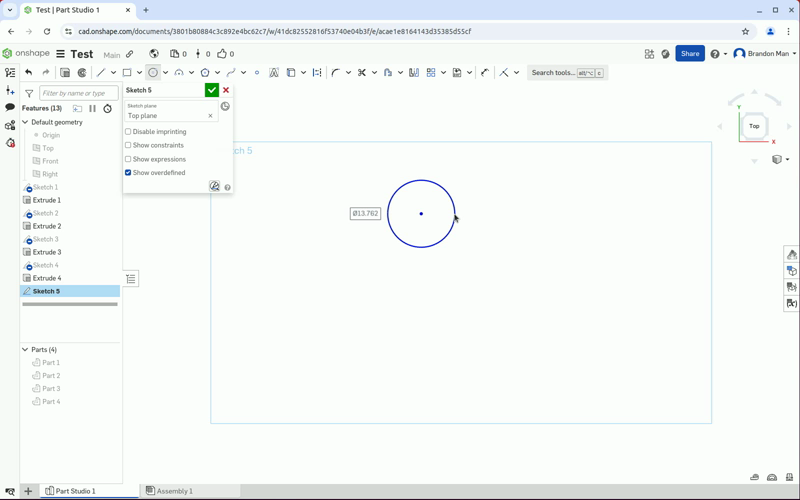
key(c)
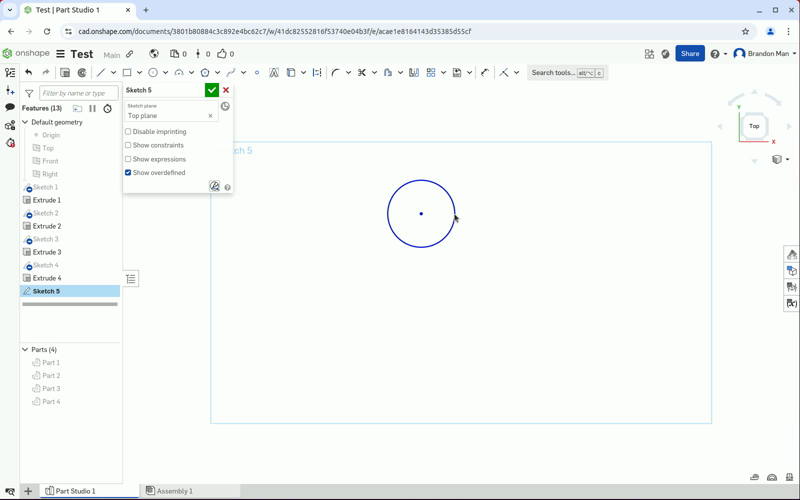
key_down(shift)
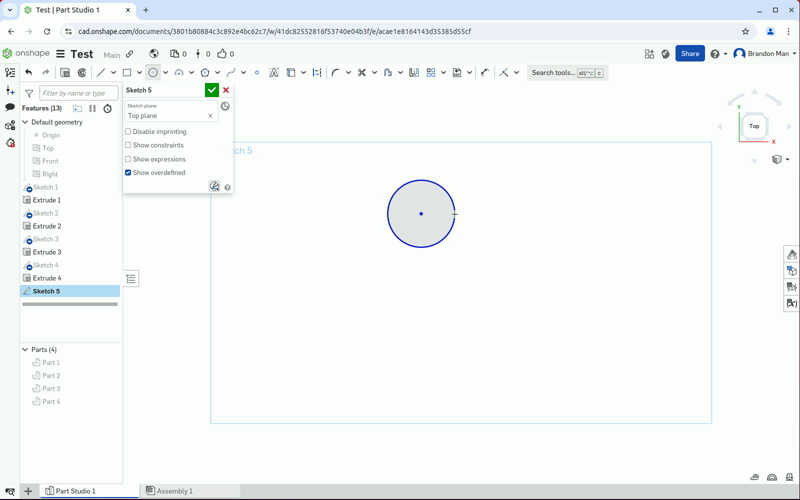
mouse_move(421, 213)
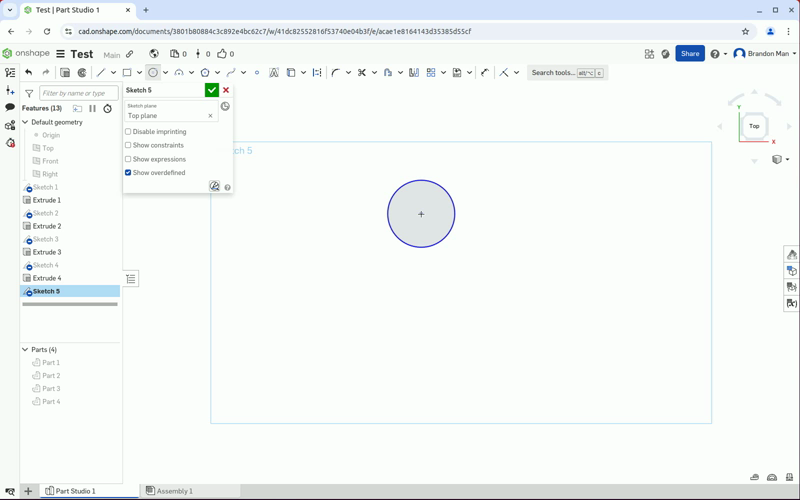
click(421, 213)
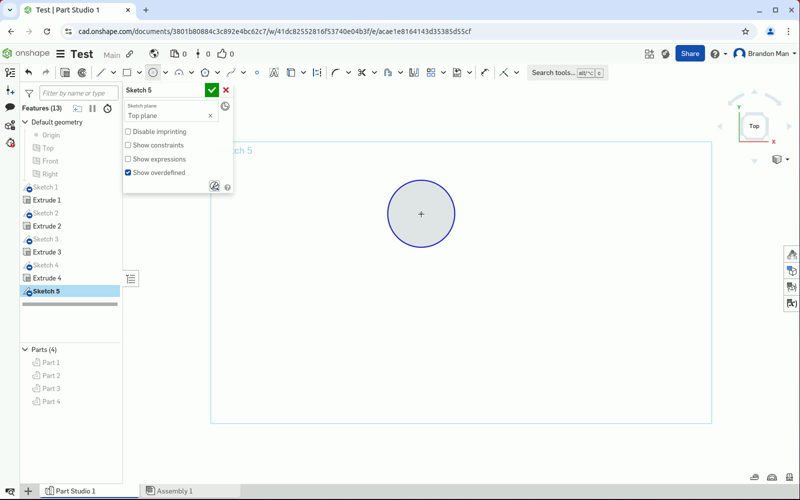
key_up(shift)
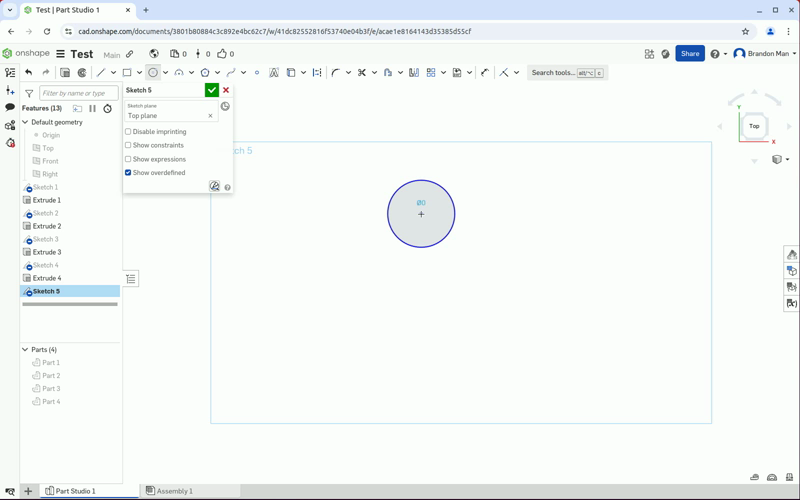
mouse_move(450, 213)
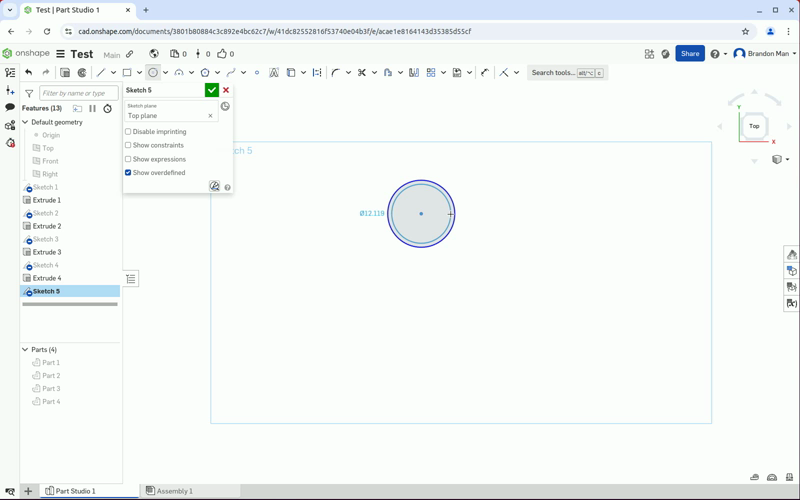
scroll(6)
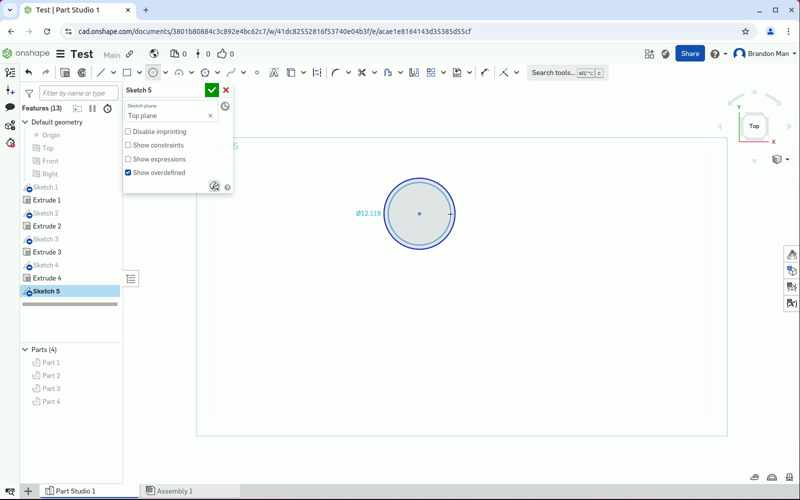
scroll(6)
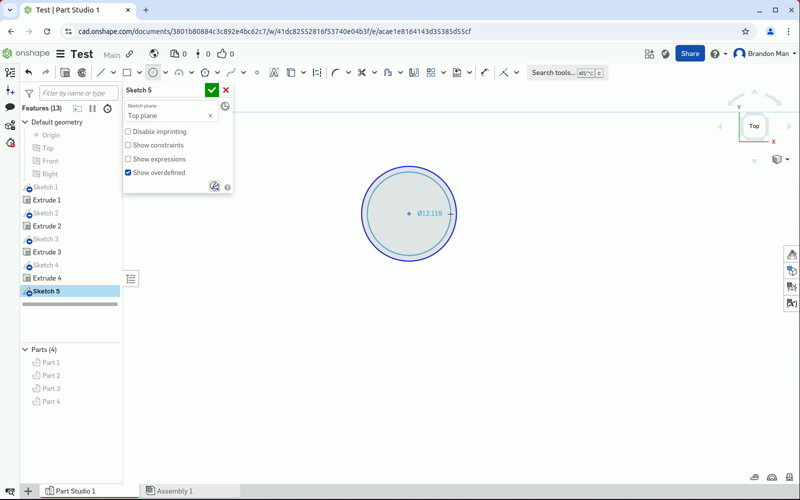
scroll(6)
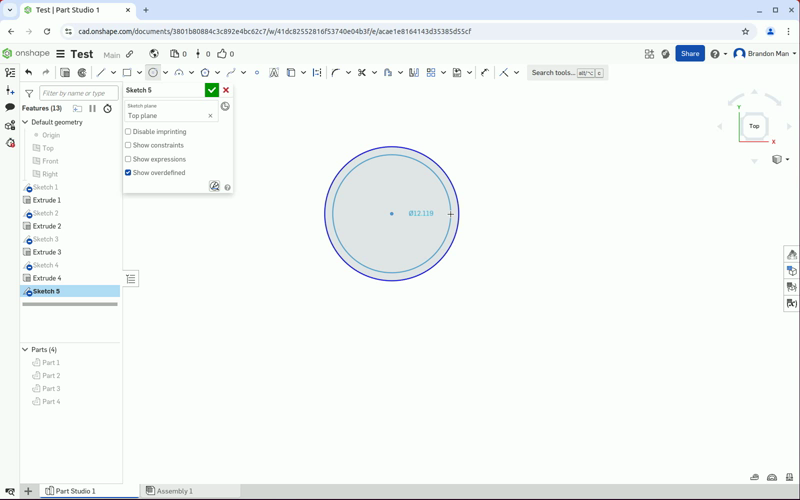
scroll(6)
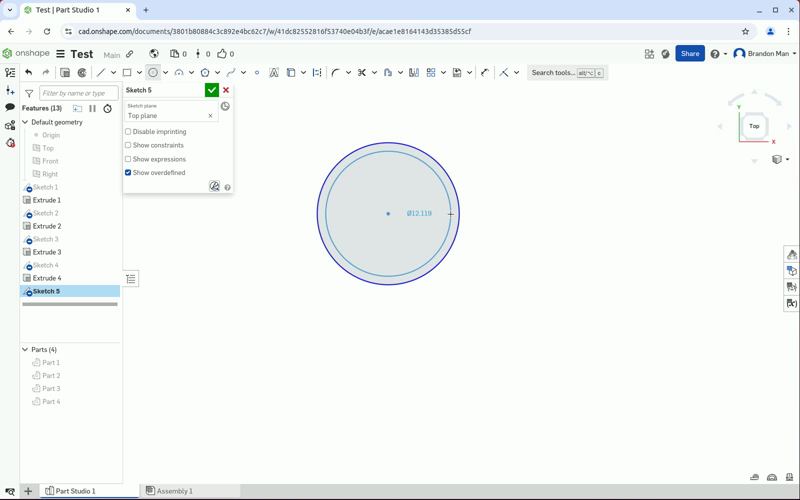
scroll(6)
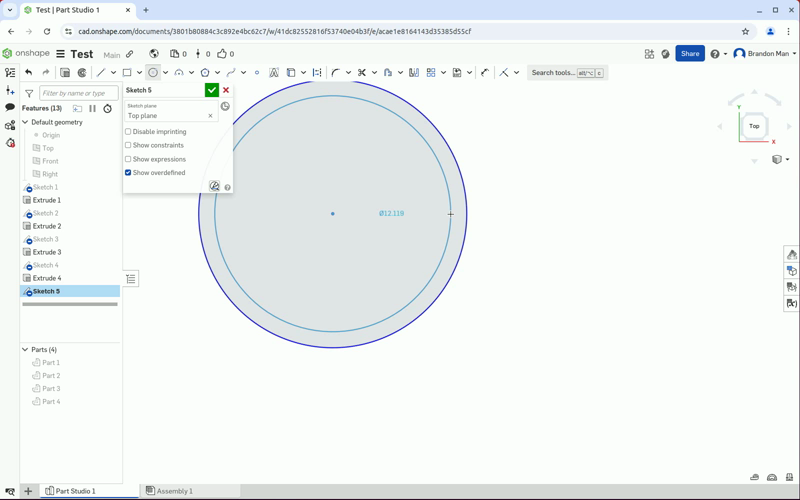
scroll(6)
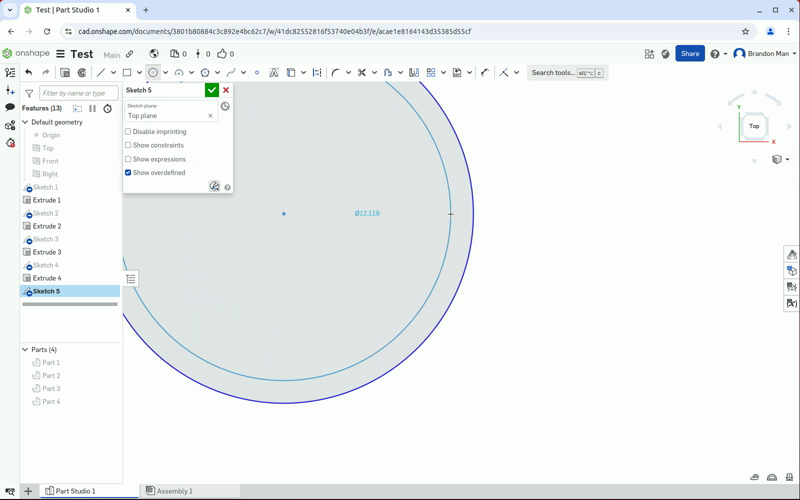
scroll(6)
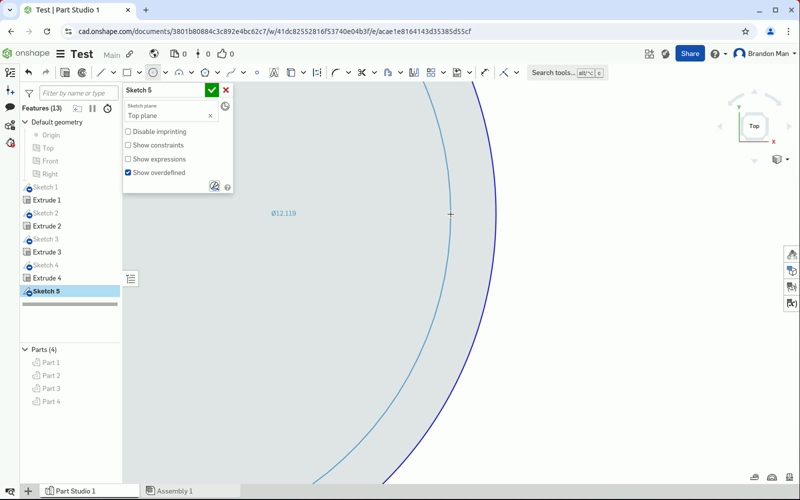
click(450, 213)
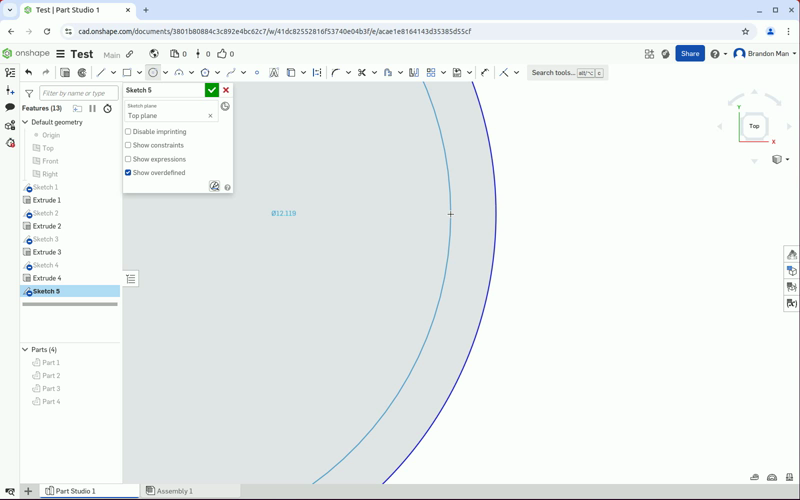
scroll(-6)
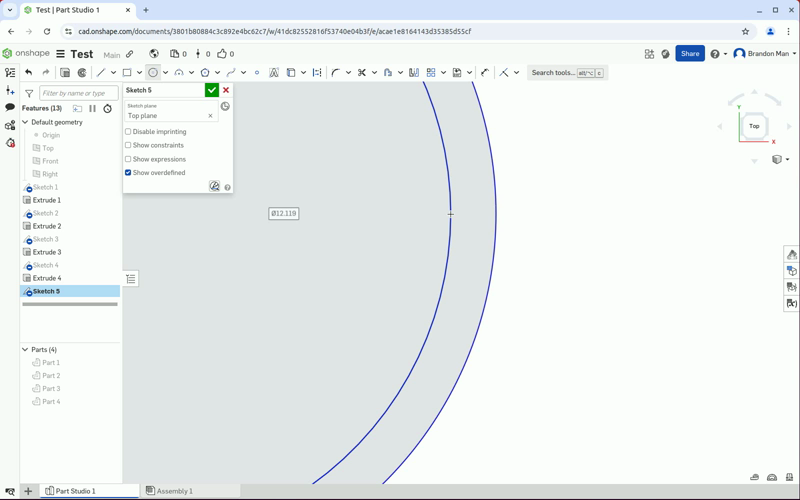
scroll(-6)
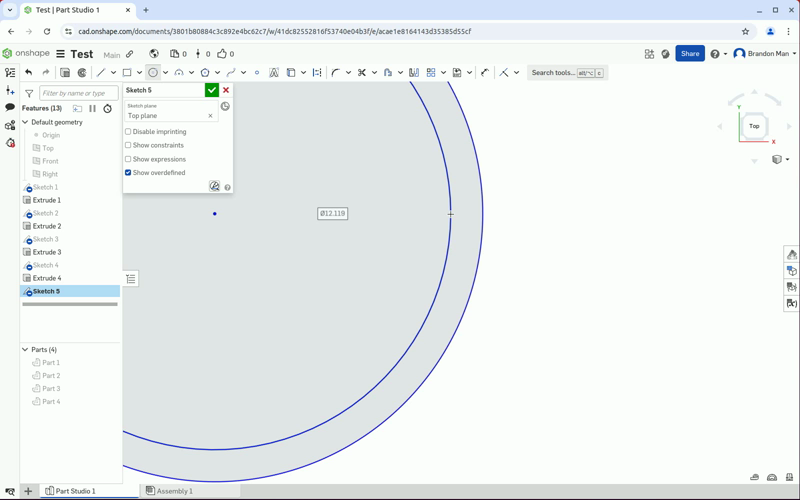
scroll(-6)
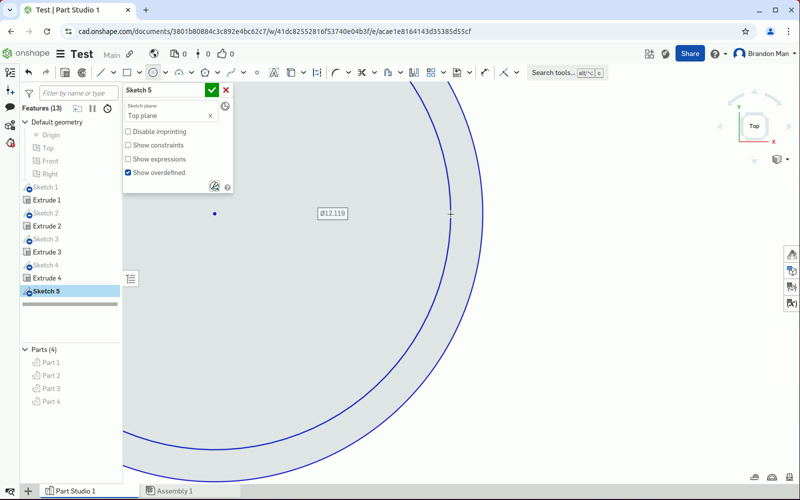
scroll(-6)
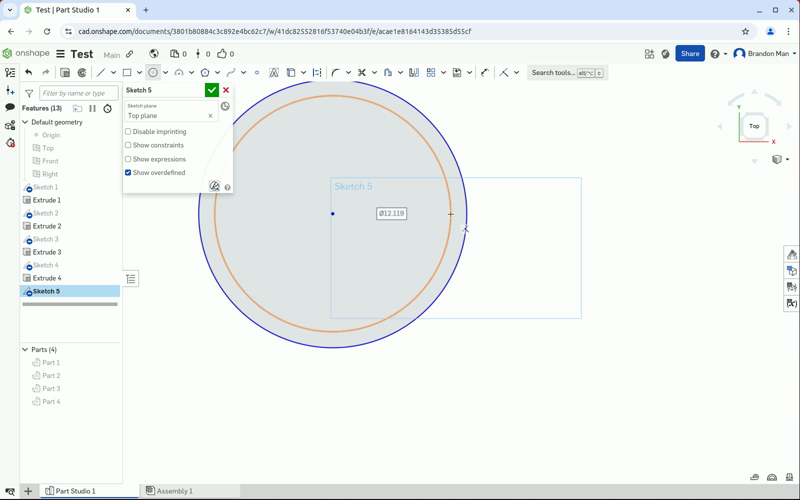
scroll(-6)
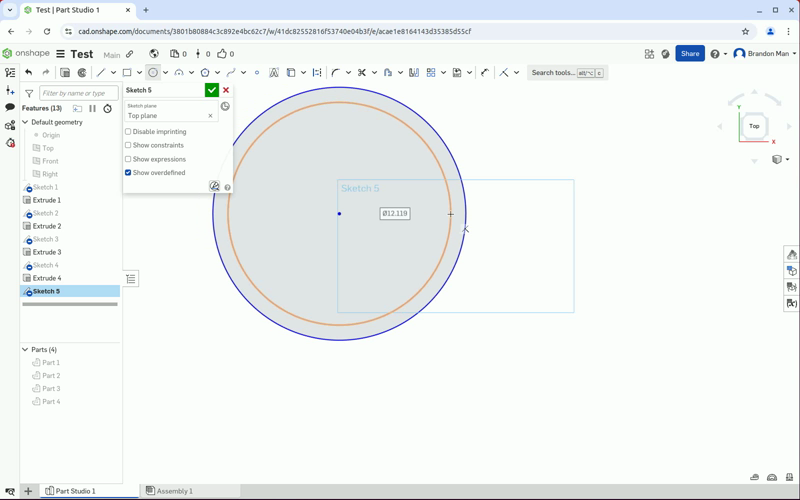
scroll(-6)
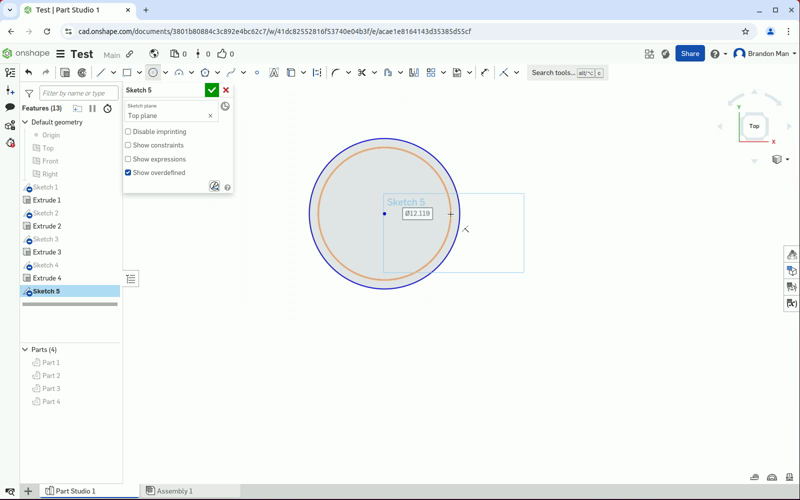
scroll(-6)
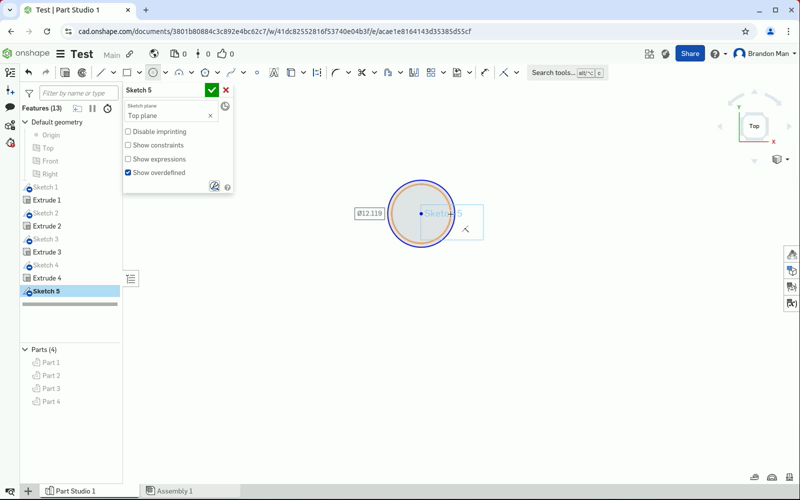
key(esc)
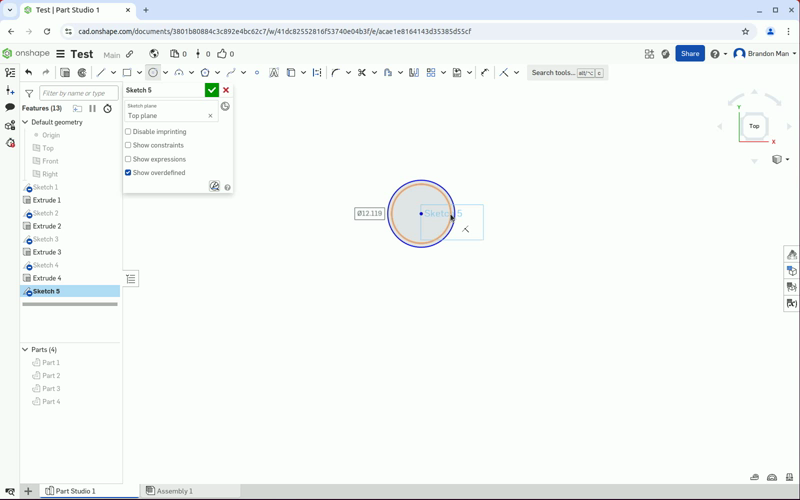
mouse_move(449, 230)
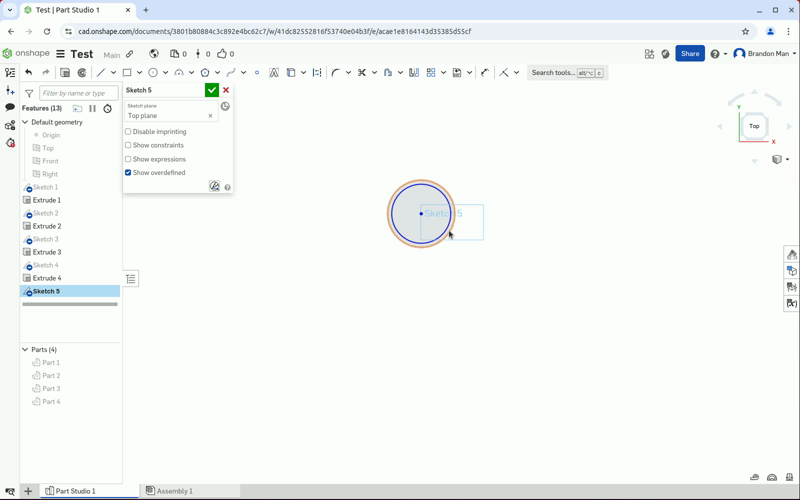
scroll(6)
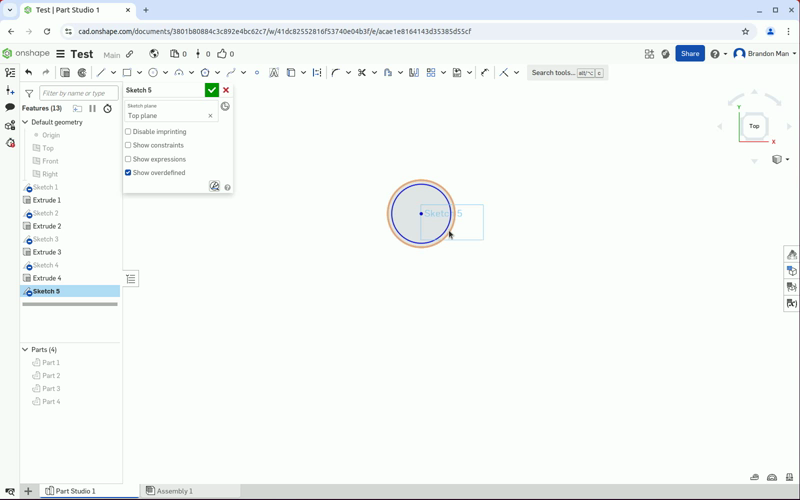
scroll(6)
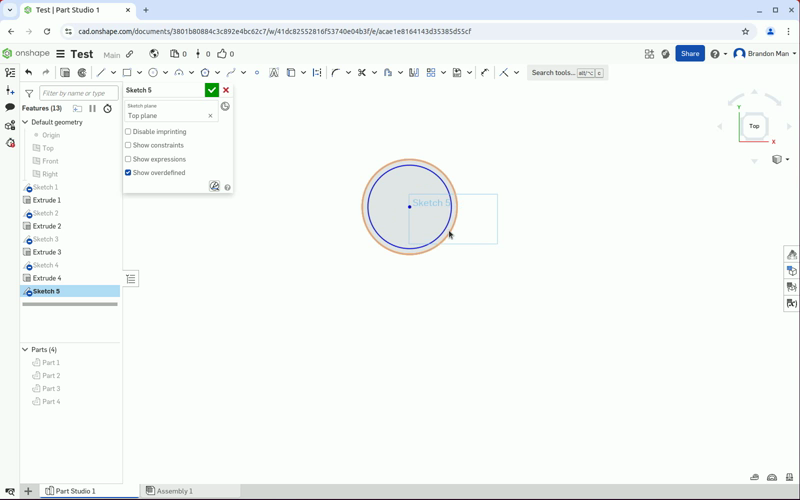
scroll(6)
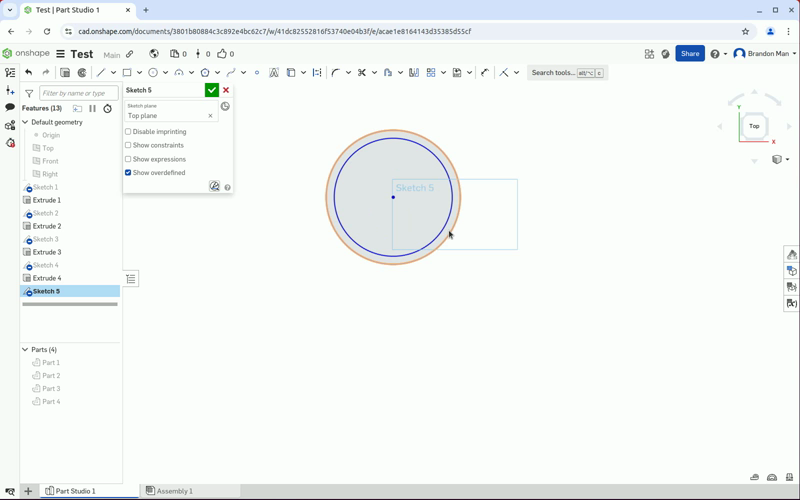
scroll(6)
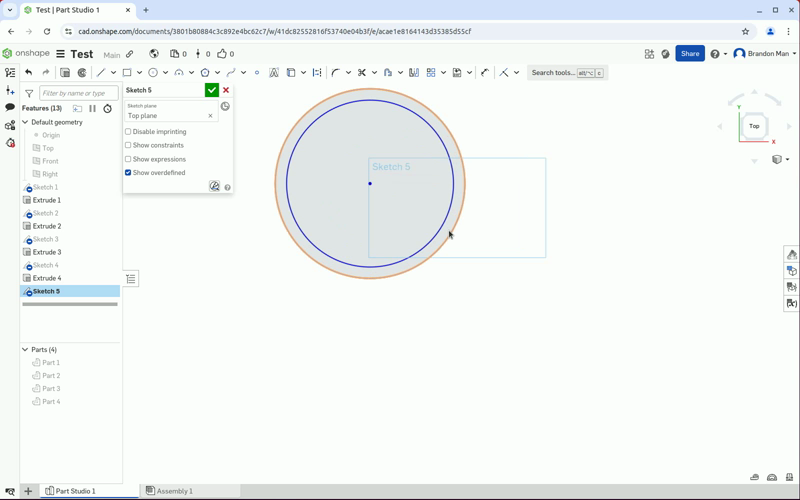
scroll(6)
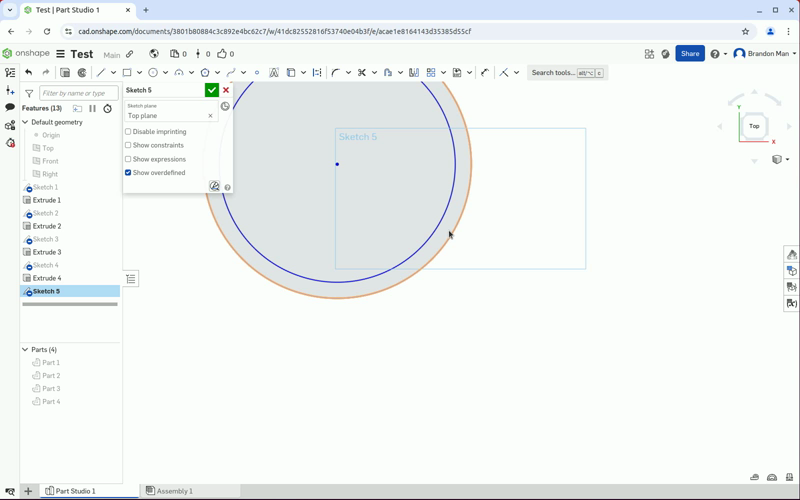
scroll(6)
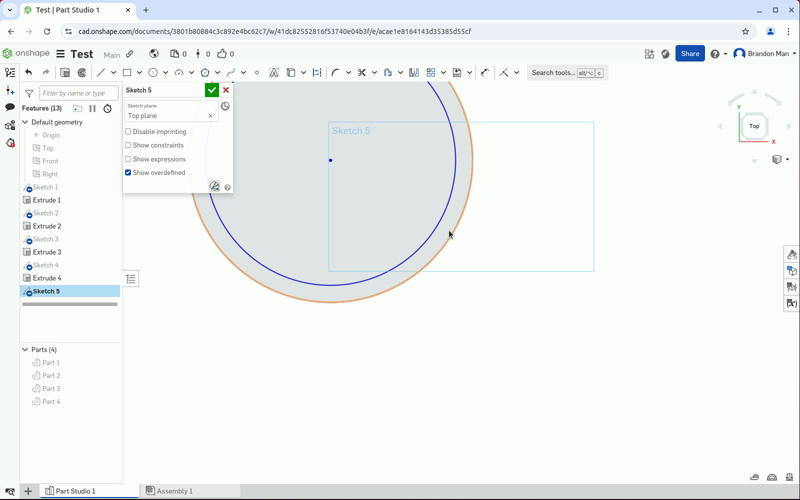
scroll(6)
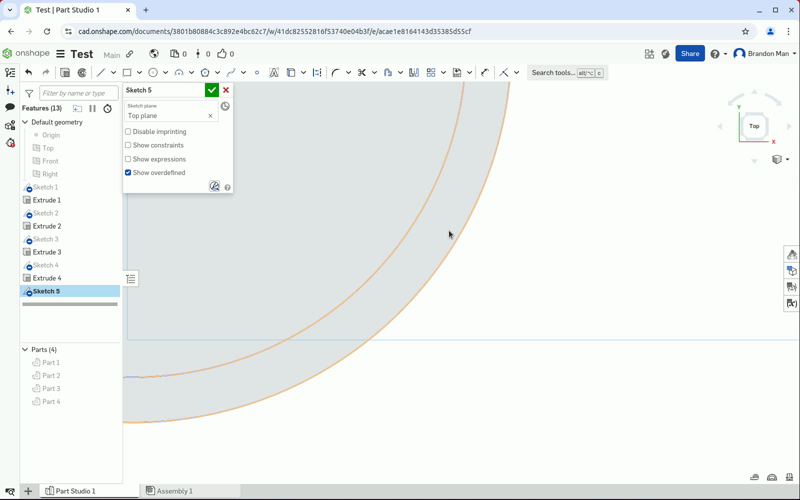
click(449, 230)
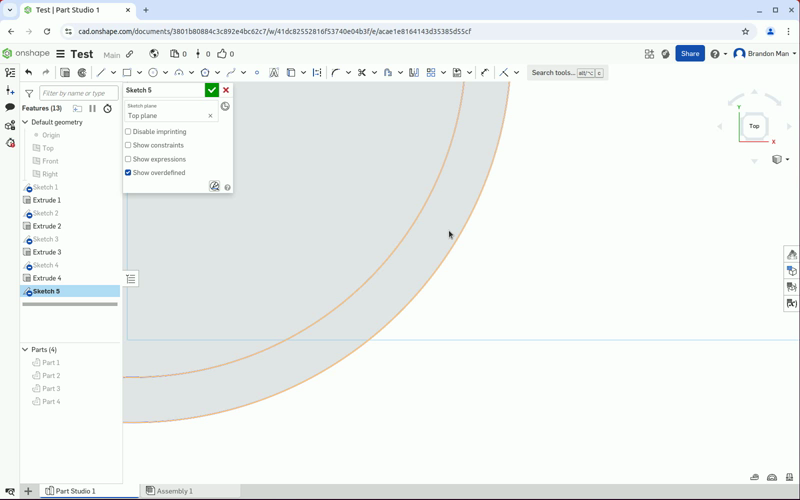
scroll(-6)
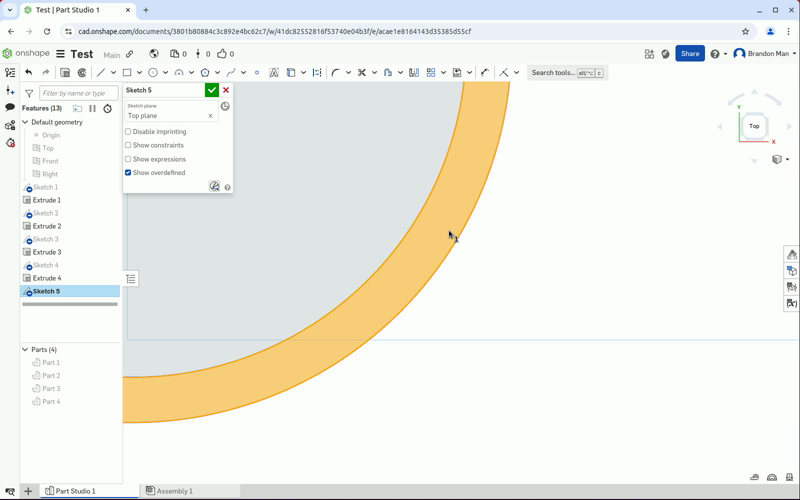
scroll(-6)
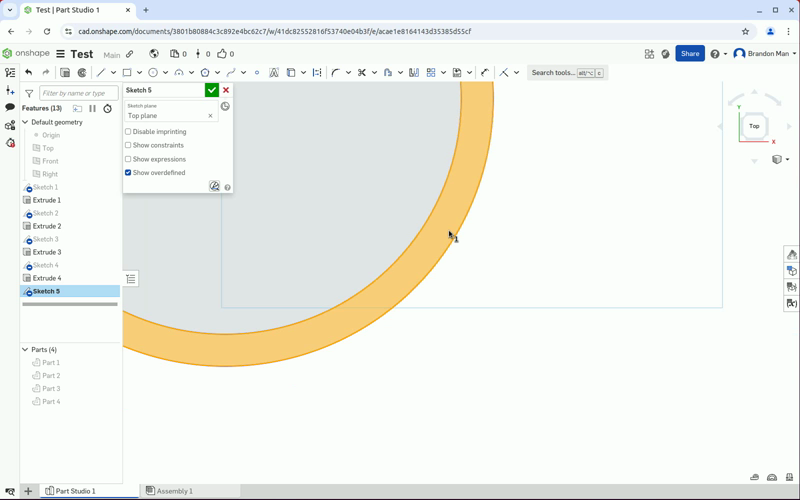
scroll(-6)
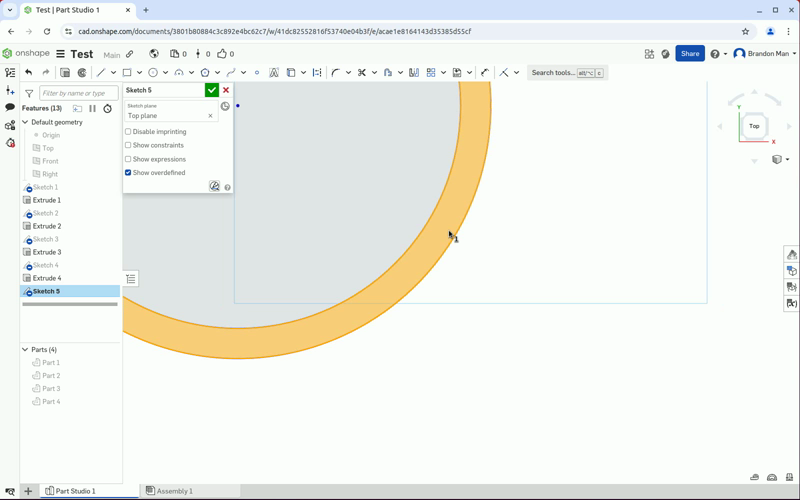
scroll(-6)
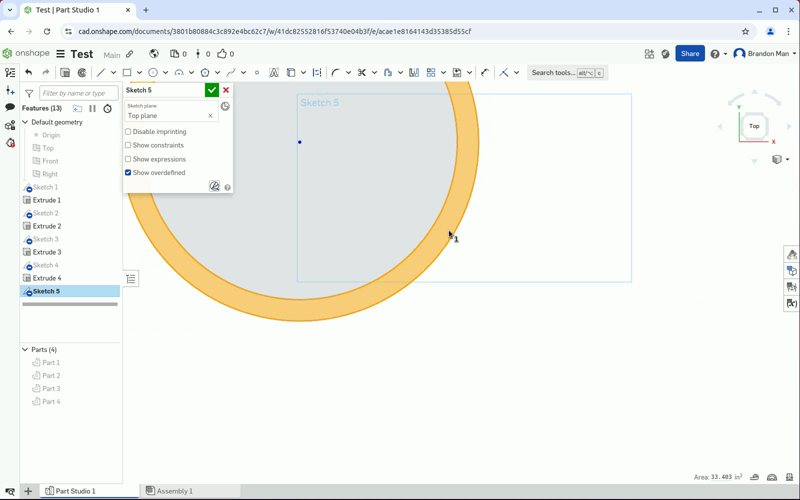
scroll(-6)
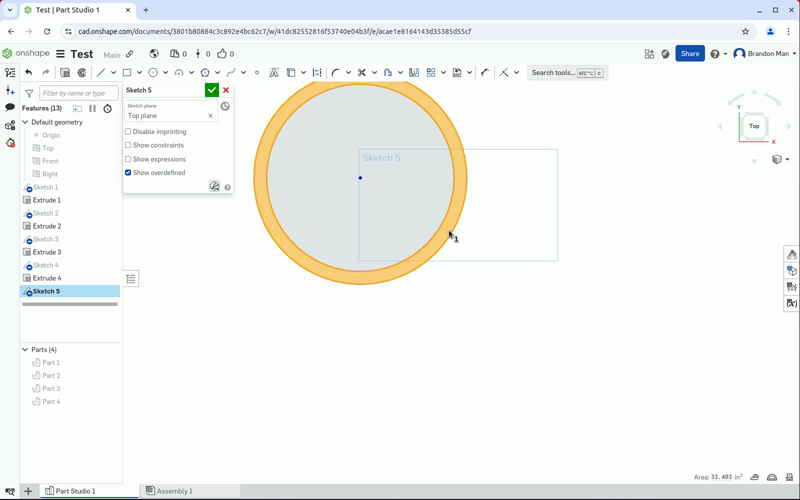
scroll(-6)
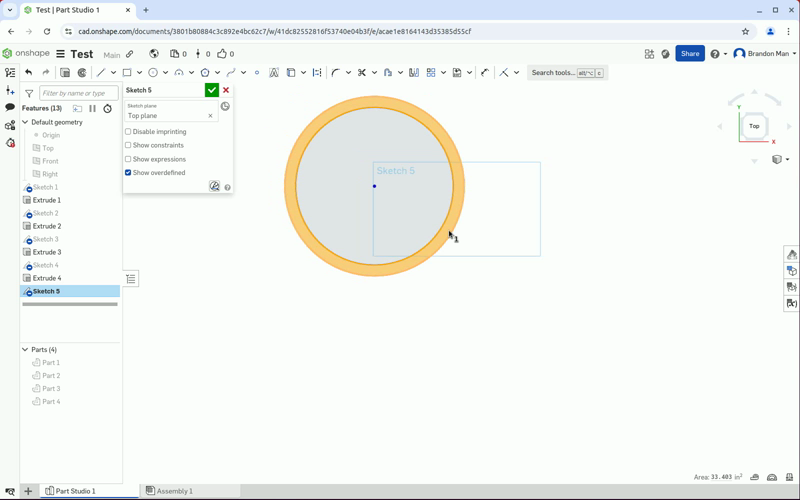
scroll(-6)
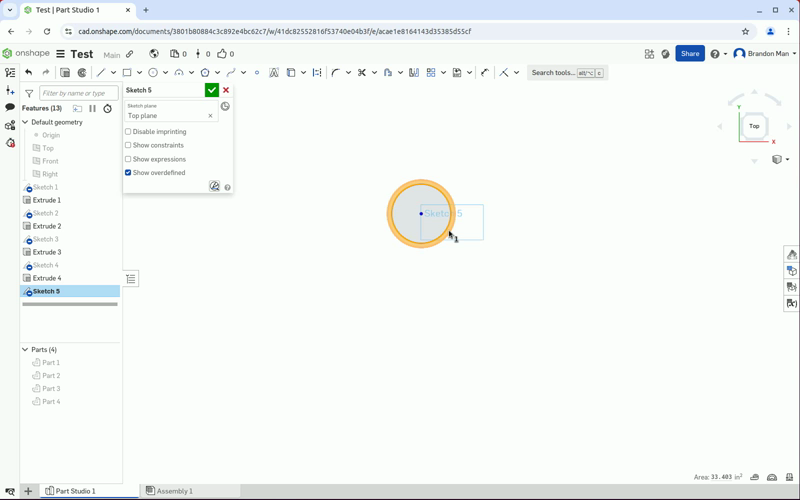
mouse_move(73, 352)
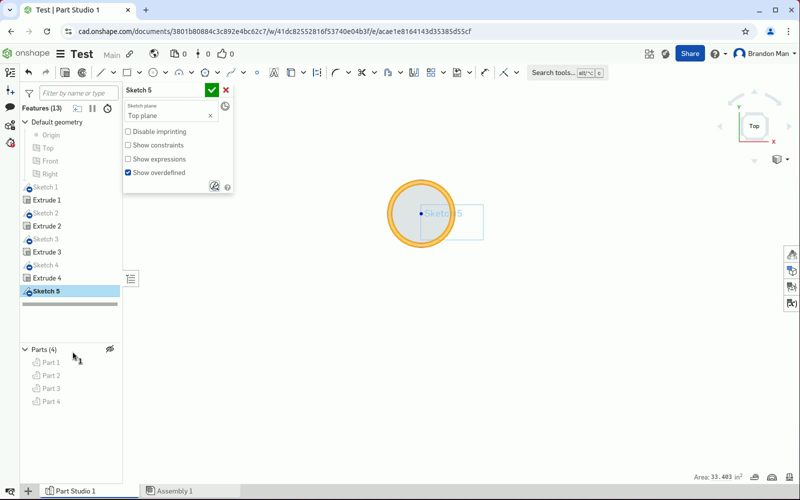
key(shift+y)
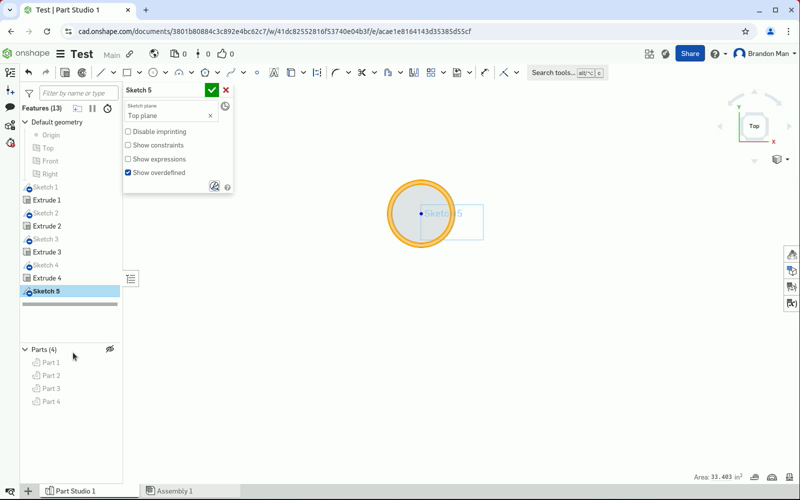
key(shift+e)
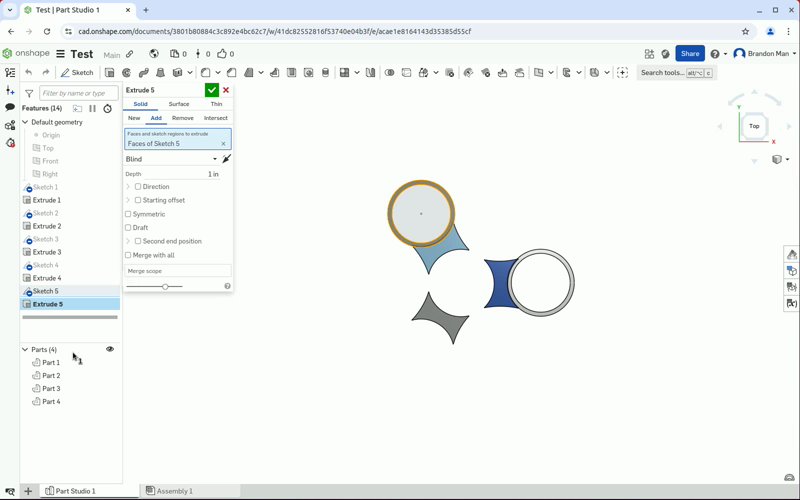
mouse_move(143, 106)
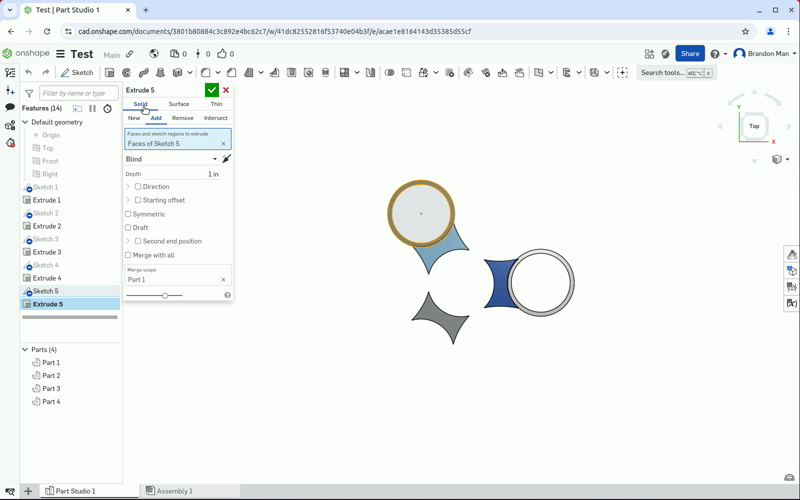
click(143, 106)
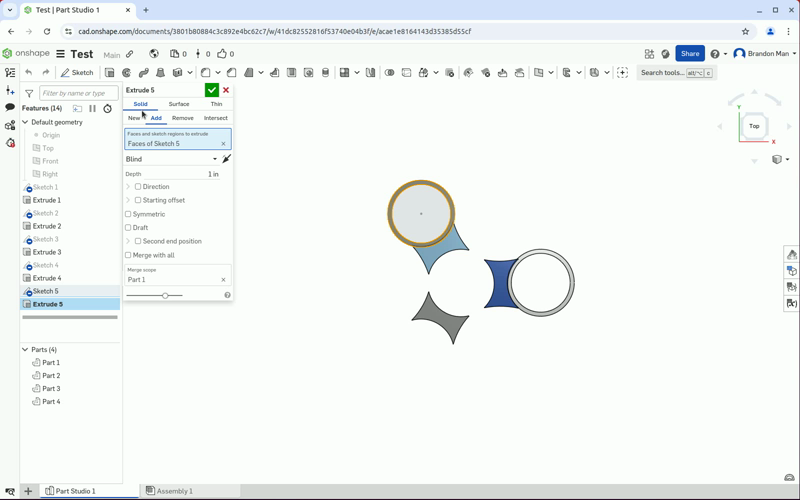
mouse_move(137, 120)
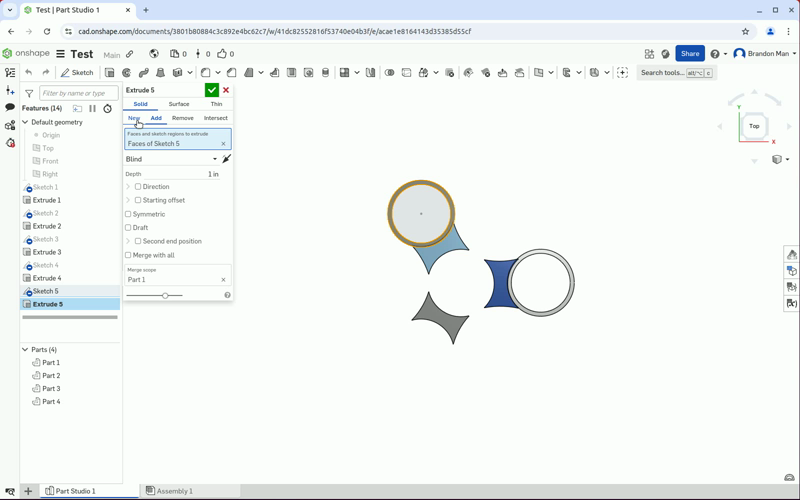
click(137, 120)
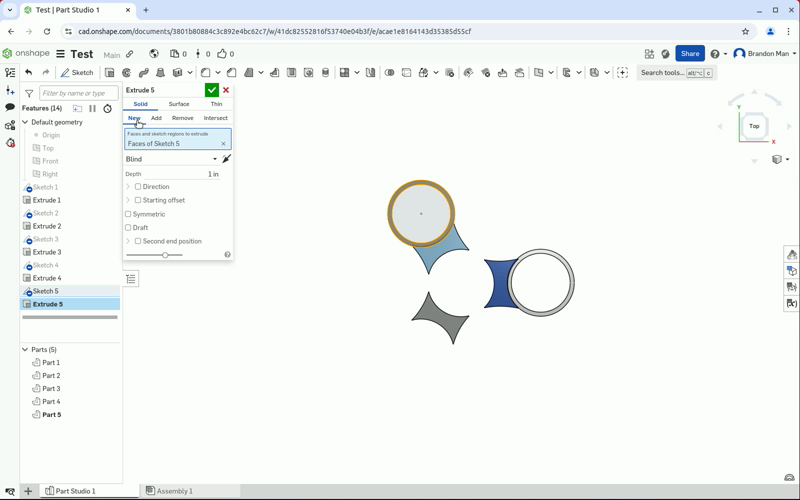
key(tab, 4)
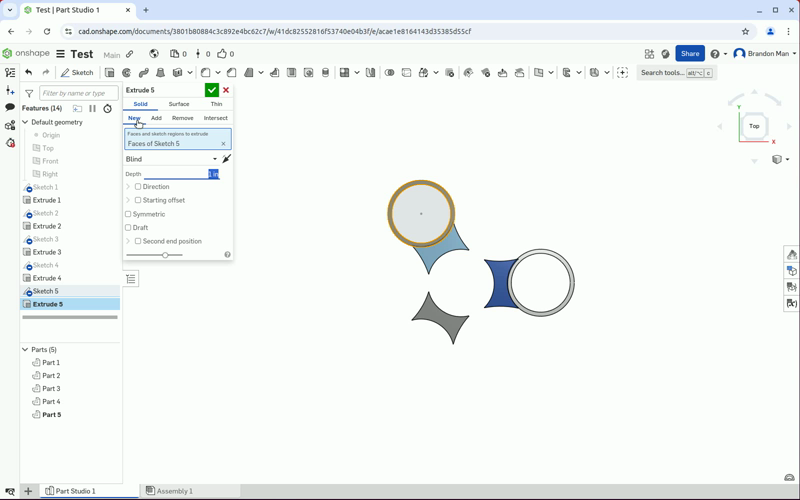
text(3.851)
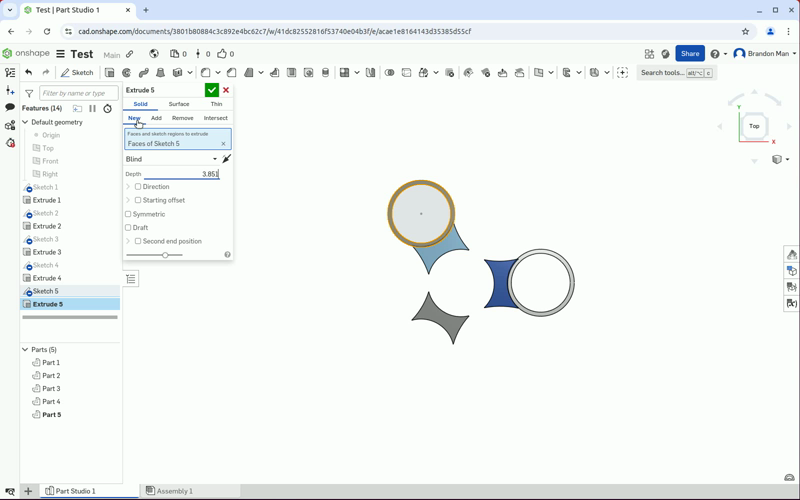
key(enter)
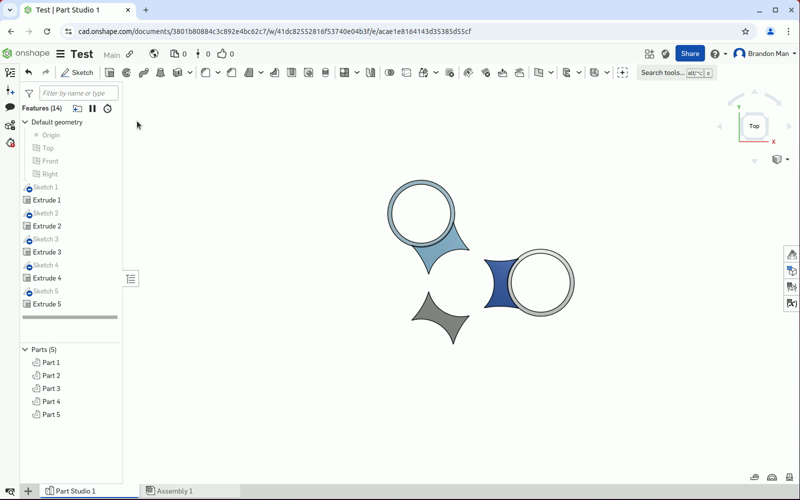
key(shift+h)
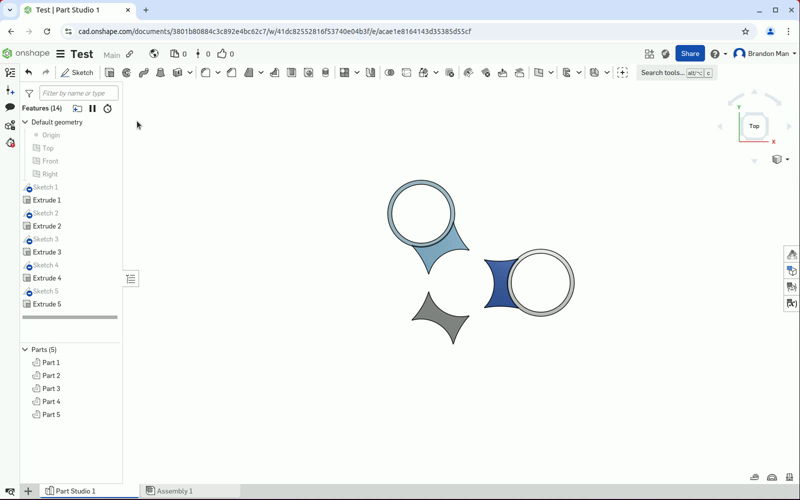
key(shift+h)
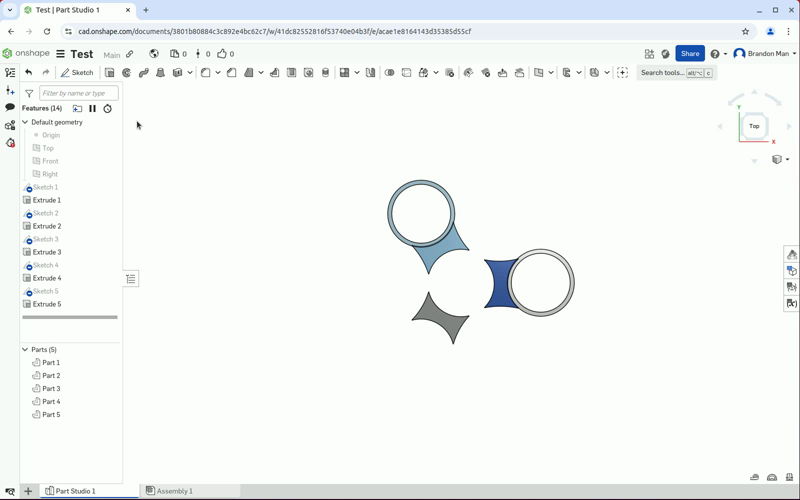
mouse_move(73, 189)
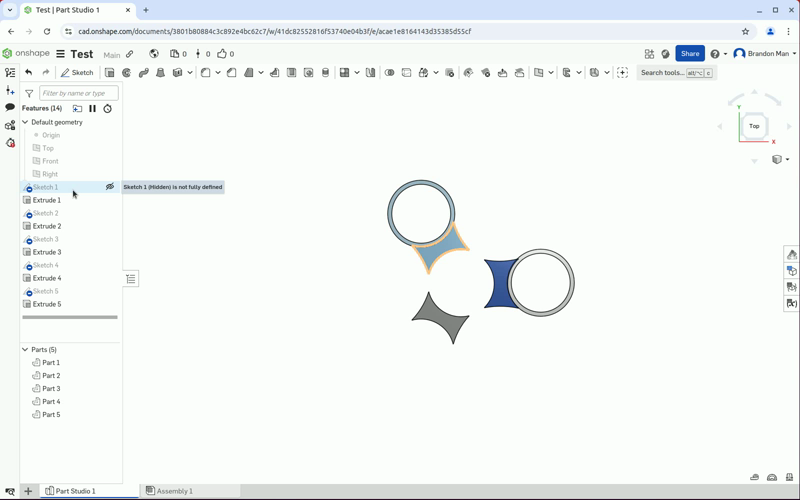
click(73, 189)
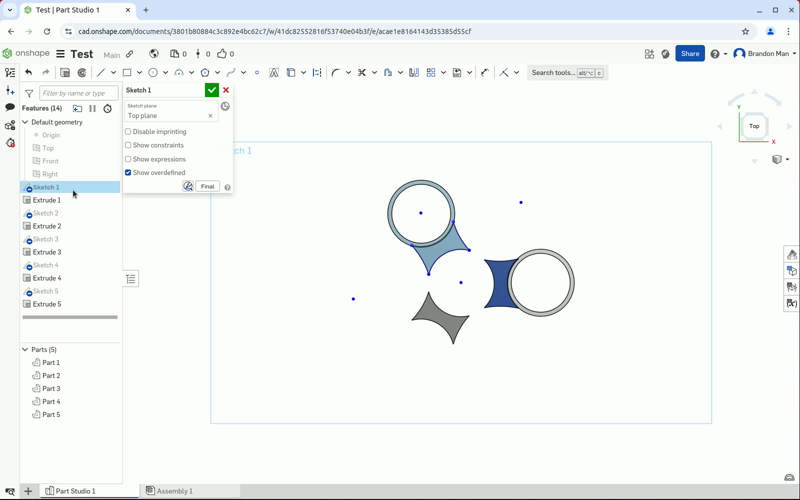
mouse_move(229, 92)
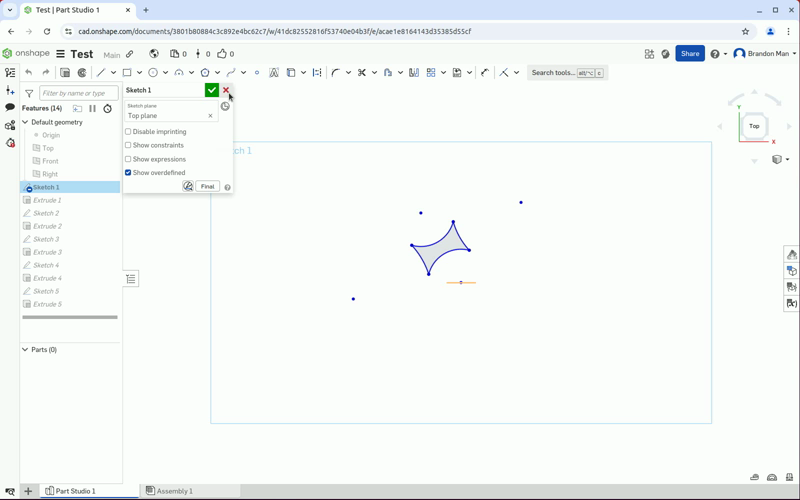
click(229, 92)
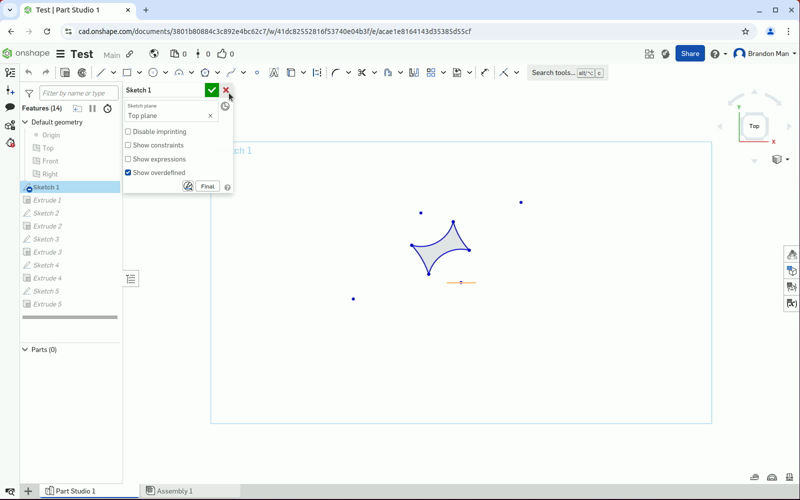
key(shift+s)
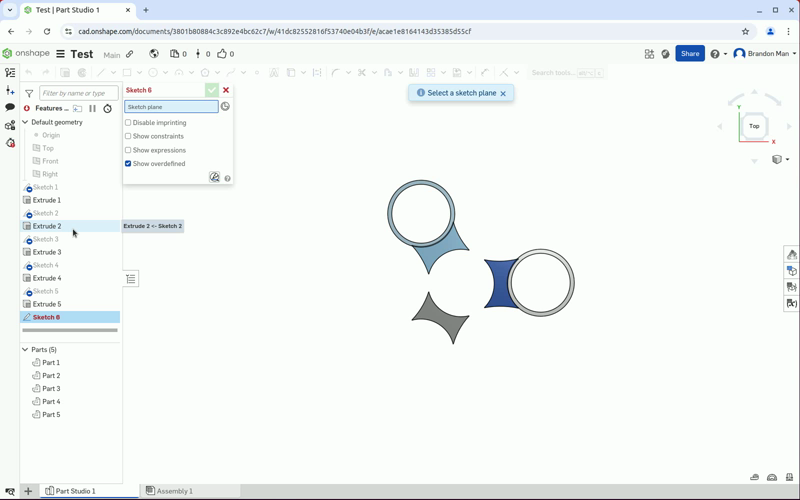
scroll(3)
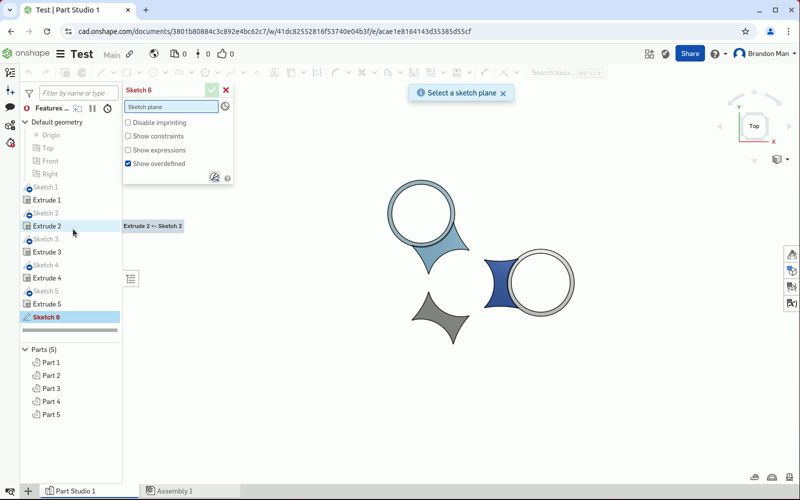
mouse_move(73, 150)
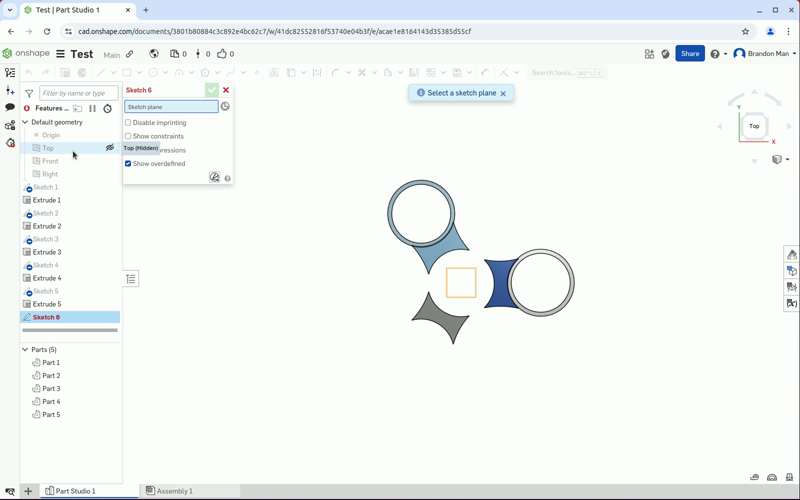
click(73, 150)
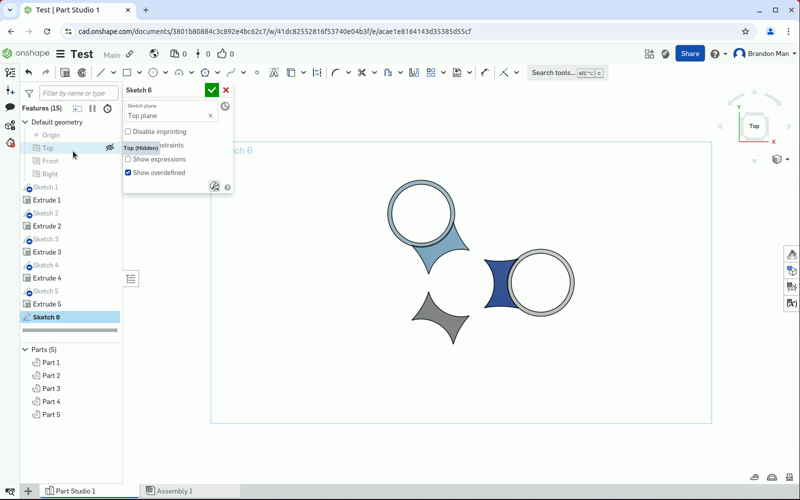
mouse_move(73, 352)
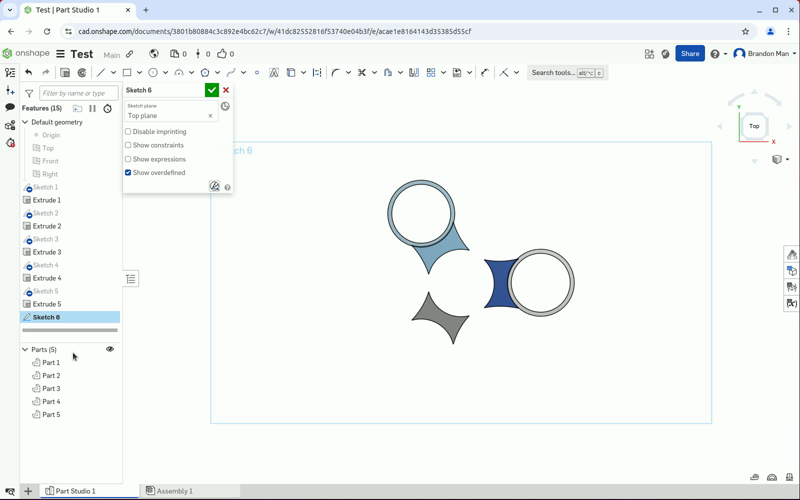
key(y)
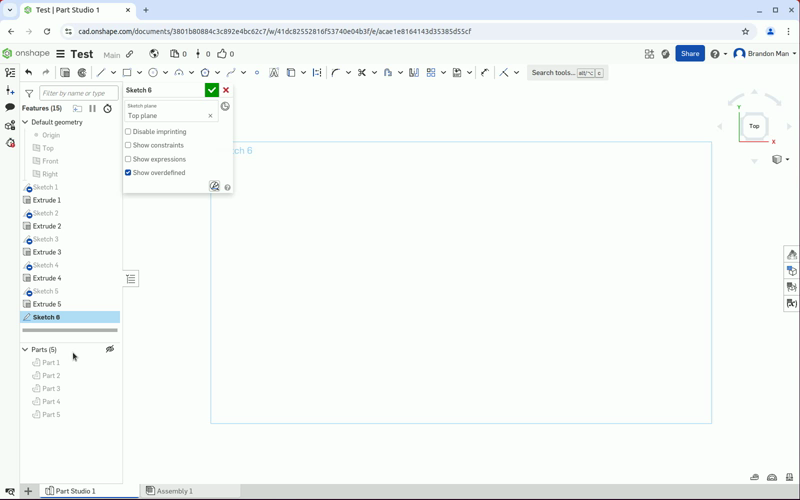
key(c)
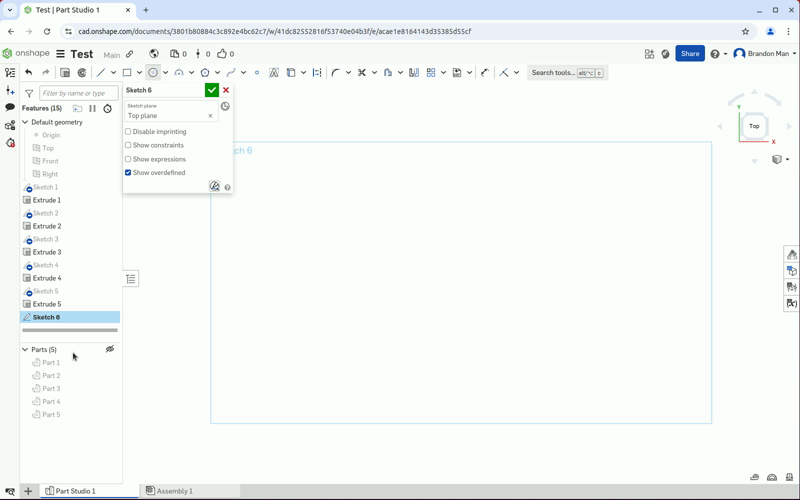
key_down(shift)
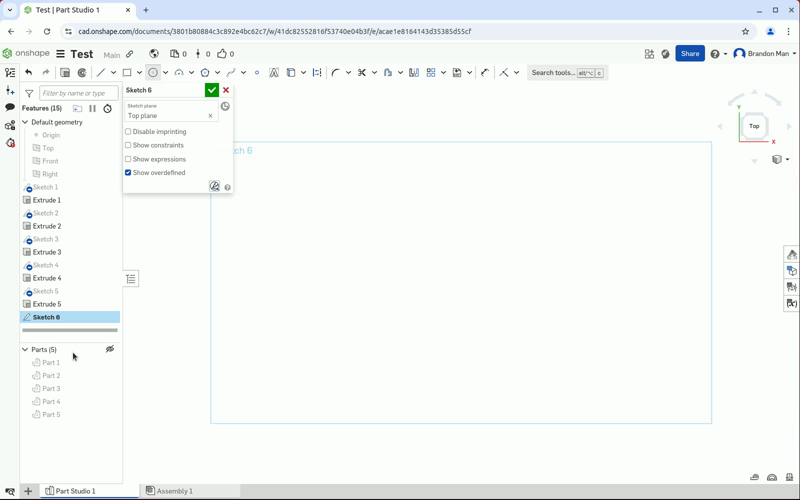
mouse_move(421, 352)
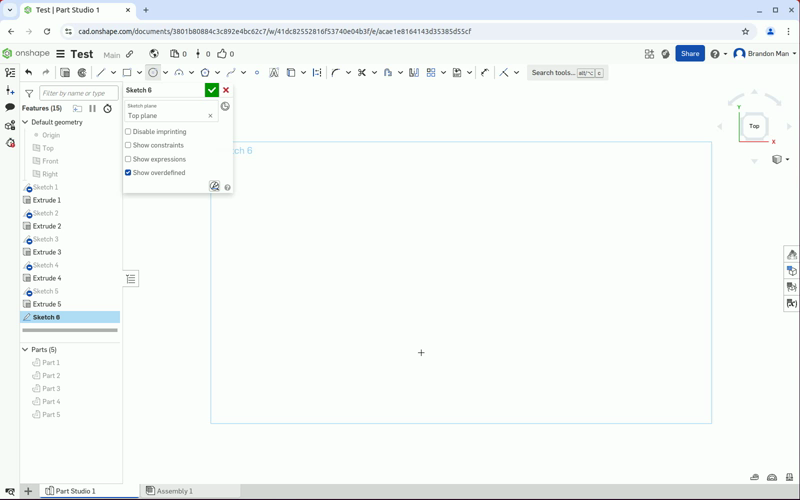
click(421, 352)
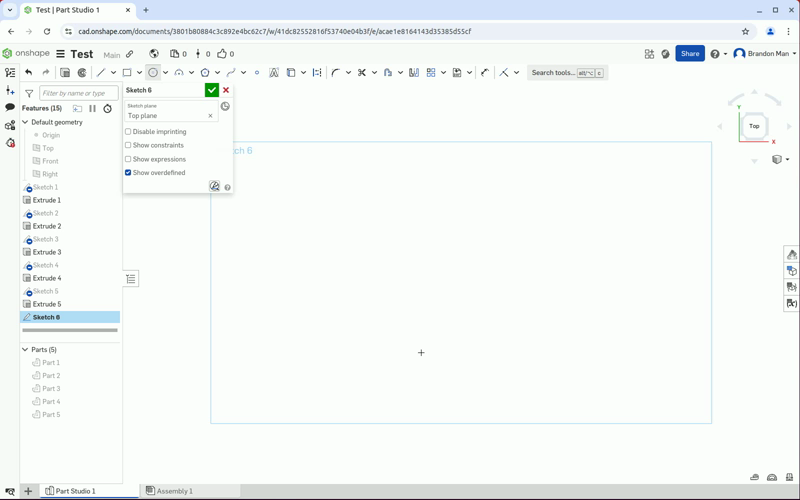
key_up(shift)
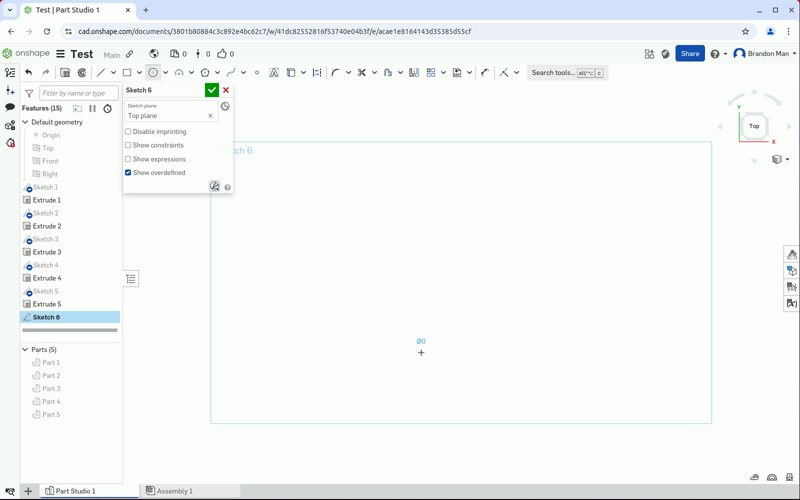
mouse_move(454, 352)
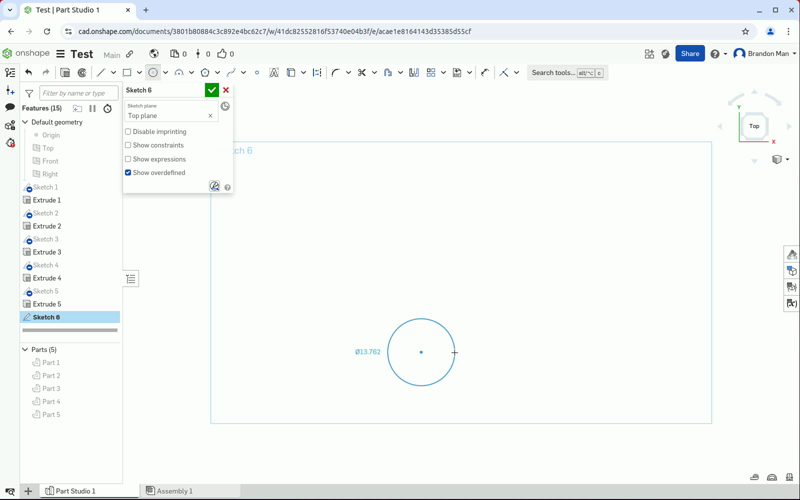
click(454, 352)
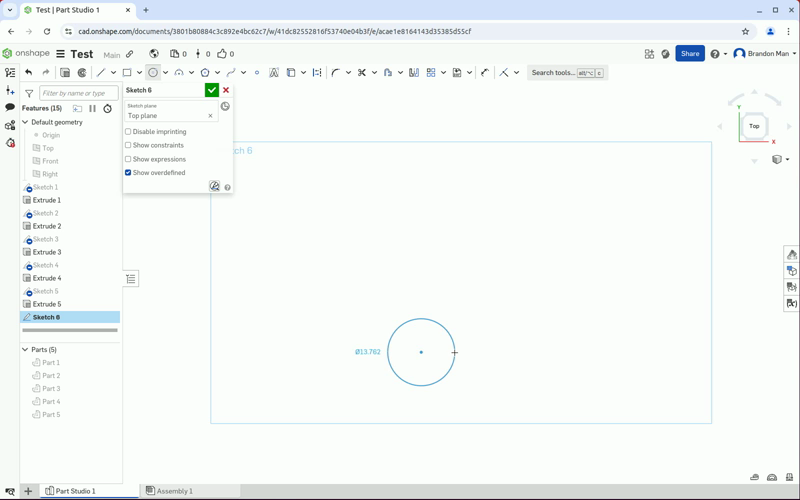
key(esc)
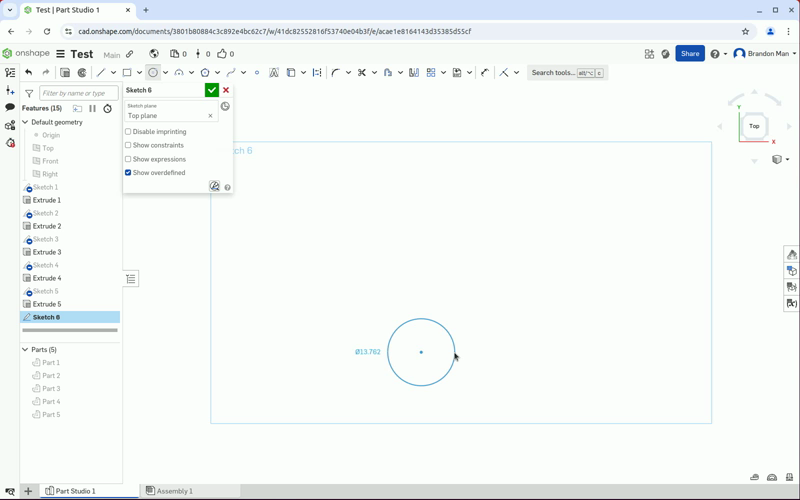
key(c)
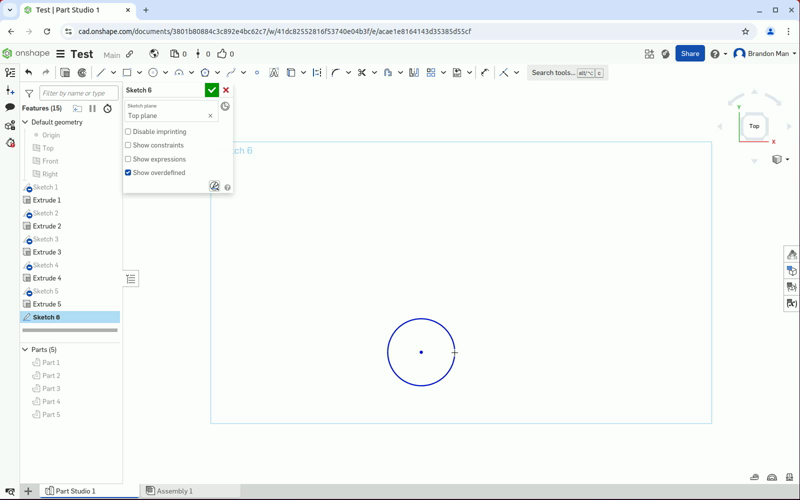
key_down(shift)
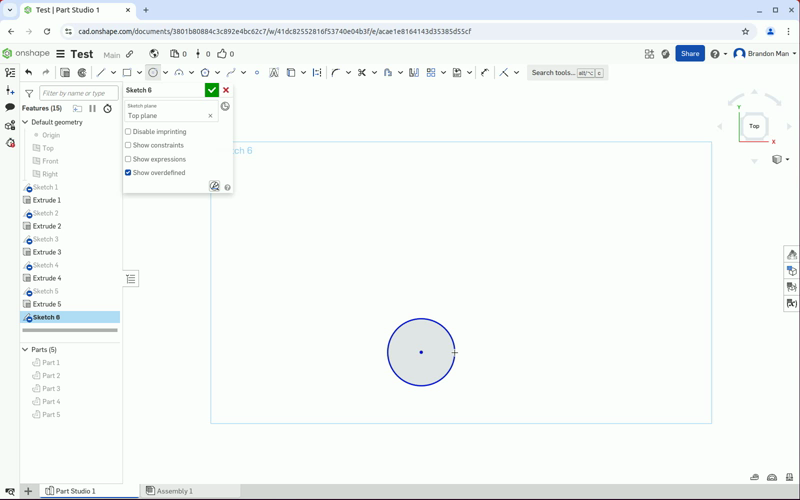
mouse_move(421, 352)
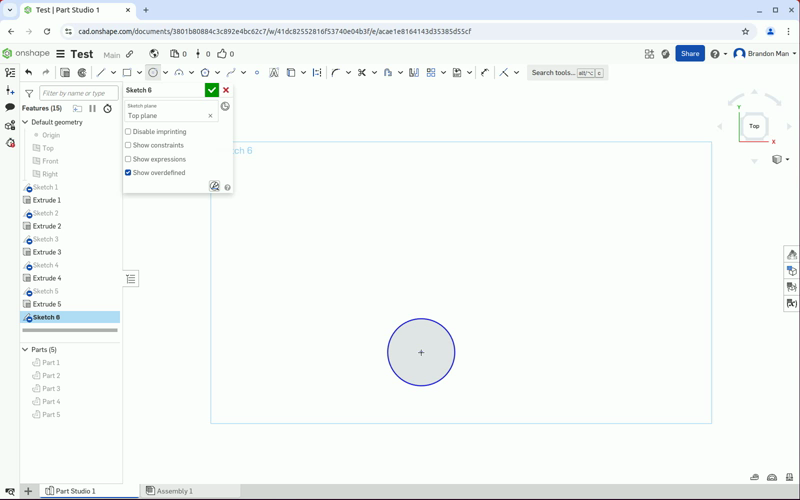
click(421, 352)
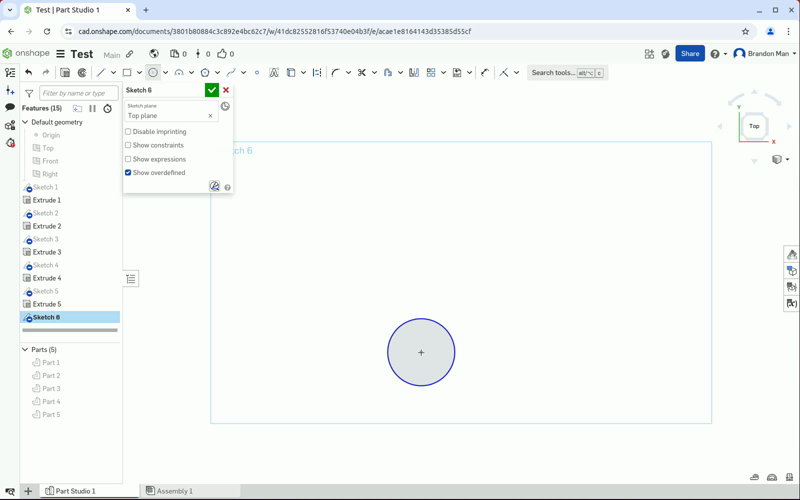
key_up(shift)
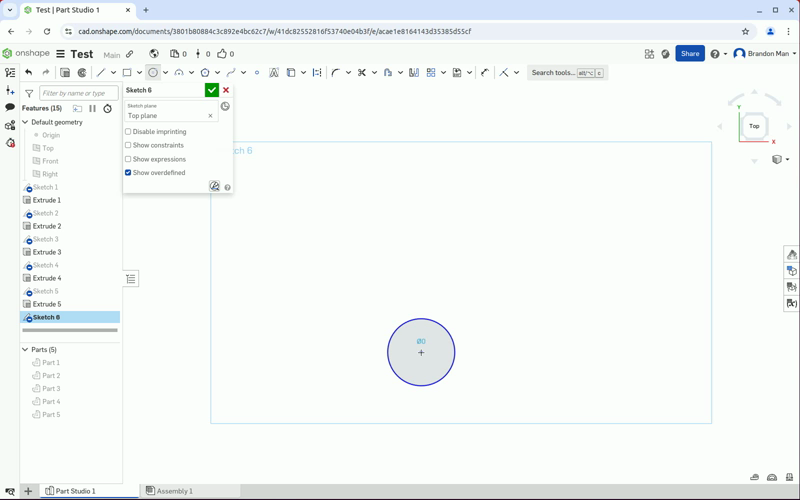
mouse_move(450, 352)
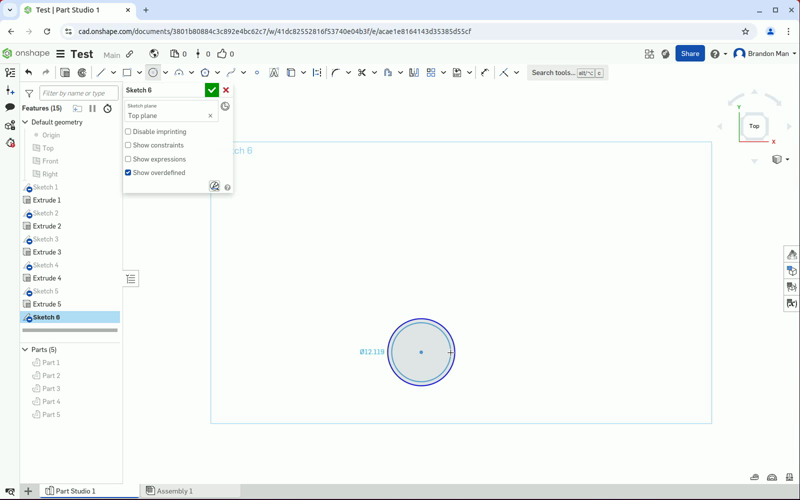
scroll(6)
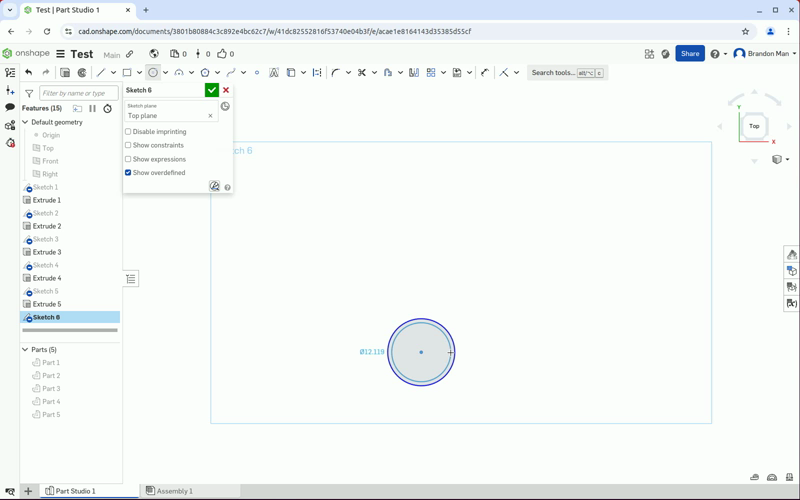
scroll(6)
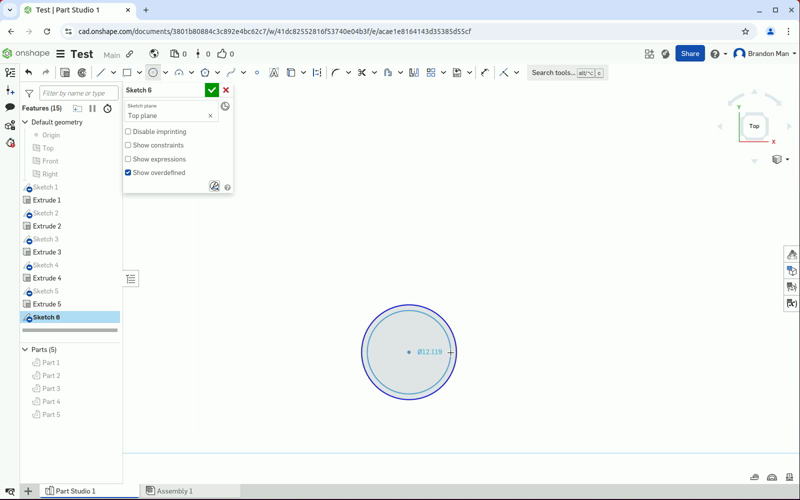
scroll(6)
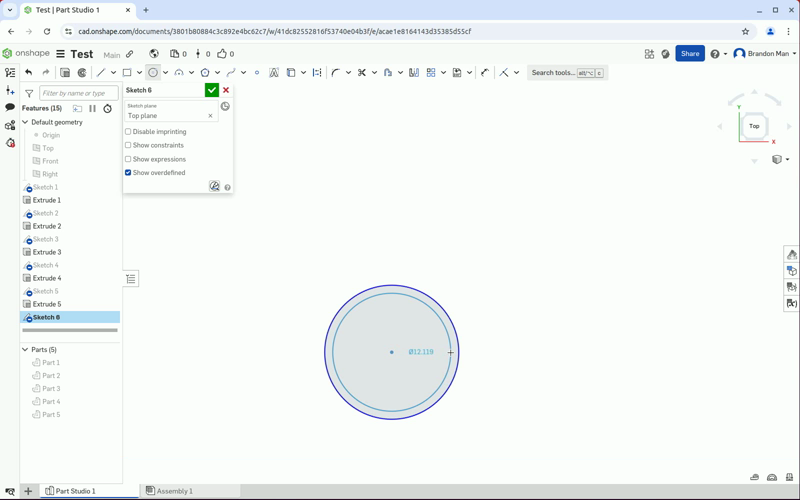
scroll(6)
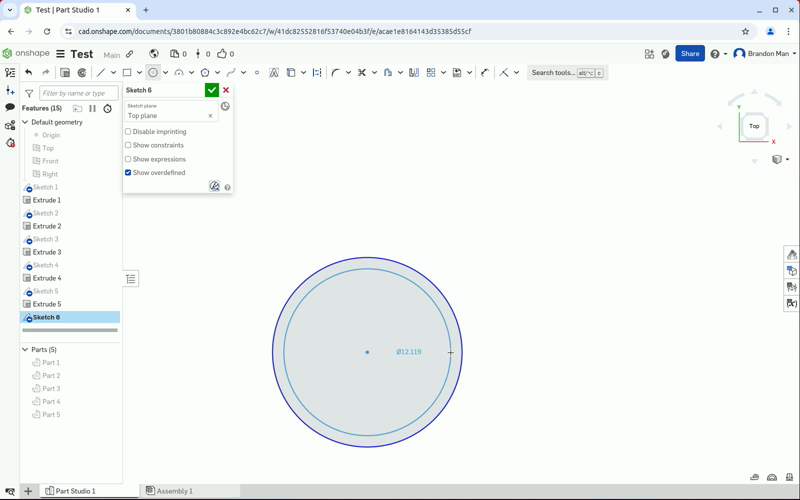
scroll(6)
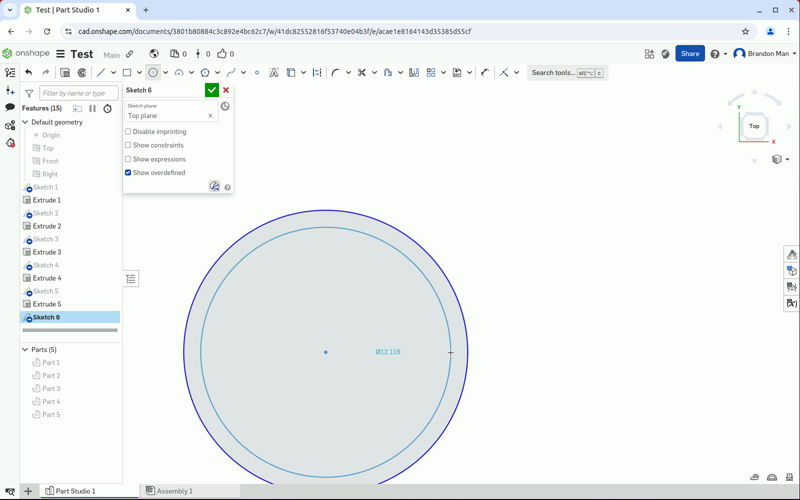
scroll(6)
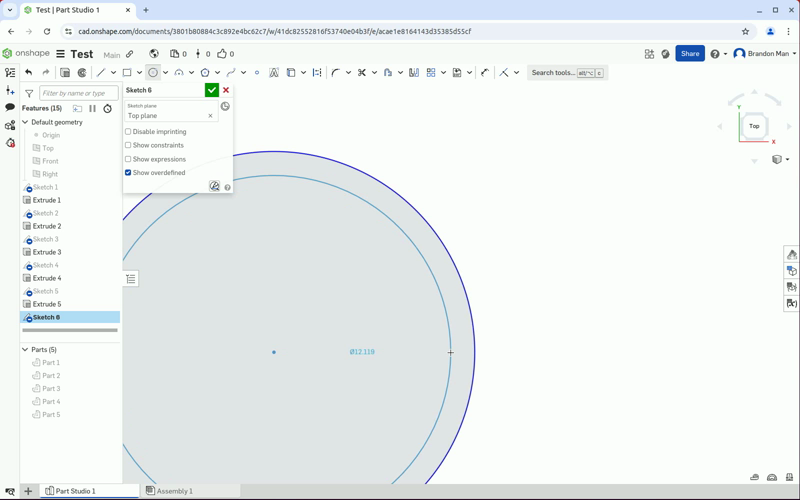
scroll(6)
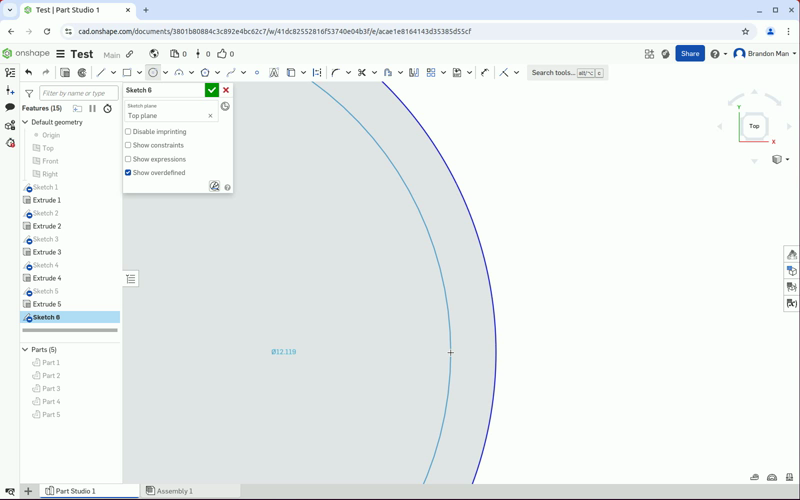
click(450, 352)
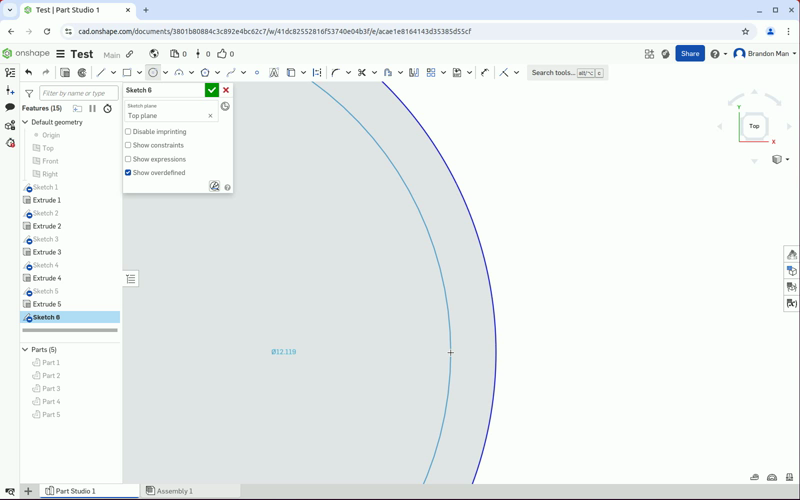
scroll(-6)
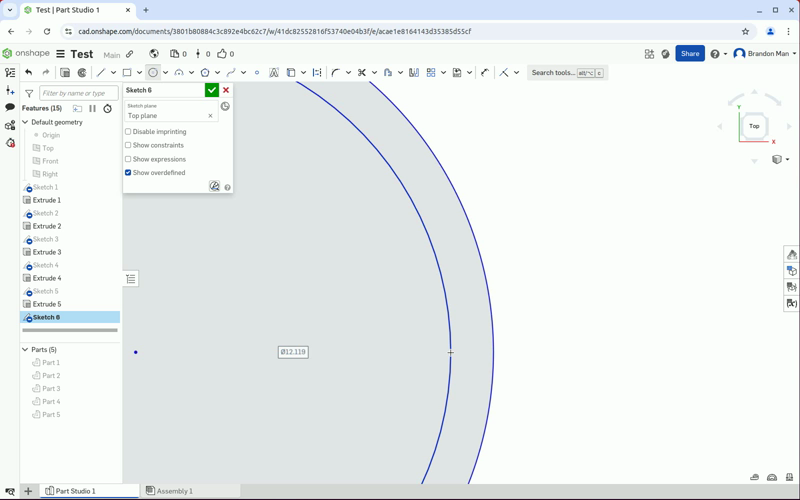
scroll(-6)
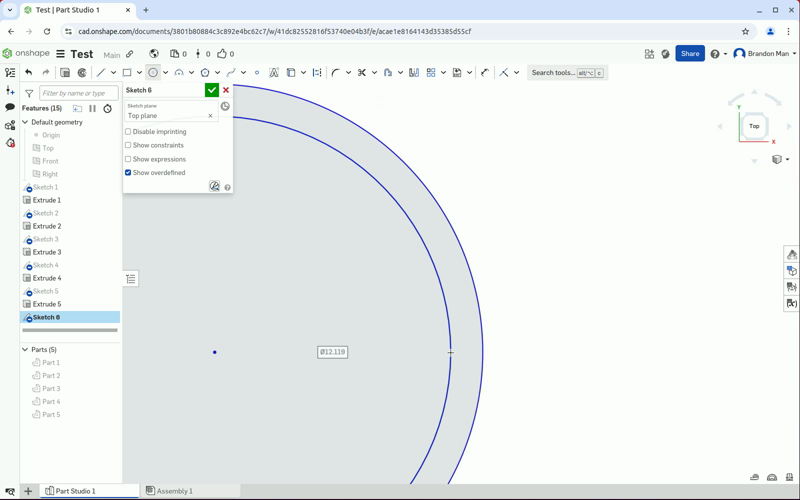
scroll(-6)
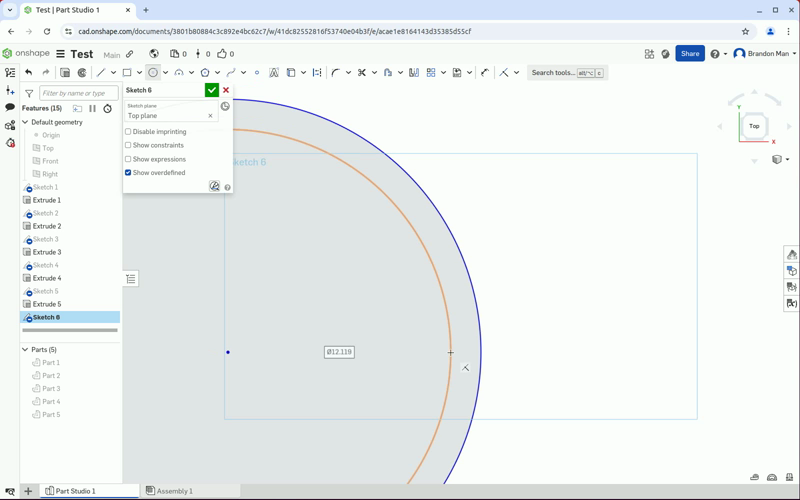
scroll(-6)
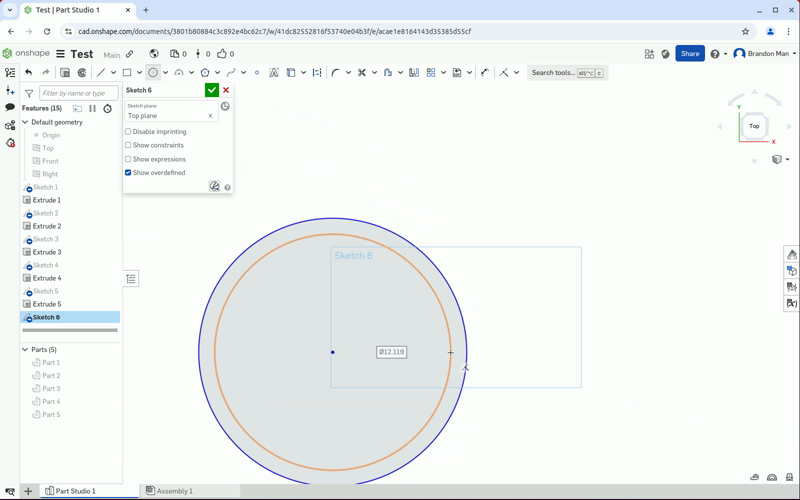
scroll(-6)
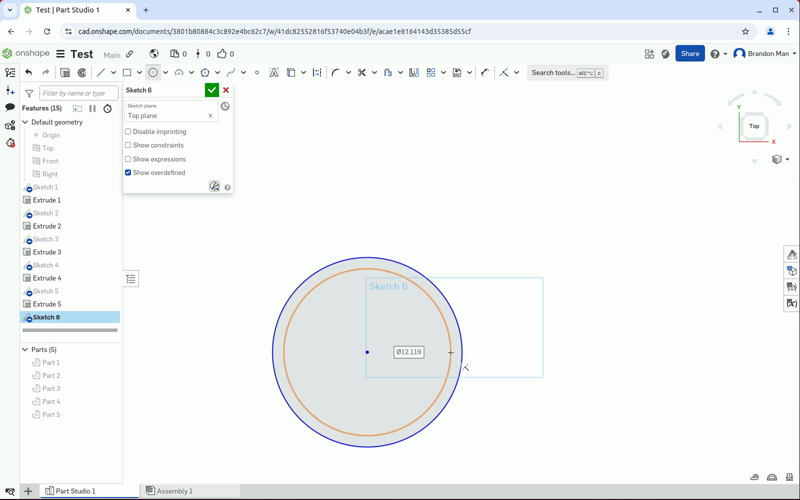
scroll(-6)
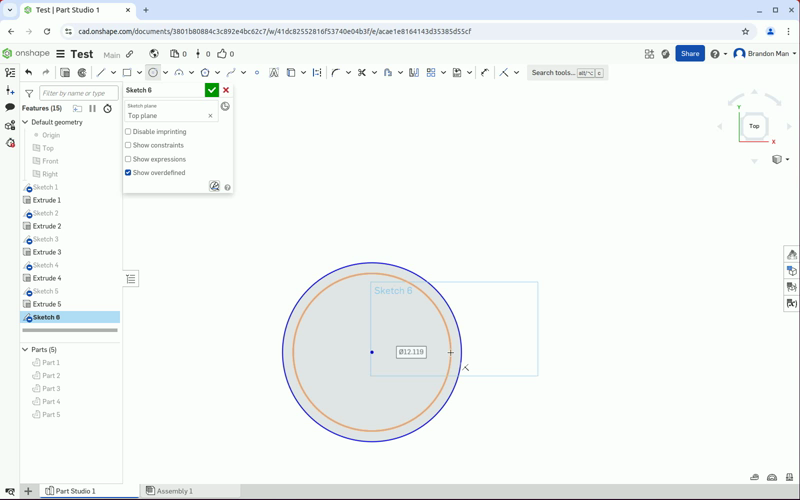
scroll(-6)
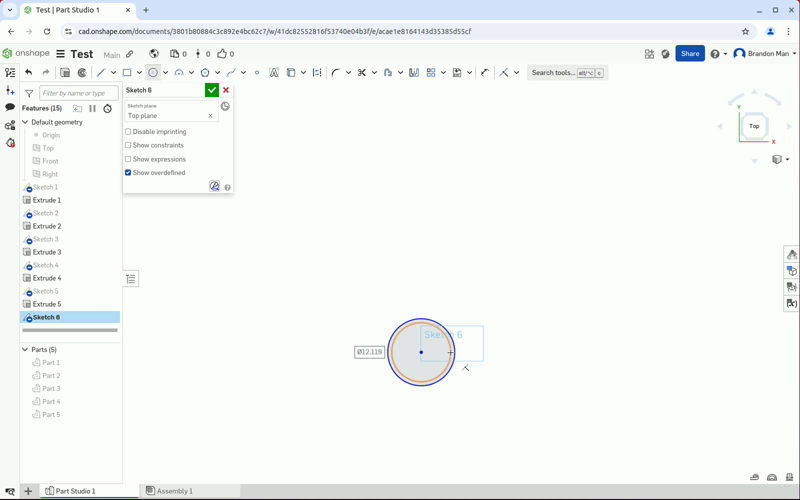
key(esc)
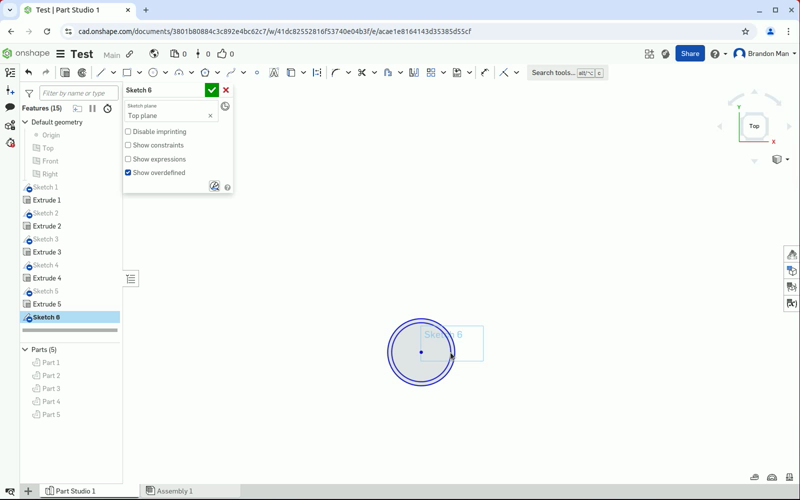
mouse_move(446, 333)
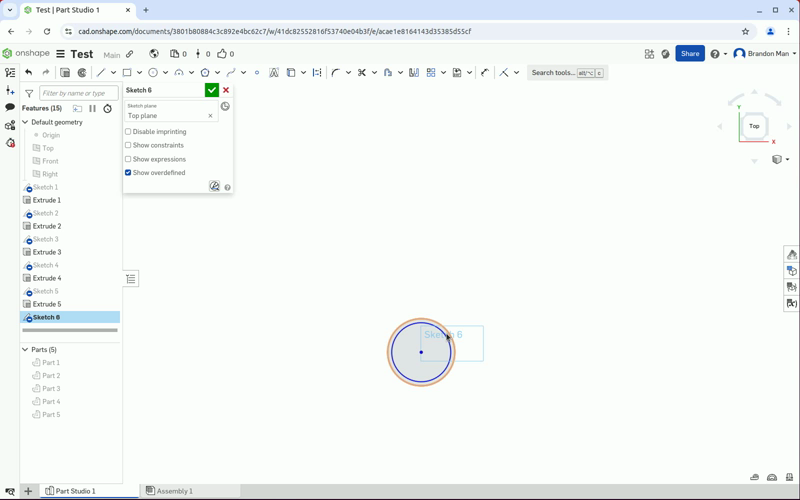
scroll(6)
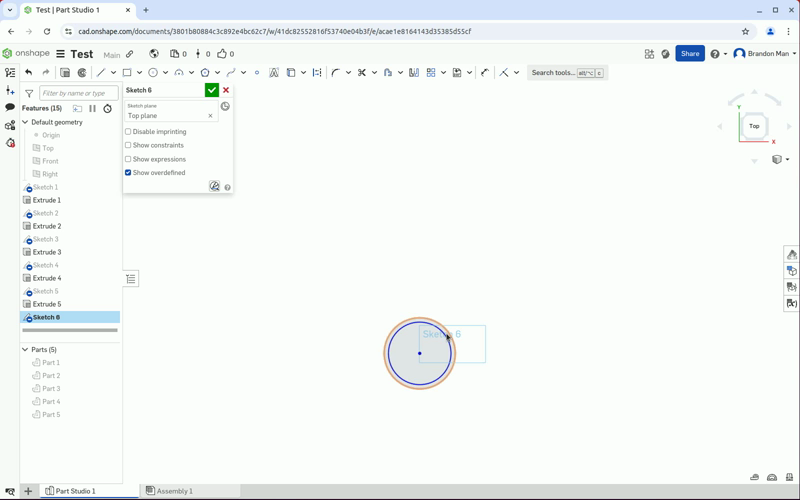
scroll(6)
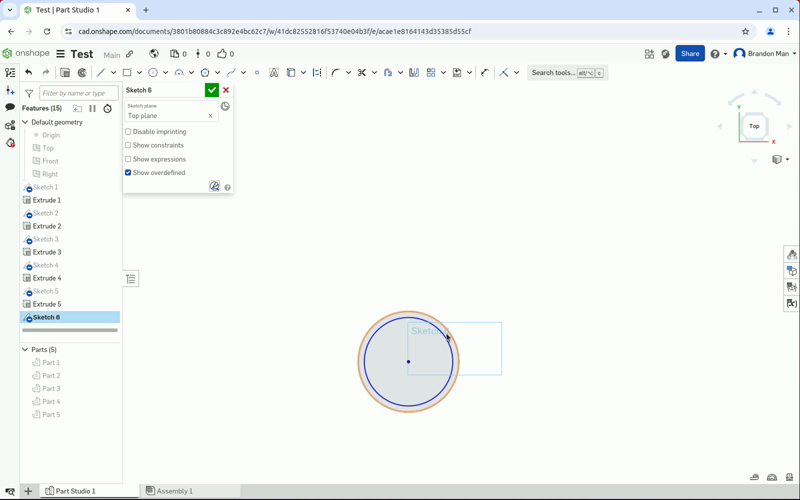
scroll(6)
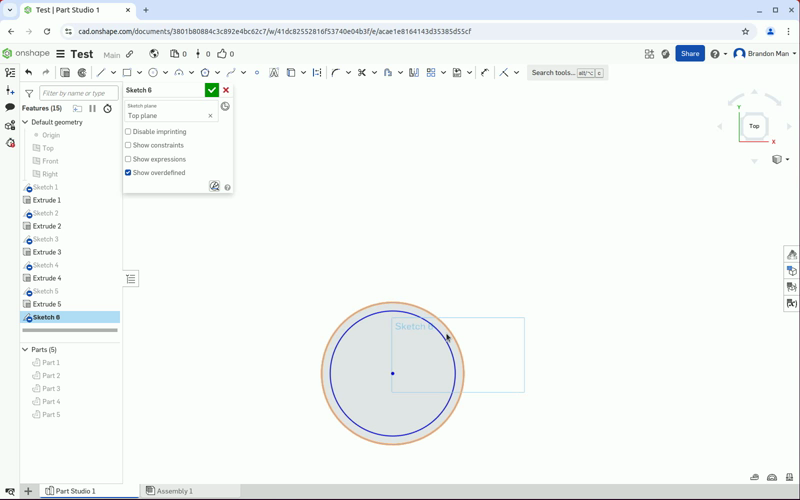
scroll(6)
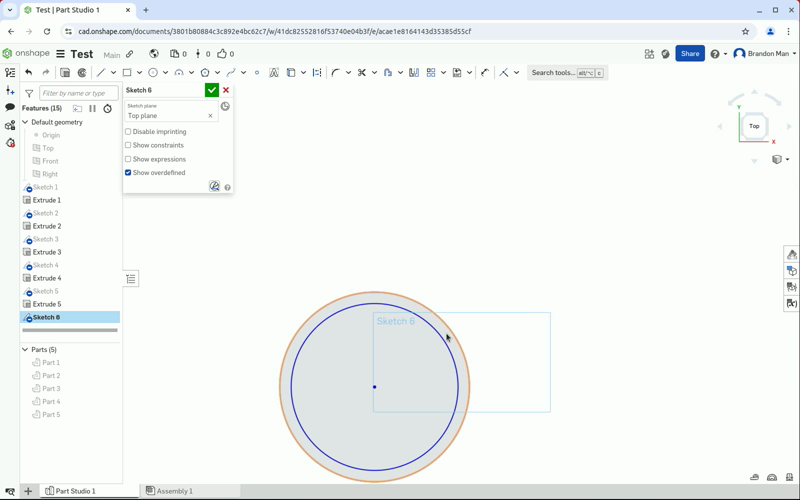
scroll(6)
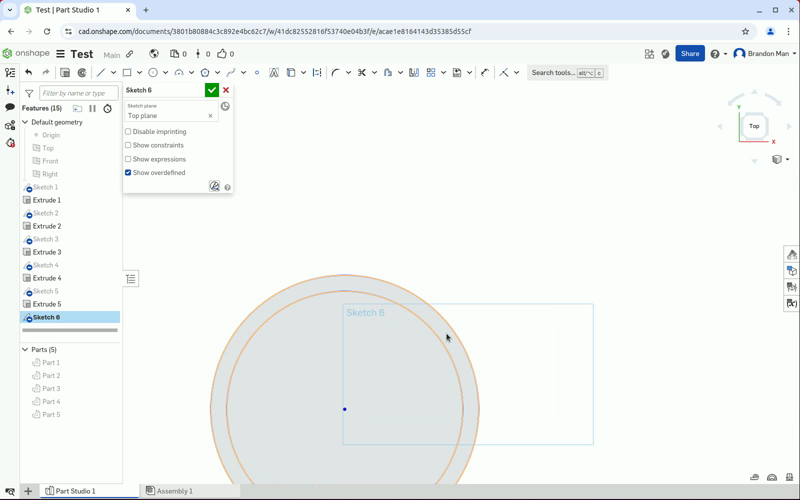
scroll(6)
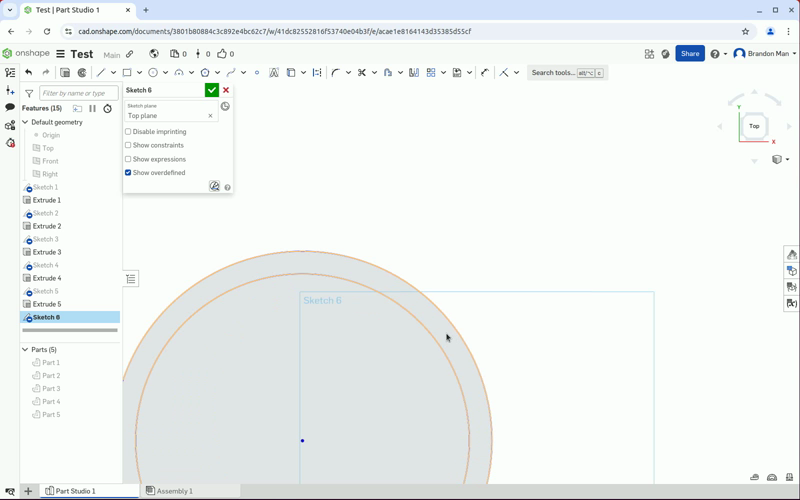
scroll(6)
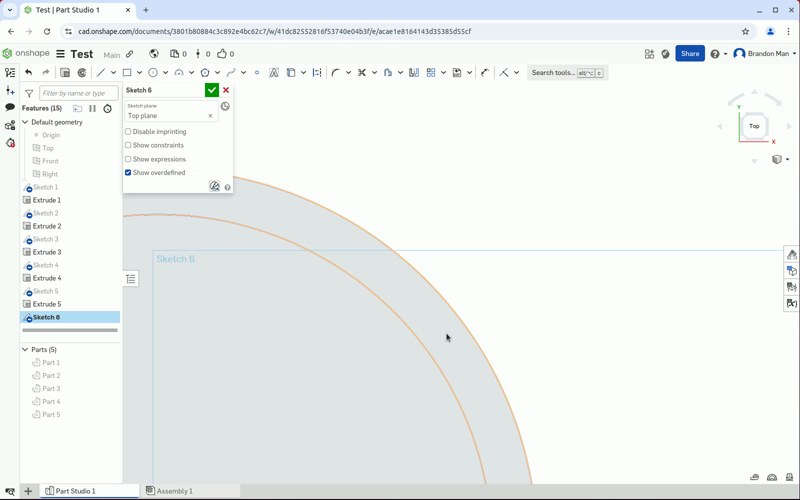
click(446, 333)
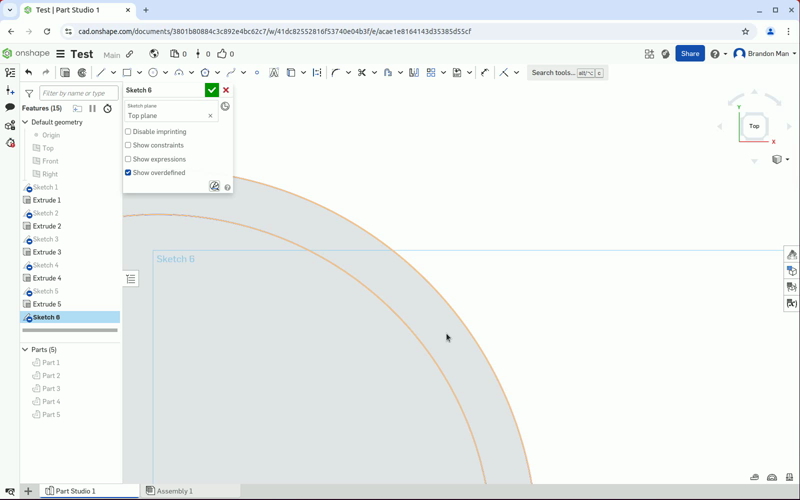
scroll(-6)
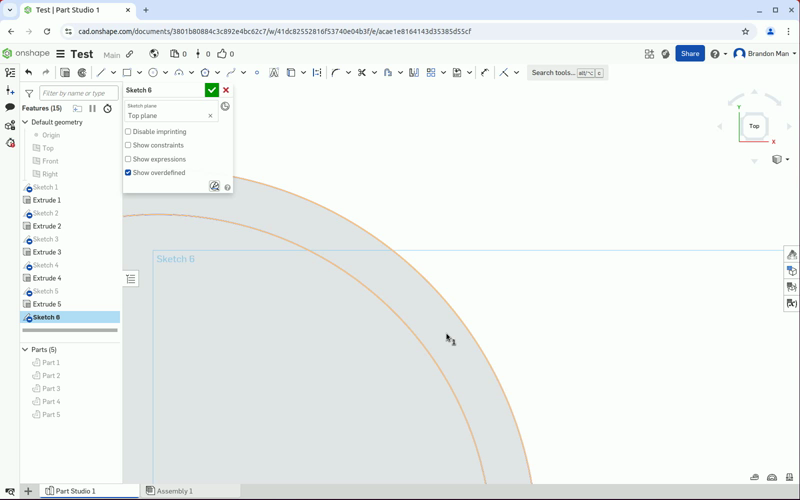
scroll(-6)
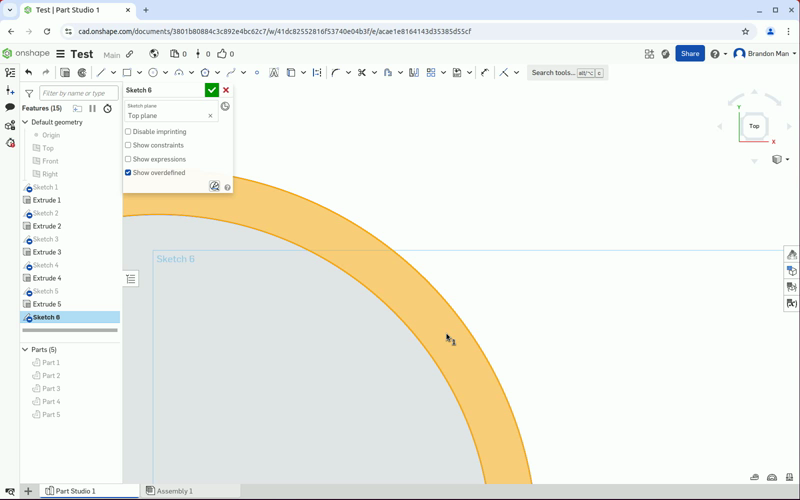
scroll(-6)
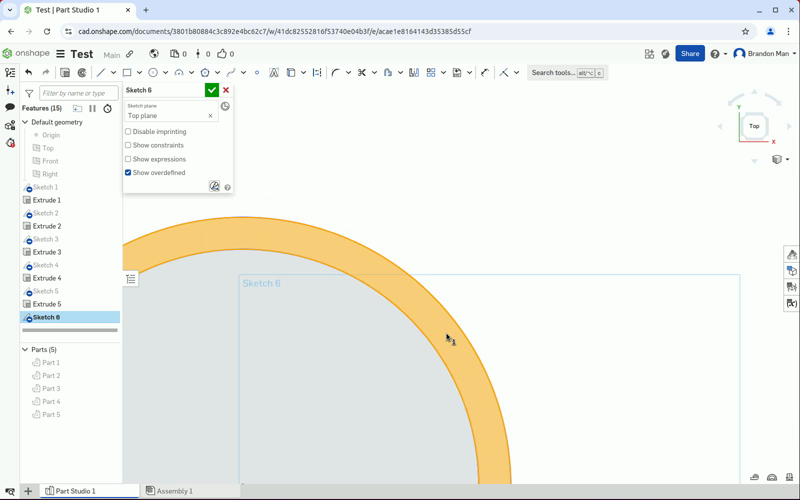
scroll(-6)
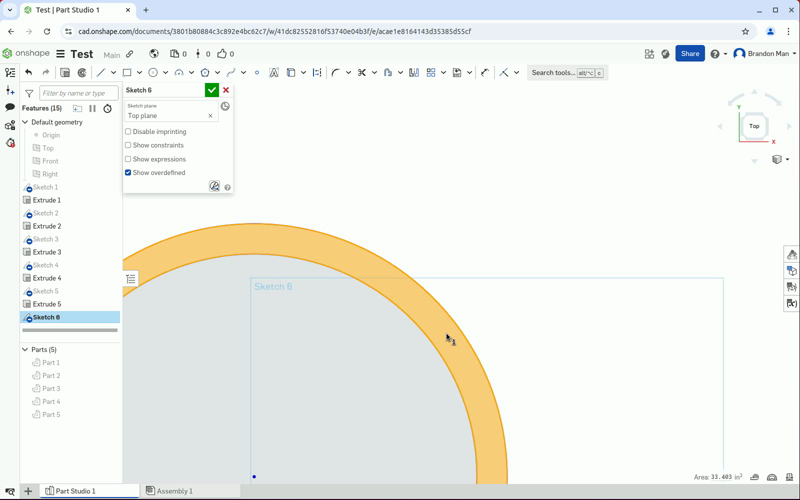
scroll(-6)
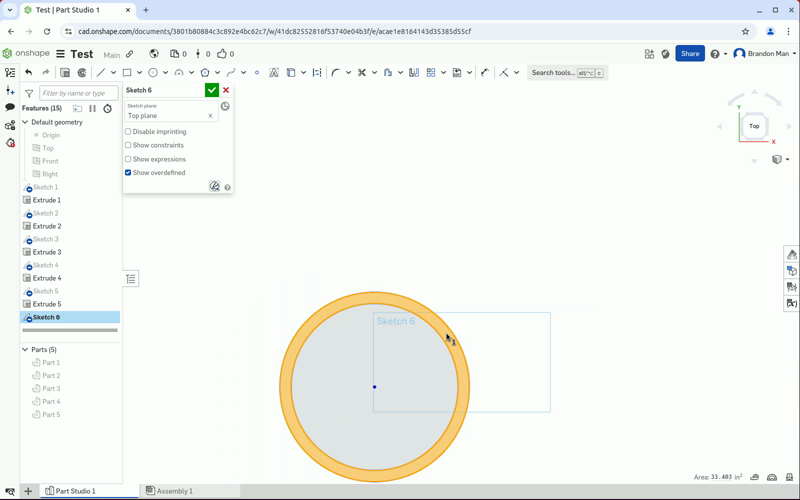
scroll(-6)
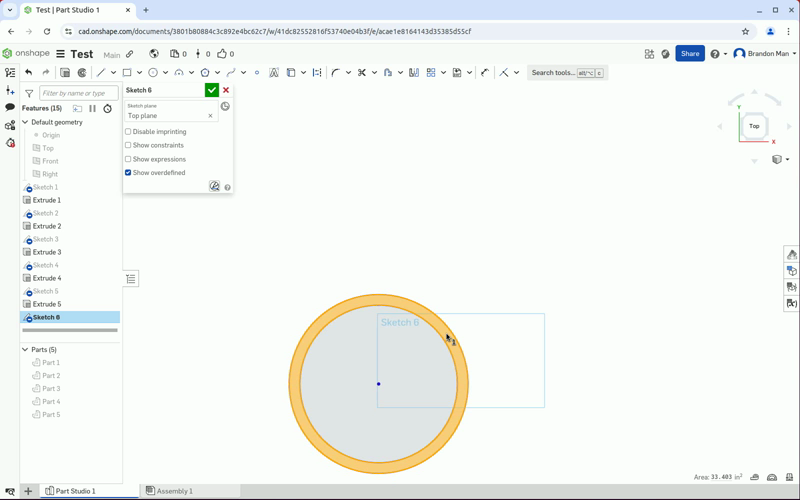
scroll(-6)
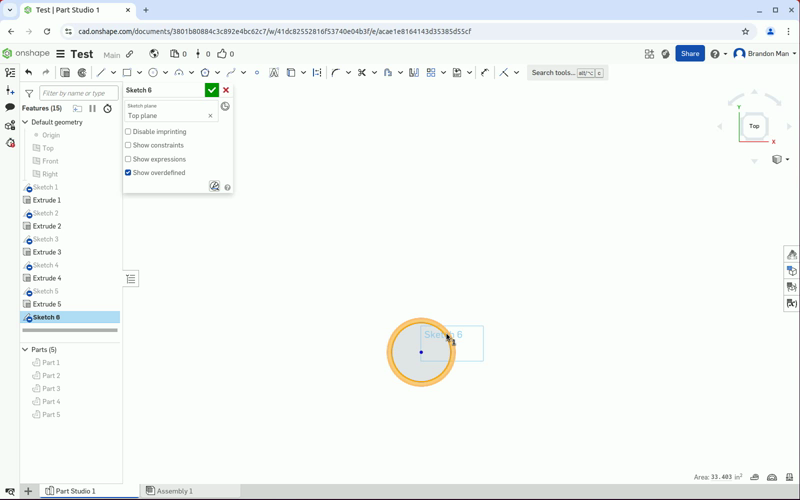
mouse_move(73, 352)
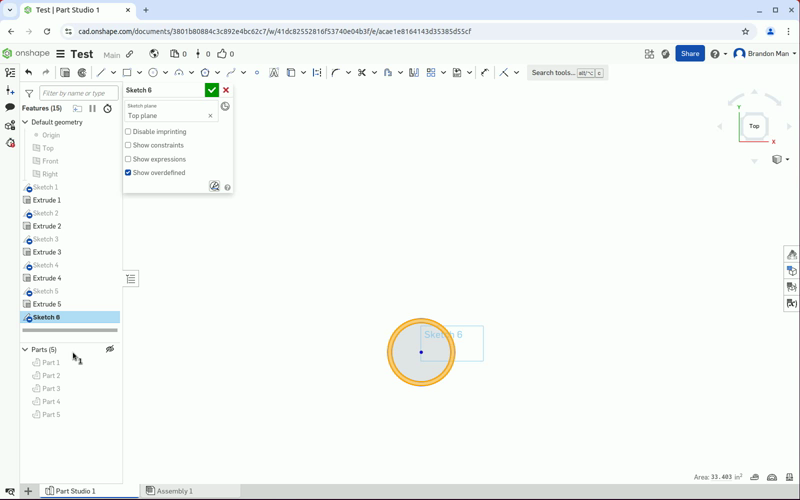
key(shift+y)
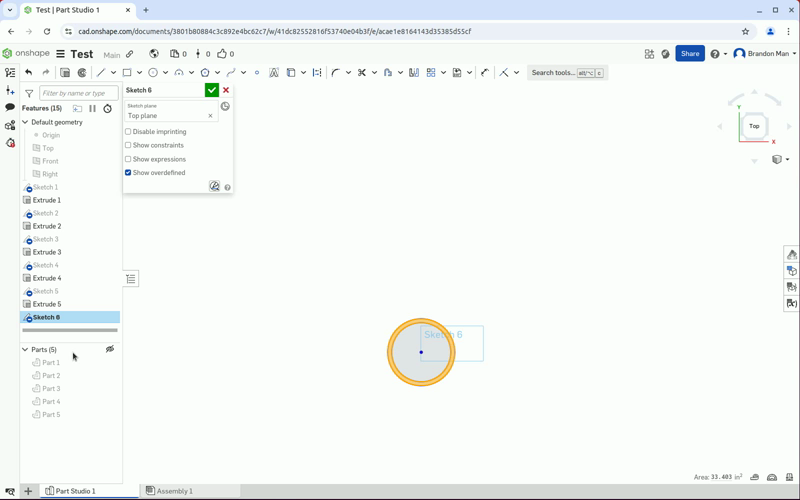
key(shift+e)
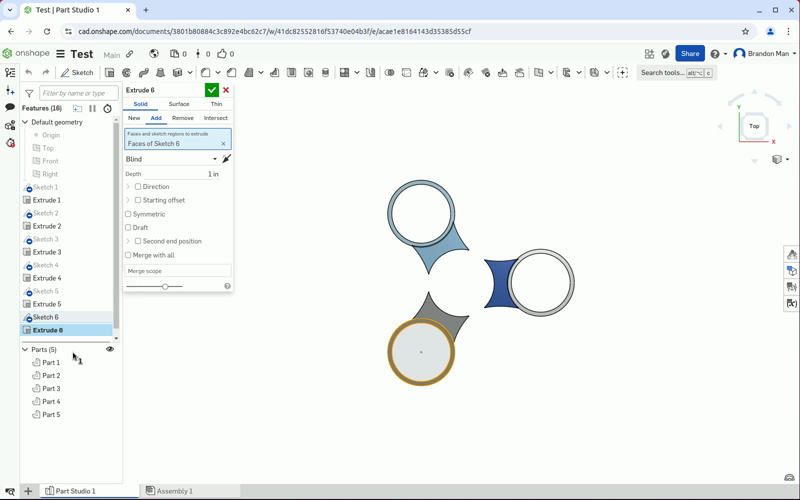
mouse_move(143, 106)
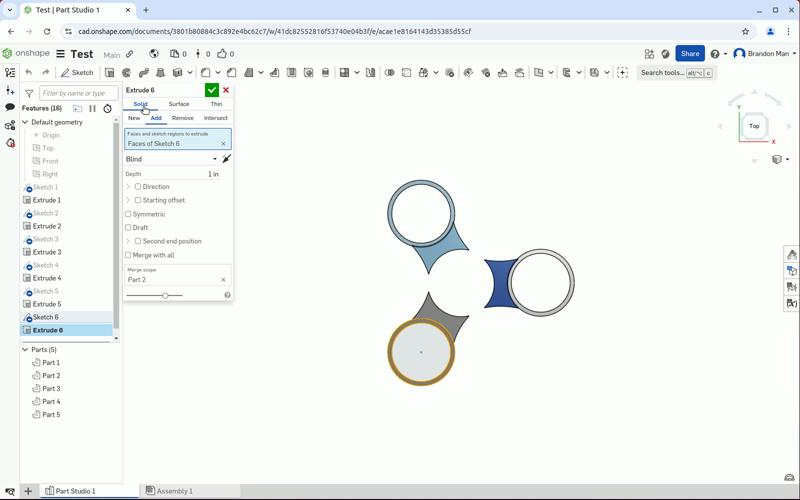
click(143, 106)
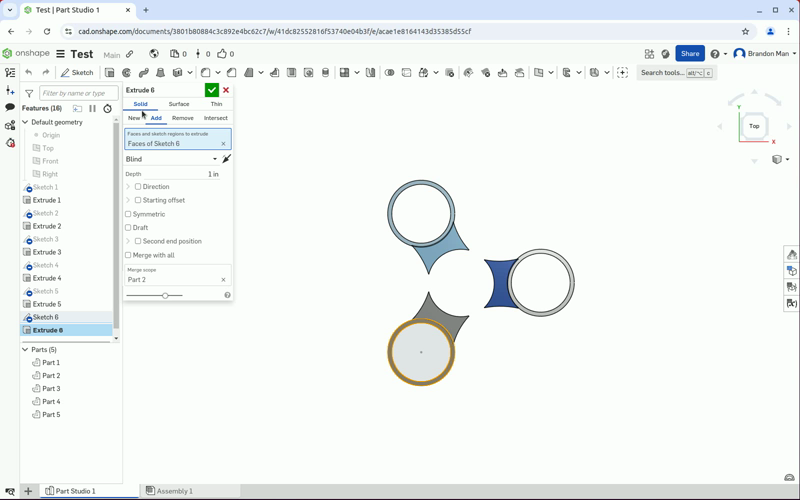
mouse_move(137, 120)
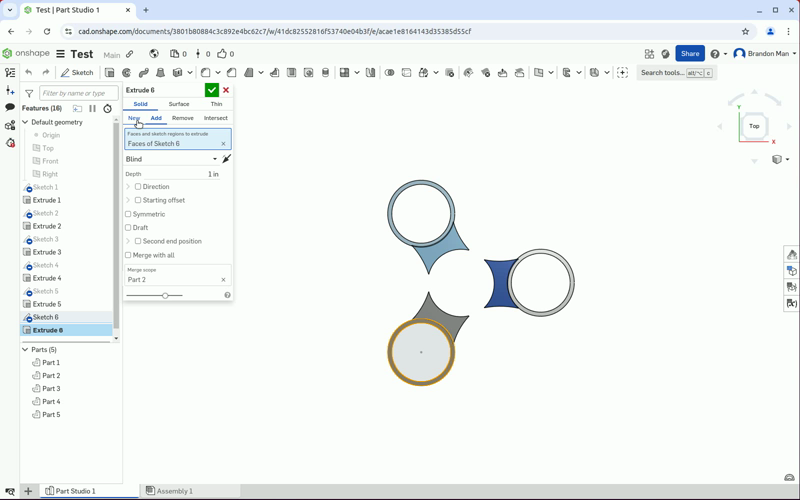
click(137, 120)
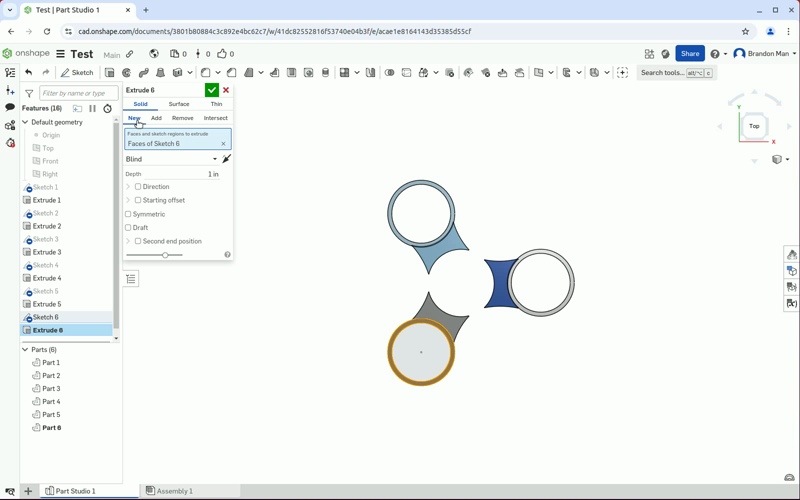
key(tab, 4)
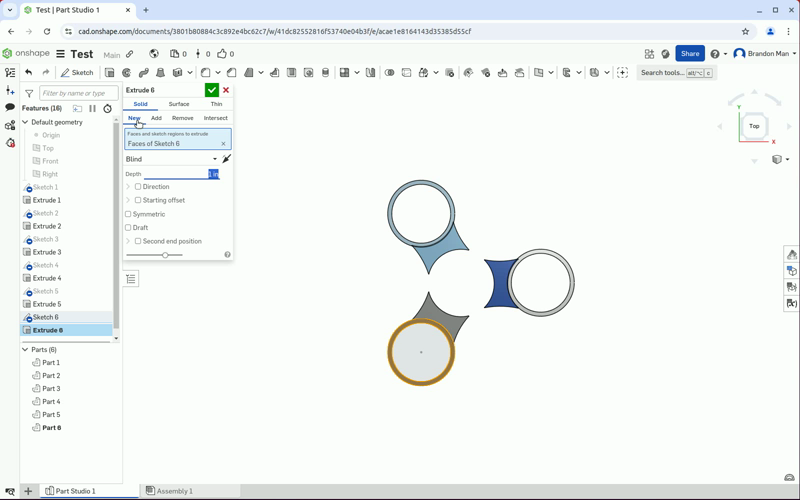
text(3.851)
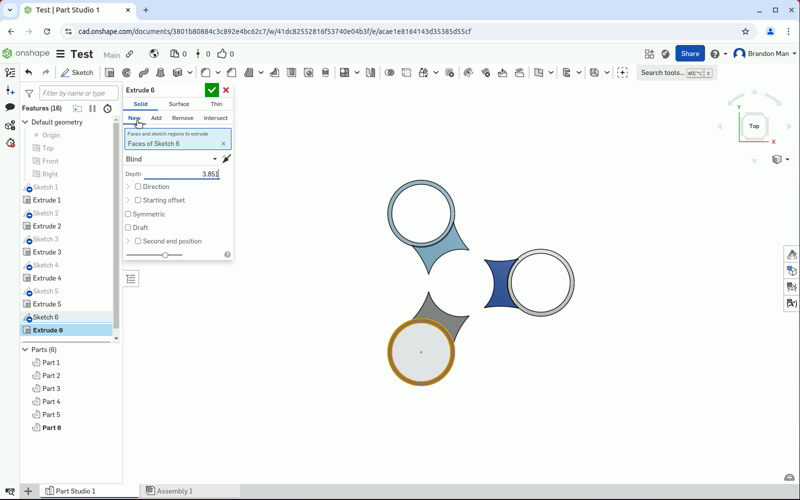
key(enter)
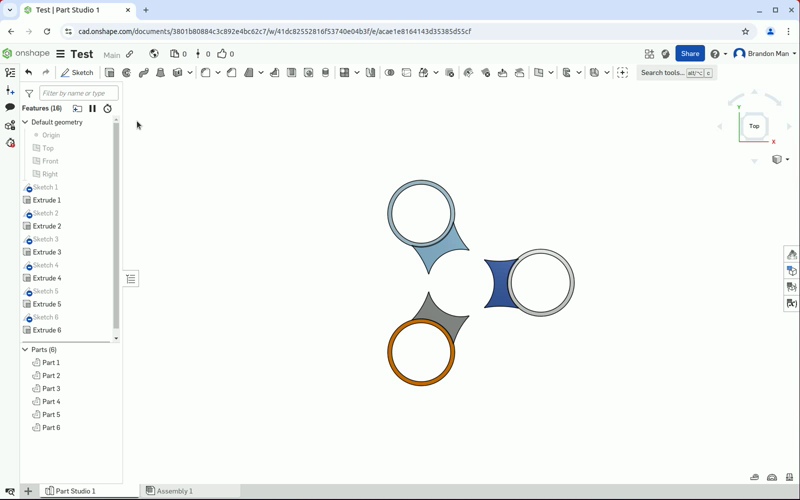
key(shift+h)
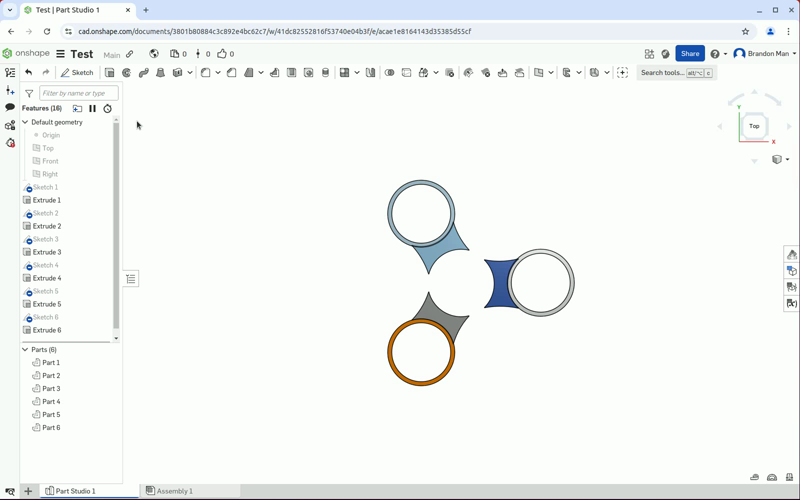
key(shift+h)
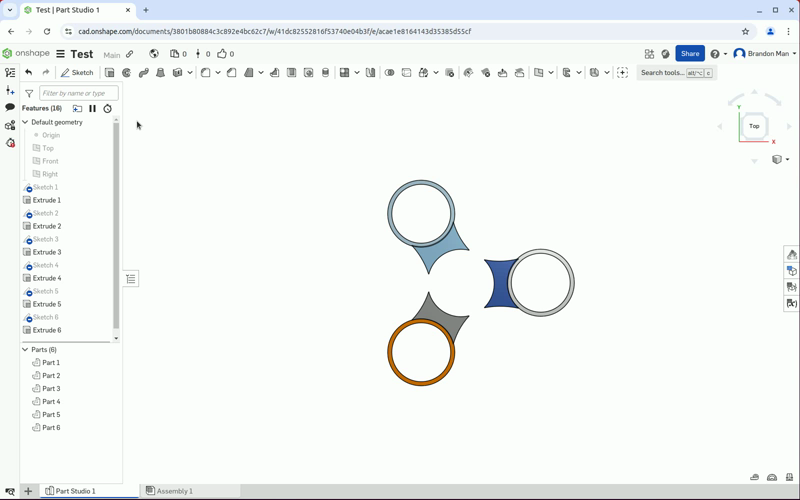
mouse_move(69, 189)
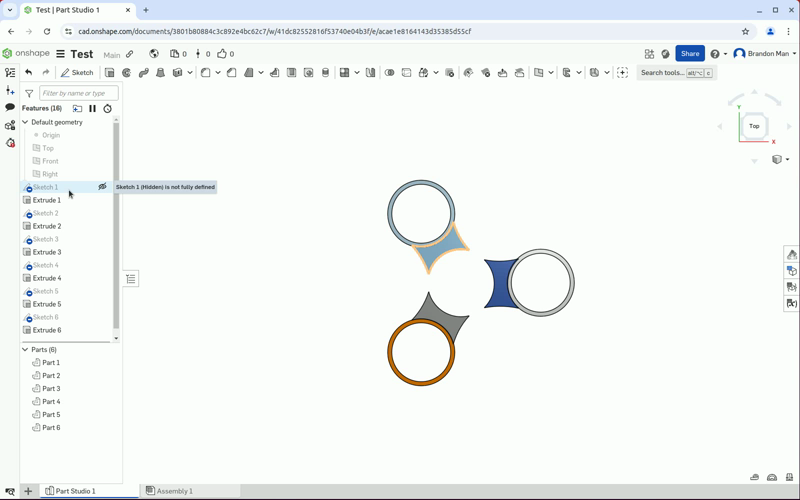
click(69, 189)
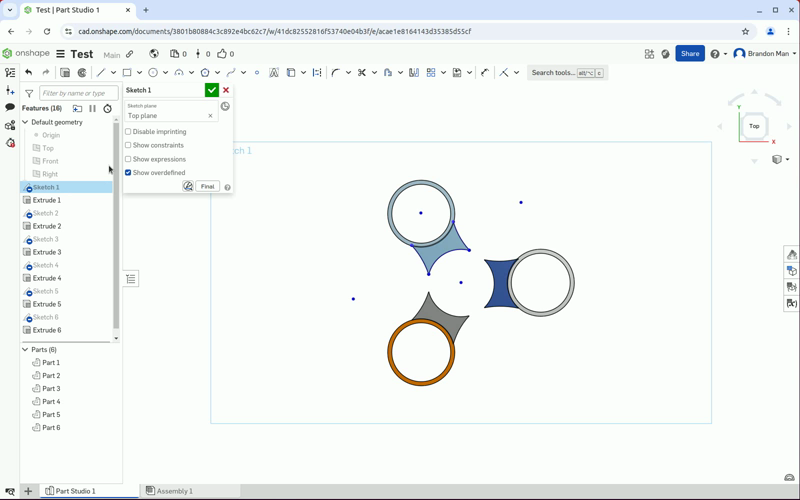
mouse_move(229, 92)
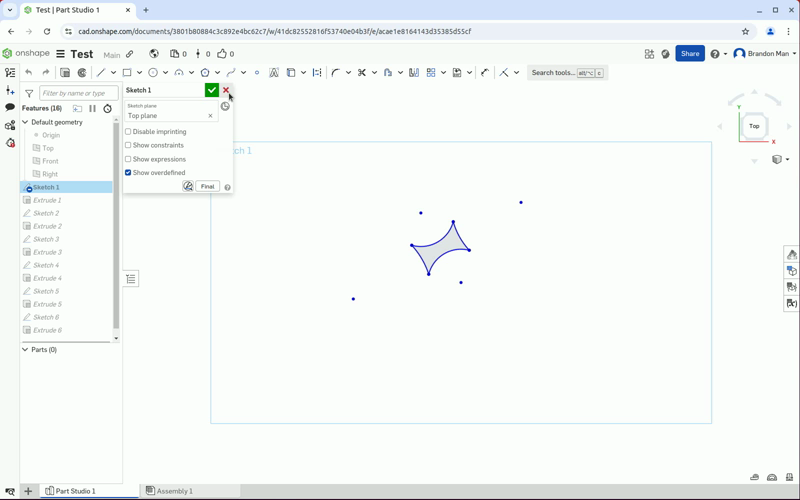
click(229, 92)
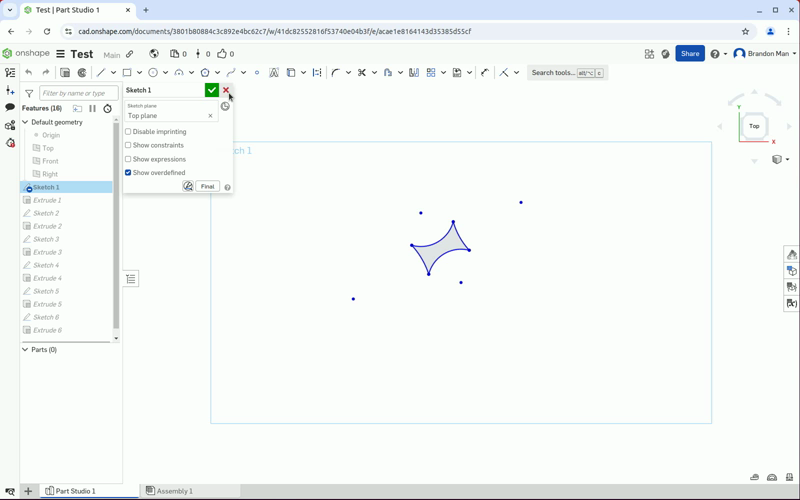
key(shift+s)
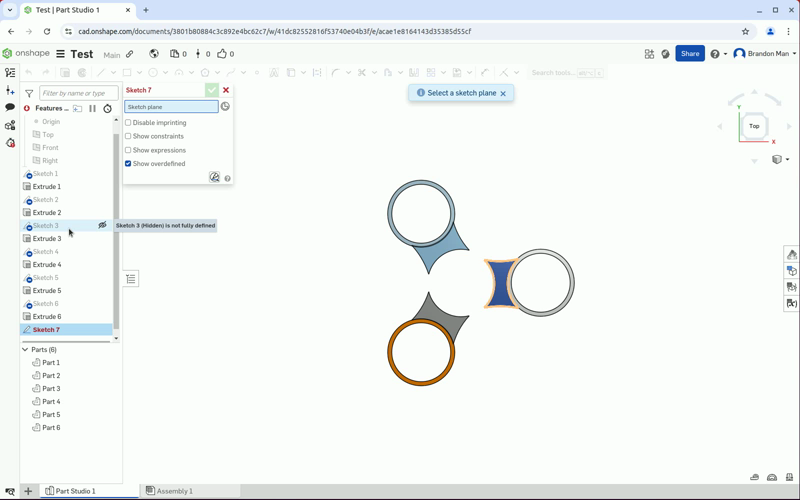
scroll(3)
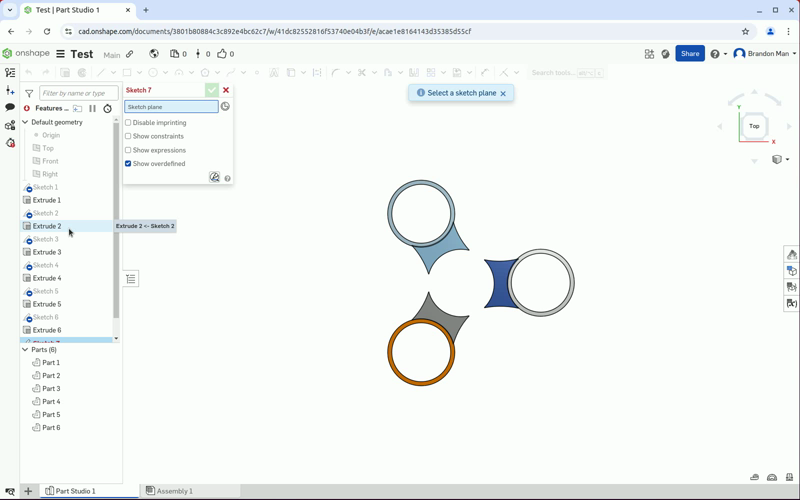
mouse_move(69, 150)
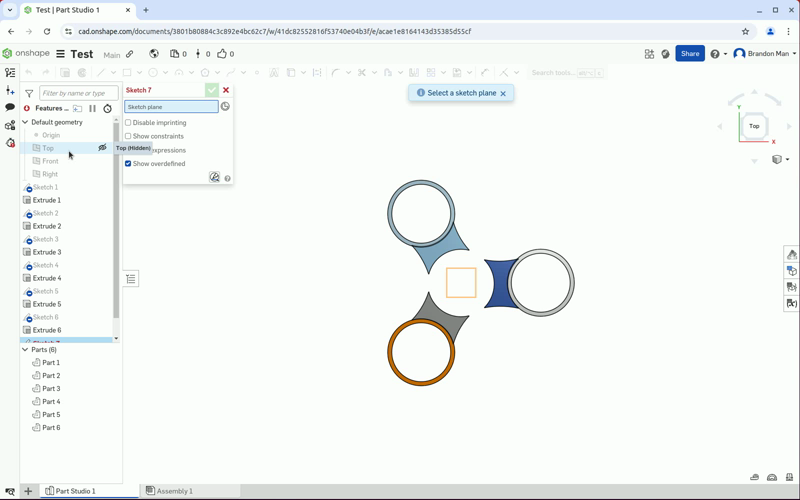
click(69, 150)
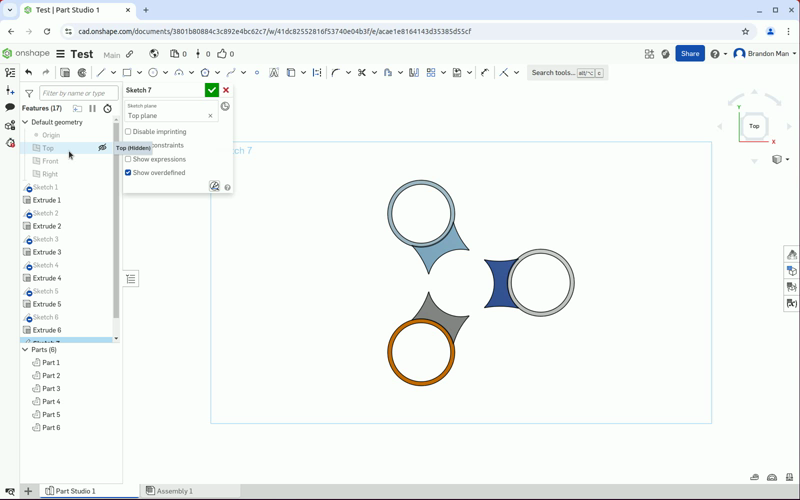
mouse_move(73, 352)
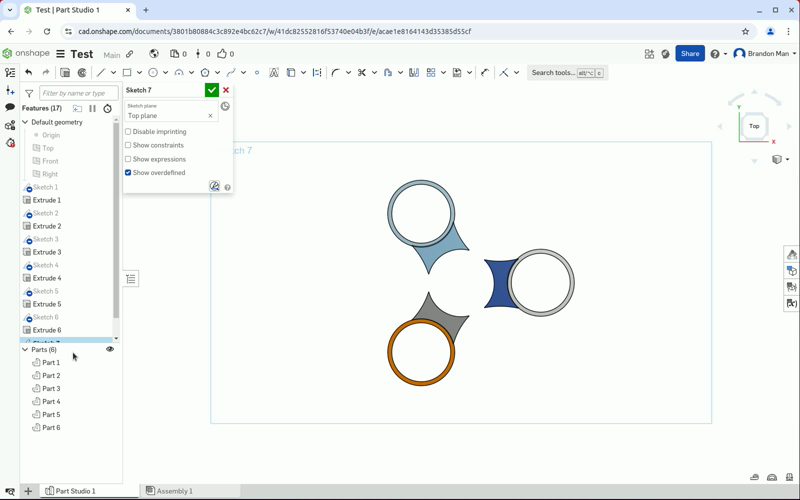
key(y)
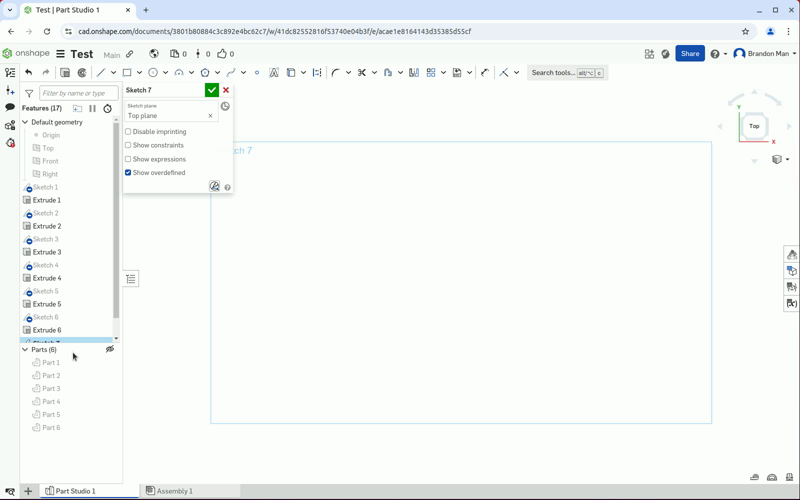
key(c)
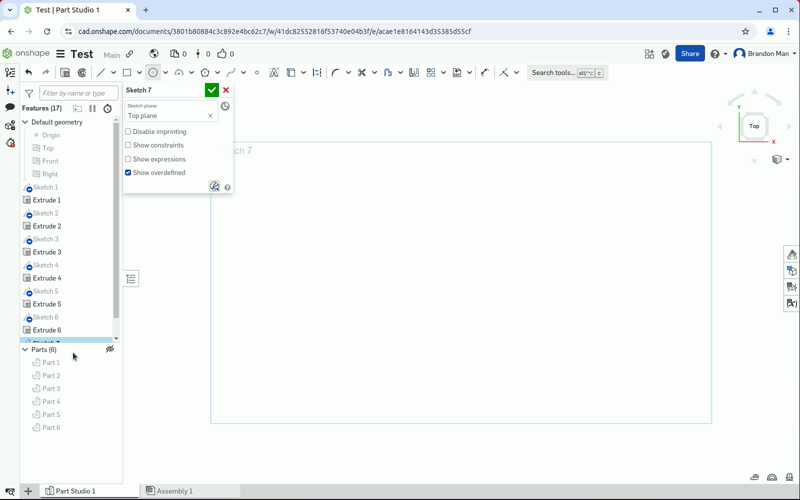
key_down(shift)
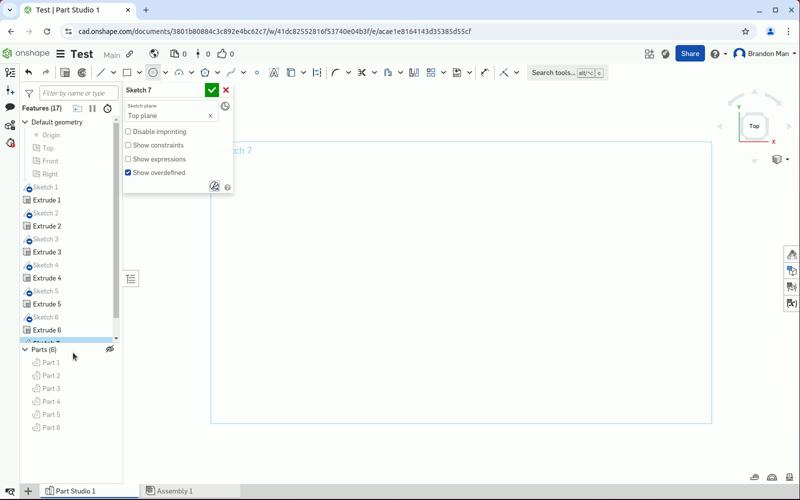
mouse_move(461, 282)
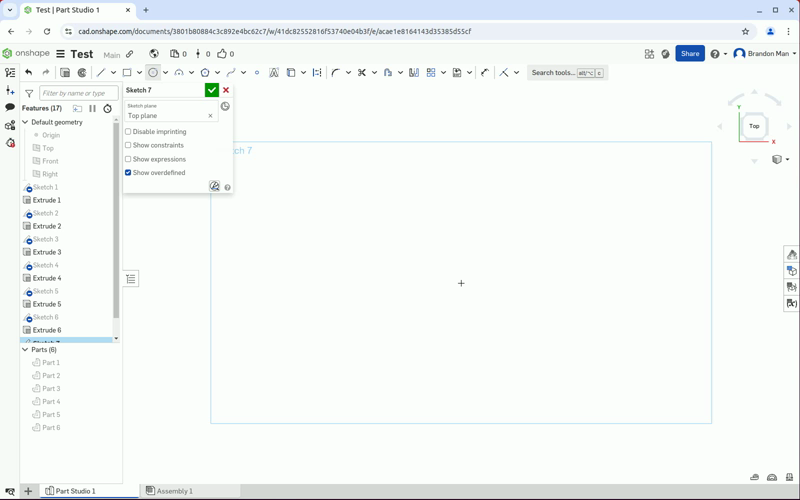
click(461, 282)
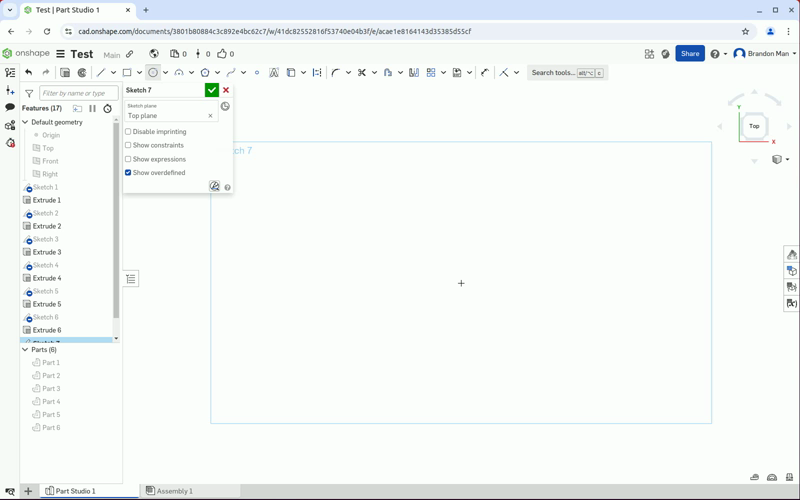
key_up(shift)
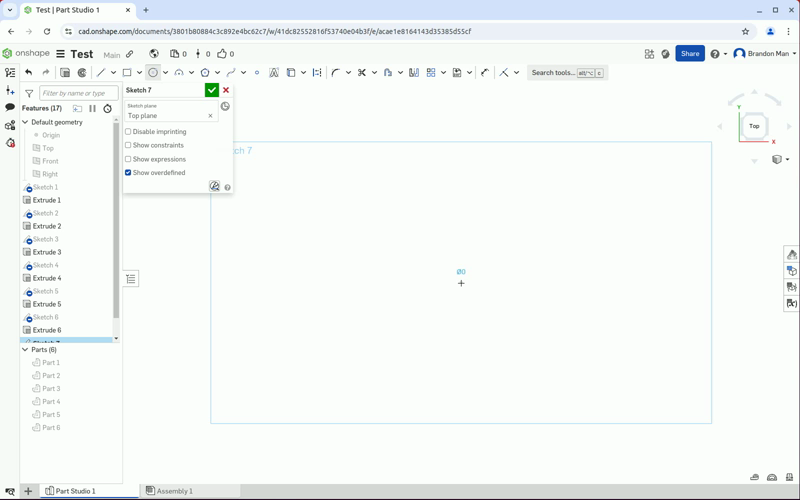
mouse_move(494, 282)
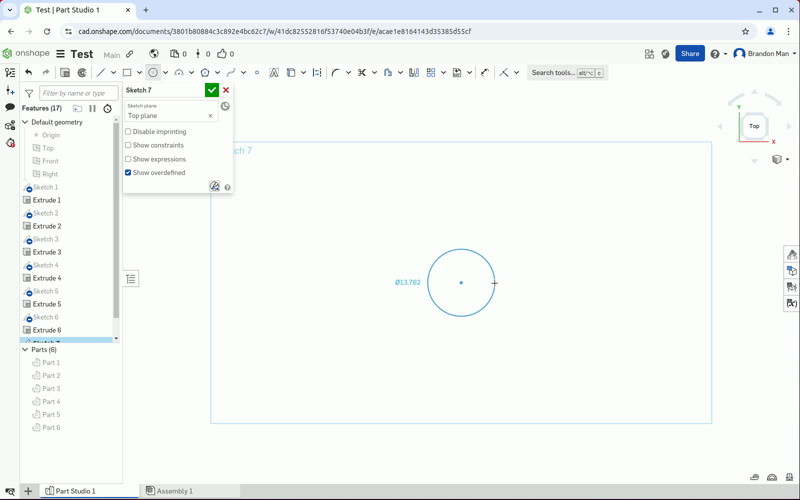
click(494, 282)
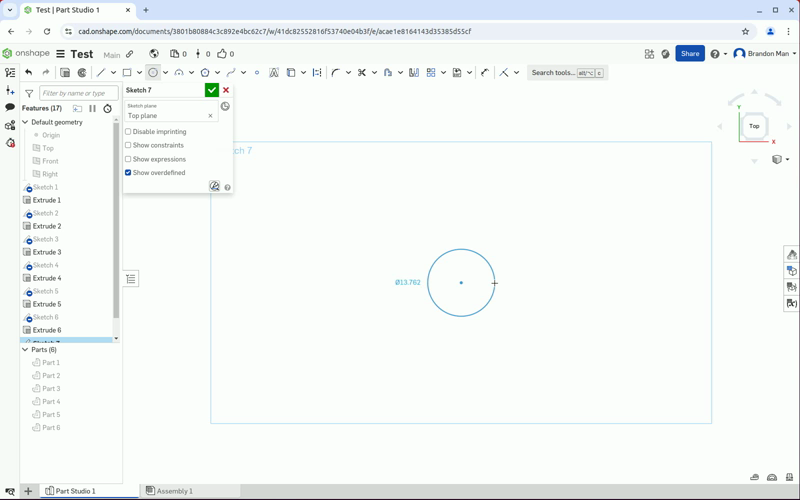
key(esc)
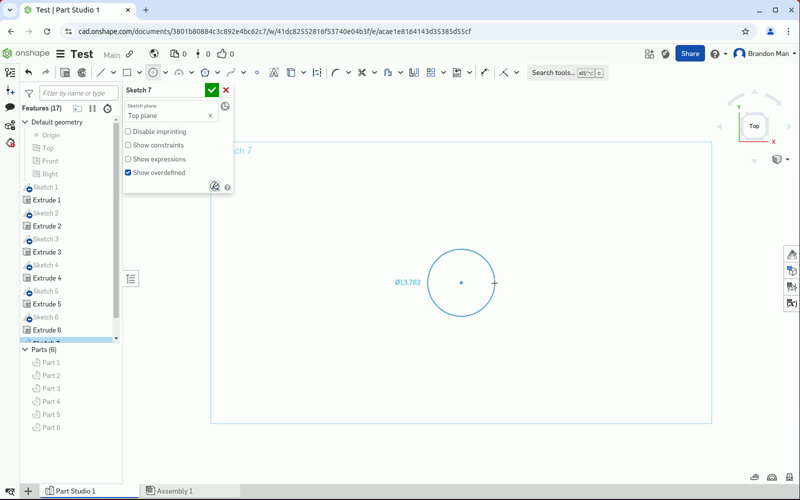
key(c)
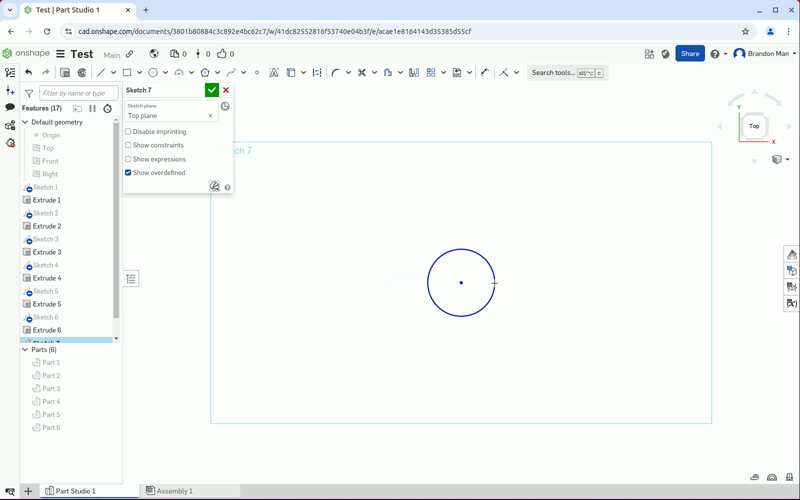
key_down(shift)
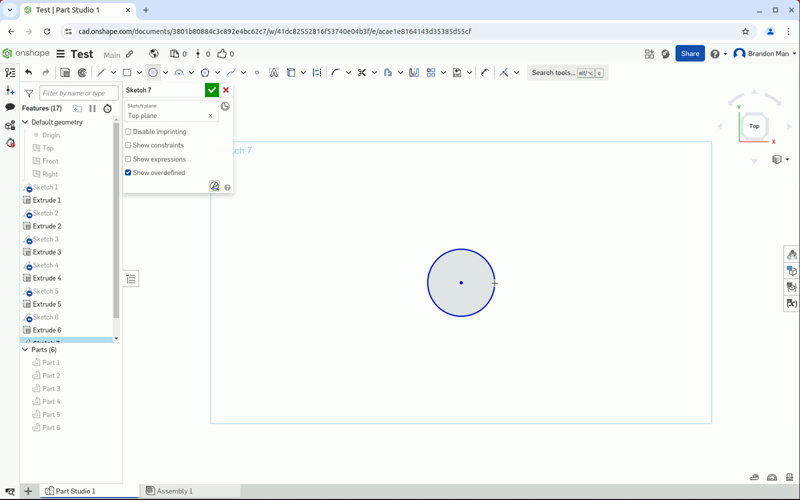
mouse_move(461, 282)
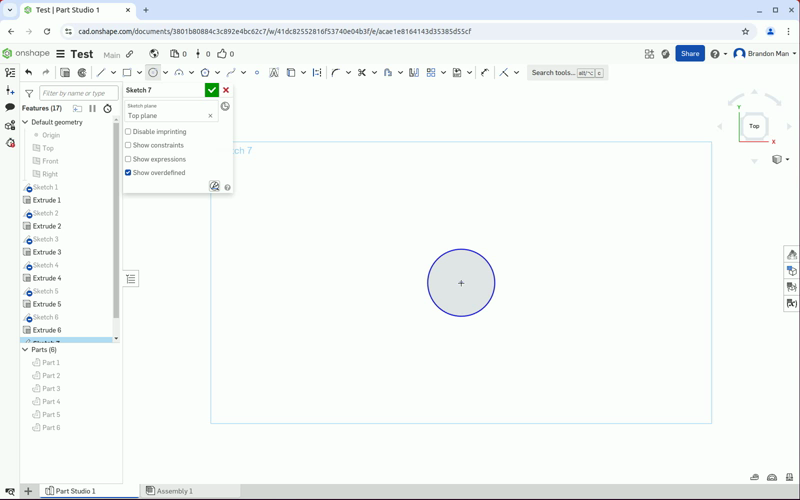
click(461, 282)
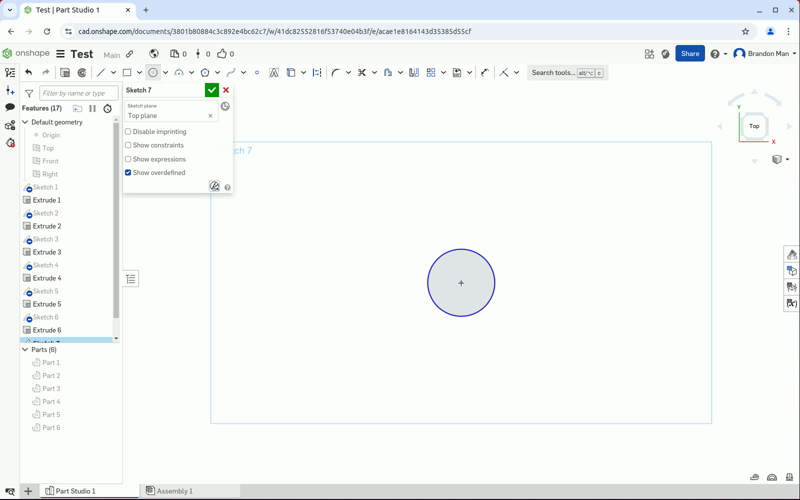
key_up(shift)
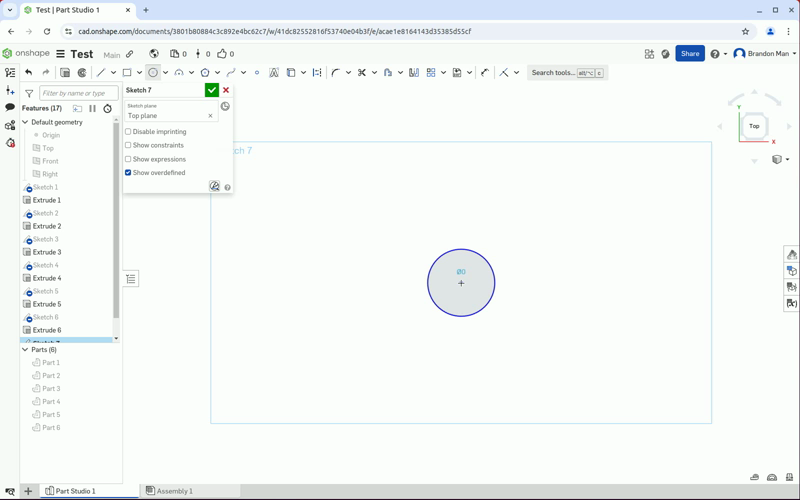
mouse_move(490, 282)
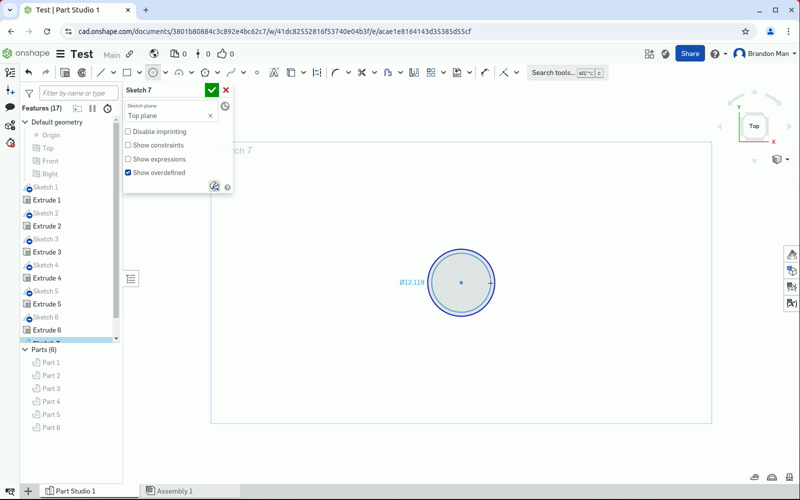
scroll(6)
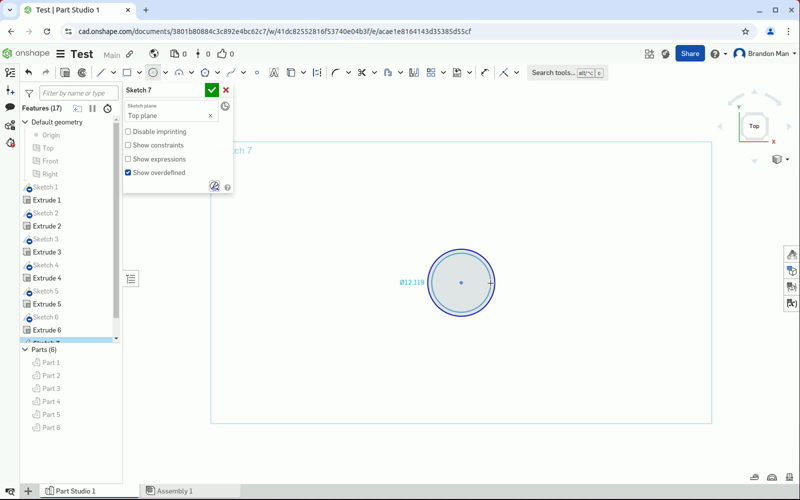
scroll(6)
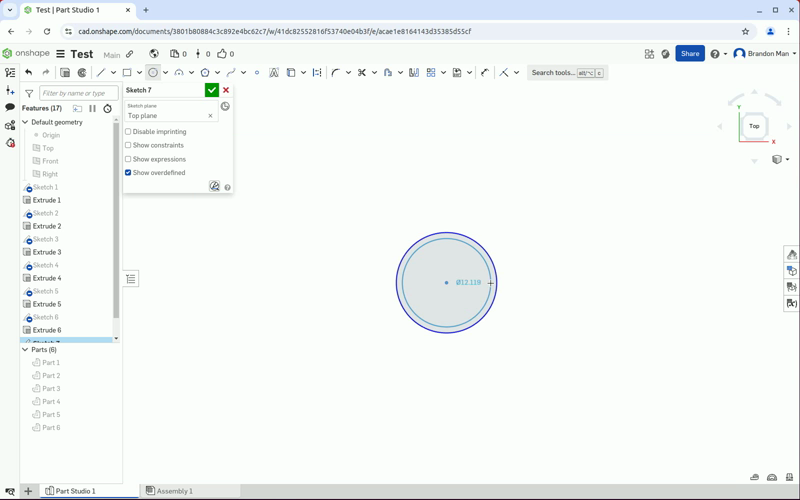
scroll(6)
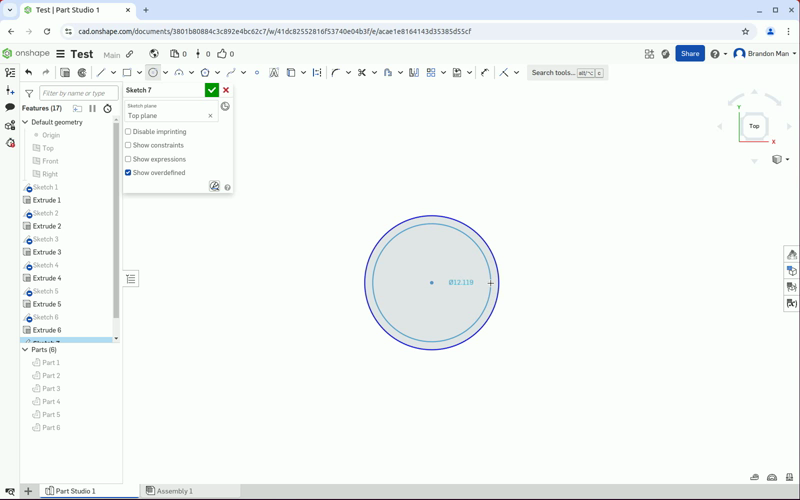
scroll(6)
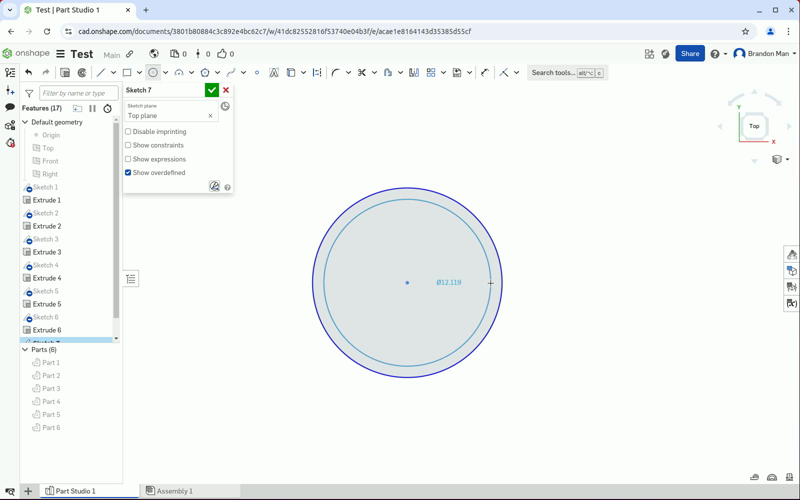
scroll(6)
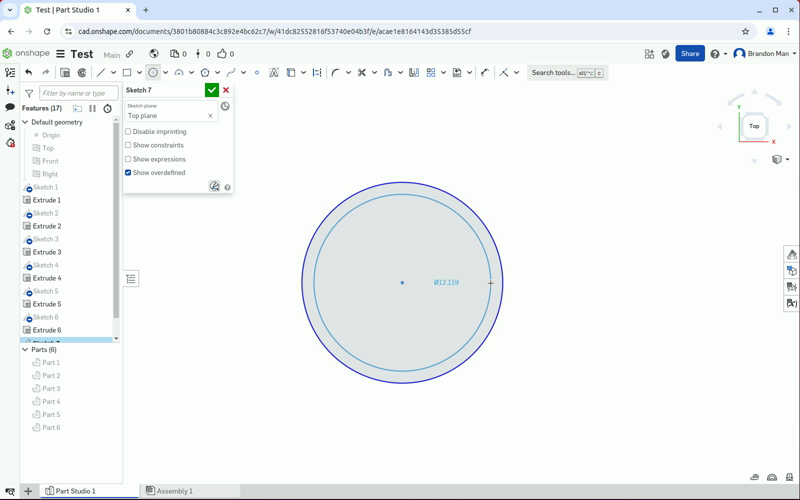
scroll(6)
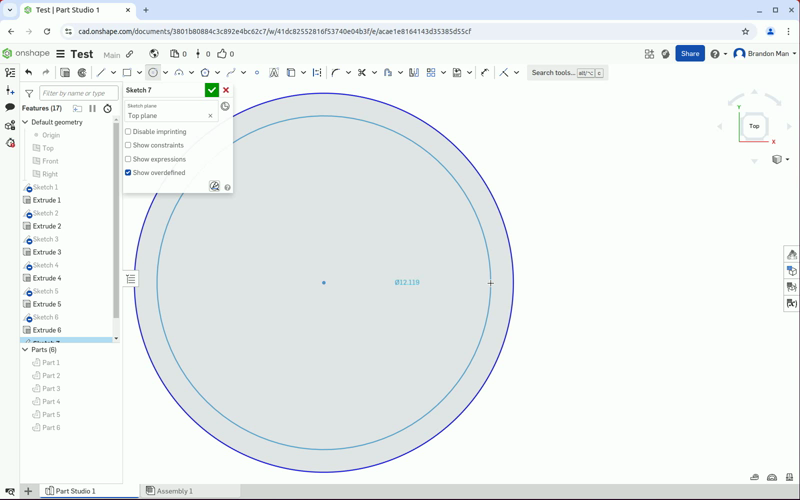
scroll(6)
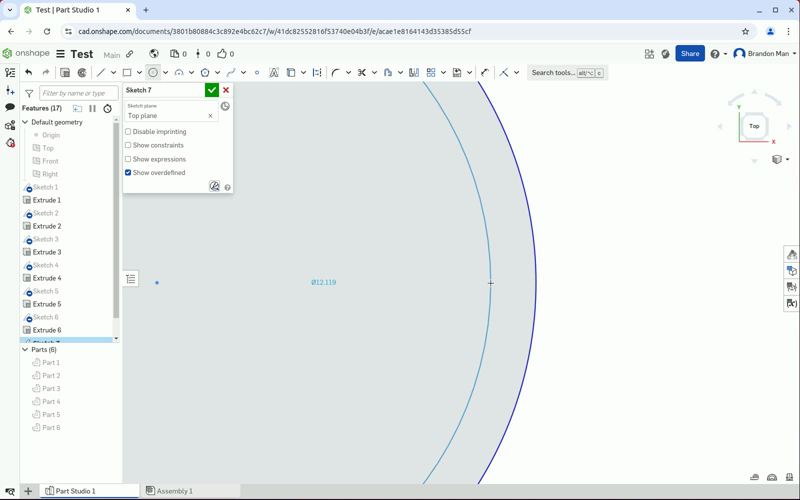
click(490, 282)
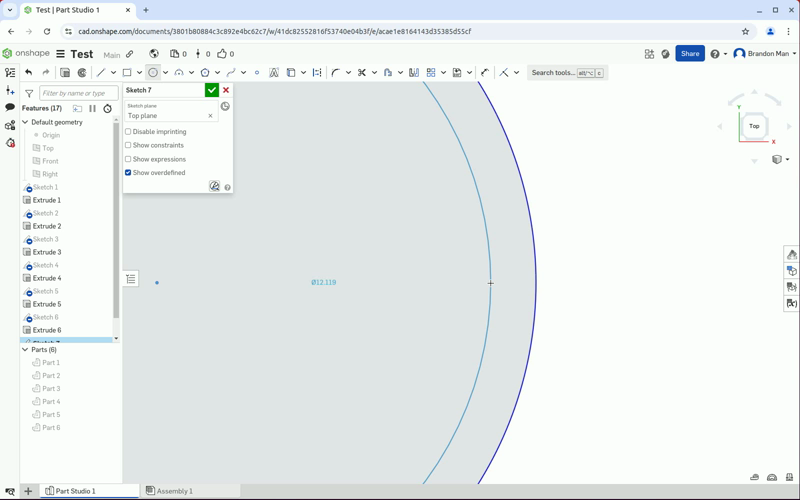
scroll(-6)
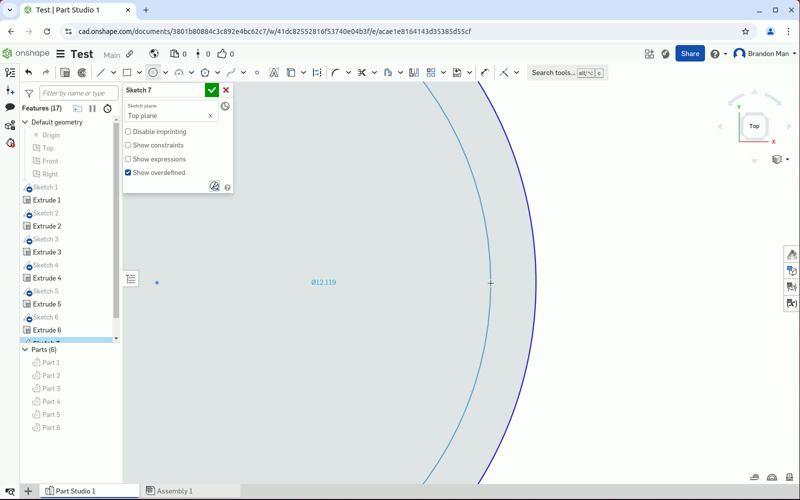
scroll(-6)
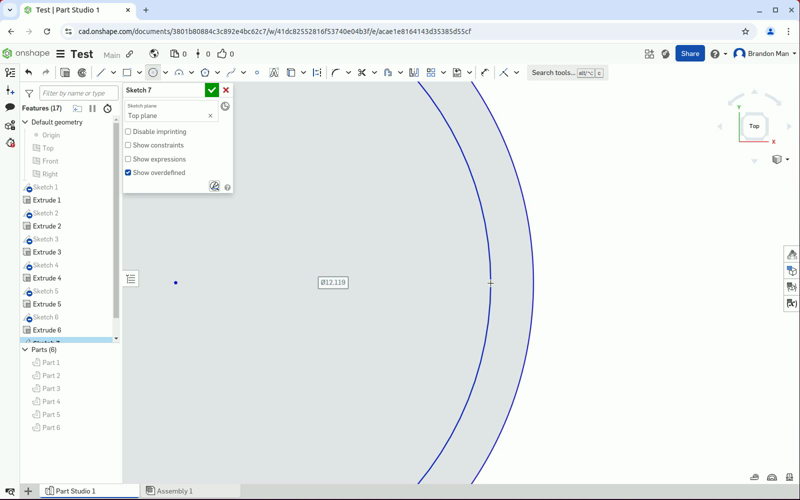
scroll(-6)
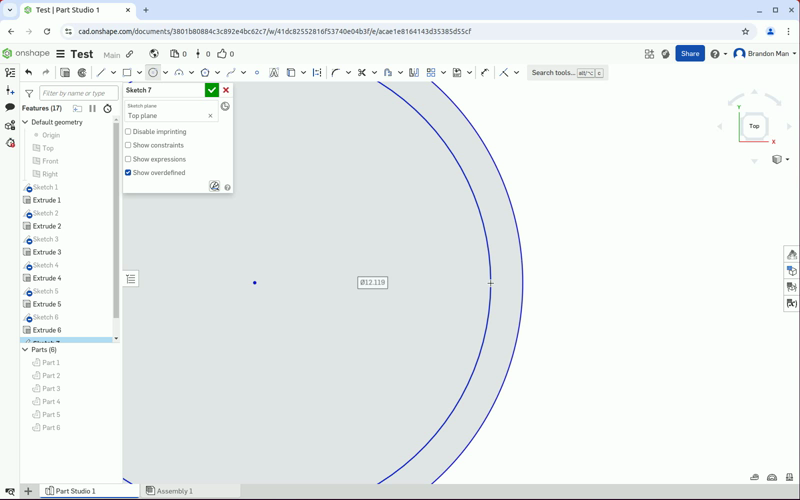
scroll(-6)
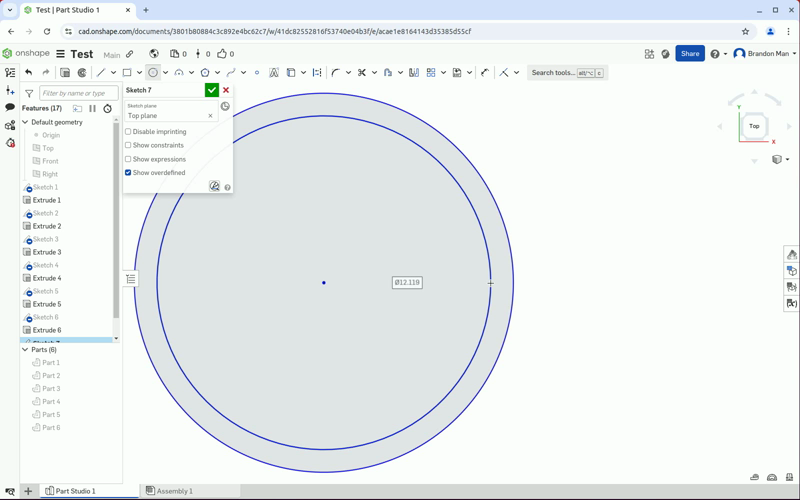
scroll(-6)
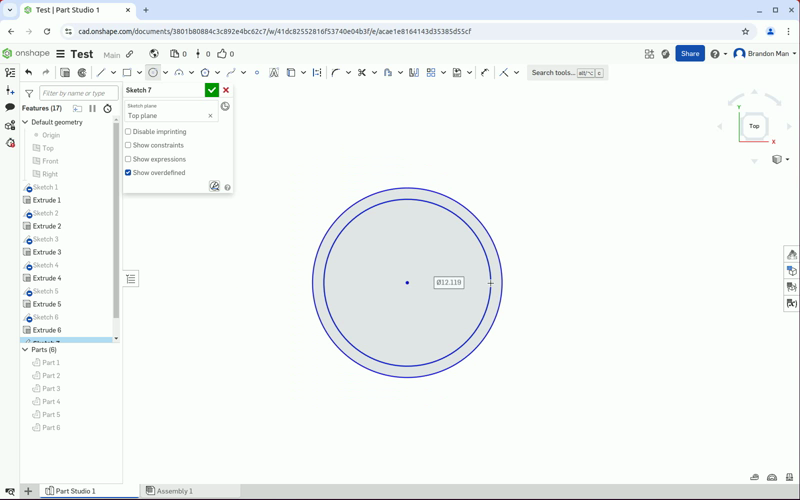
scroll(-6)
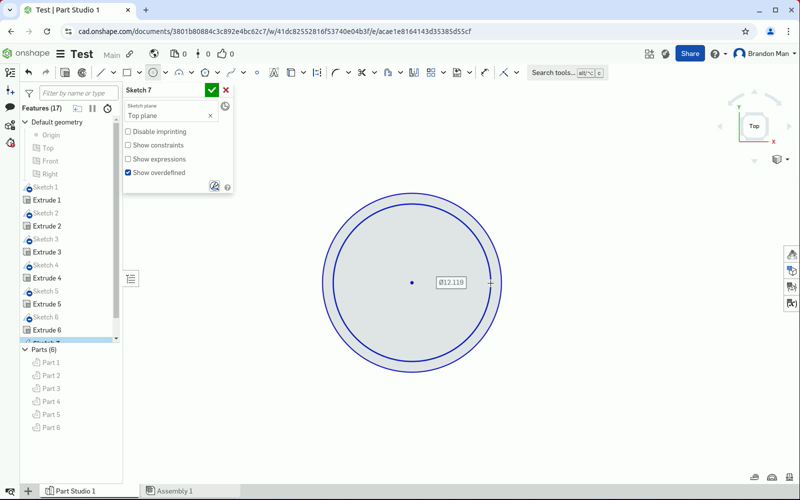
scroll(-6)
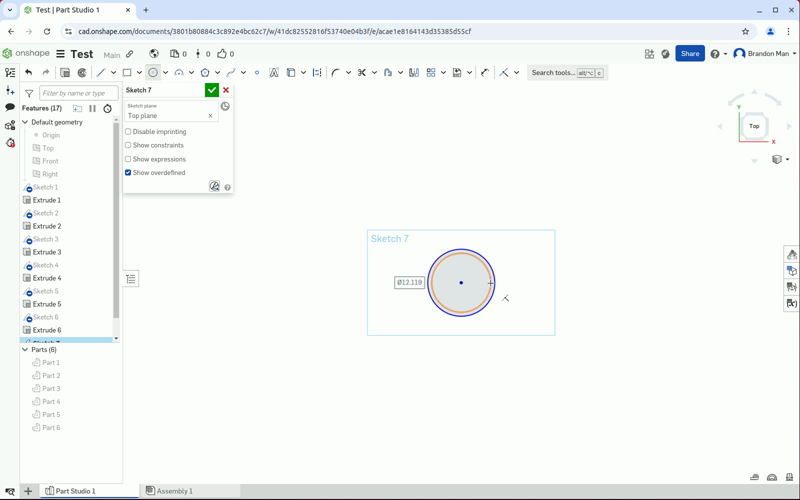
key(esc)
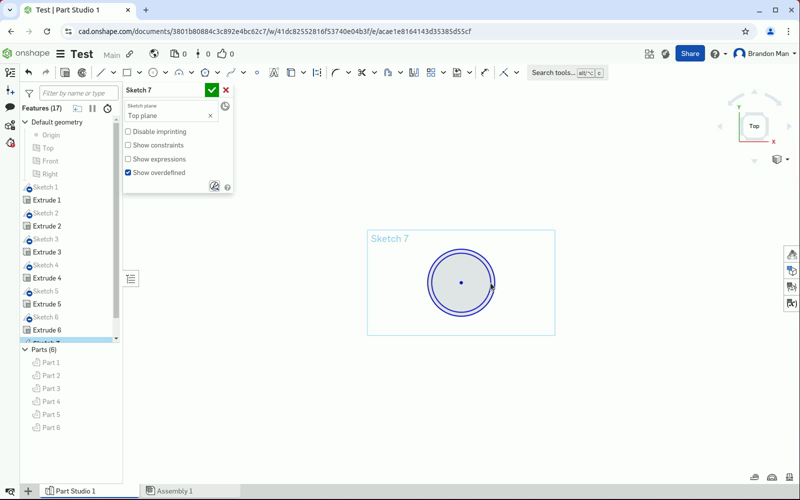
mouse_move(464, 251)
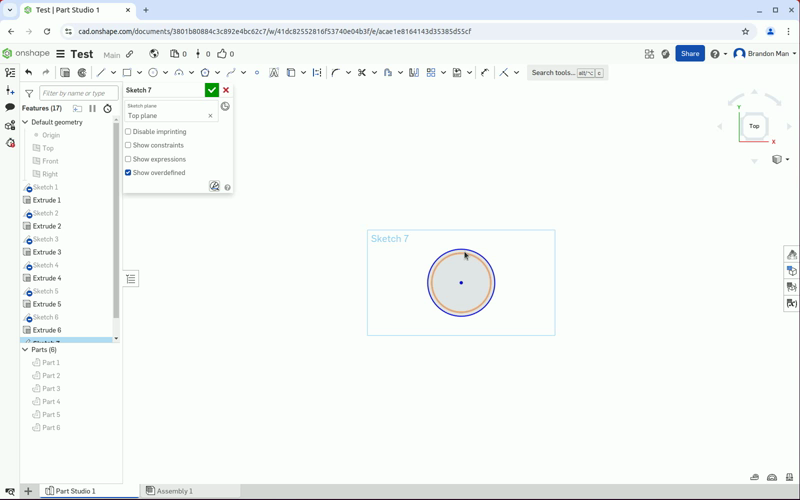
scroll(6)
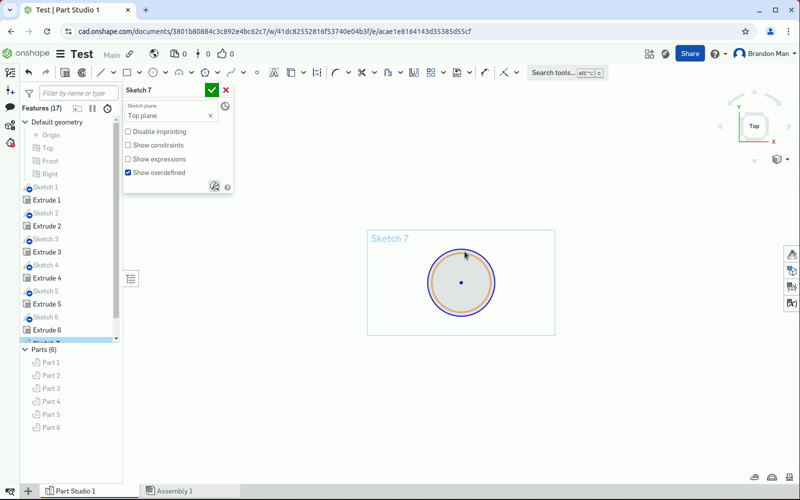
scroll(6)
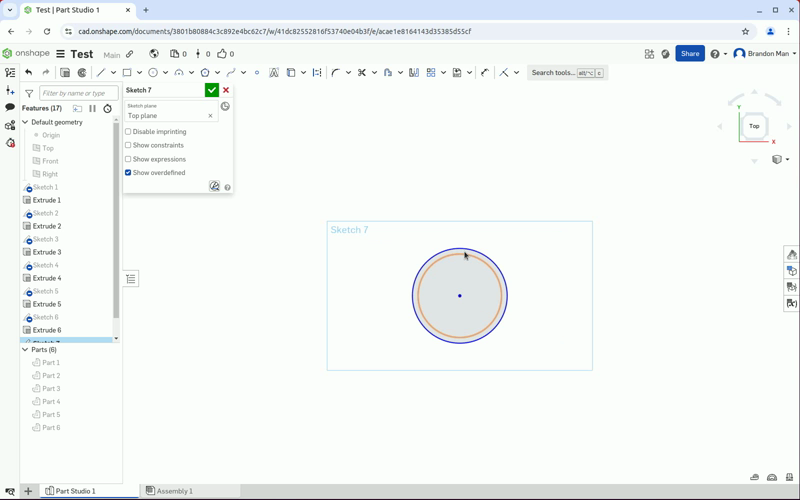
scroll(6)
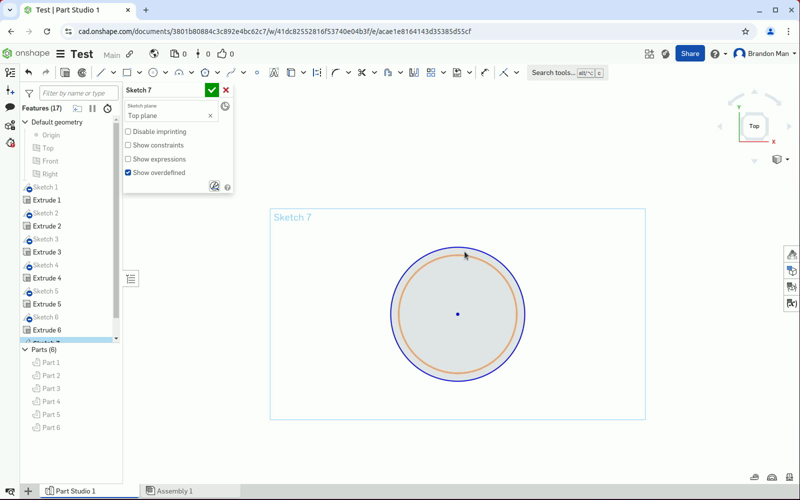
scroll(6)
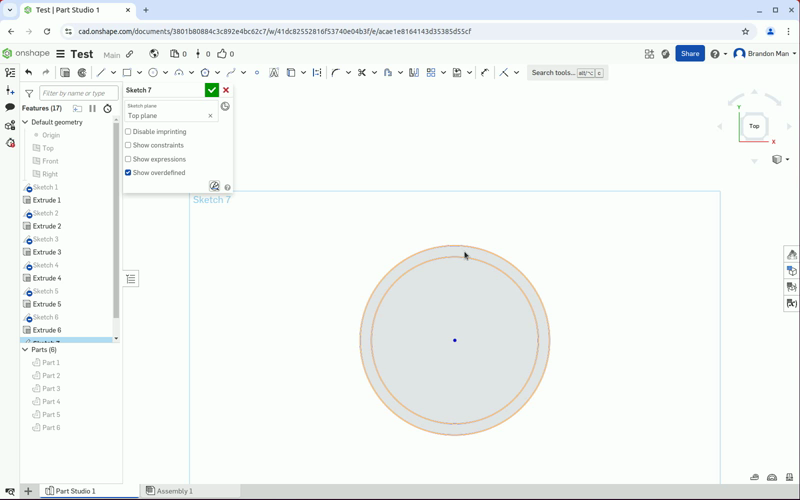
scroll(6)
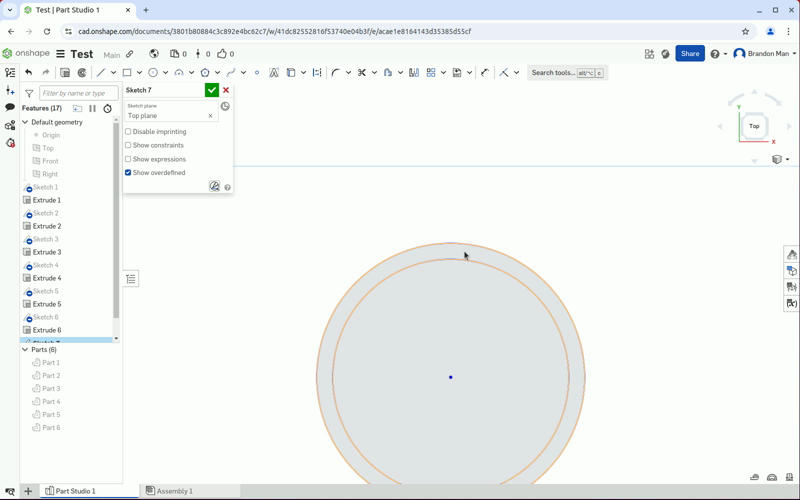
scroll(6)
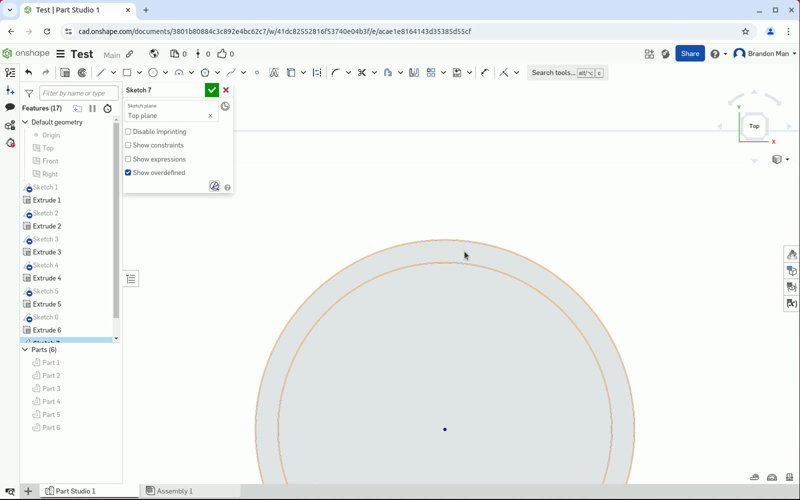
scroll(6)
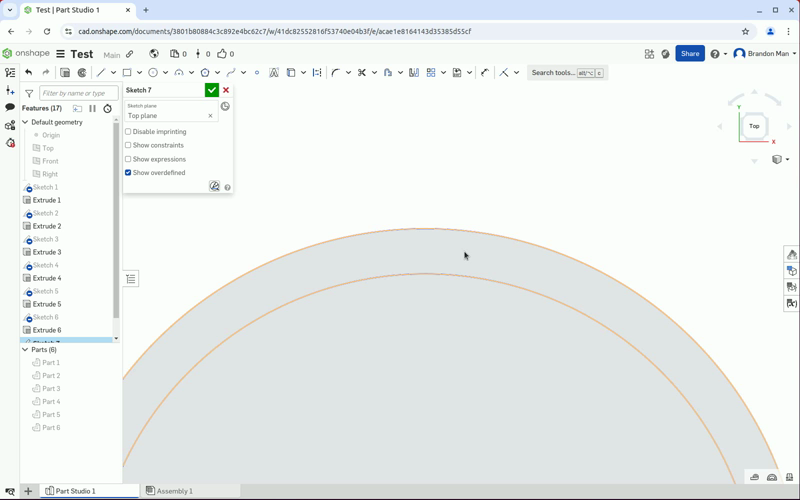
click(464, 251)
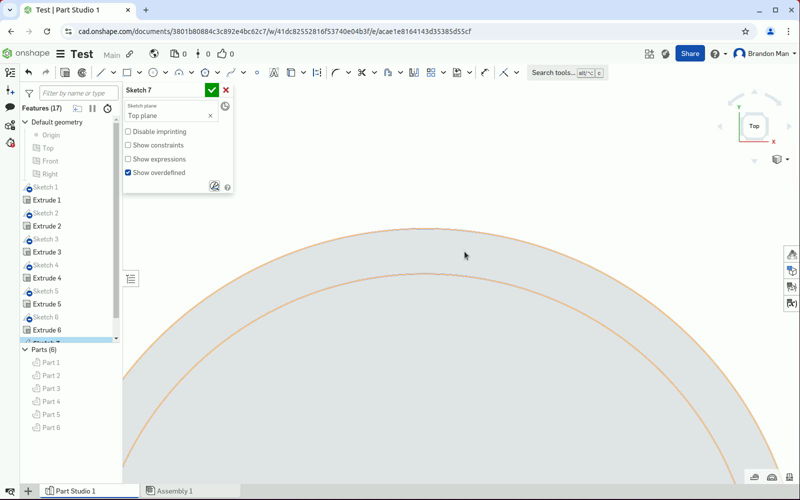
scroll(-6)
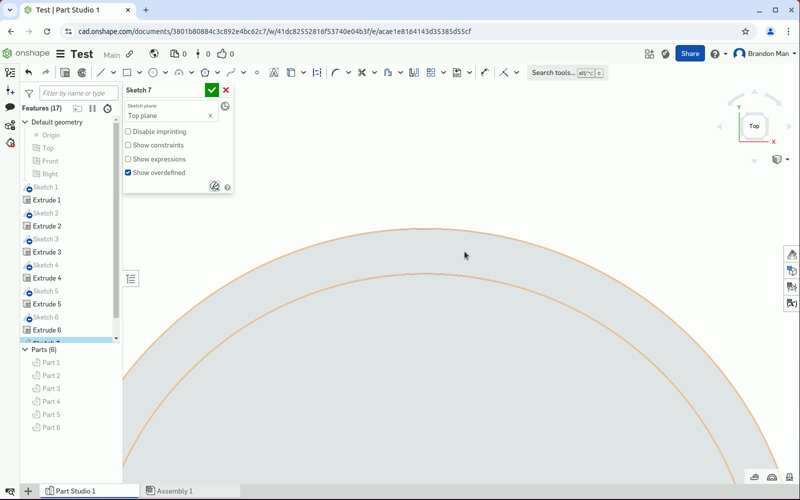
scroll(-6)
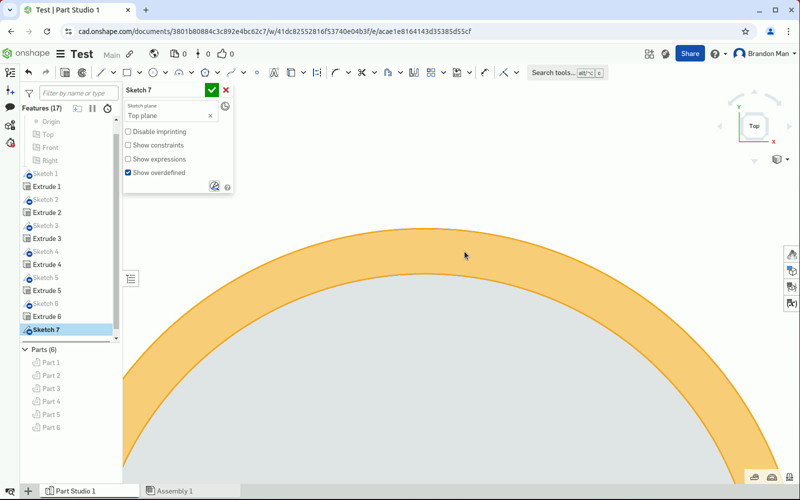
scroll(-6)
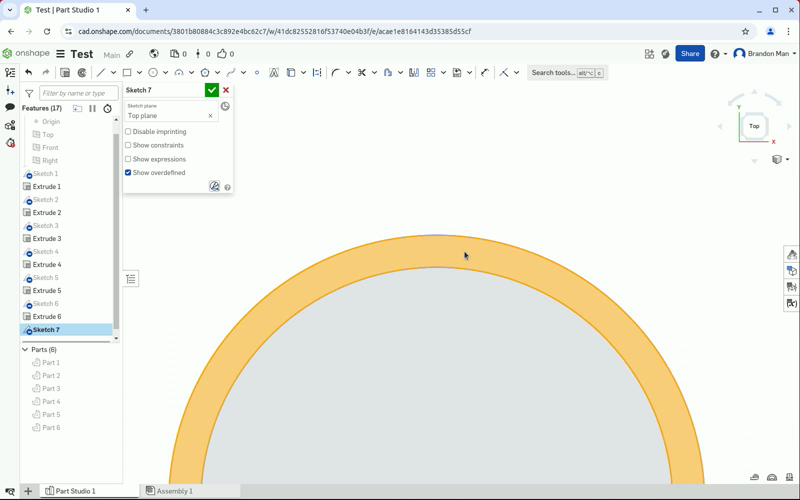
scroll(-6)
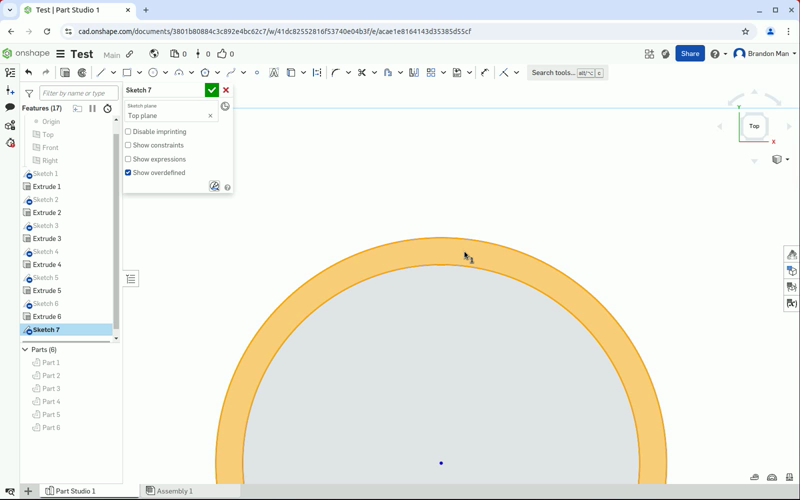
scroll(-6)
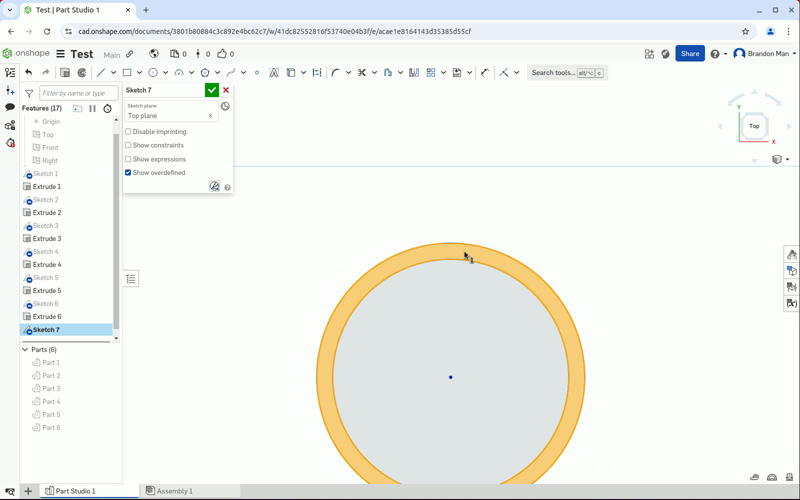
scroll(-6)
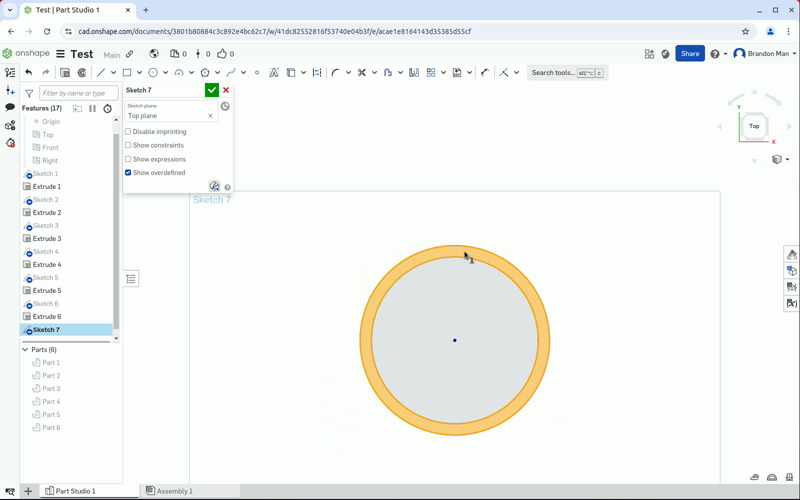
scroll(-6)
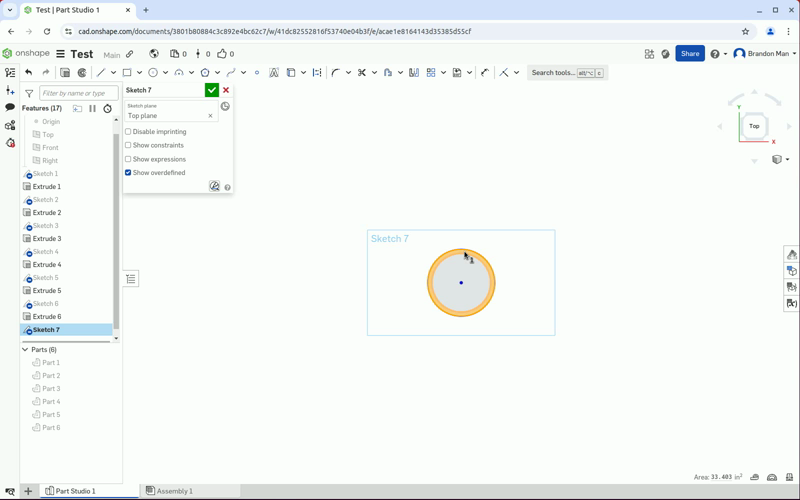
mouse_move(73, 352)
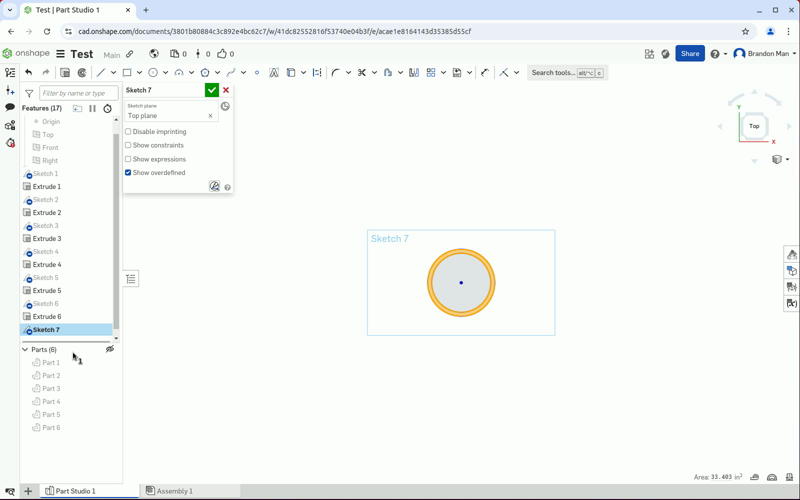
key(shift+y)
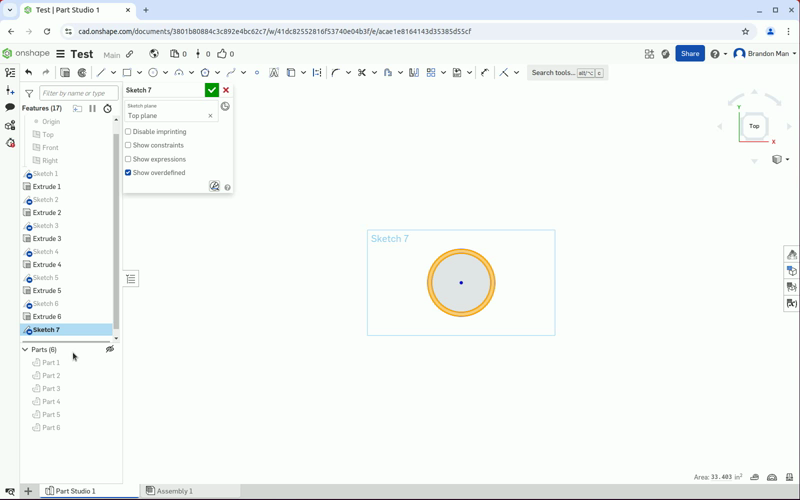
key(shift+e)
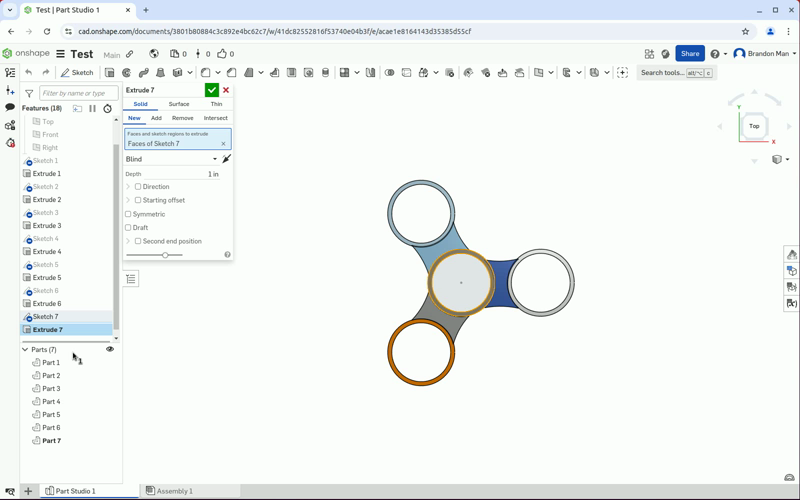
mouse_move(143, 106)
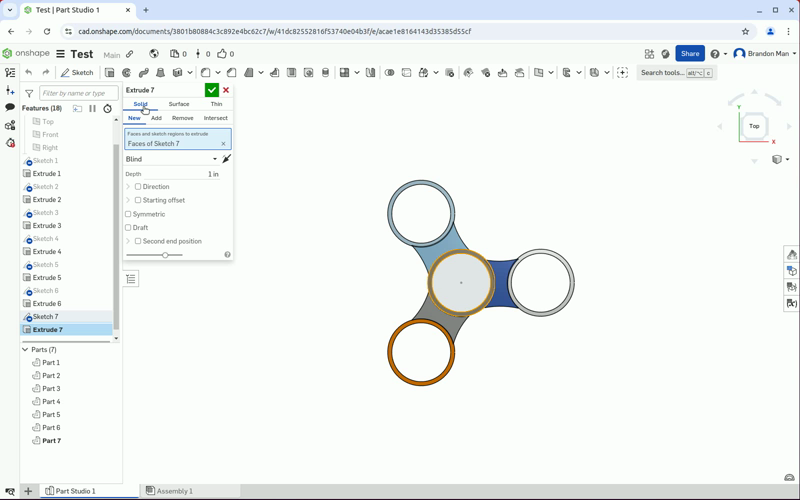
click(143, 106)
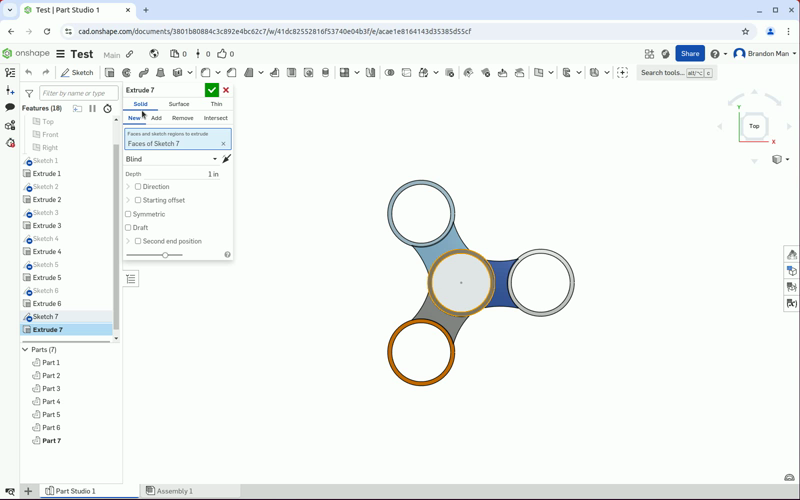
mouse_move(137, 120)
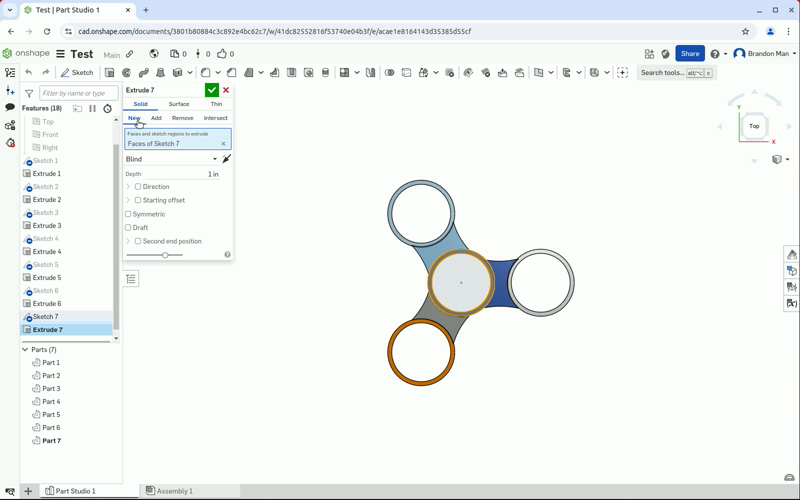
click(137, 120)
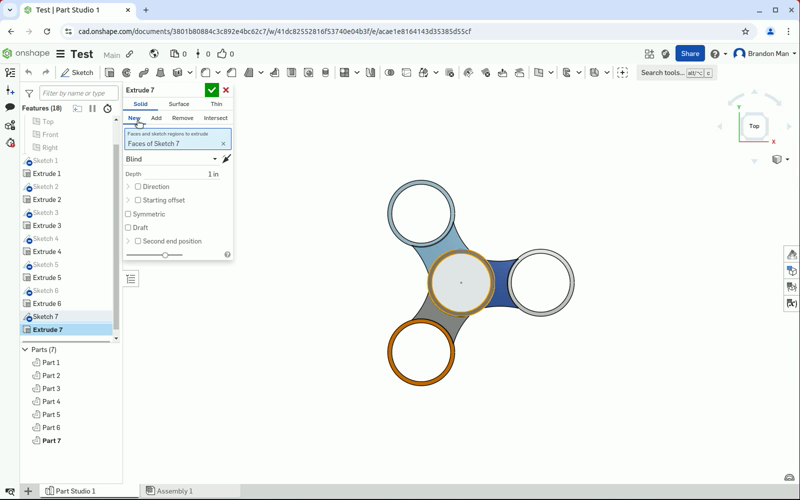
key(tab, 4)
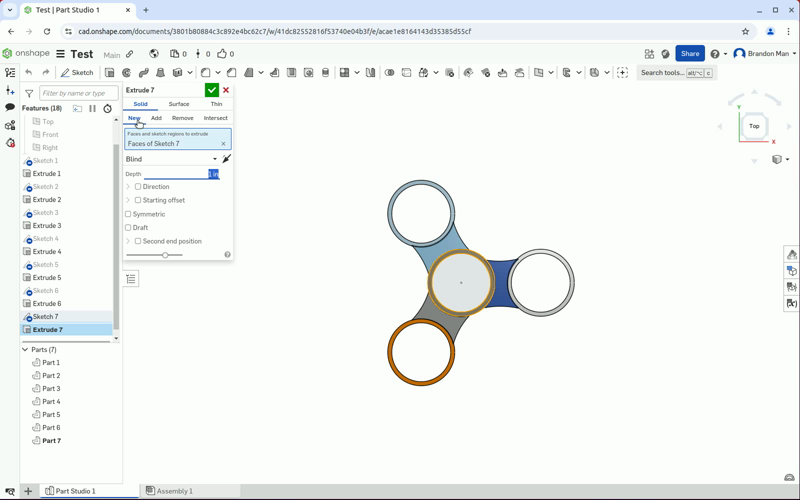
text(3.851)
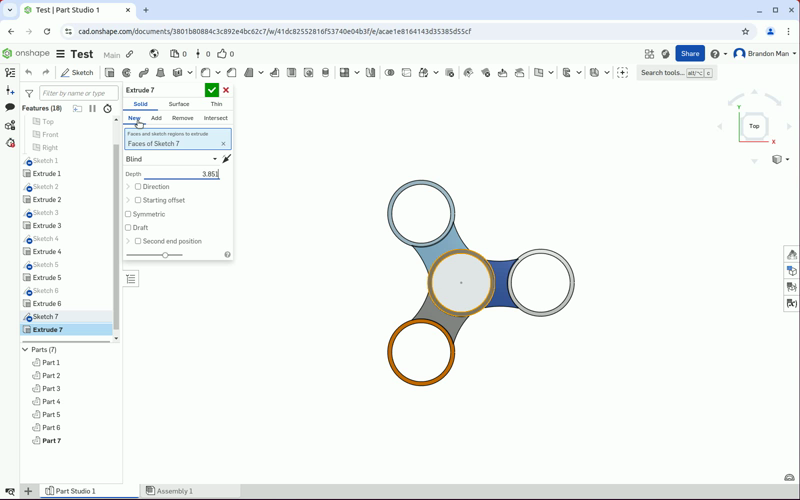
key(enter)
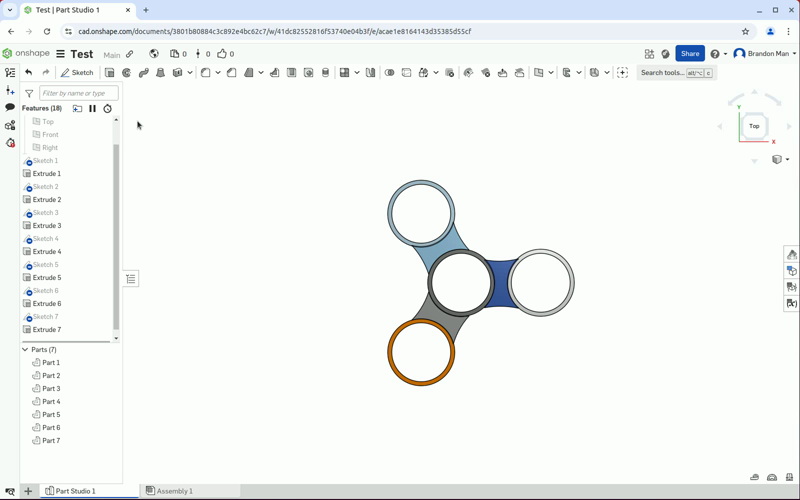
key(shift+h)
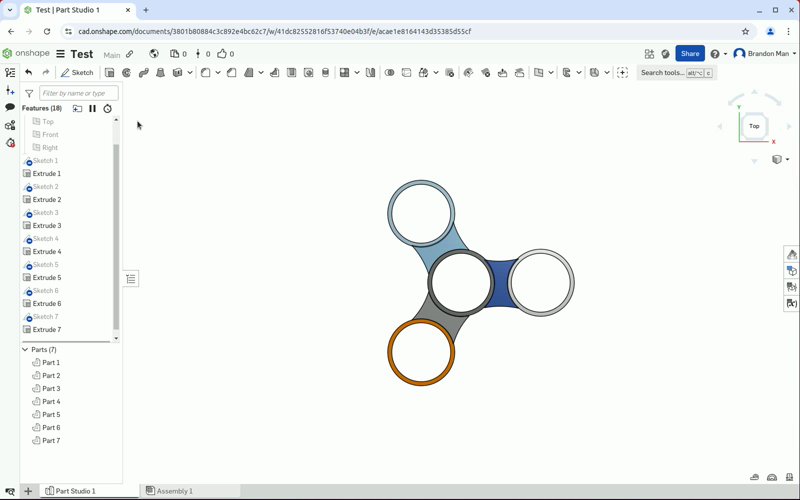
key(shift+h)
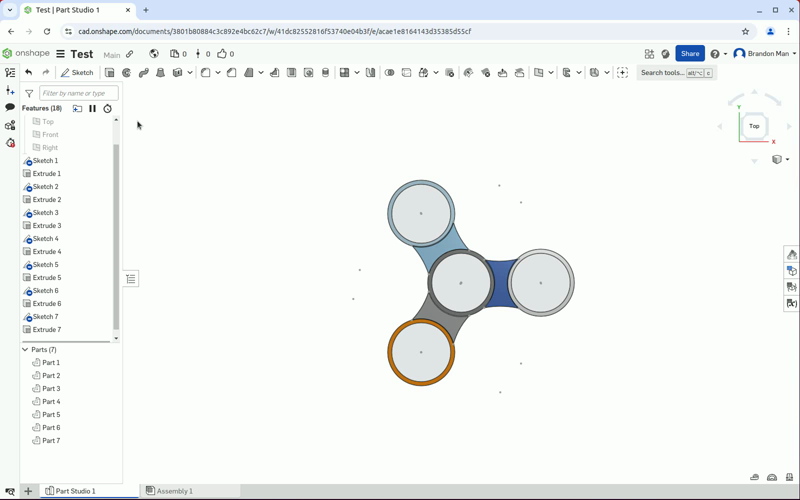
key(shift+7)
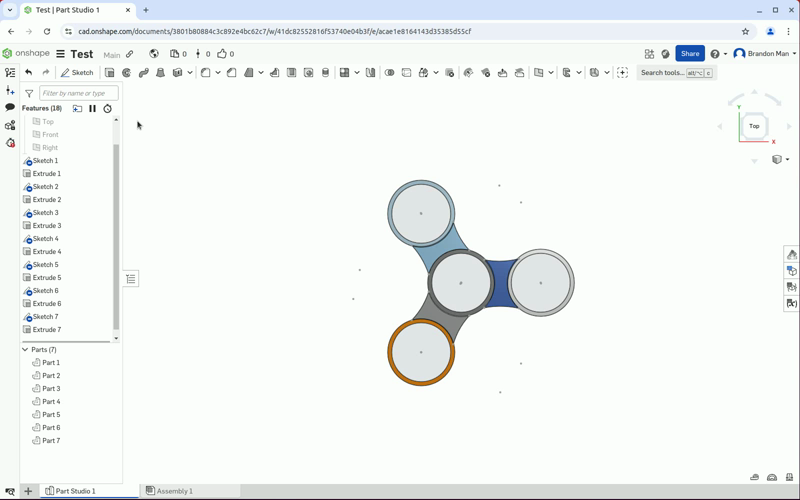
key(up, 3)
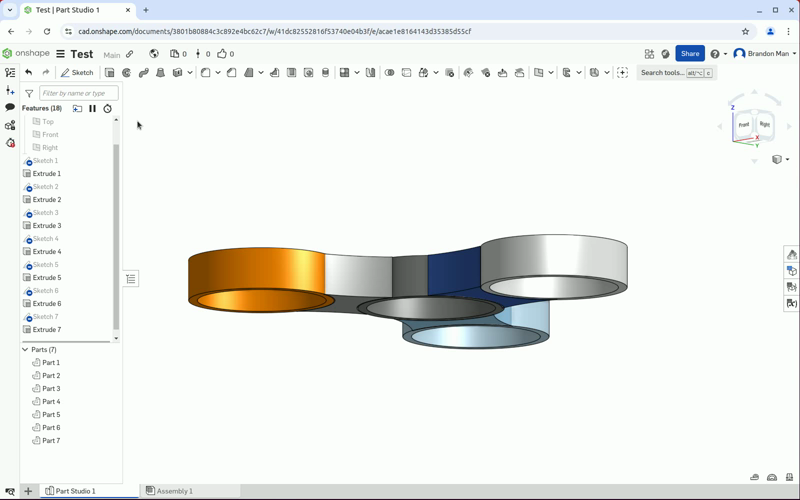
key(left, 3)
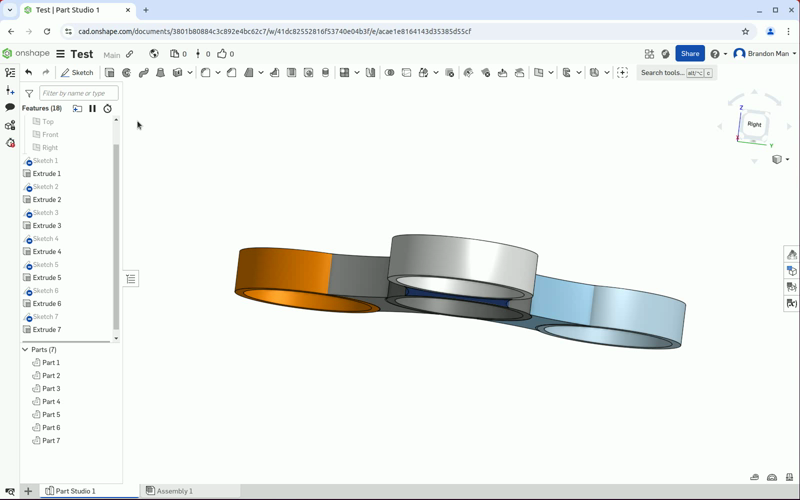
key(right, 3)
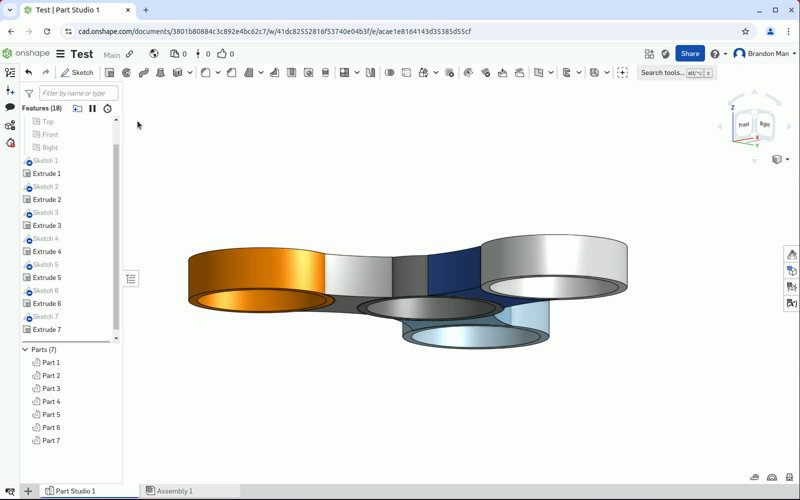
key(down, 3)
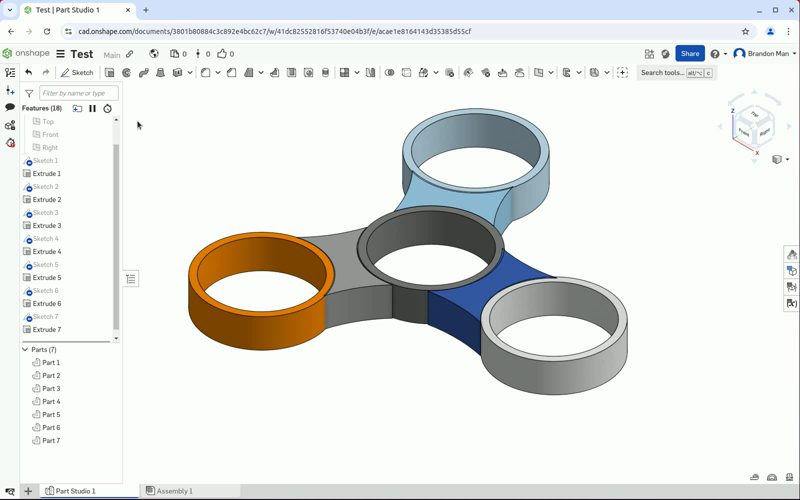
mouse_move(69, 163)
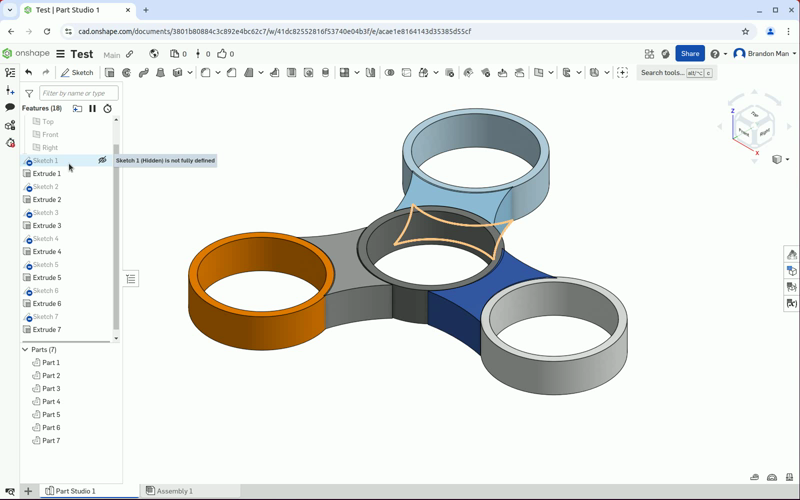
click(69, 163)